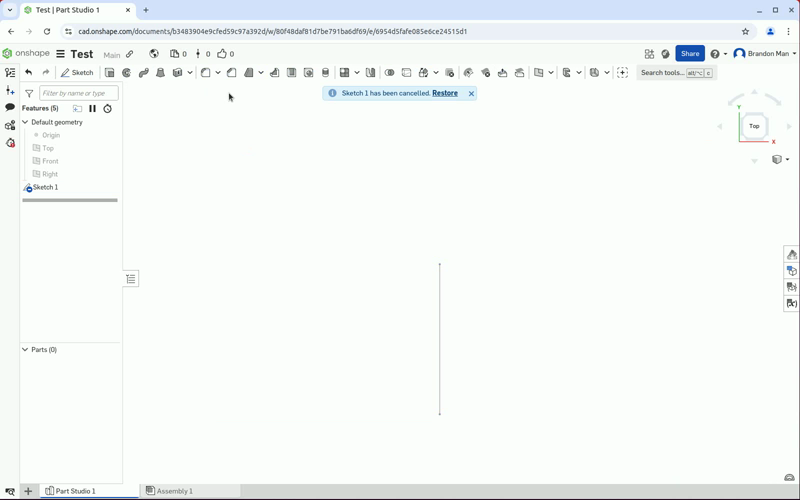
key(shift+h)
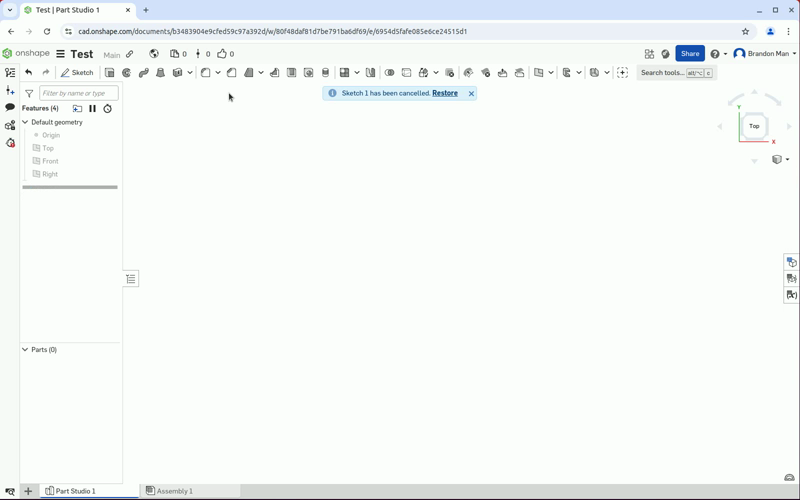
mouse_move(73, 352)
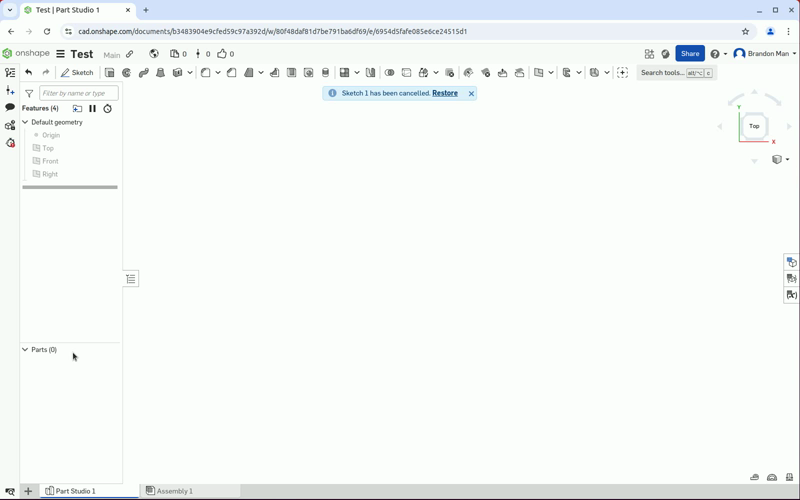
key(y)
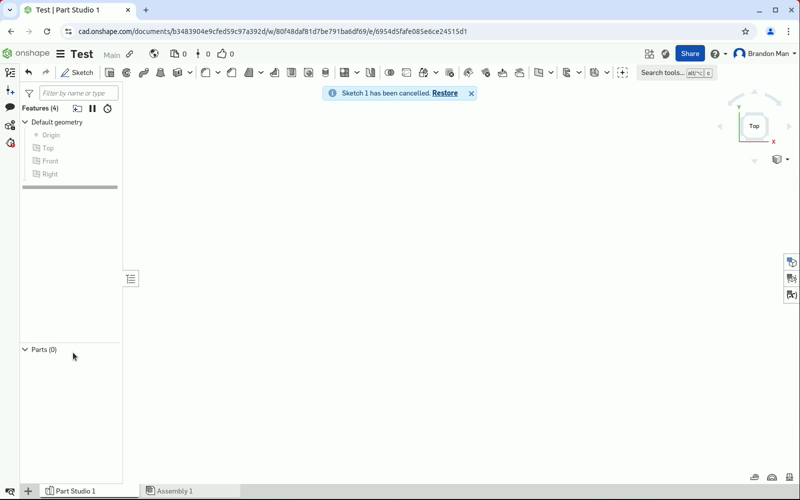
key(shift+p)
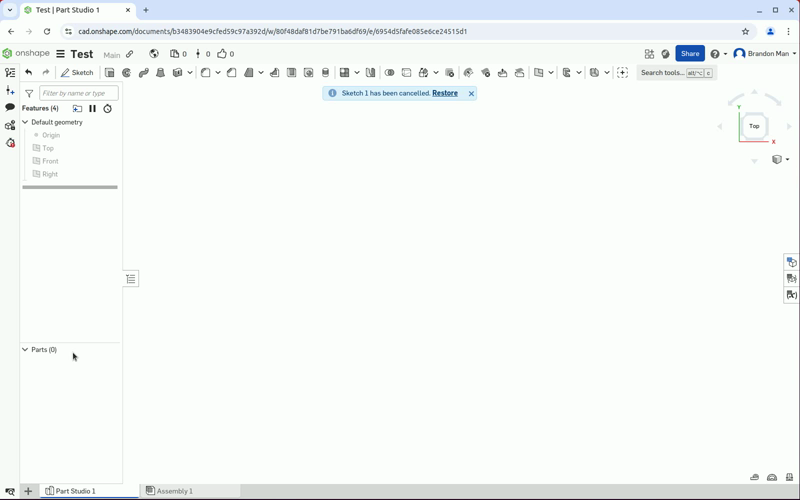
key(space)
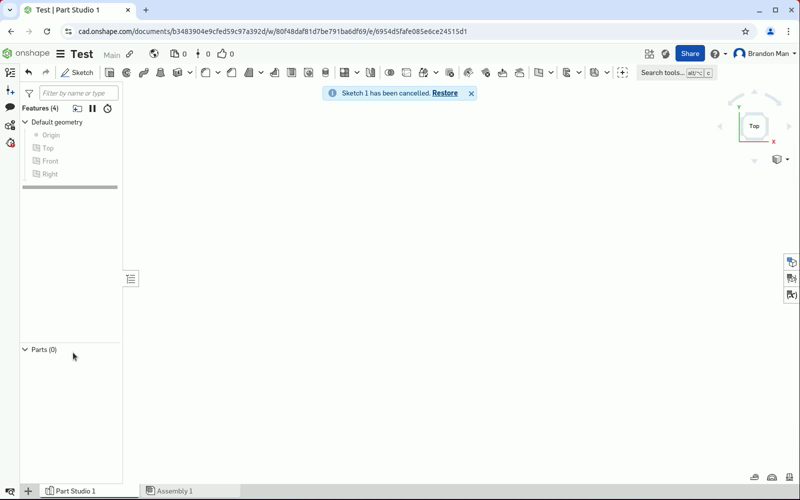
key_down(shift)
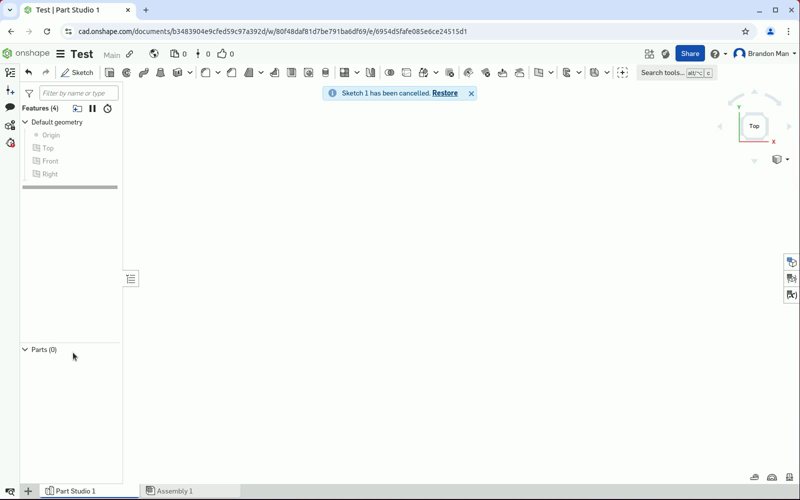
key(up)
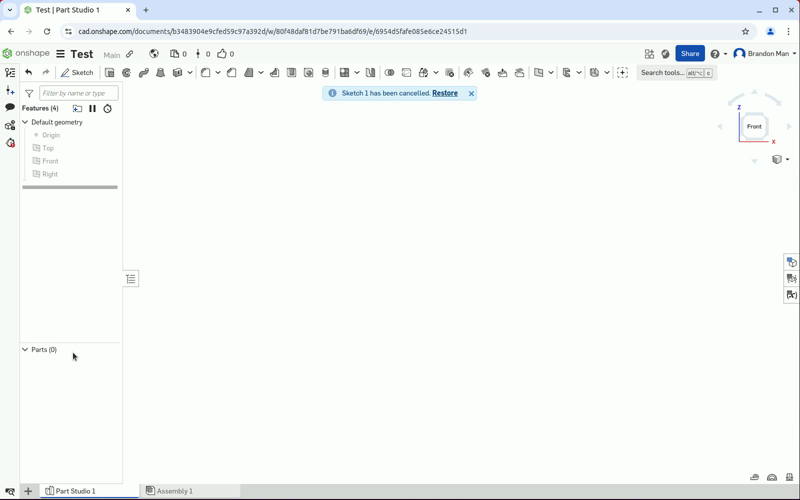
key_up(shift)
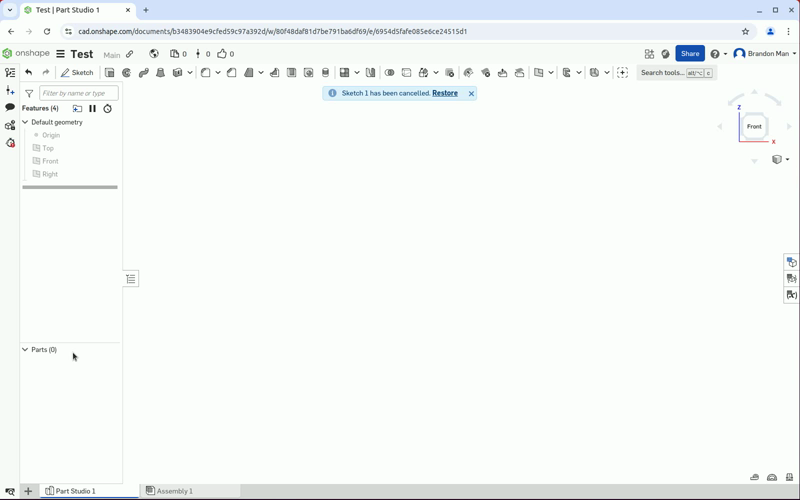
mouse_move(73, 352)
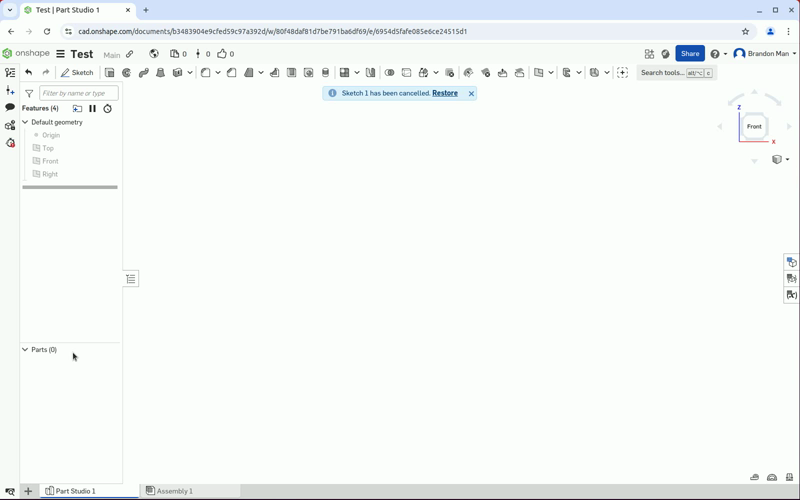
key(shift+y)
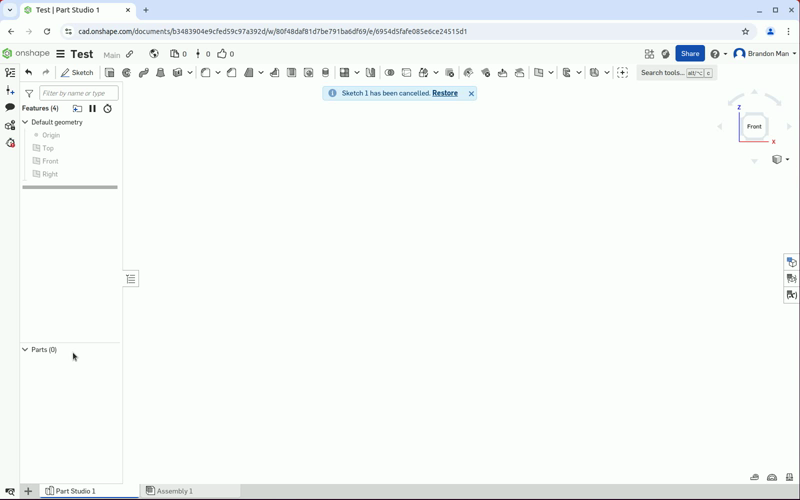
key(shift+s)
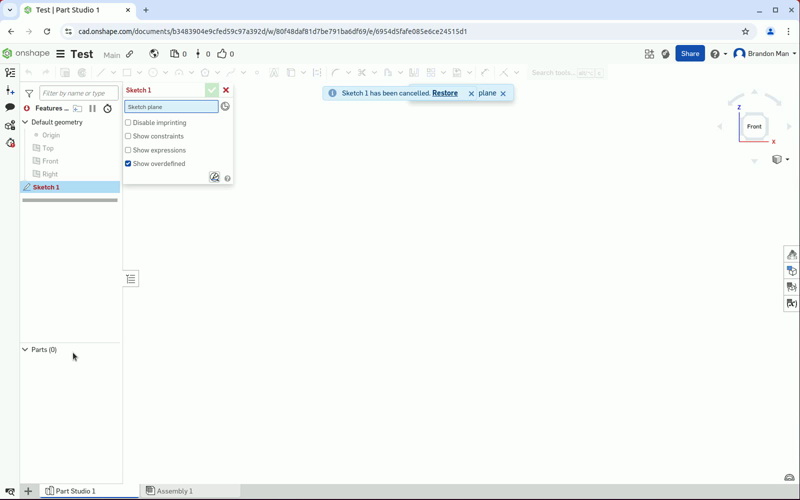
mouse_move(73, 163)
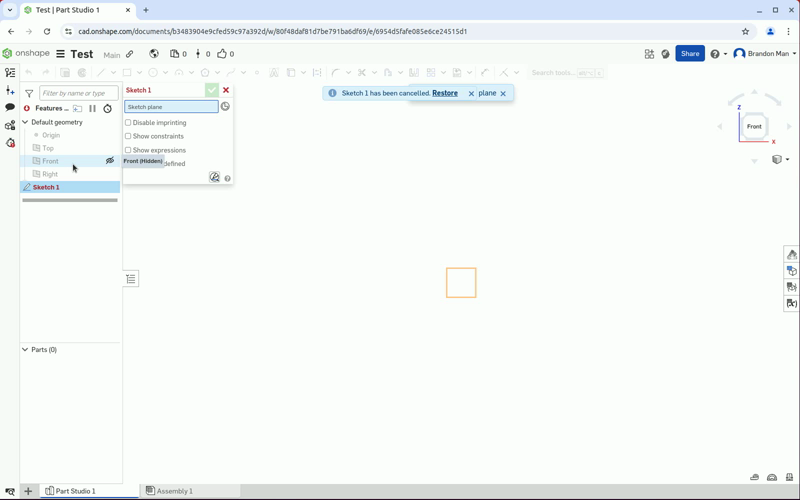
click(73, 163)
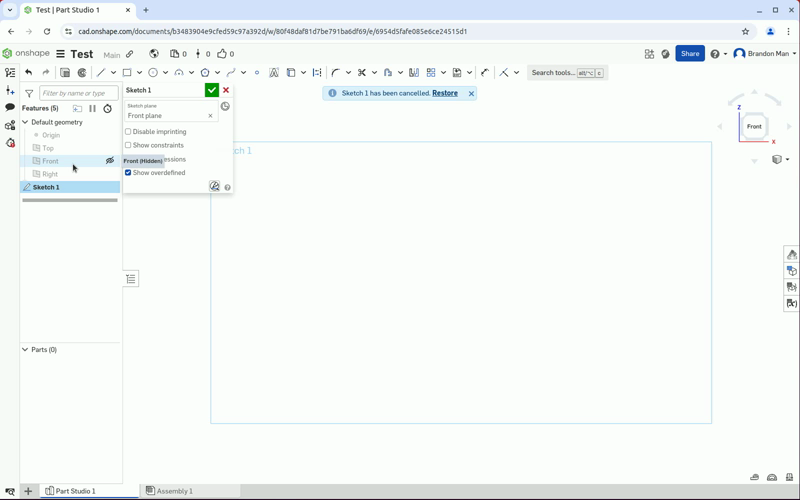
mouse_move(73, 352)
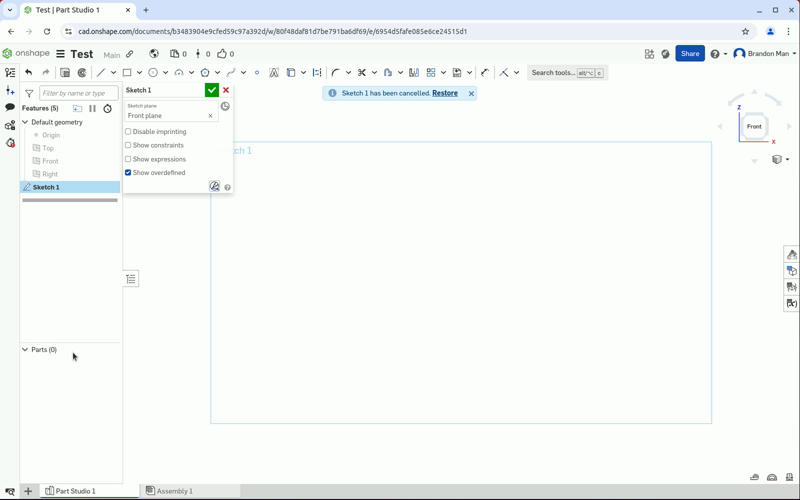
key(y)
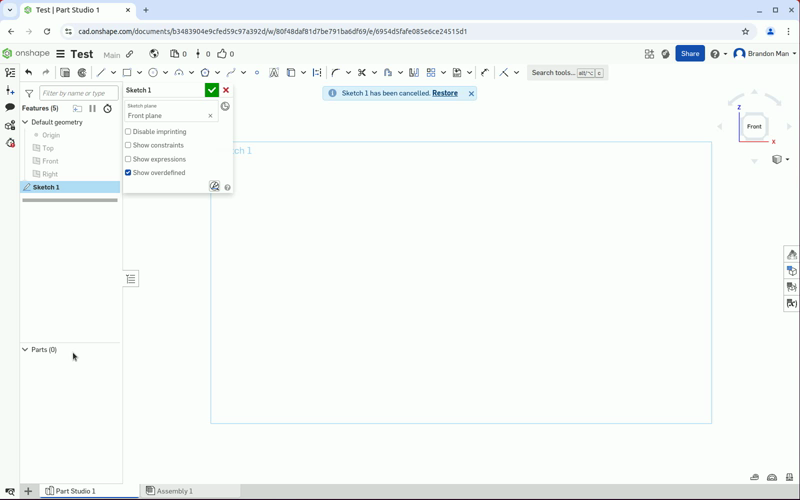
key(l)
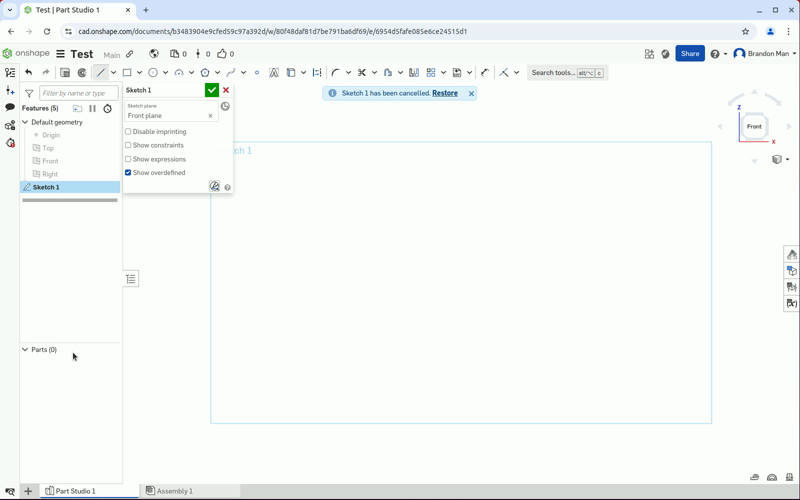
key_down(shift)
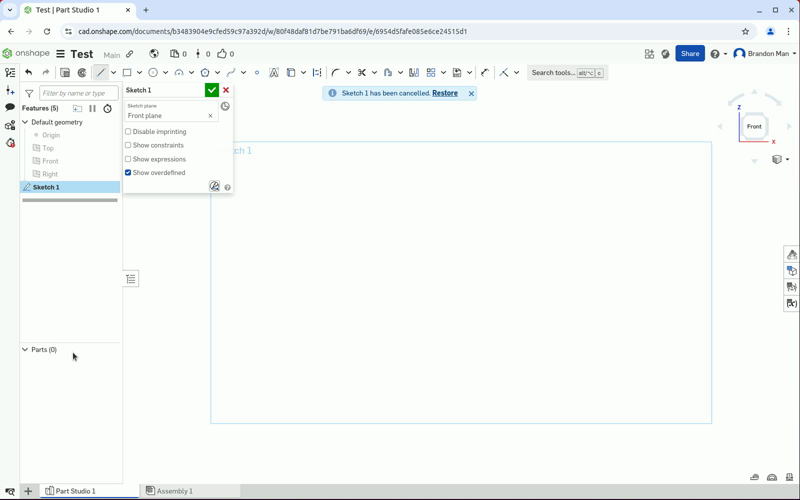
mouse_move(357, 292)
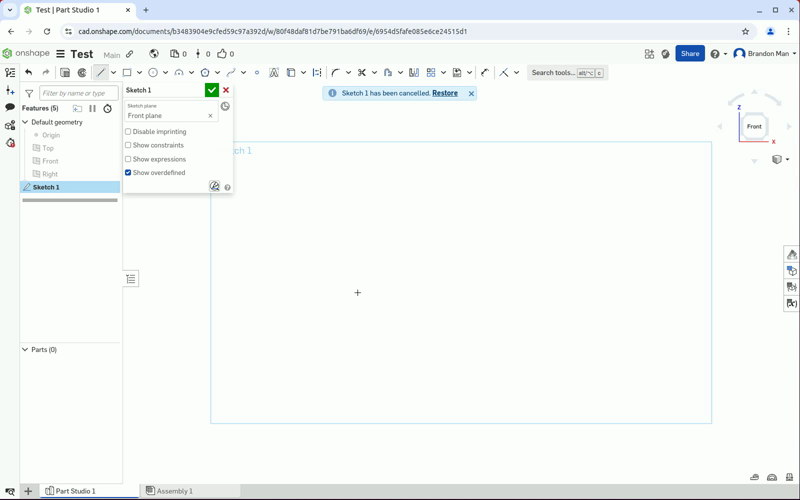
click(357, 292)
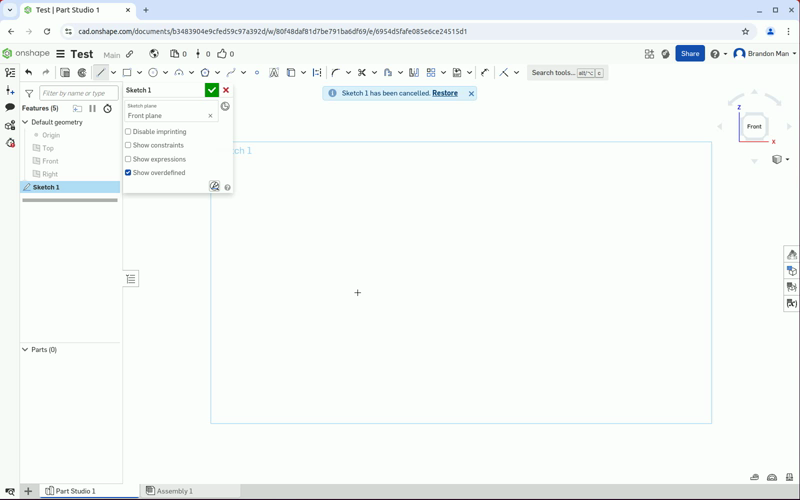
key_up(shift)
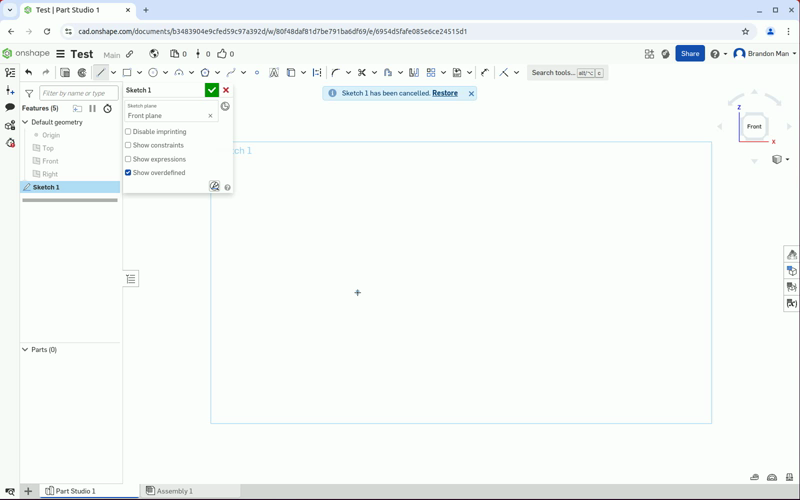
key_down(shift)
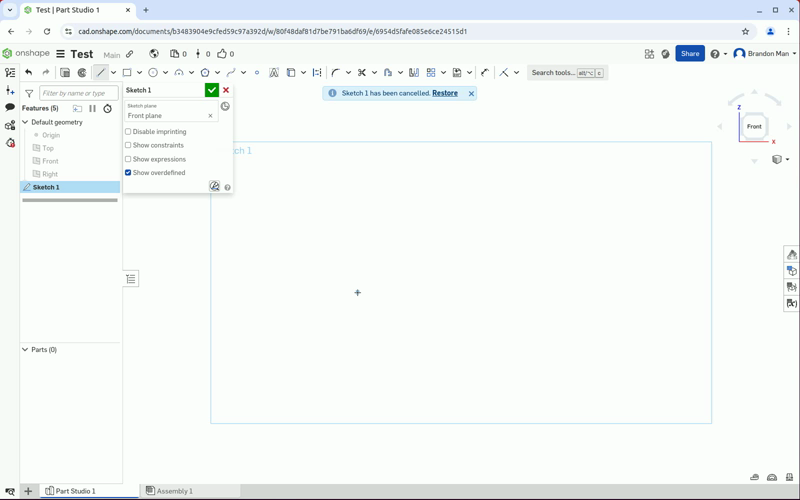
mouse_move(563, 292)
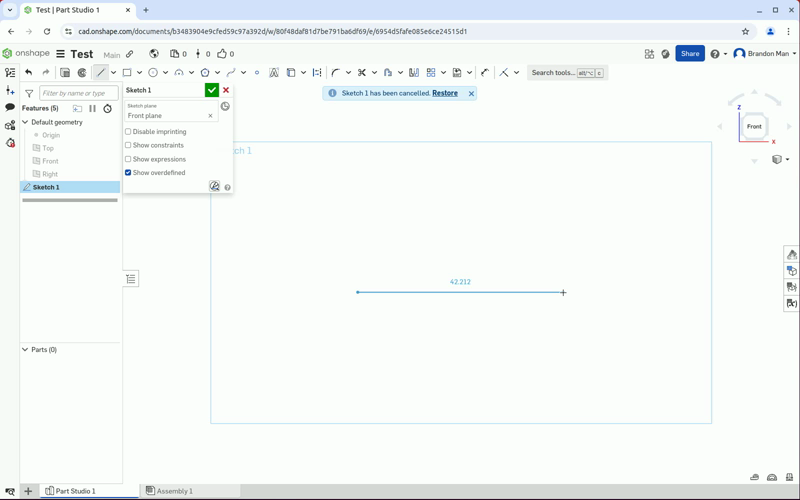
click(563, 292)
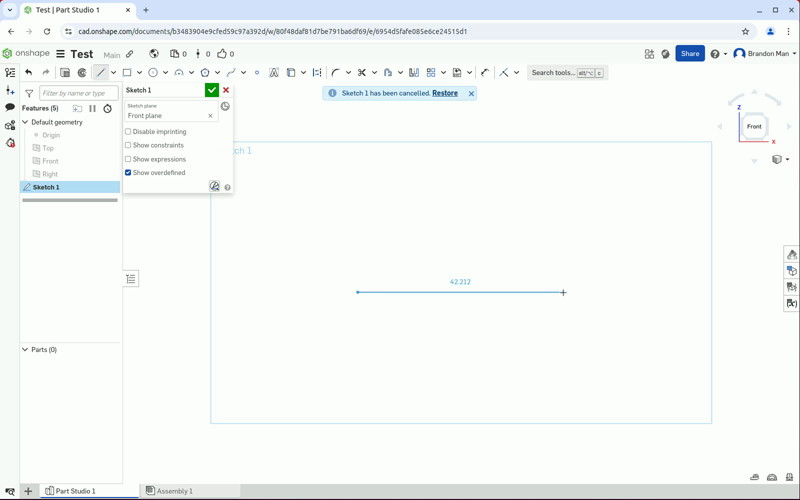
key_up(shift)
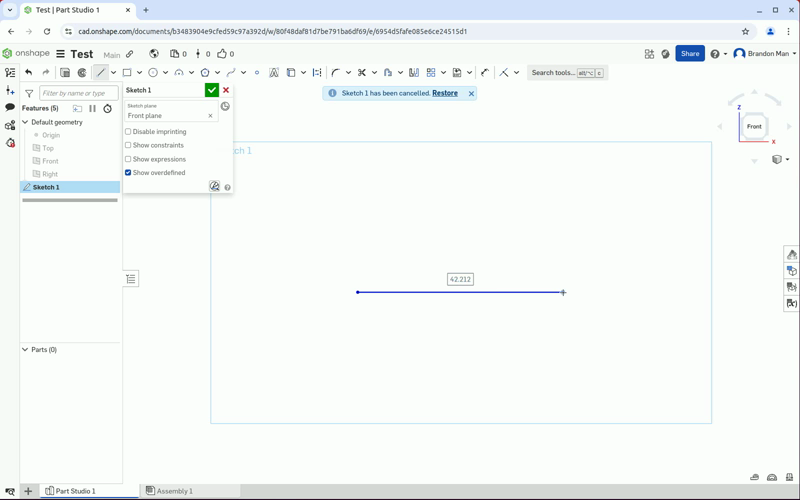
key(esc)
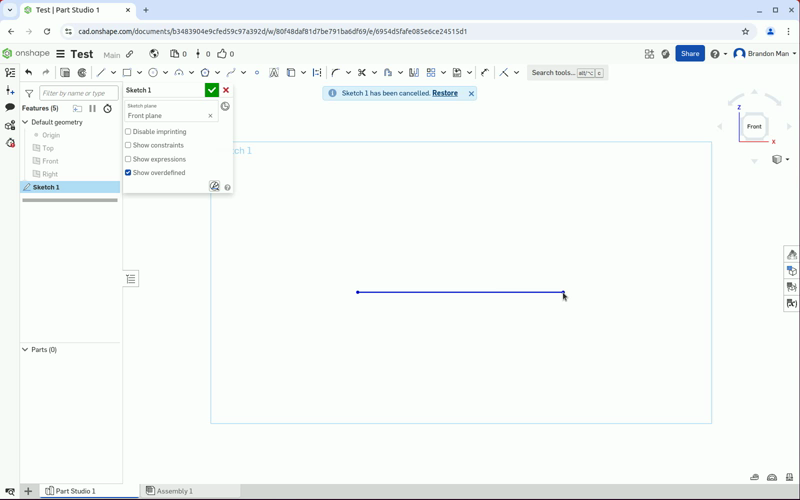
key(a)
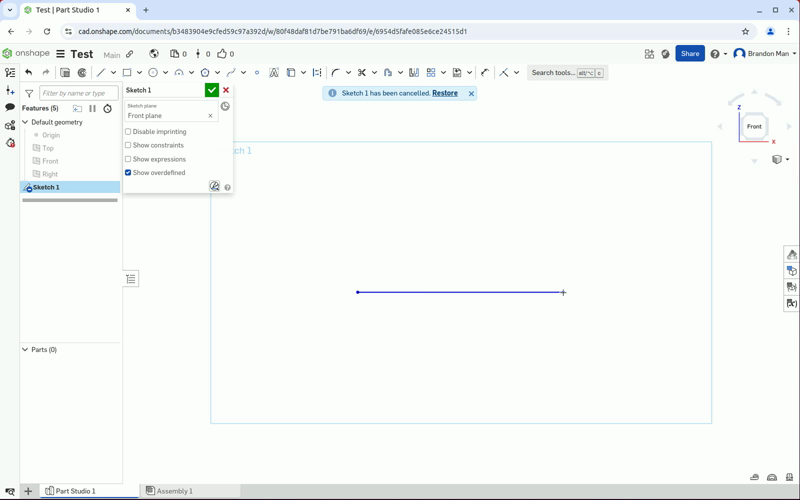
mouse_move(563, 292)
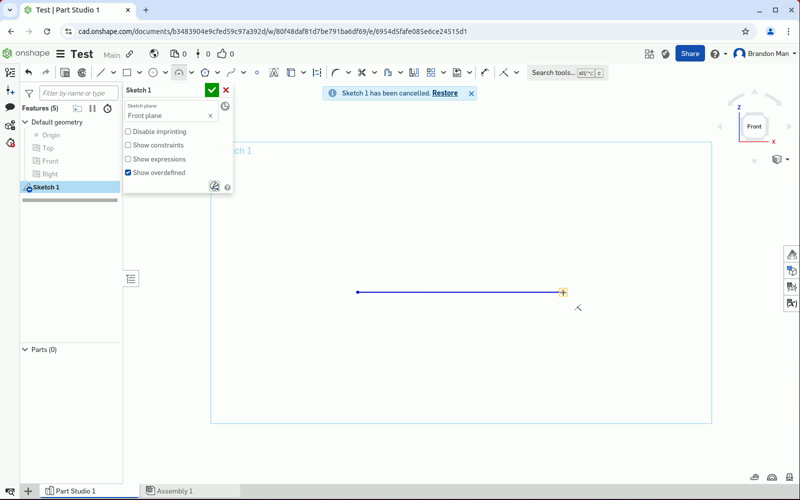
click(563, 292)
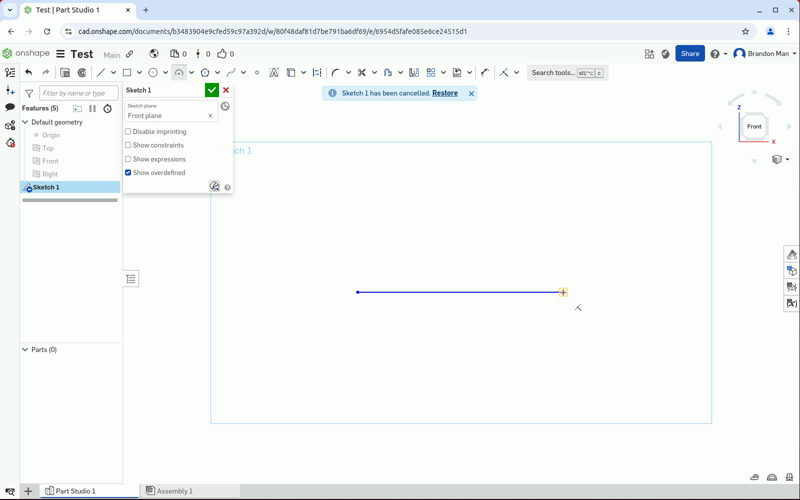
key_down(shift)
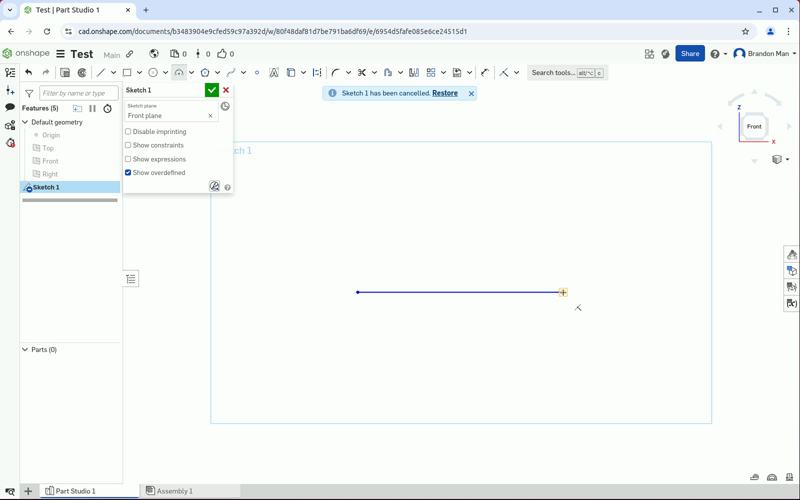
mouse_move(563, 274)
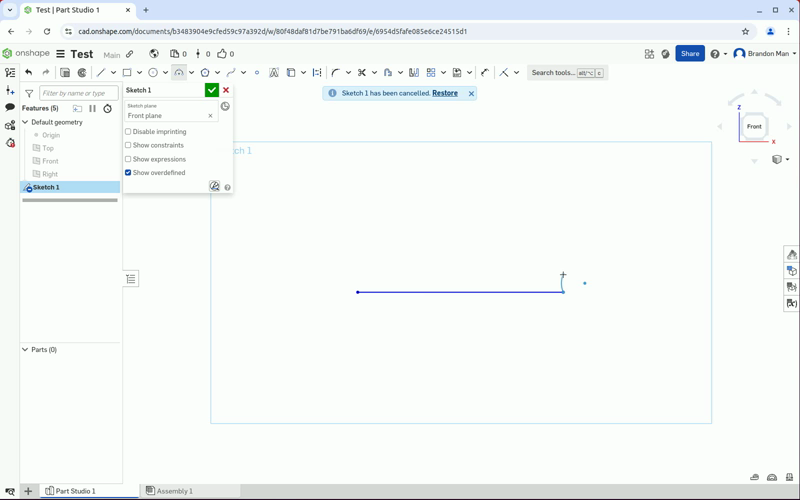
click(563, 274)
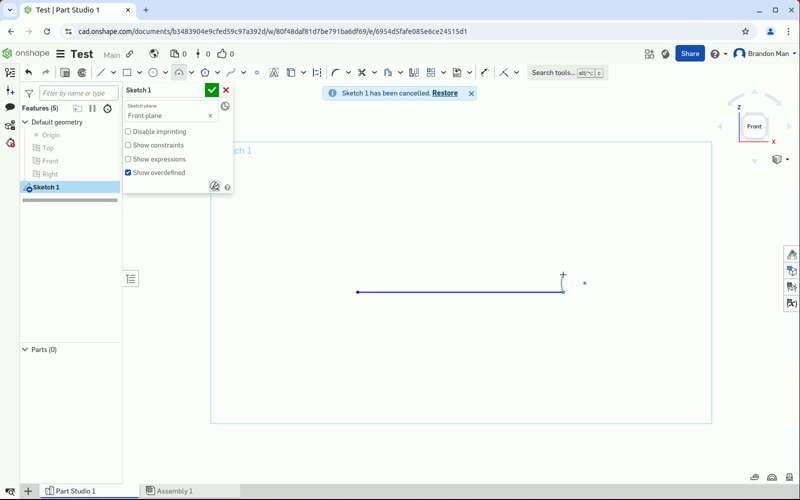
mouse_move(572, 283)
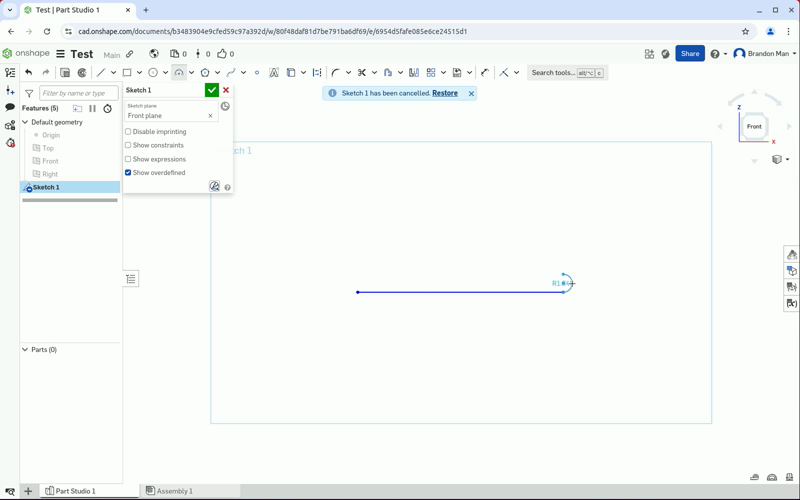
click(572, 283)
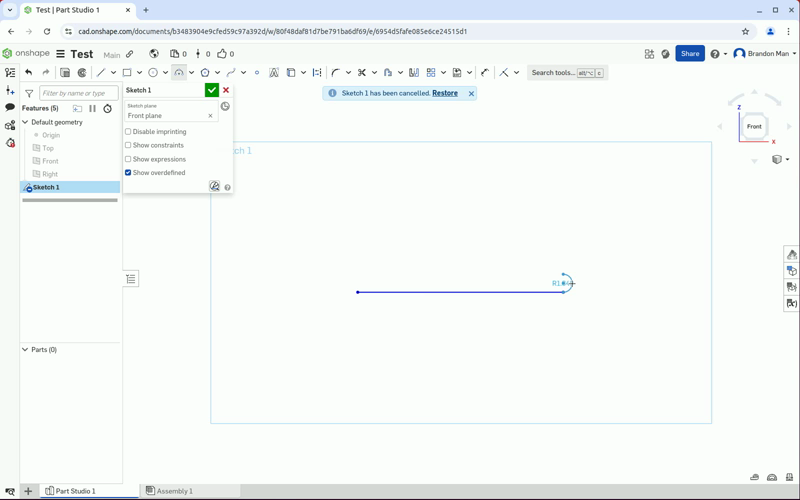
key_up(shift)
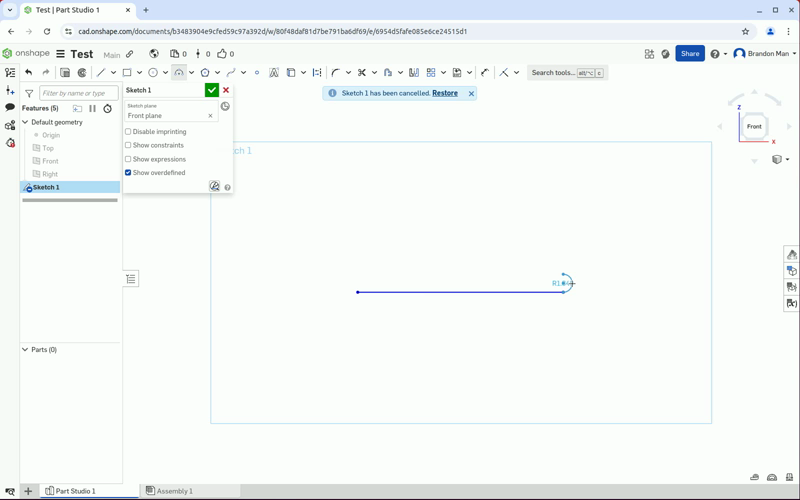
key(esc)
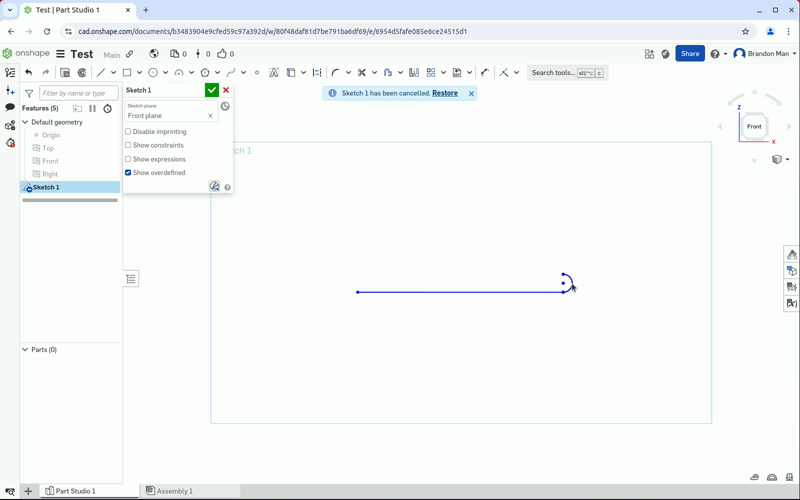
key(l)
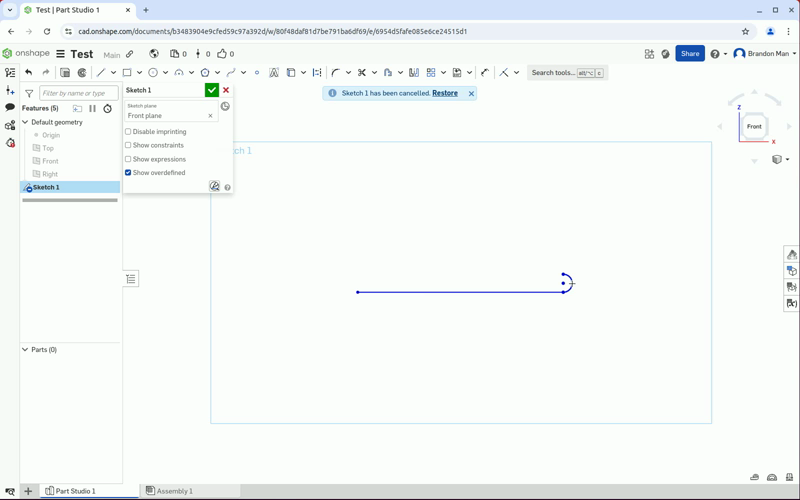
mouse_move(563, 274)
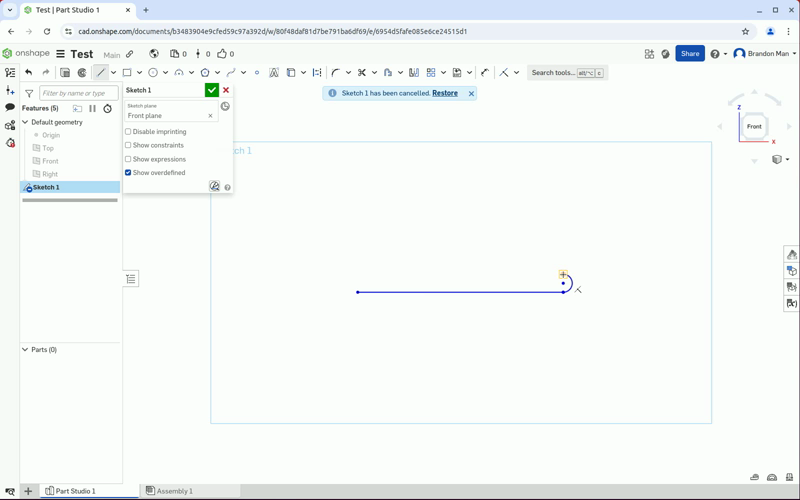
click(563, 274)
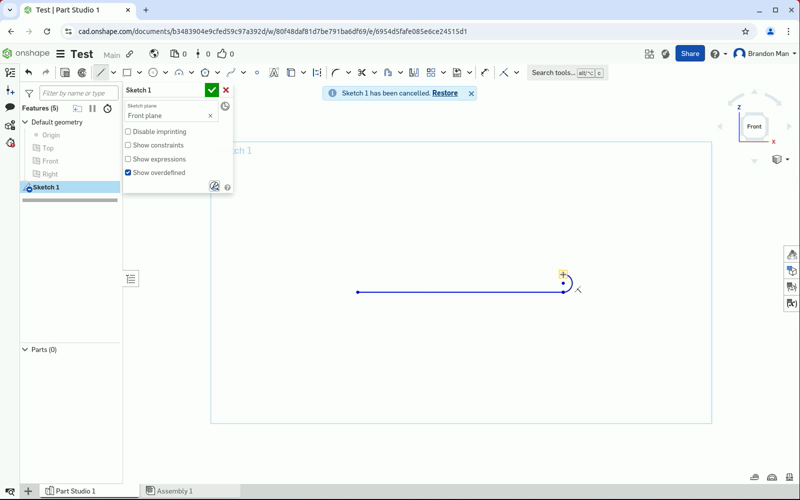
key_down(shift)
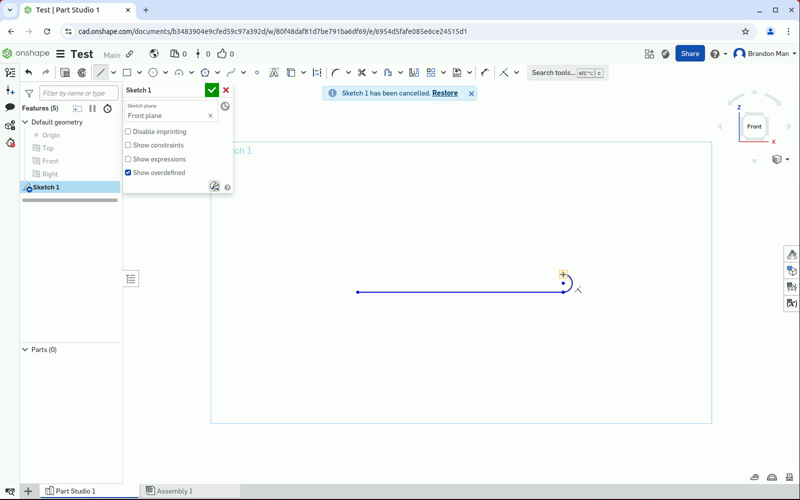
mouse_move(357, 274)
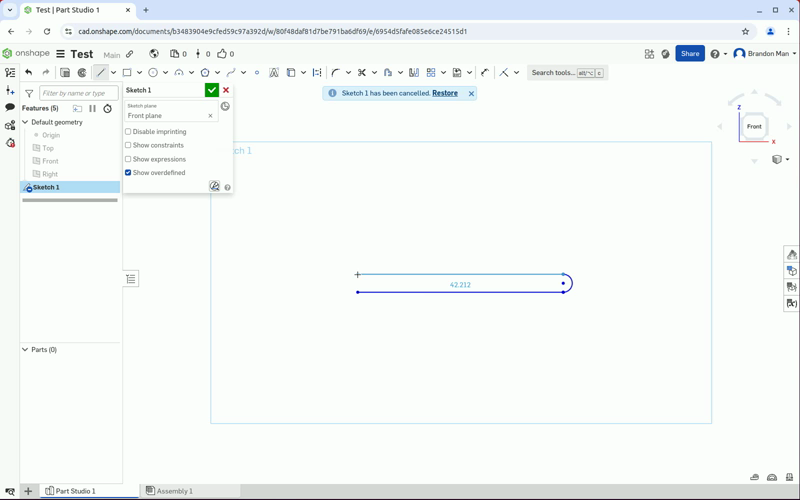
click(357, 274)
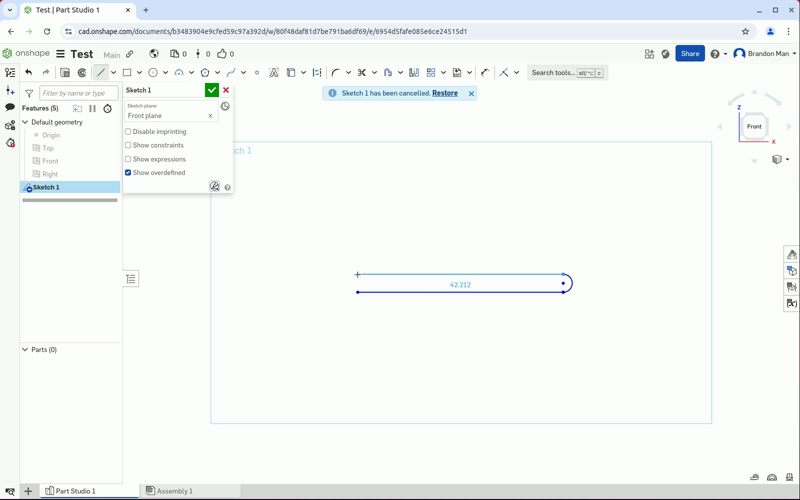
key_up(shift)
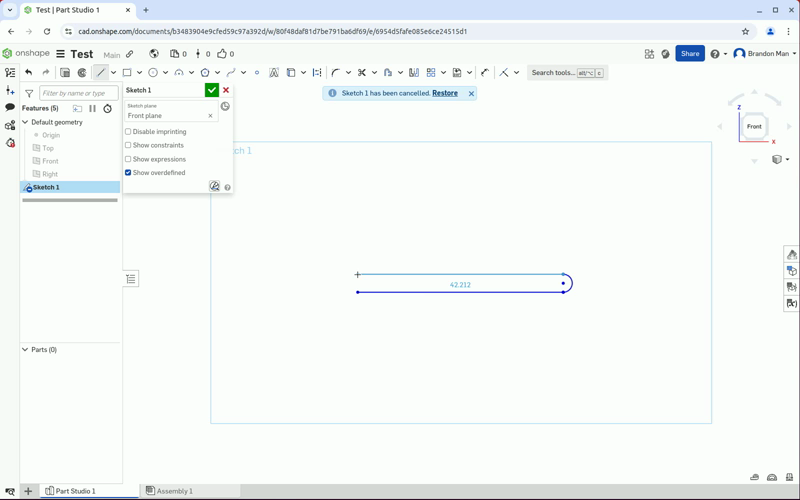
key(esc)
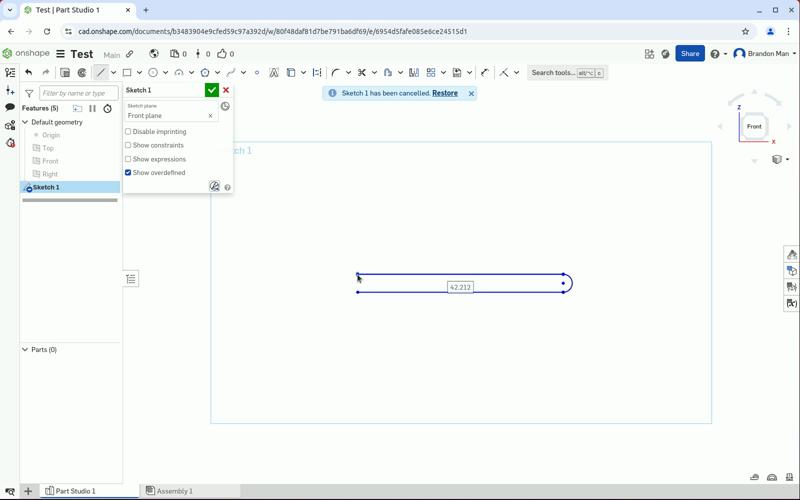
key(a)
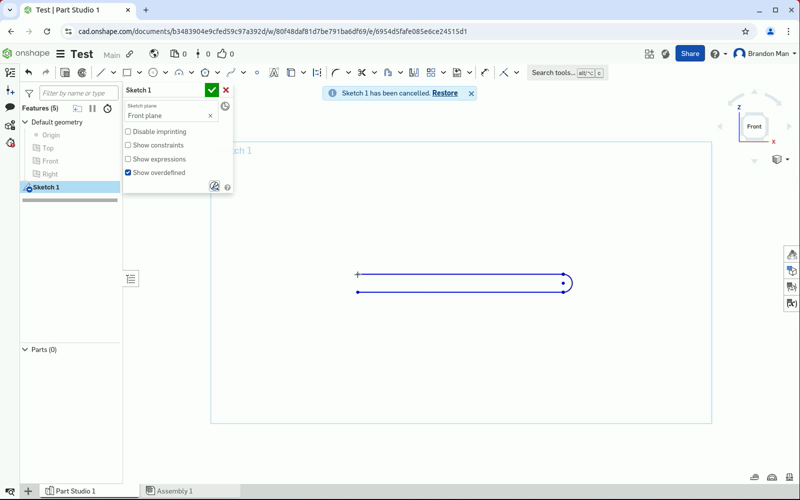
mouse_move(357, 274)
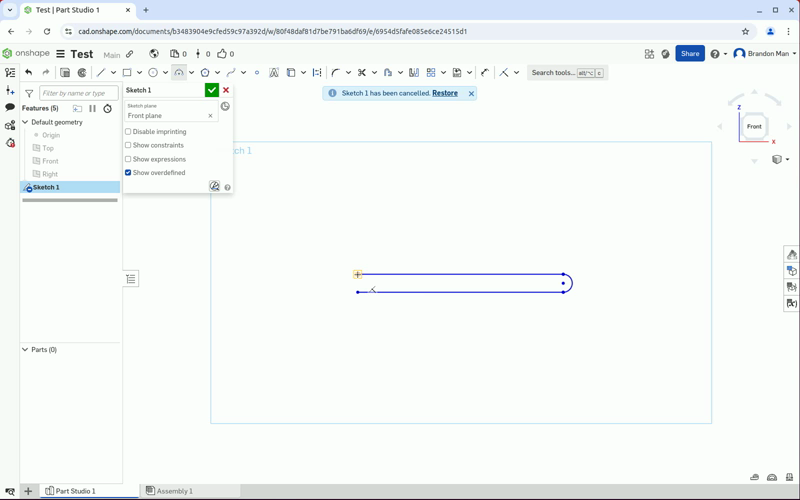
click(357, 274)
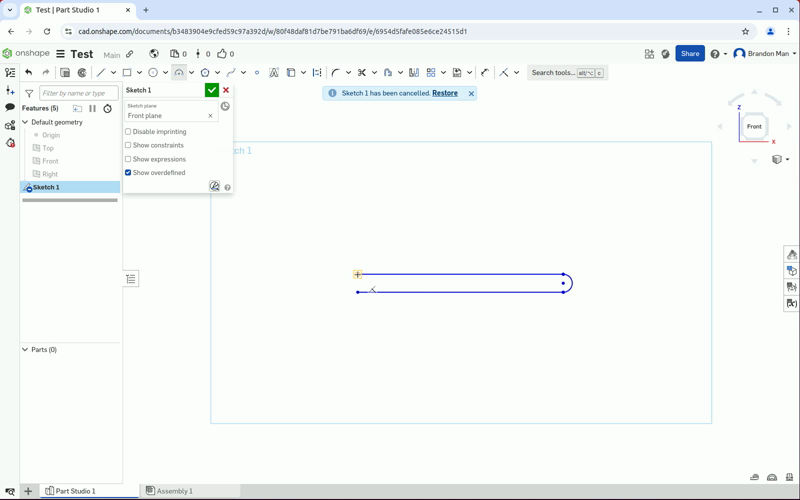
mouse_move(357, 292)
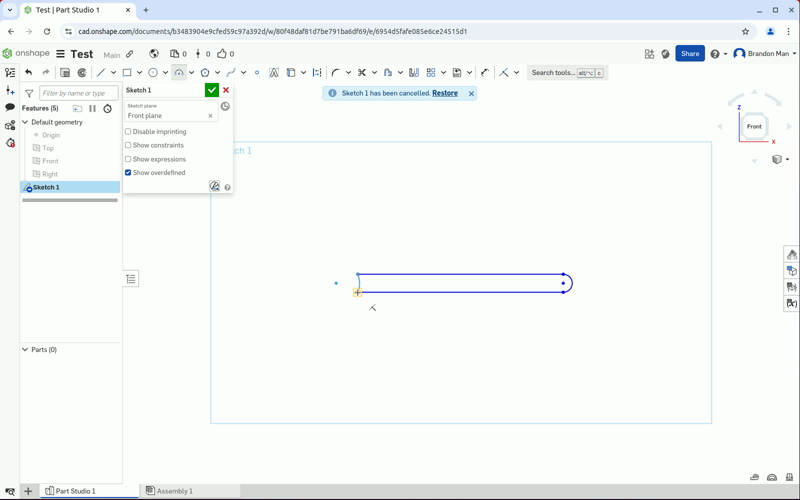
click(357, 292)
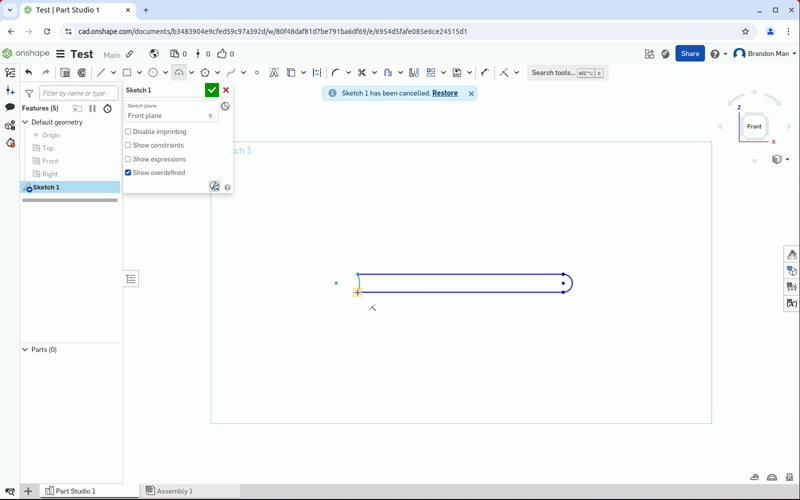
key_down(shift)
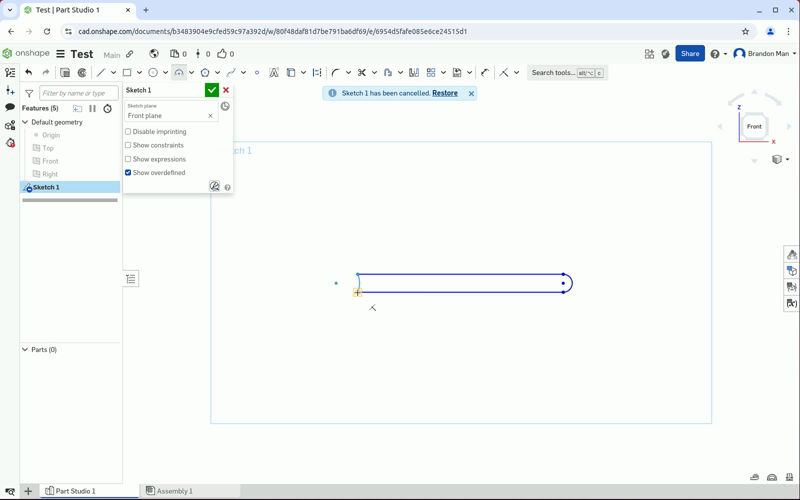
mouse_move(348, 283)
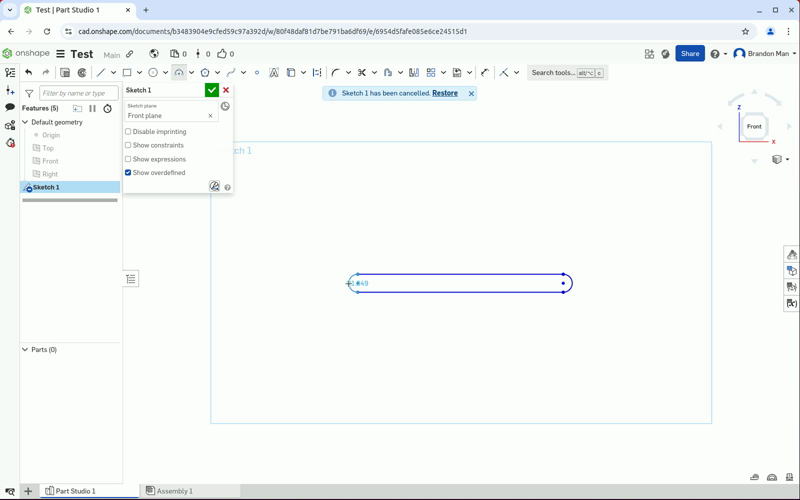
click(348, 283)
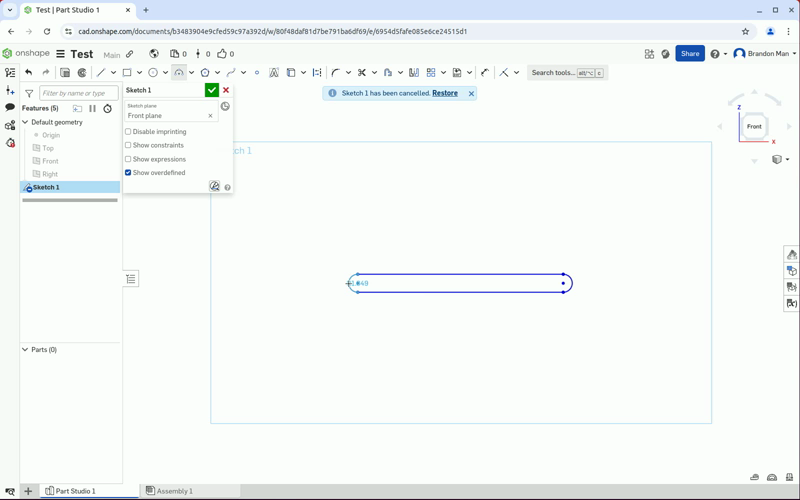
key_up(shift)
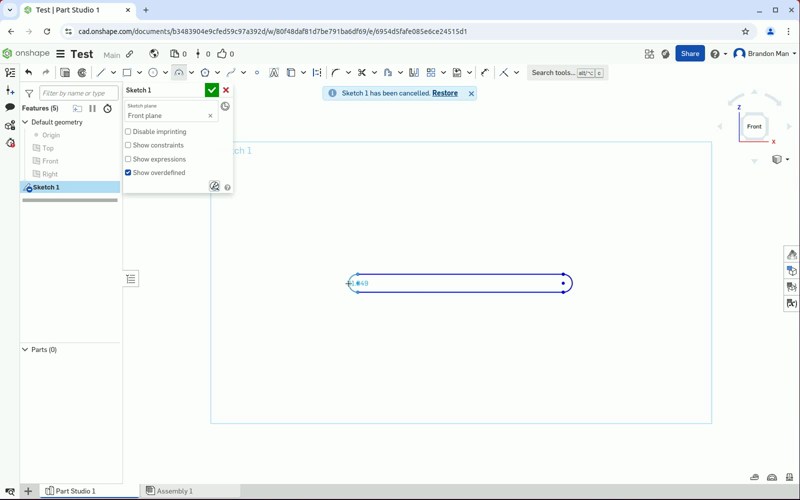
key(esc)
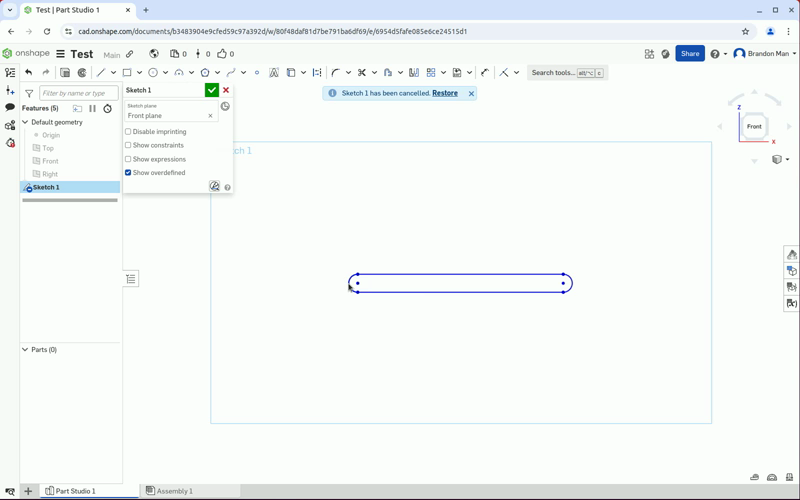
key(c)
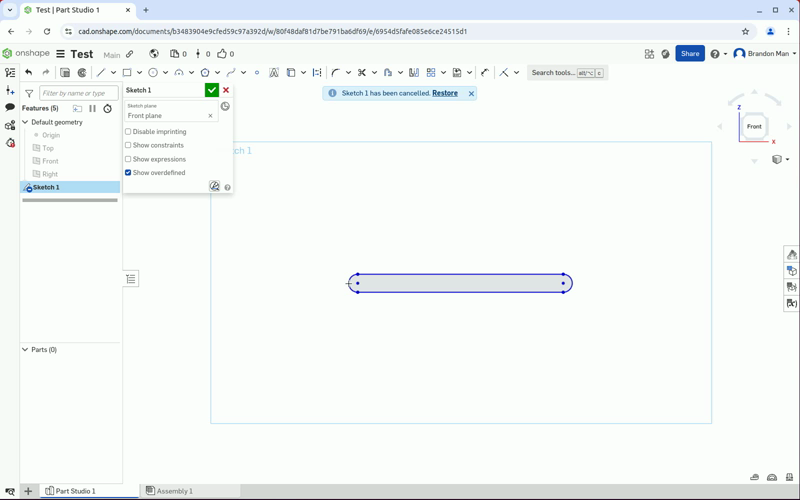
key_down(shift)
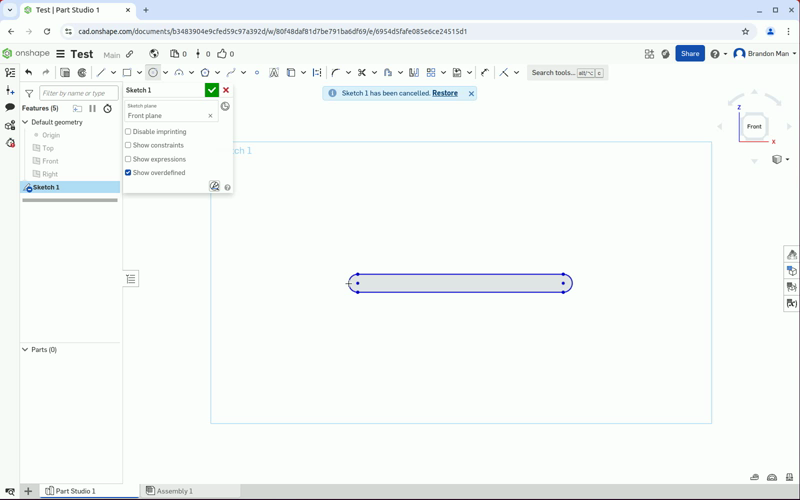
mouse_move(357, 283)
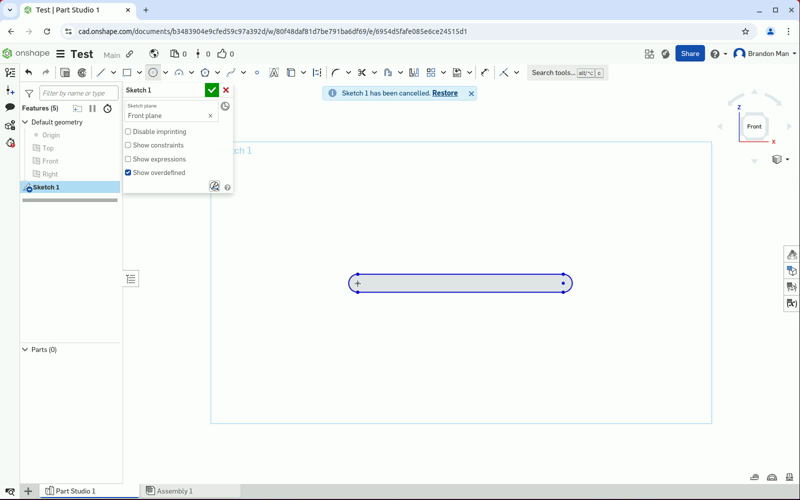
click(357, 283)
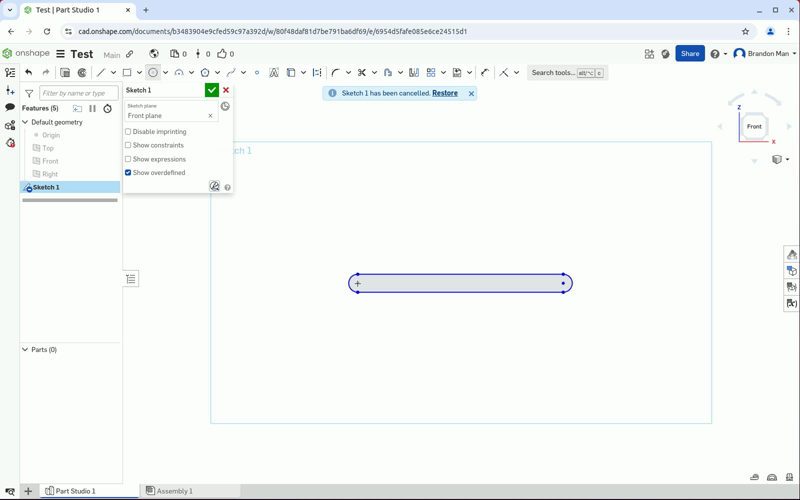
key_up(shift)
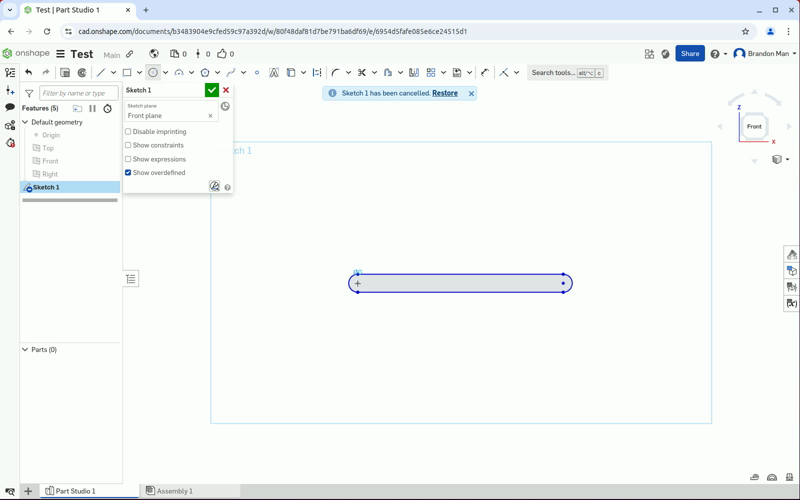
mouse_move(362, 283)
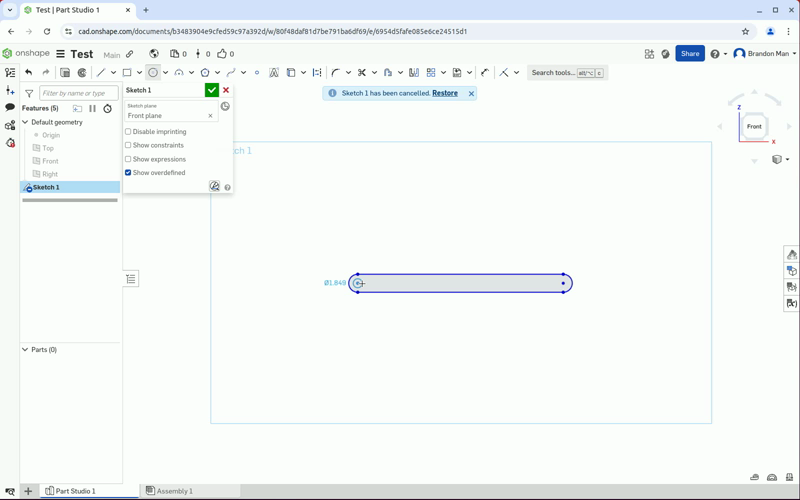
scroll(6)
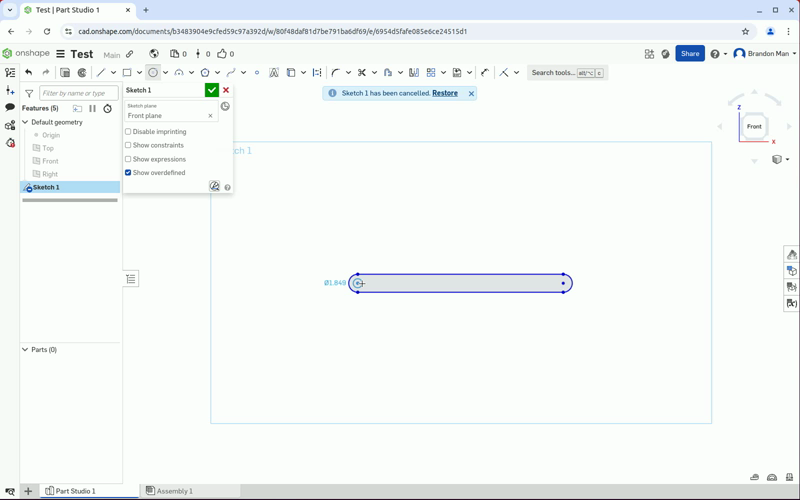
scroll(6)
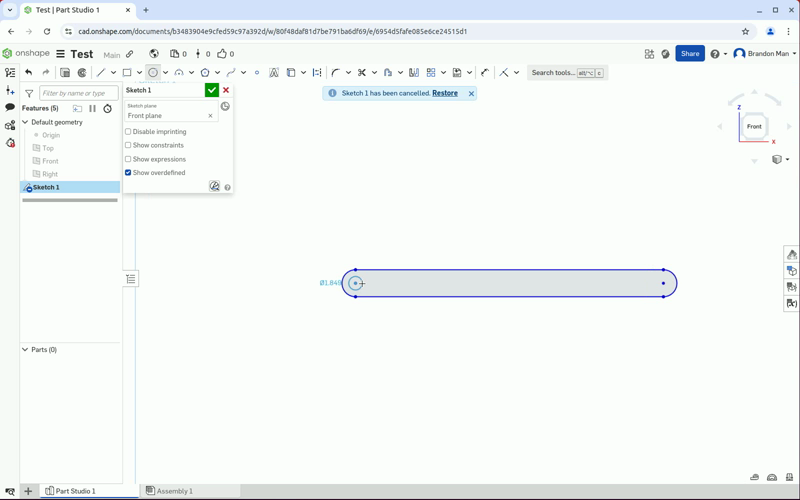
scroll(6)
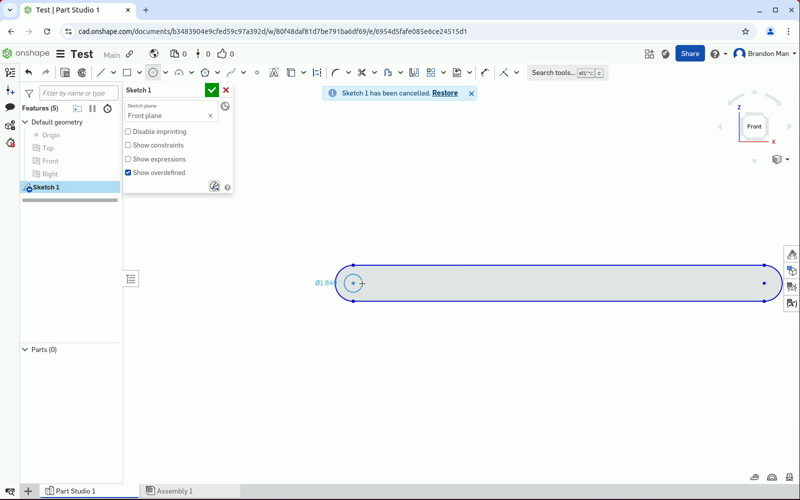
scroll(6)
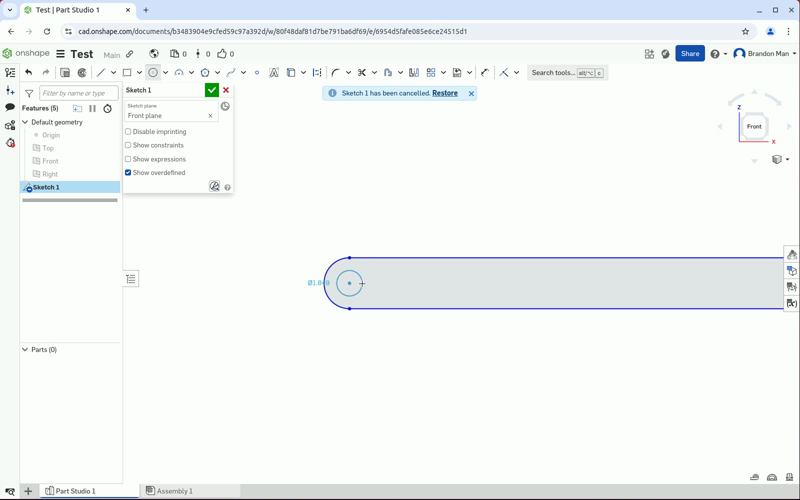
scroll(6)
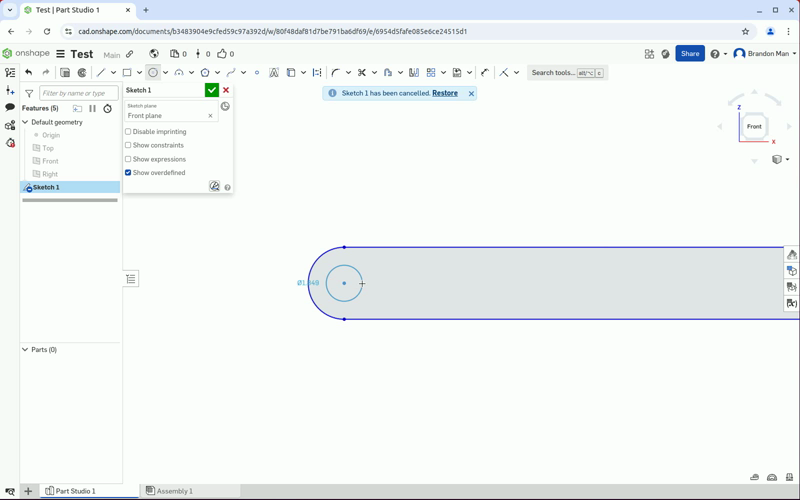
scroll(6)
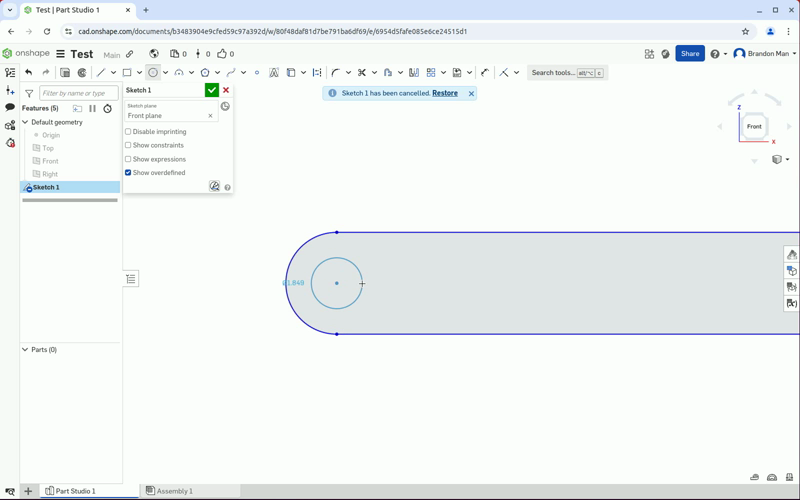
scroll(6)
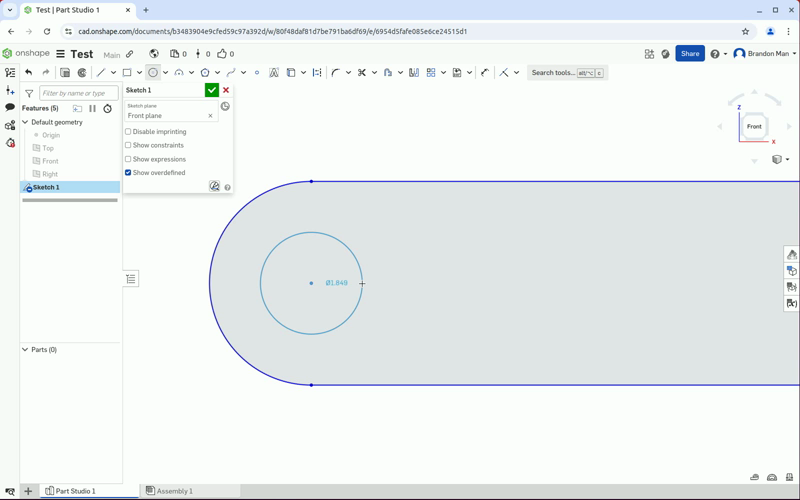
click(362, 283)
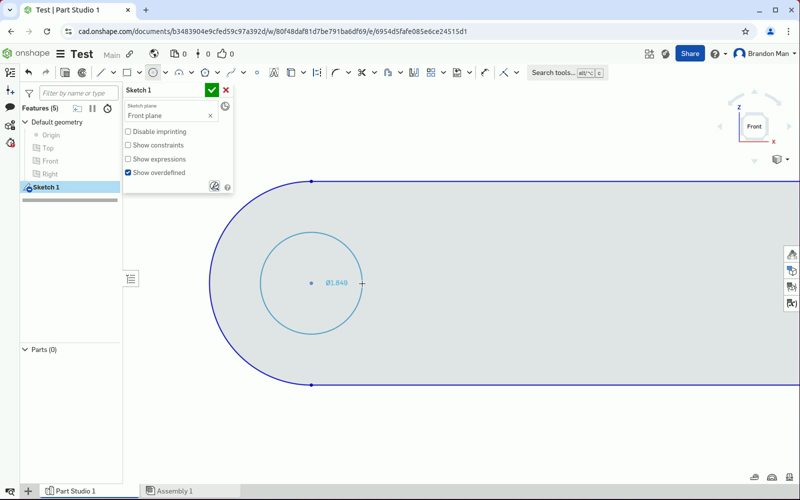
scroll(-6)
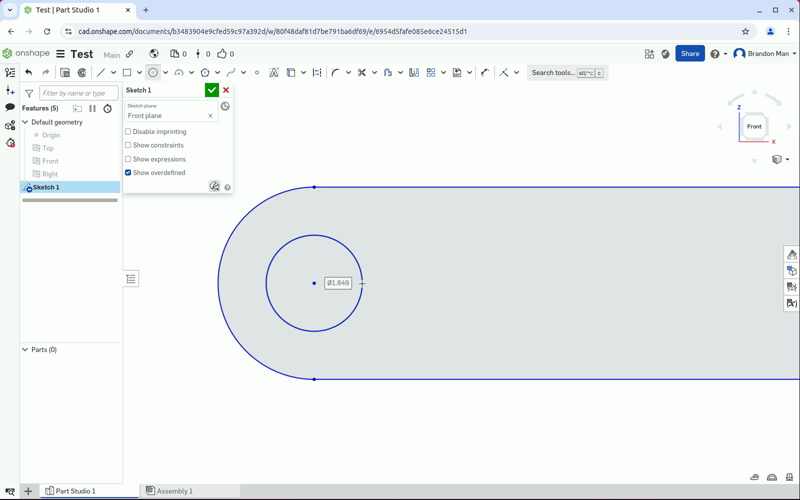
scroll(-6)
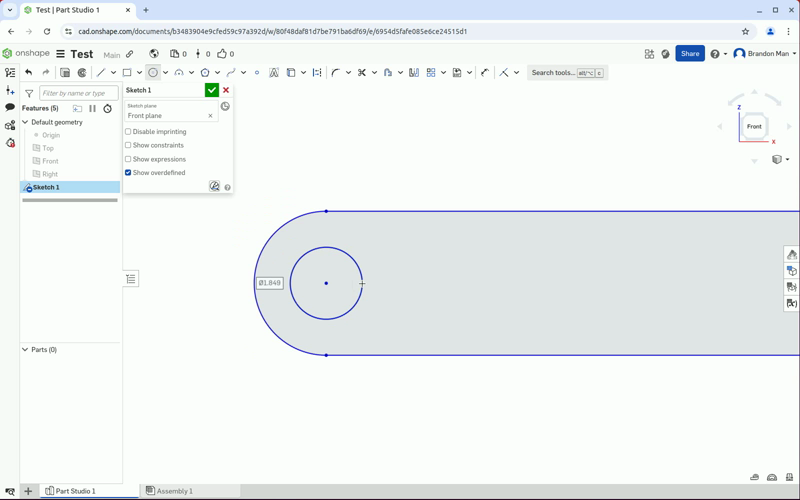
scroll(-6)
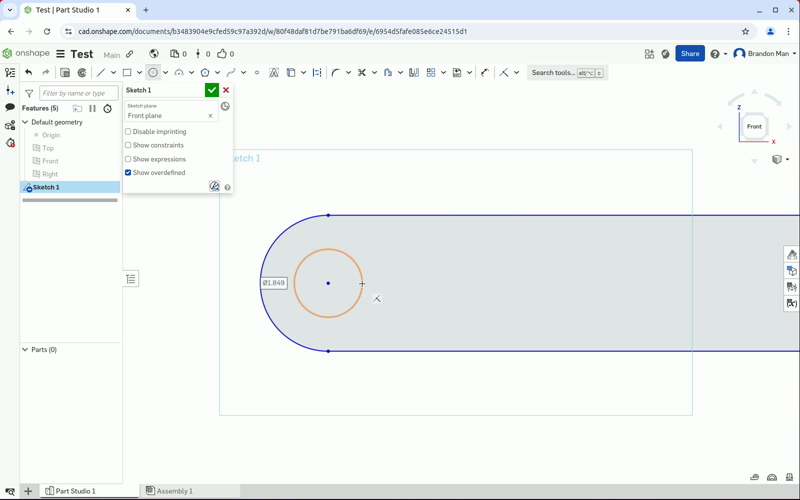
scroll(-6)
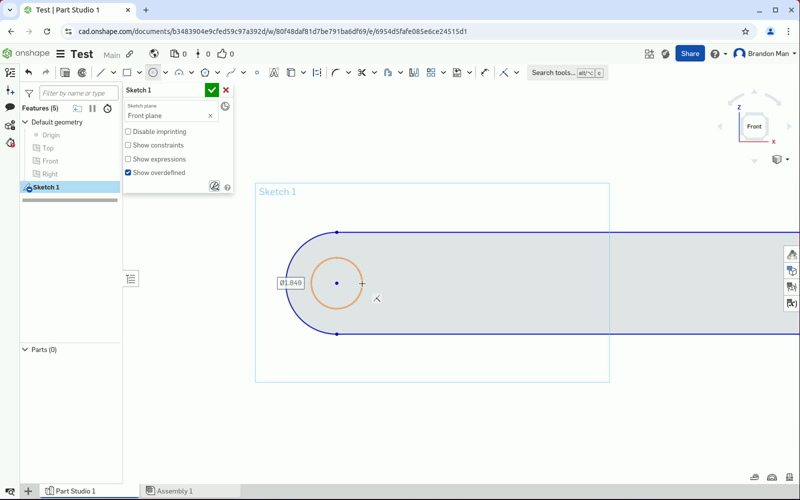
scroll(-6)
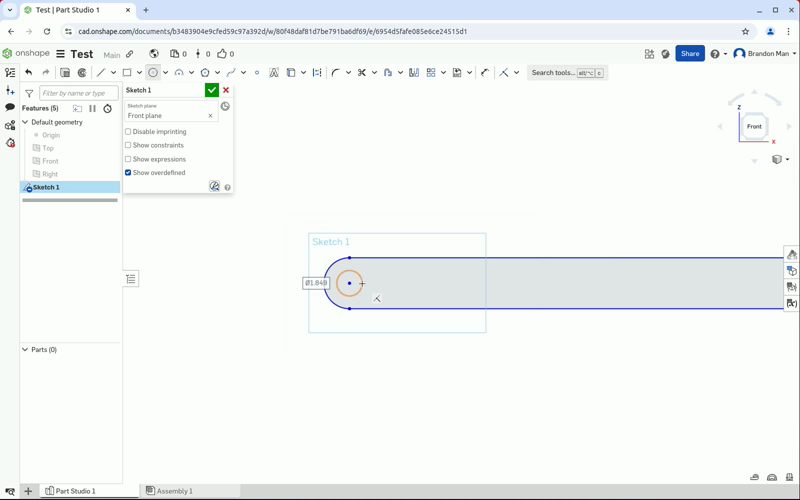
scroll(-6)
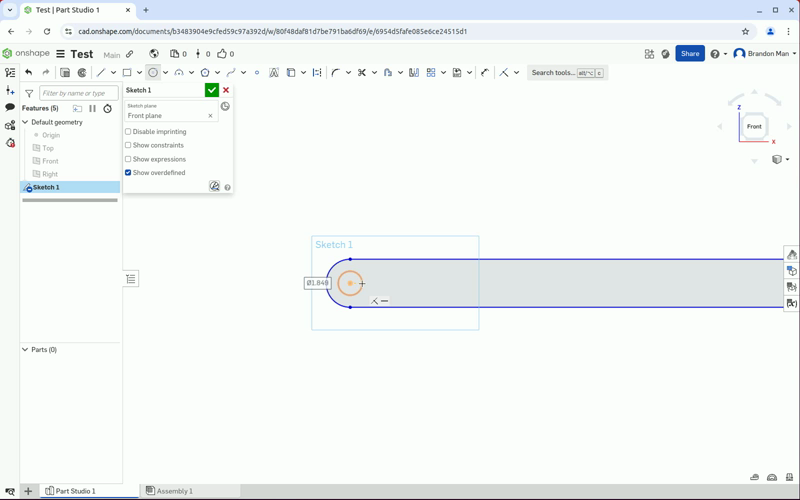
scroll(-6)
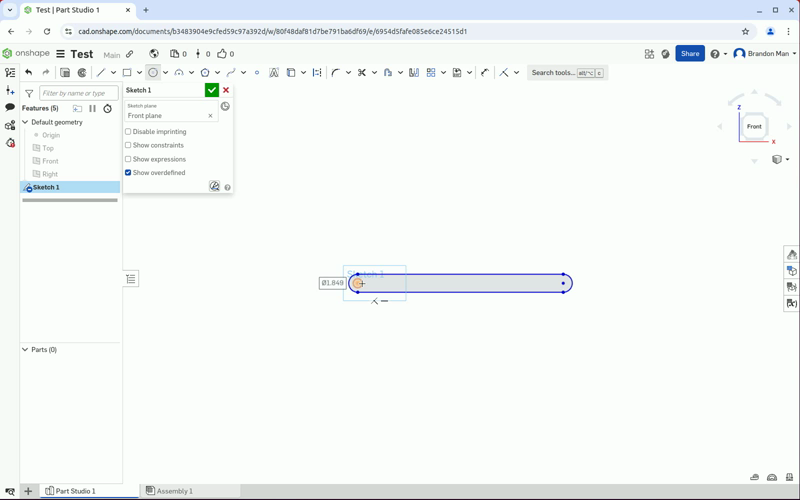
key(esc)
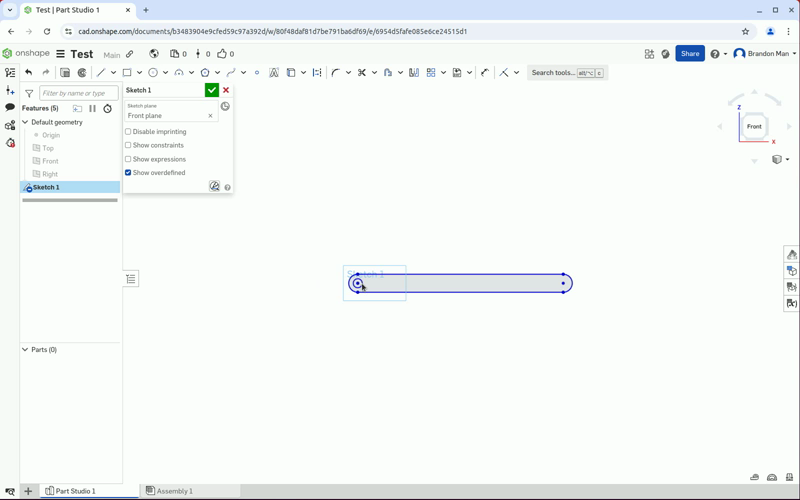
key(c)
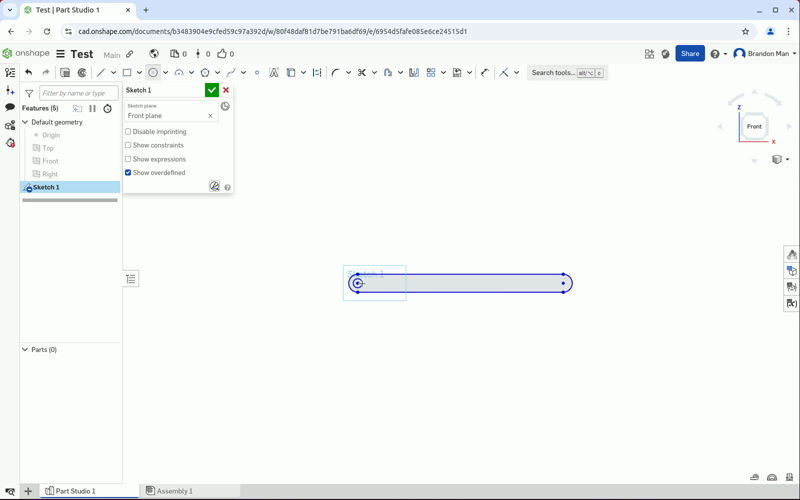
key_down(shift)
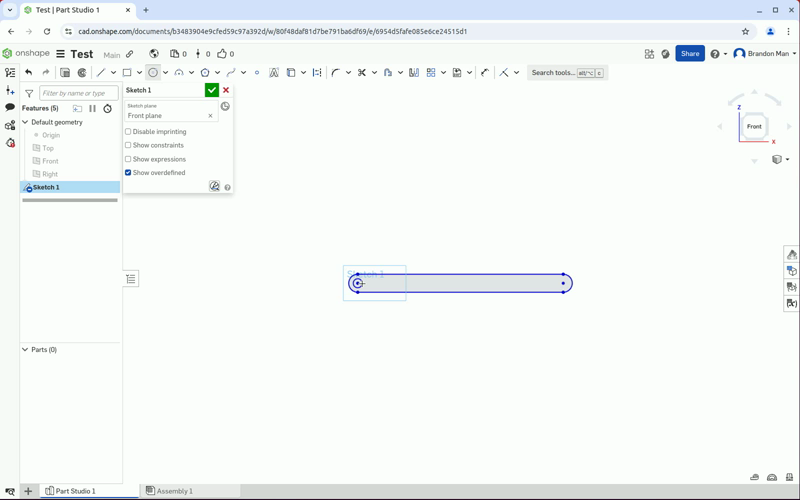
mouse_move(563, 283)
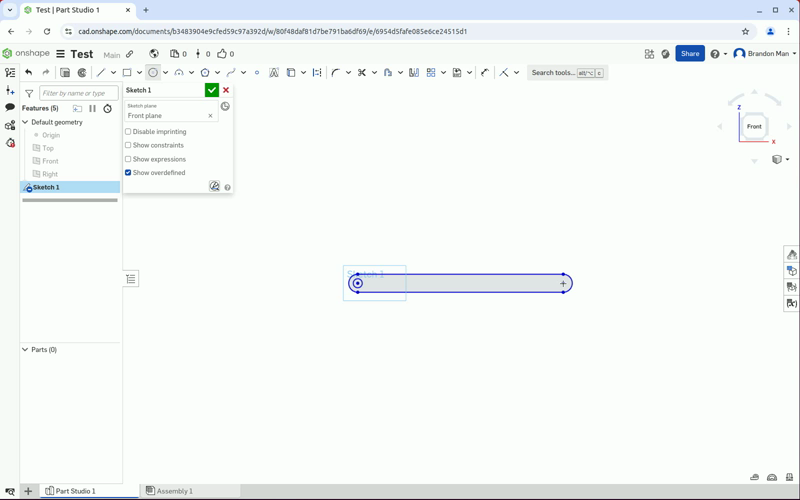
click(563, 283)
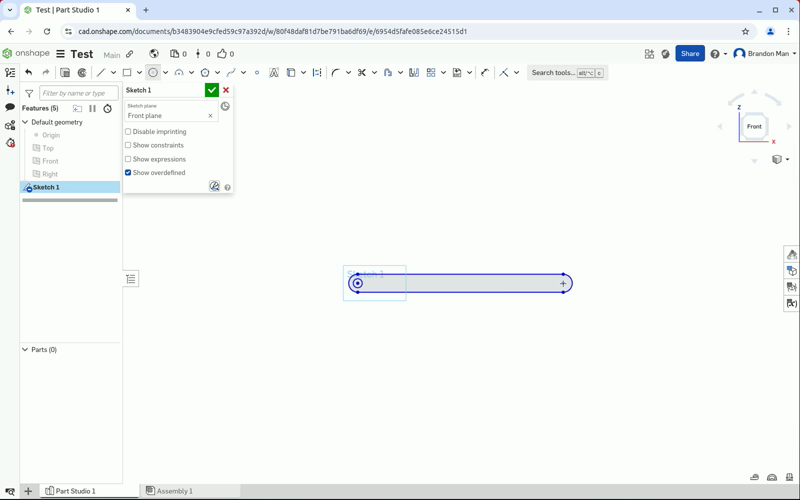
key_up(shift)
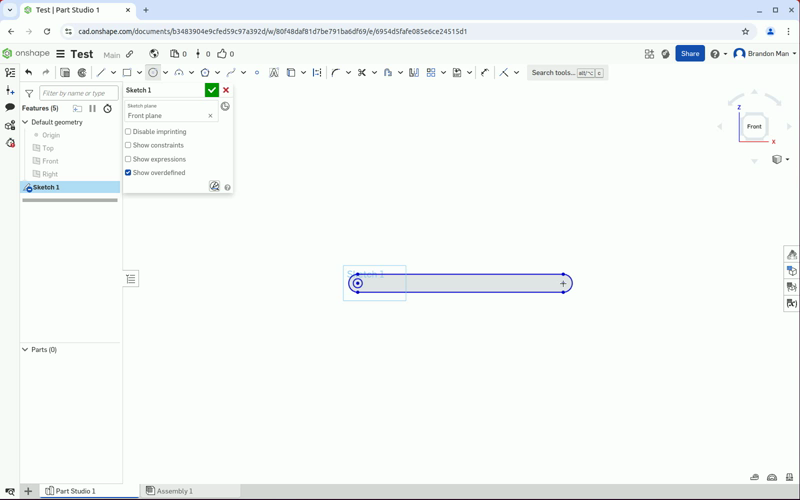
mouse_move(567, 283)
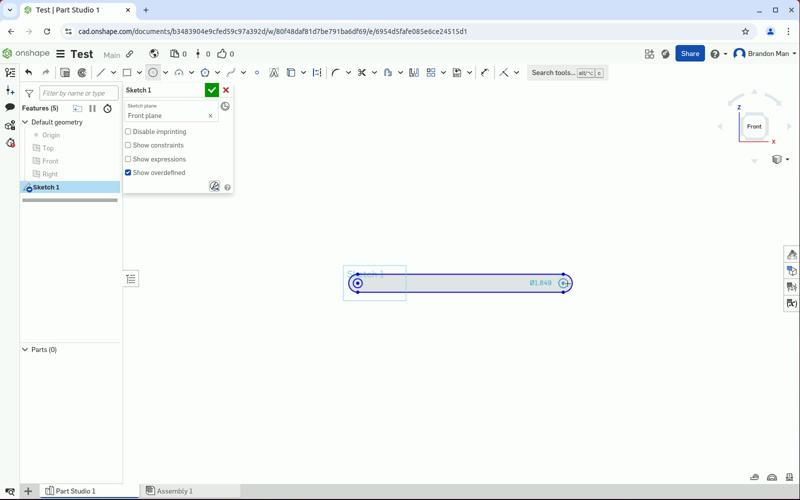
scroll(6)
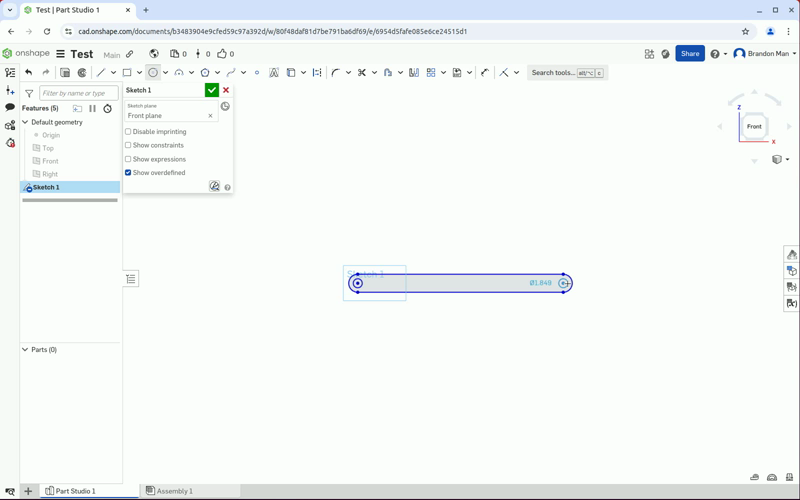
scroll(6)
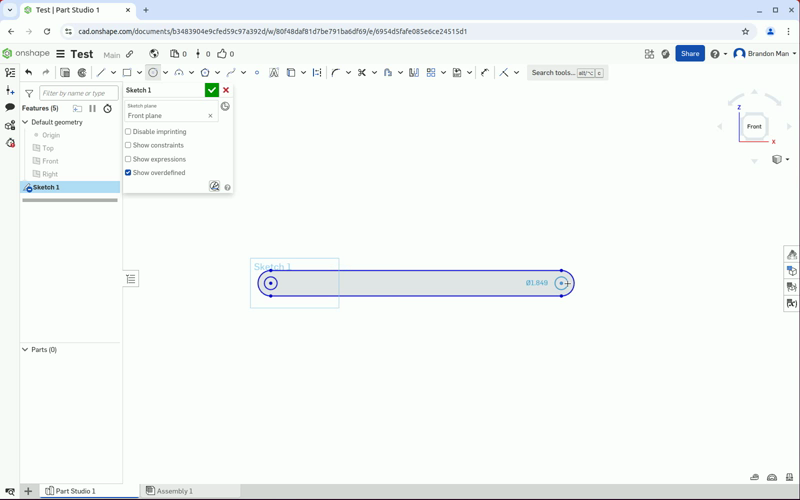
scroll(6)
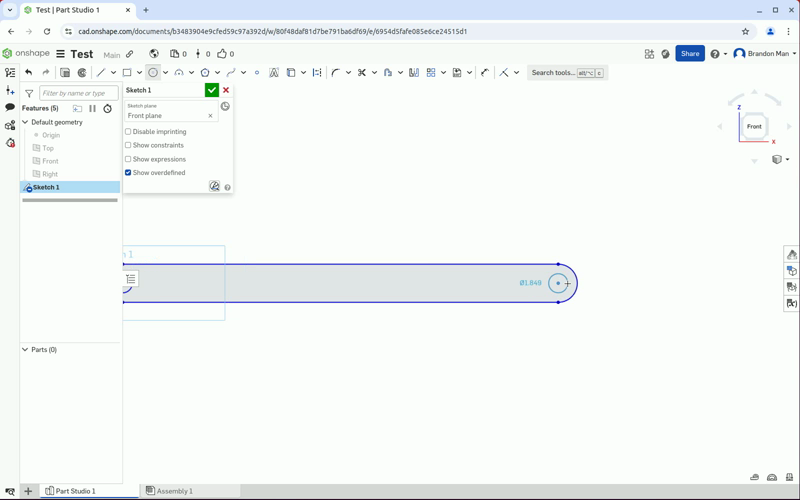
scroll(6)
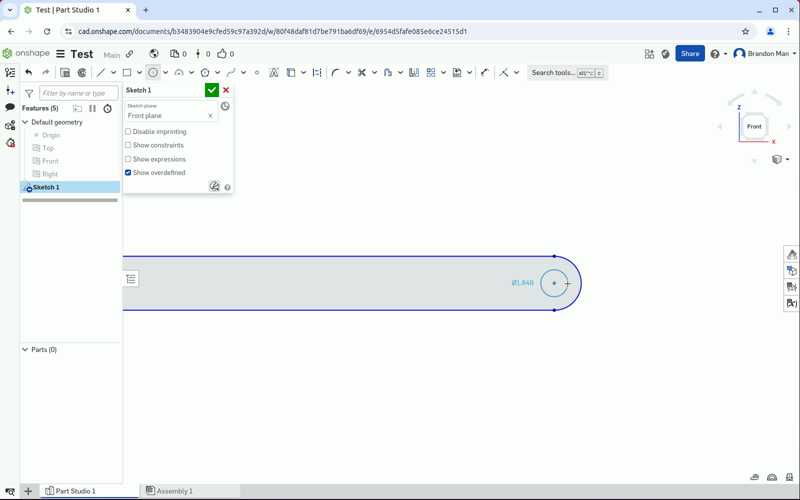
scroll(6)
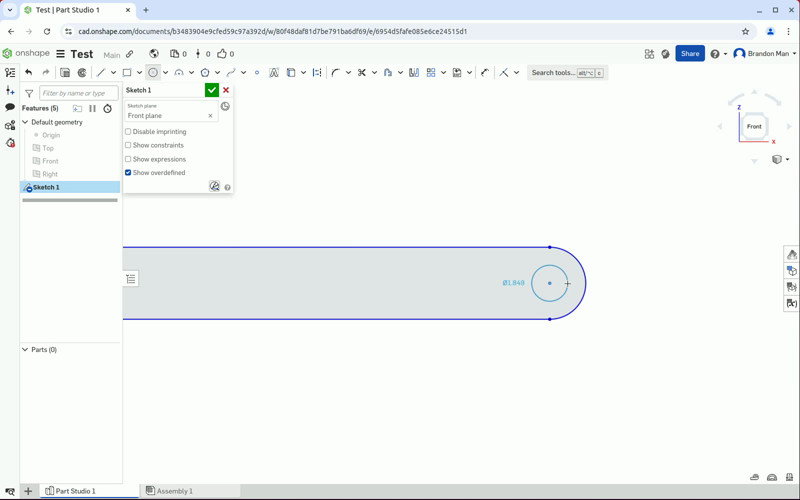
scroll(6)
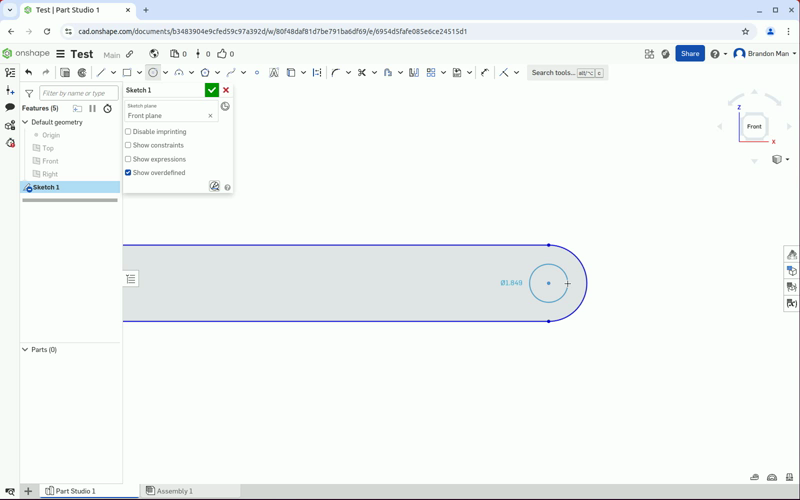
scroll(6)
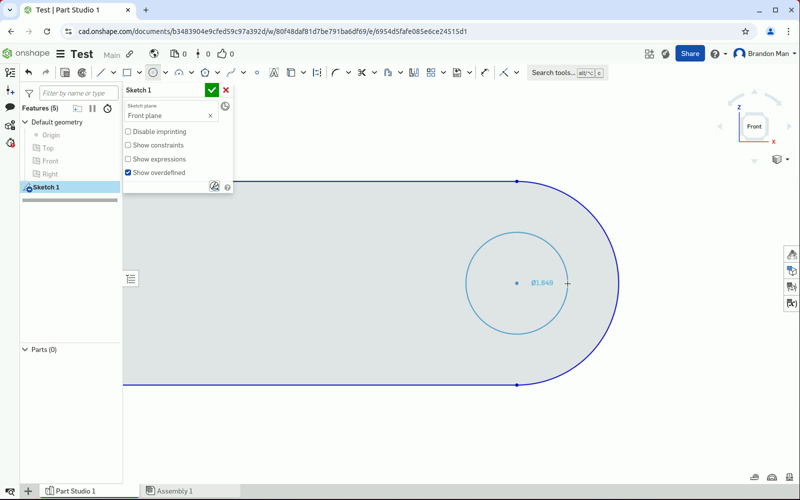
click(567, 283)
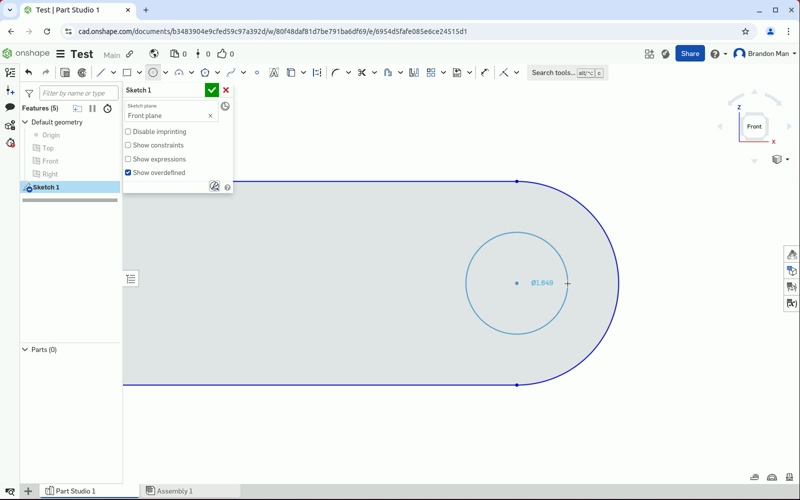
scroll(-6)
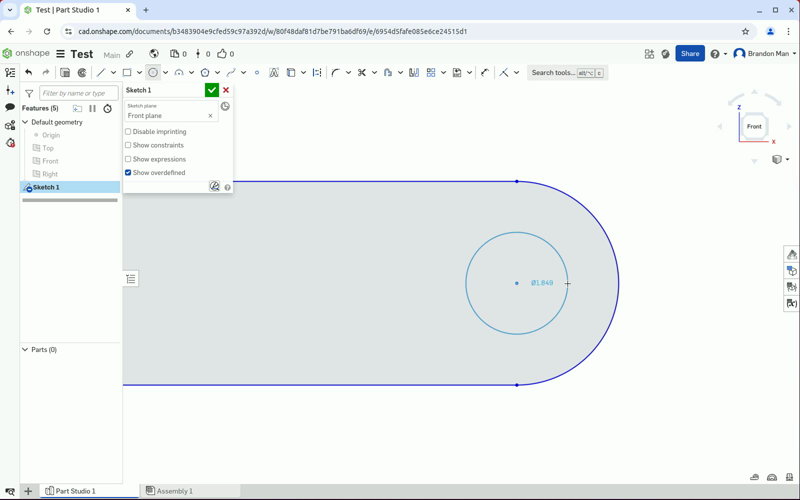
scroll(-6)
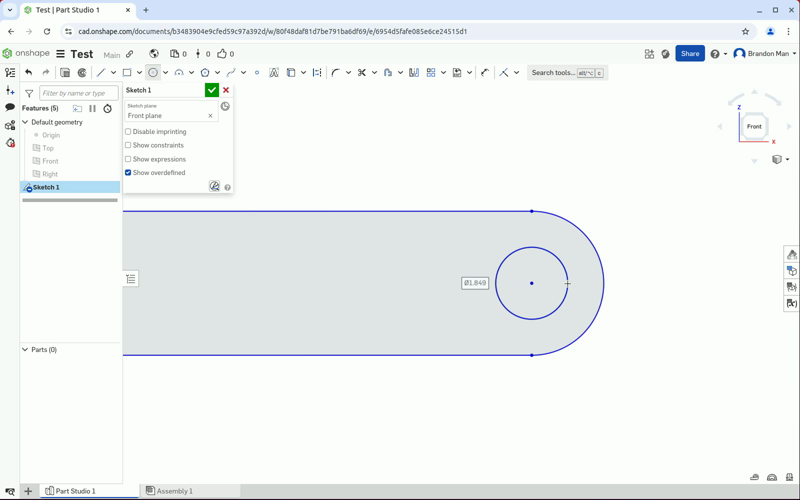
scroll(-6)
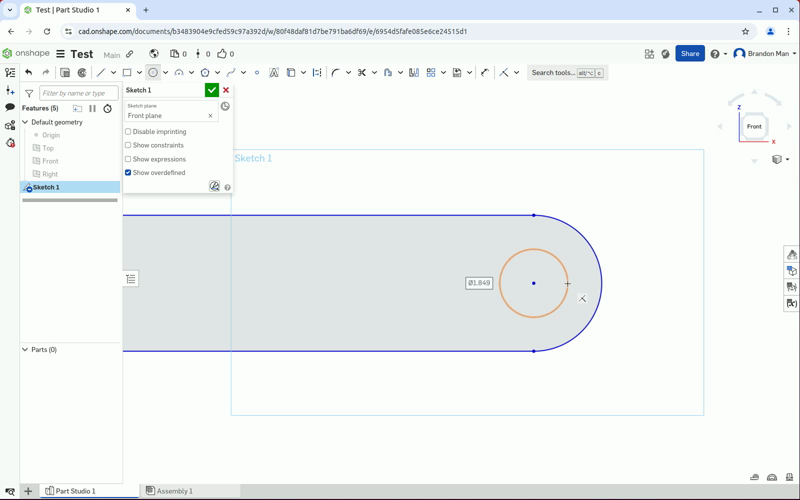
scroll(-6)
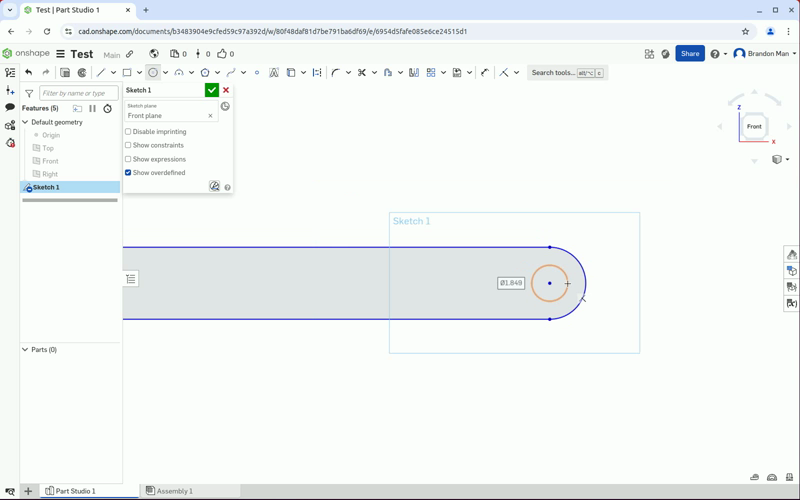
scroll(-6)
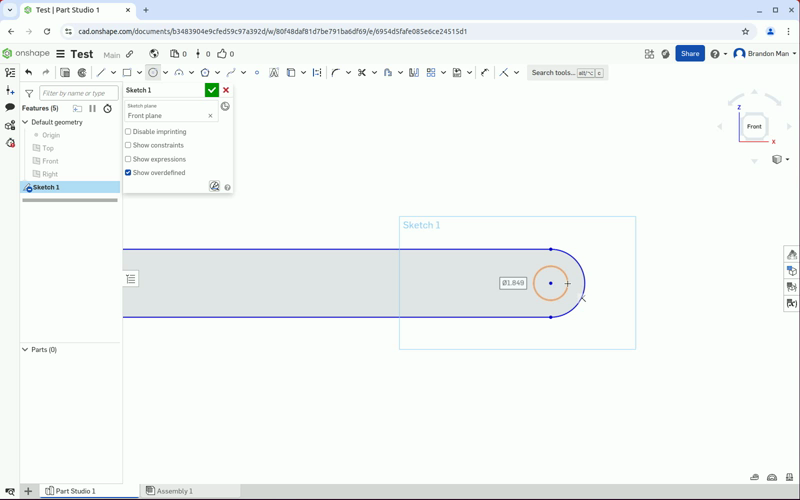
scroll(-6)
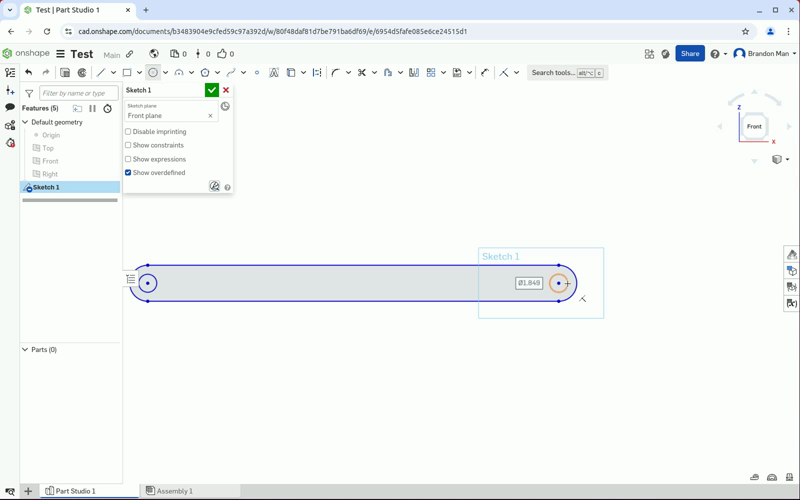
scroll(-6)
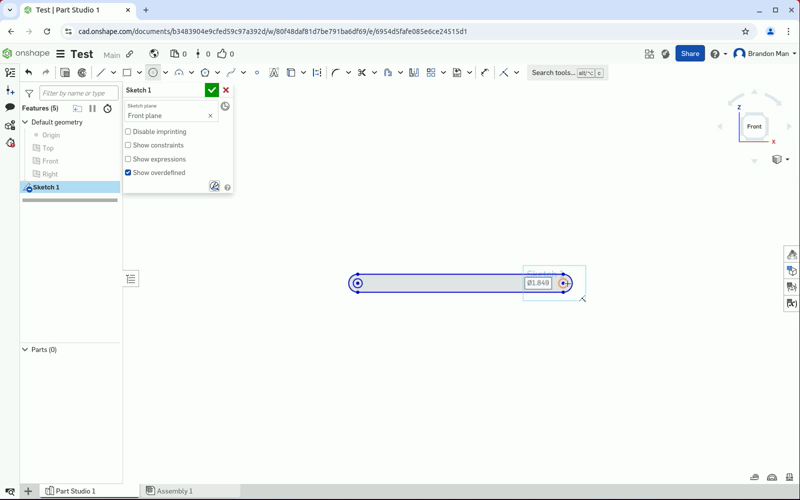
key(esc)
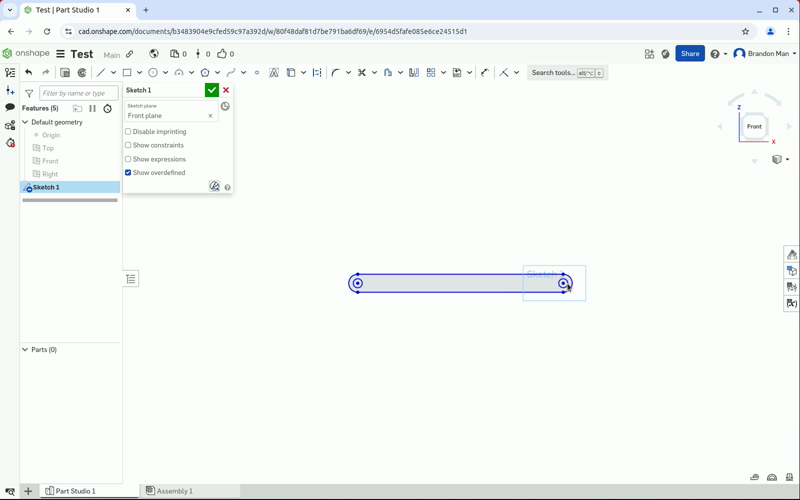
mouse_move(541, 283)
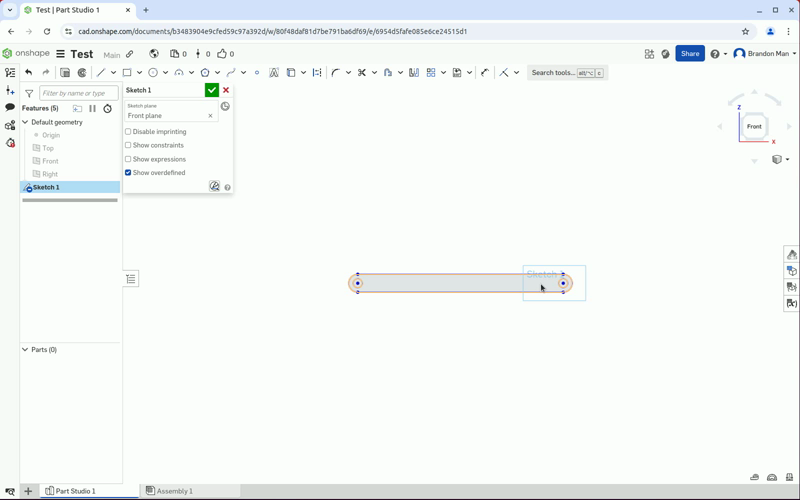
click(541, 283)
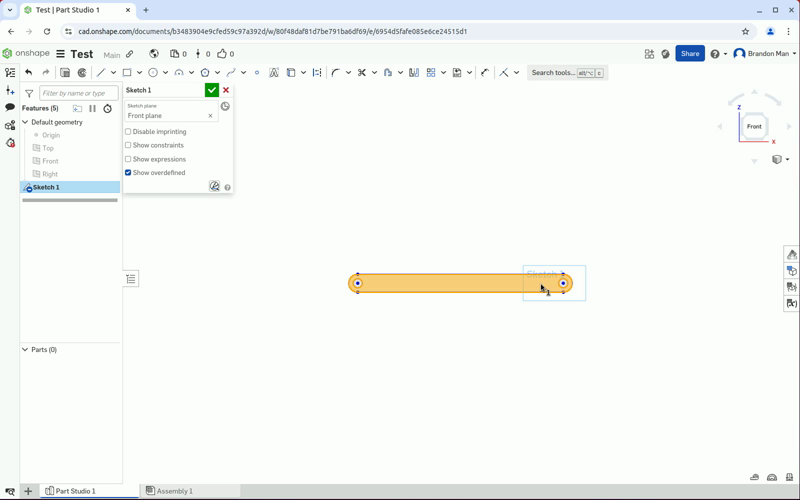
mouse_move(73, 352)
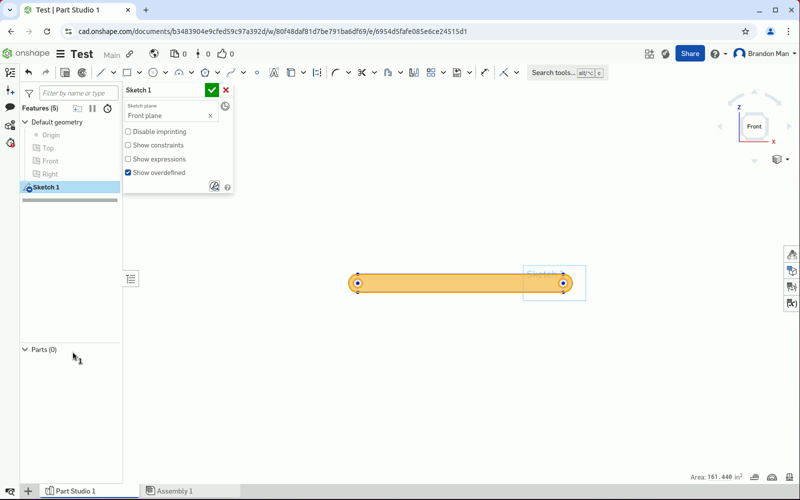
key(shift+y)
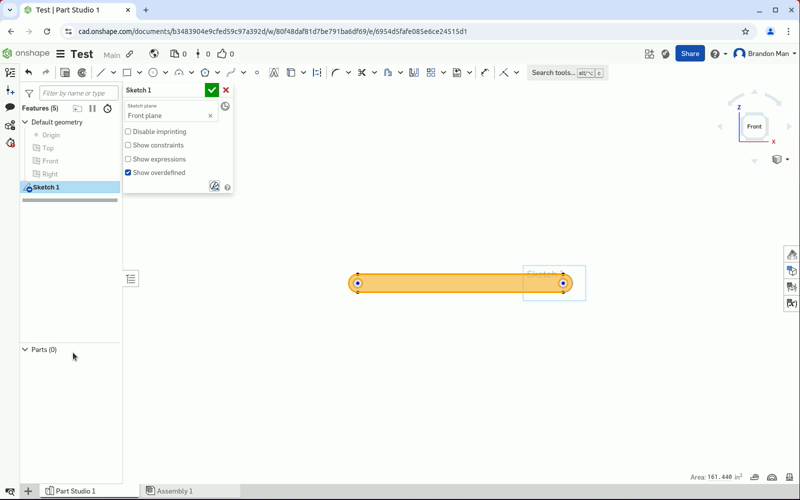
key(shift+e)
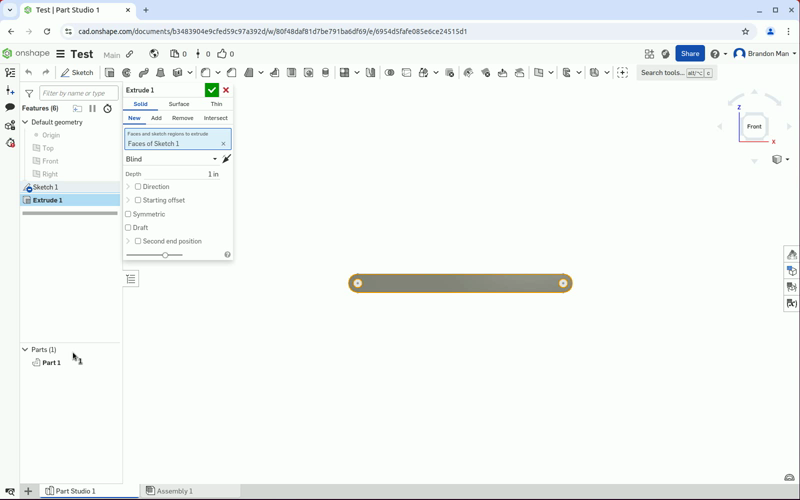
mouse_move(143, 106)
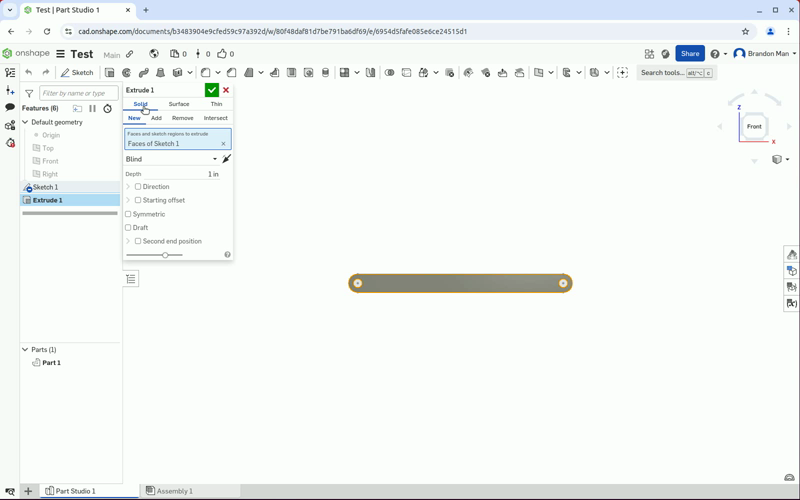
click(143, 106)
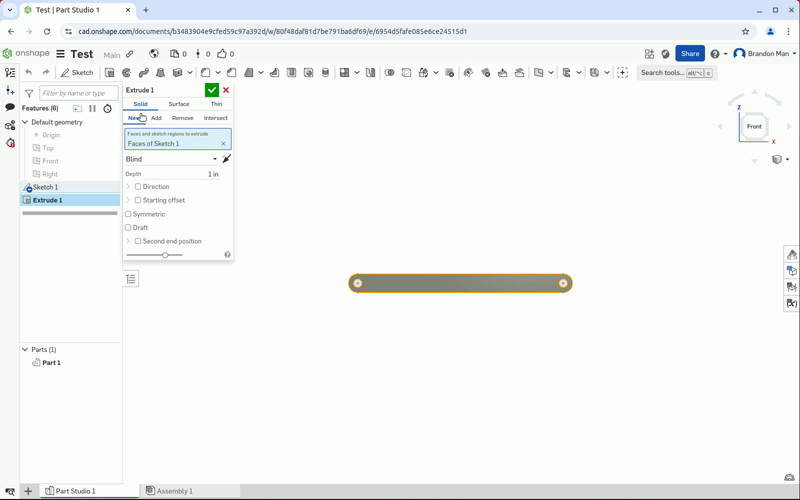
mouse_move(137, 120)
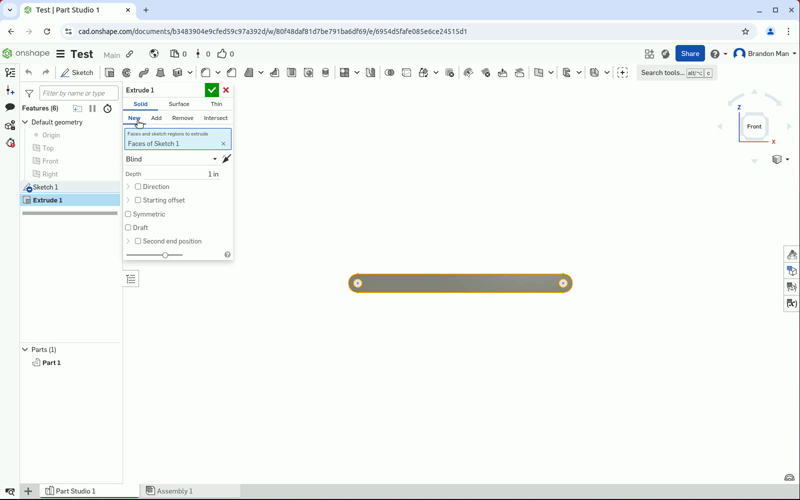
click(137, 120)
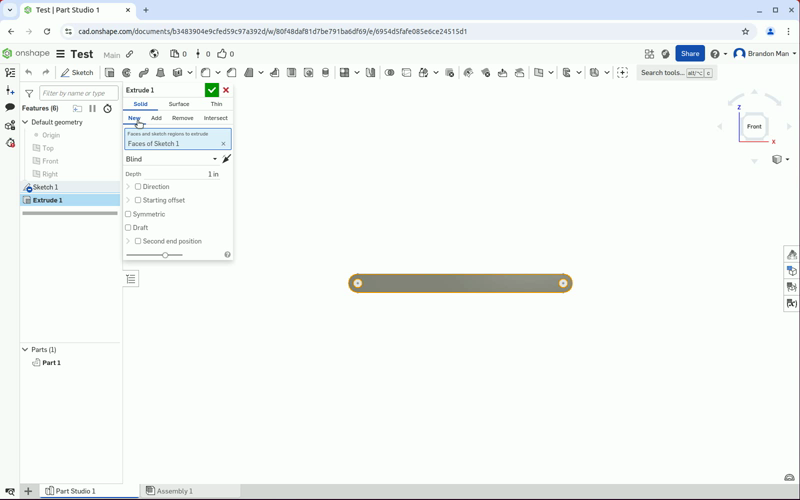
key(tab, 4)
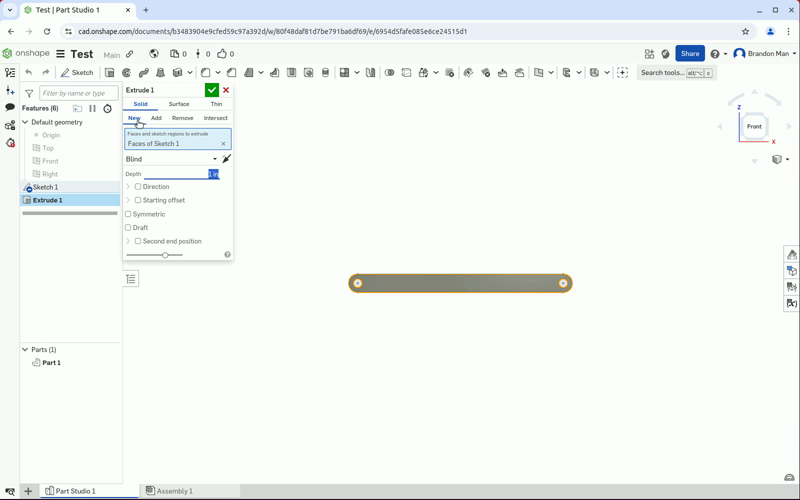
text(0.722)
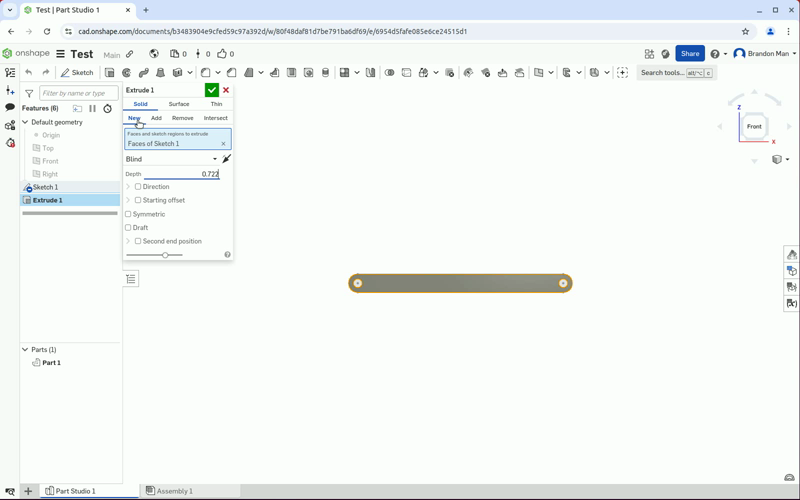
key(enter)
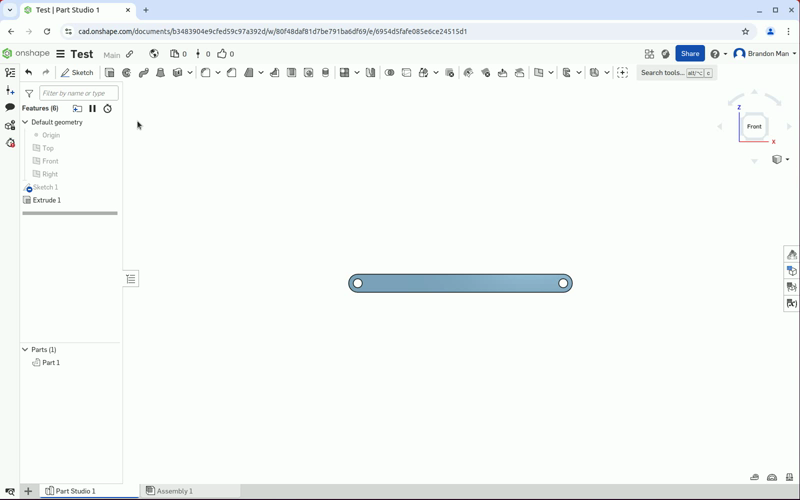
key(shift+h)
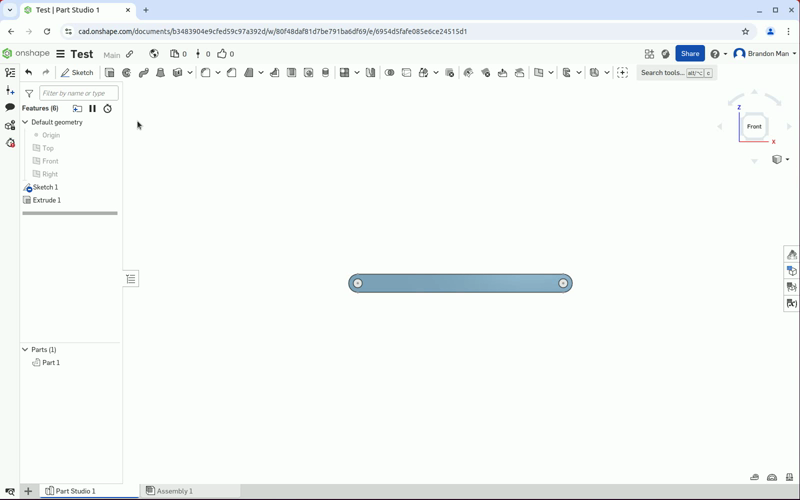
key(shift+h)
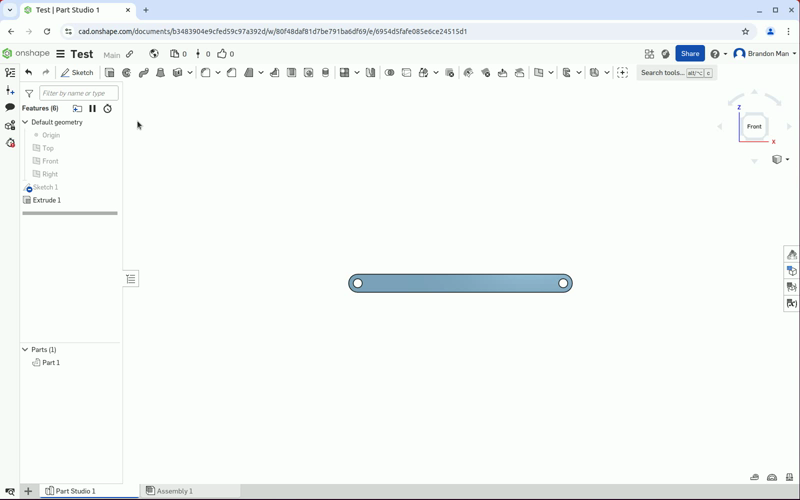
mouse_move(73, 189)
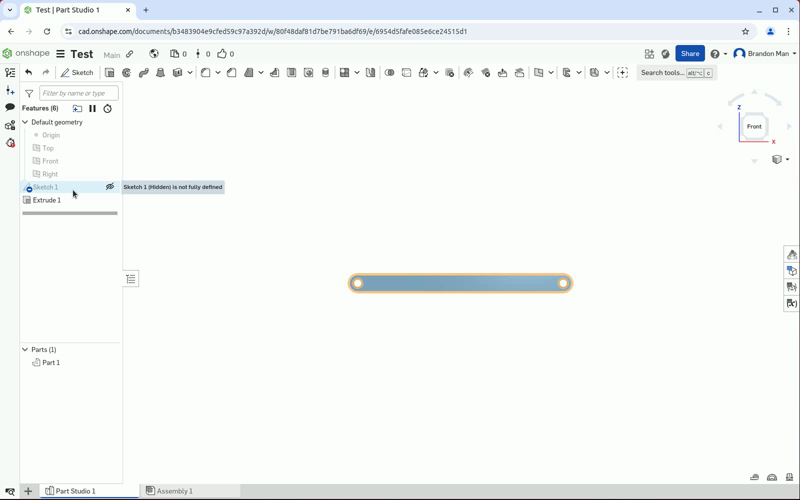
click(73, 189)
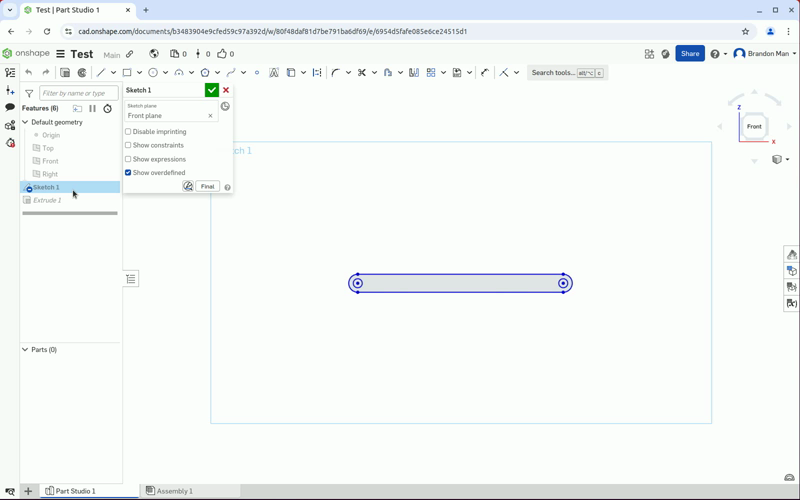
mouse_move(229, 92)
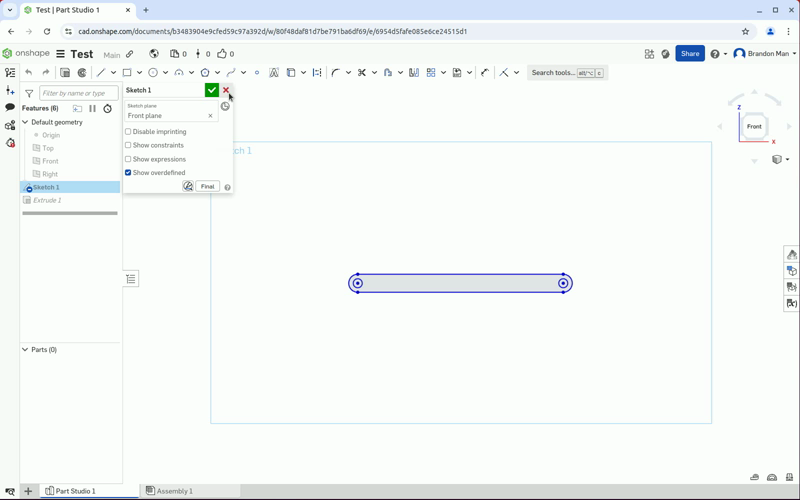
click(229, 92)
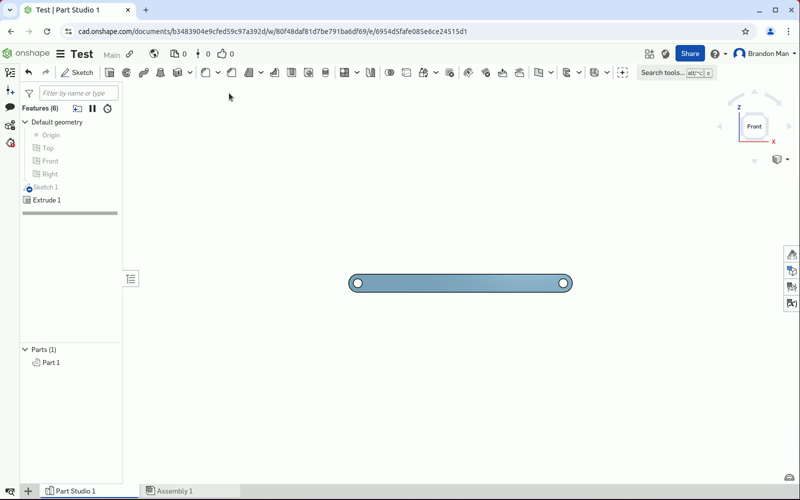
mouse_move(73, 352)
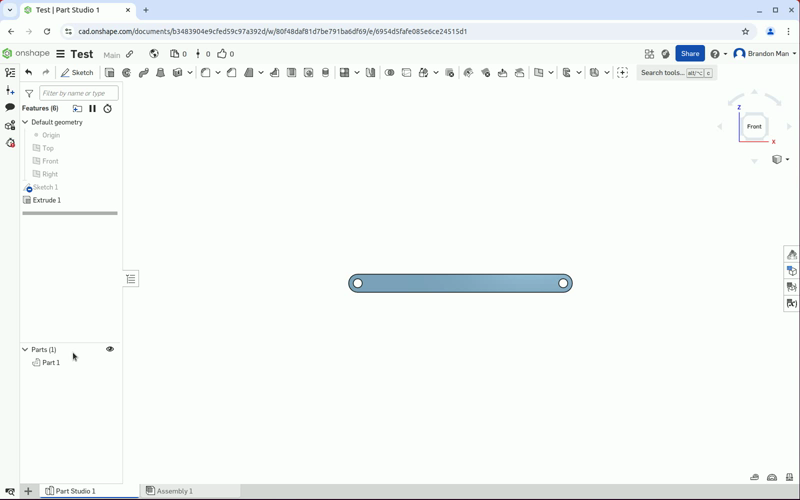
key(y)
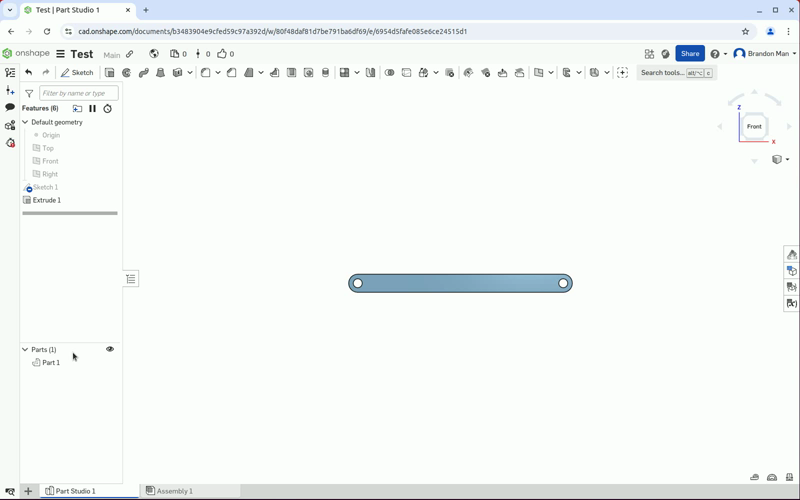
key(shift+p)
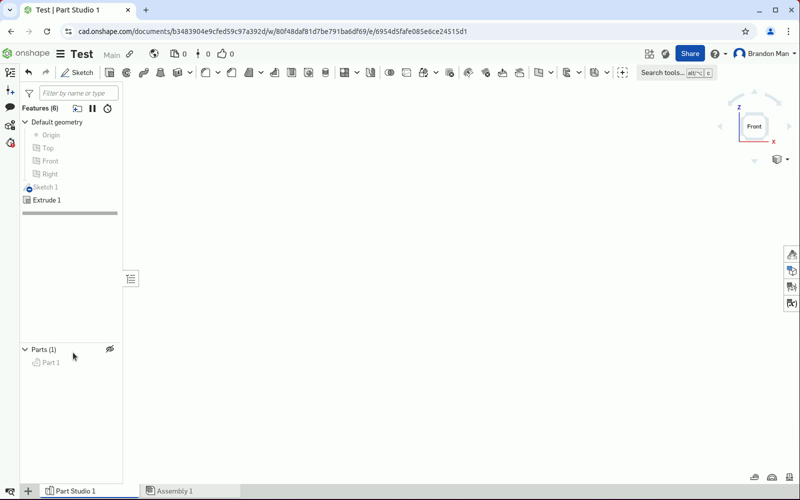
key(space)
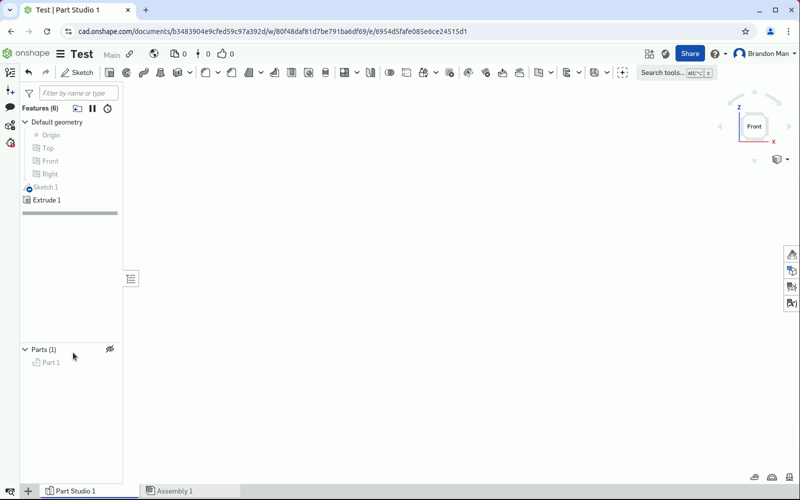
key_down(shift)
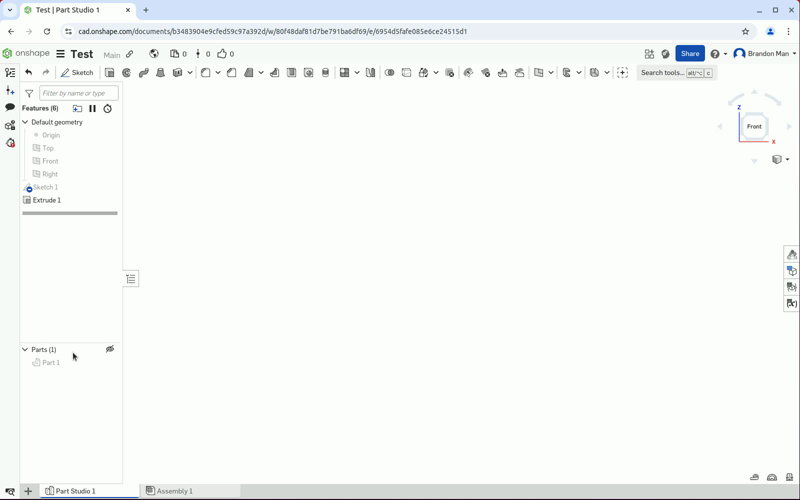
key(down)
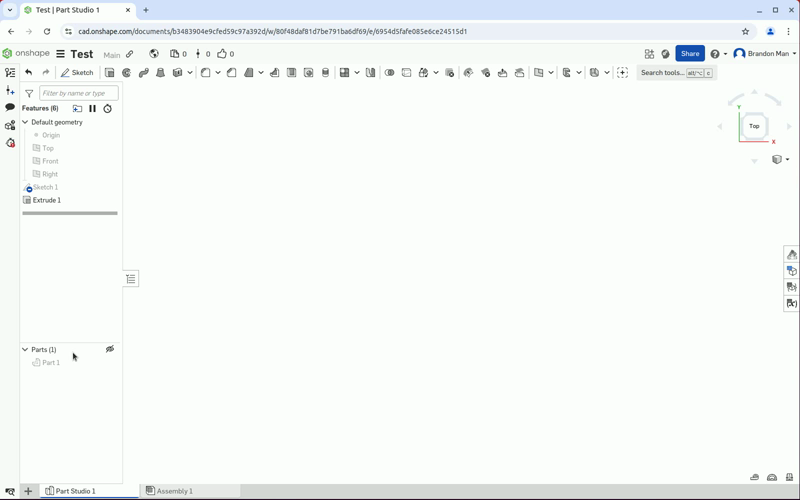
key_up(shift)
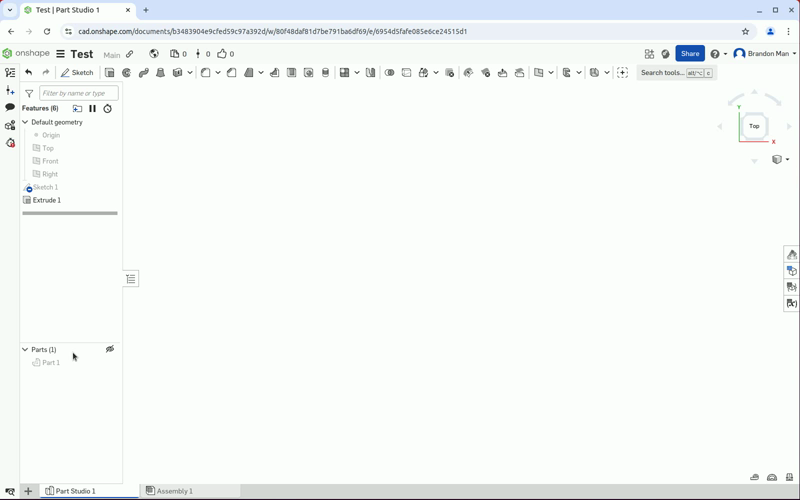
mouse_move(73, 352)
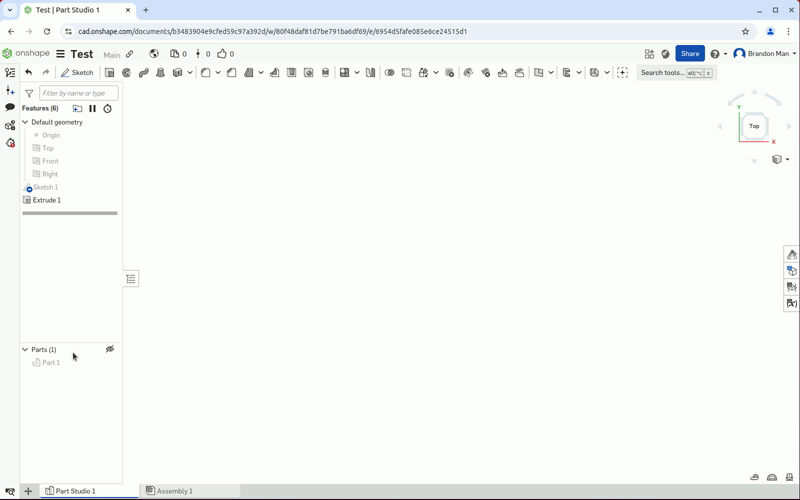
key(shift+y)
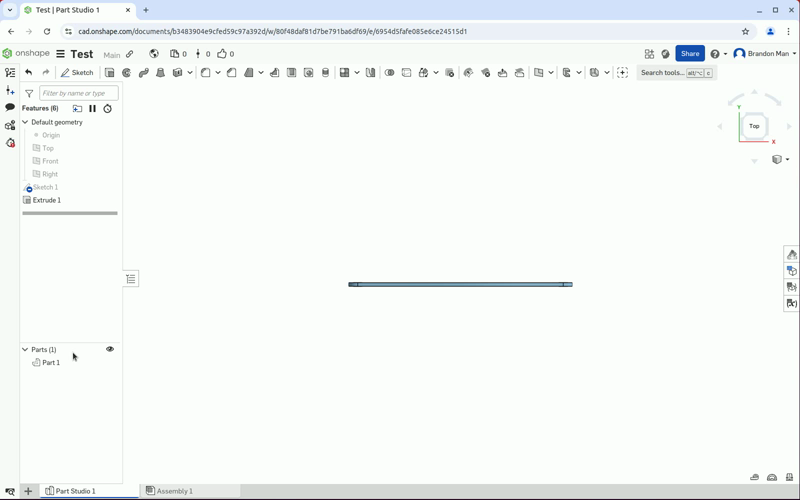
mouse_move(541, 75)
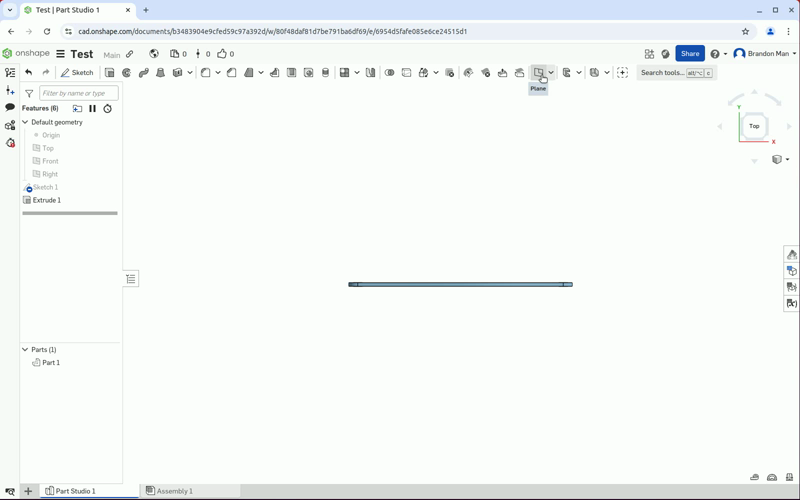
click(541, 75)
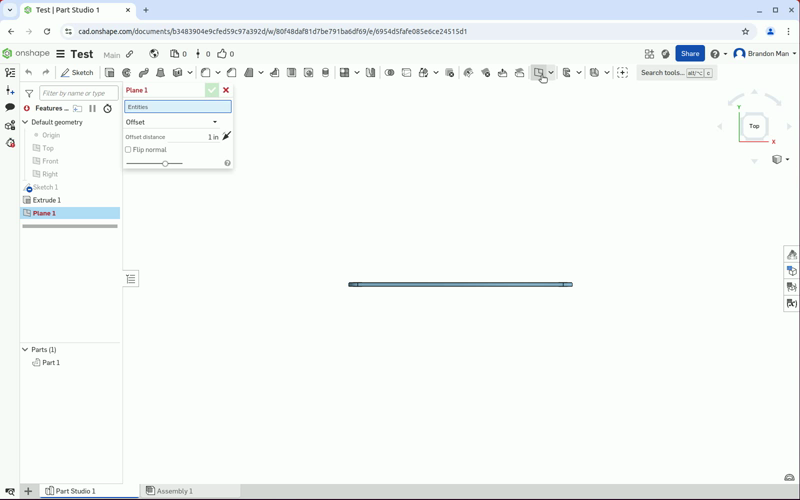
mouse_move(73, 150)
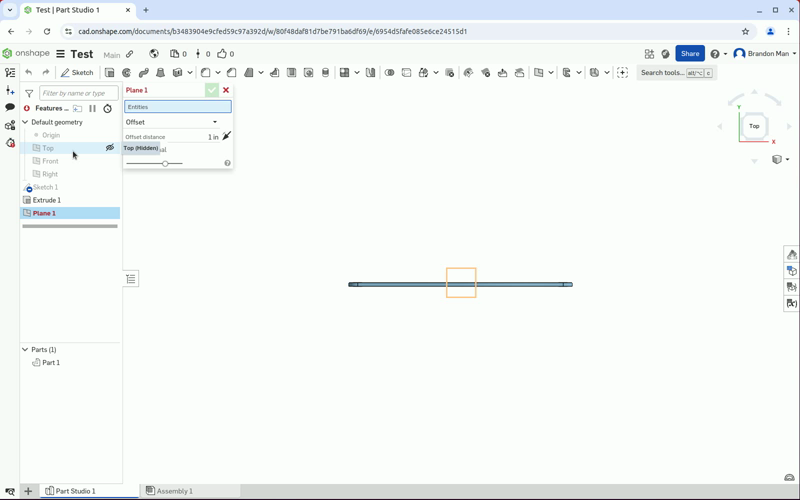
click(73, 150)
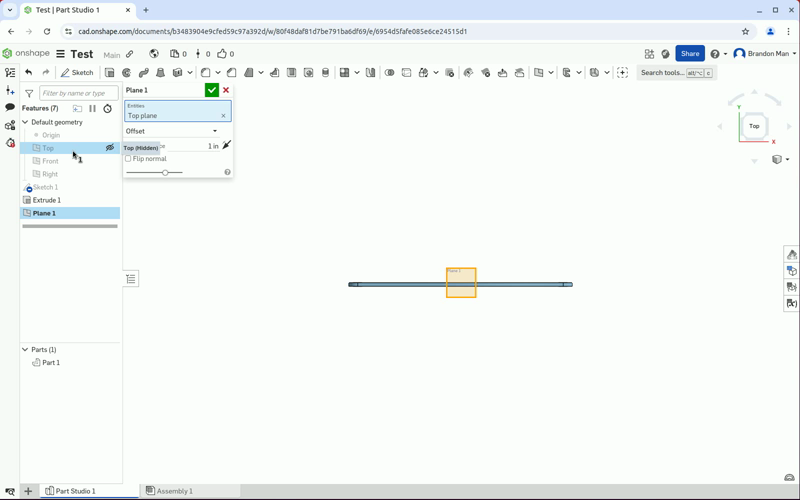
key(tab, 2)
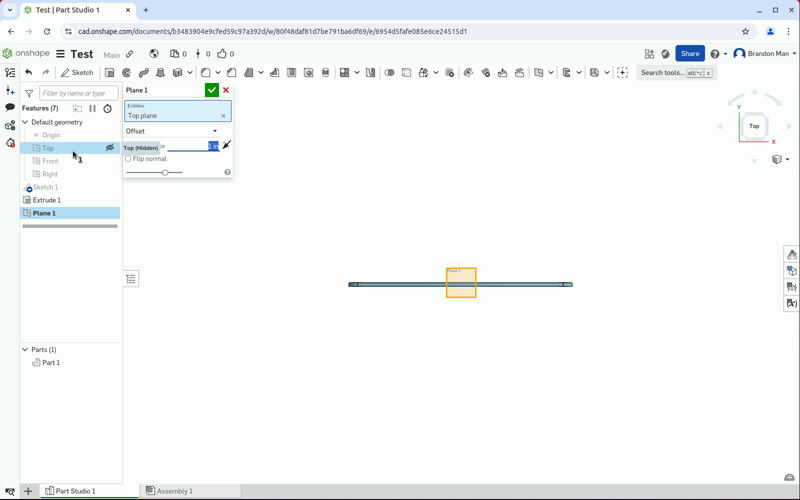
text(1.91)
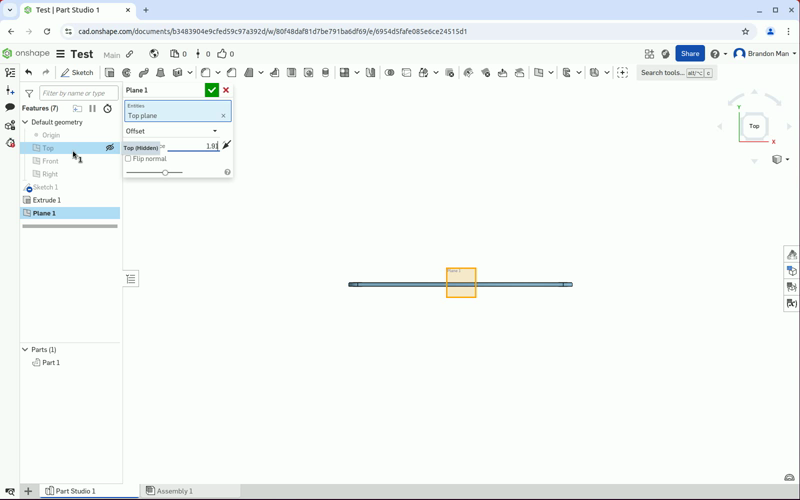
key(enter, 2)
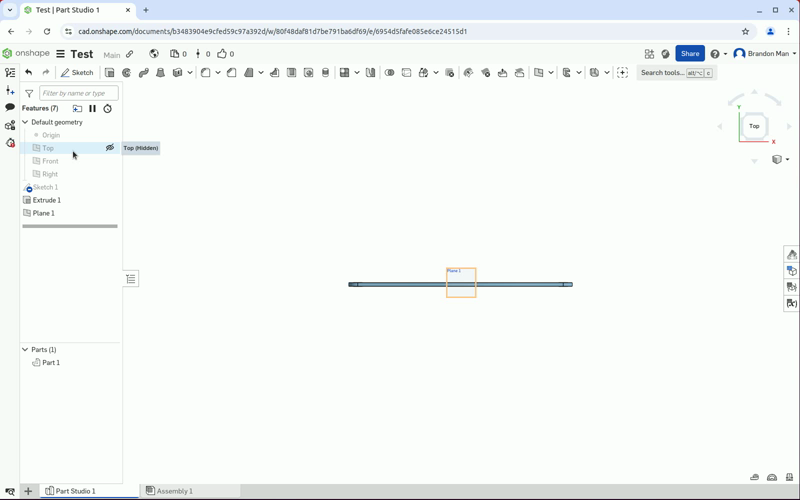
key(shift+s)
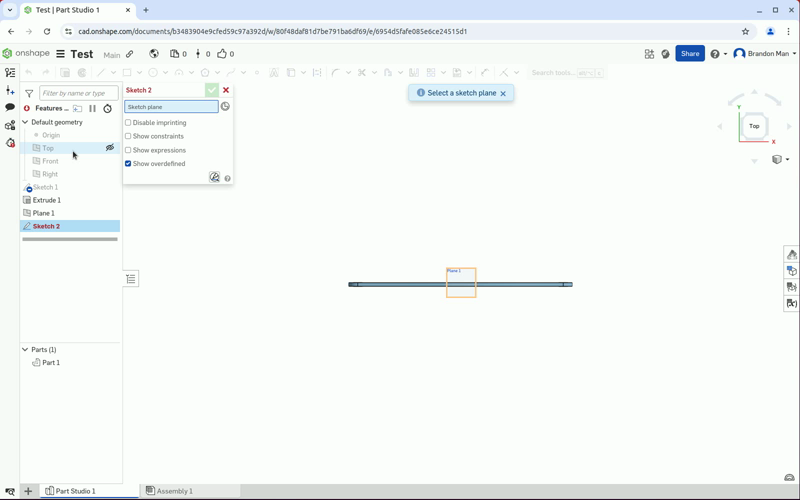
mouse_move(73, 215)
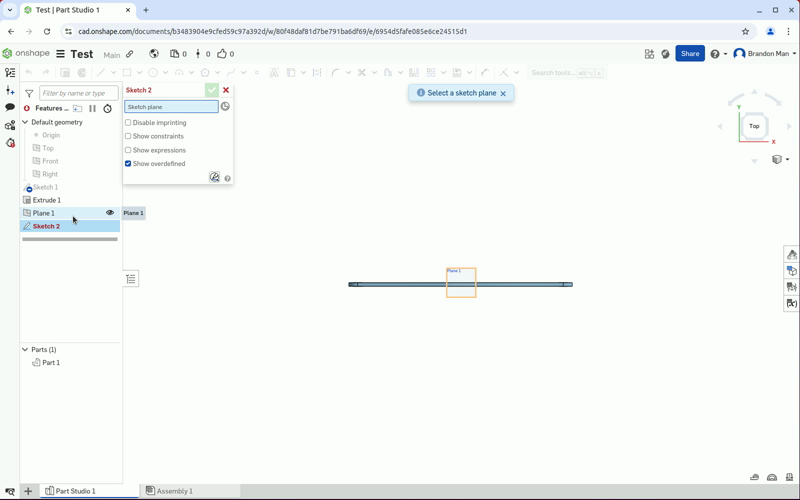
click(73, 215)
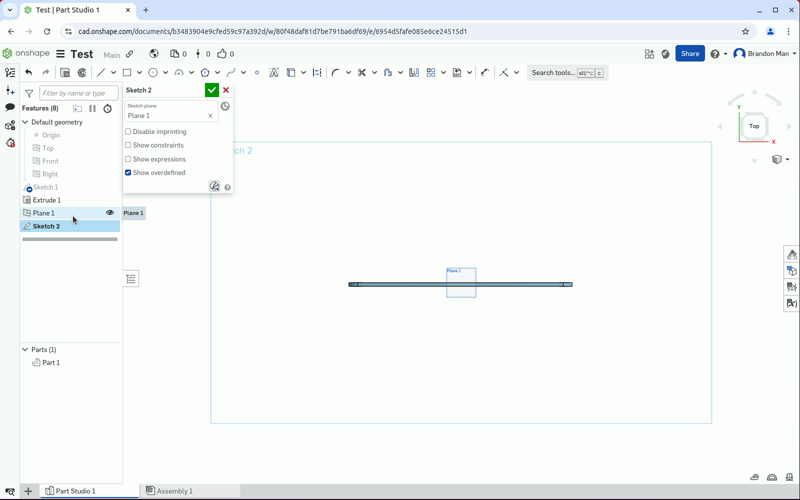
mouse_move(73, 352)
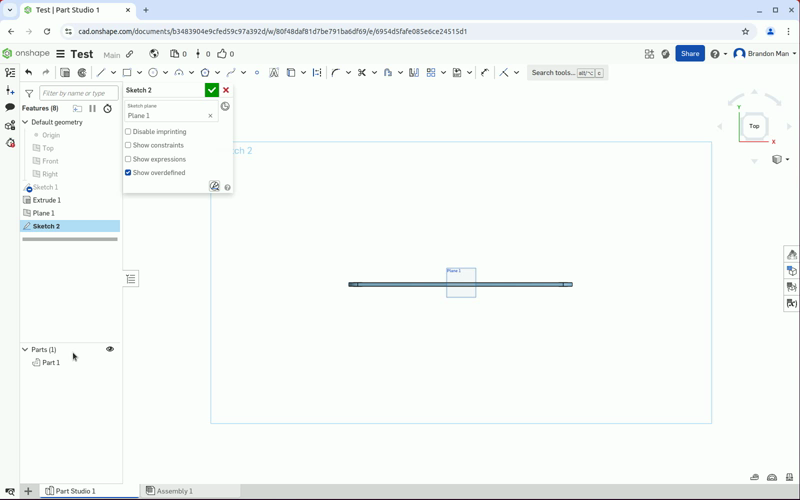
key(y)
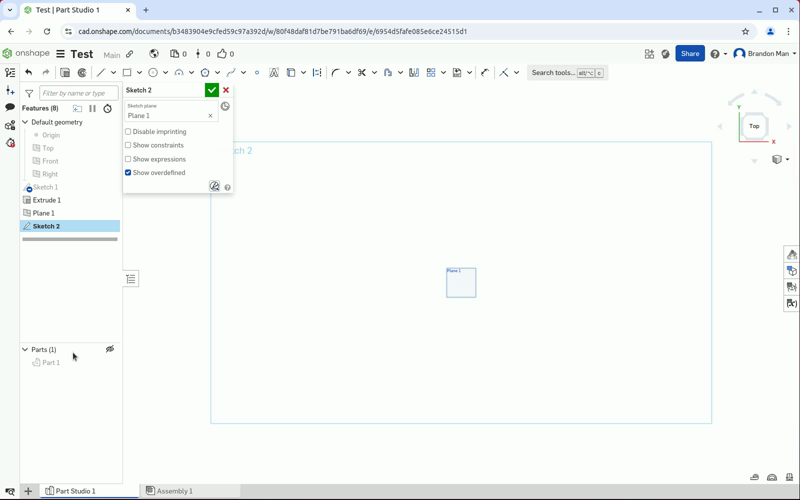
key(l)
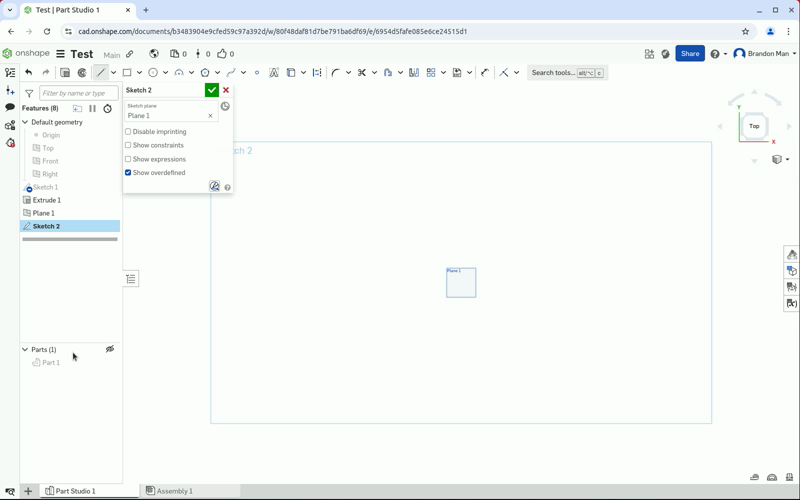
key_down(shift)
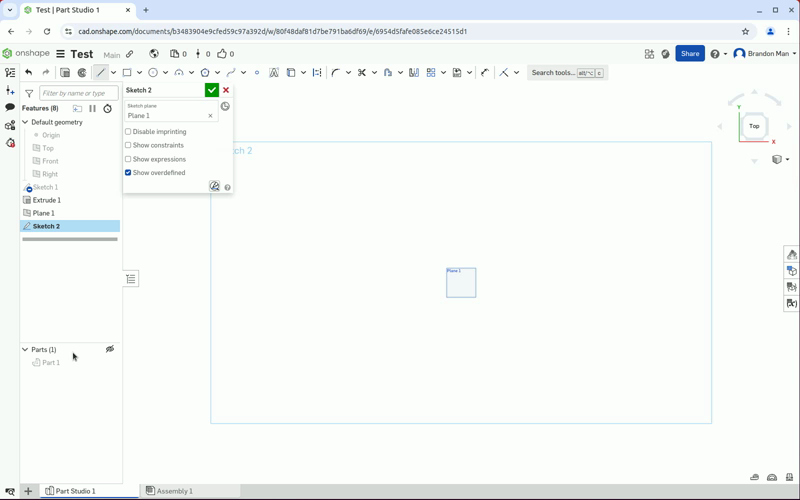
mouse_move(348, 282)
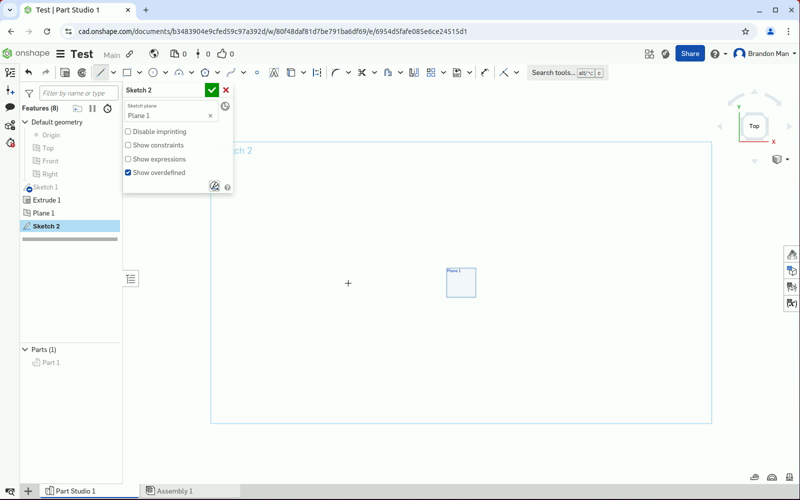
click(348, 282)
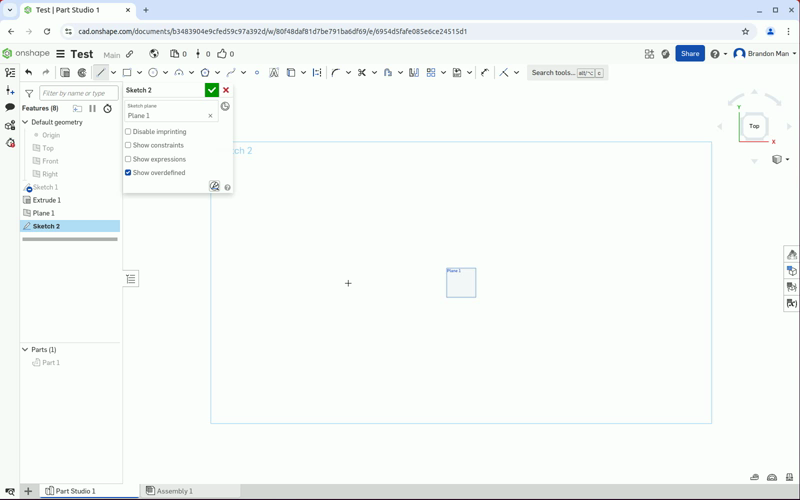
key_up(shift)
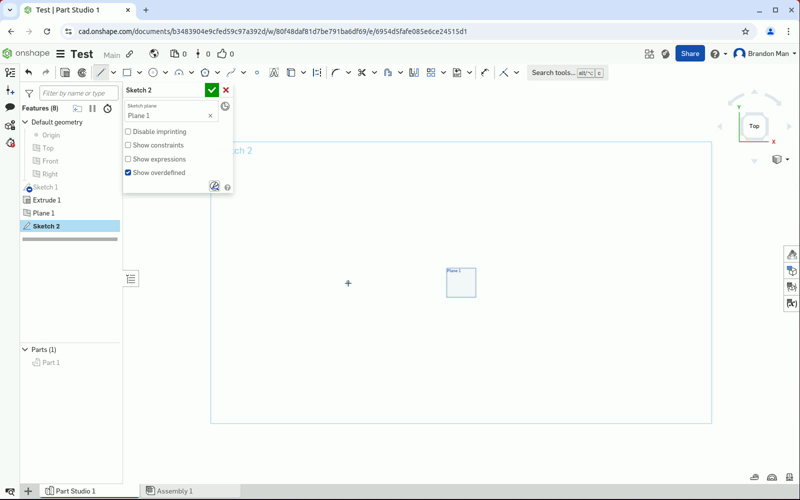
key_down(shift)
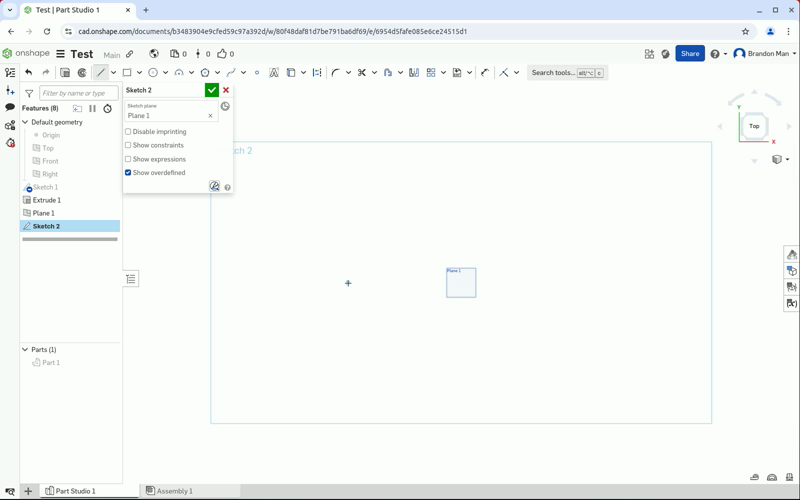
mouse_move(378, 282)
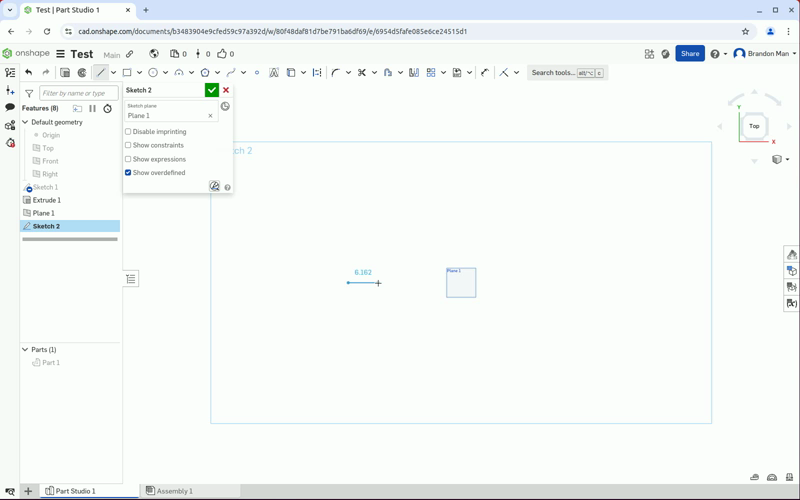
mouse_move(357, 282)
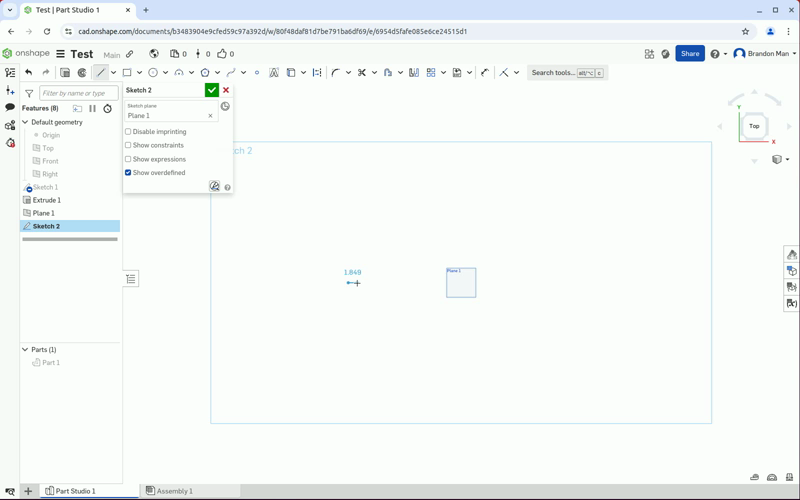
click(357, 282)
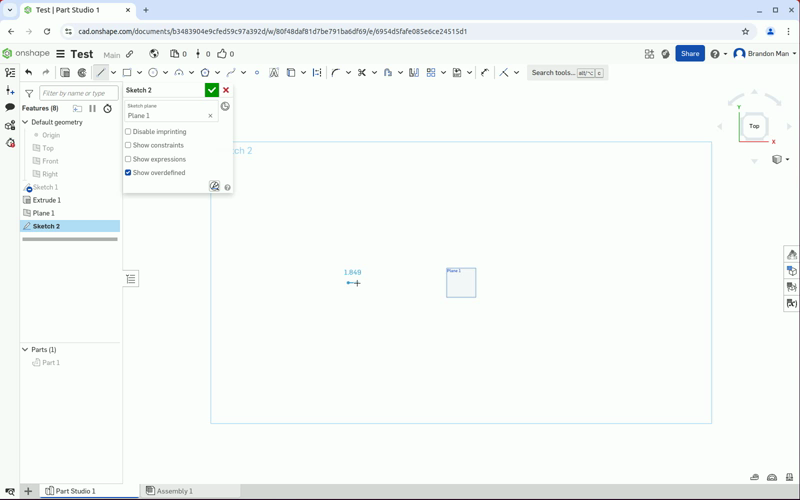
key_up(shift)
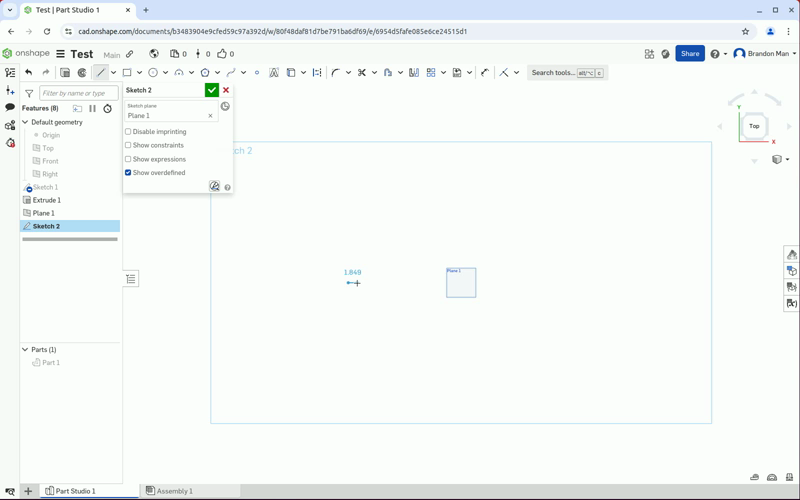
key_down(shift)
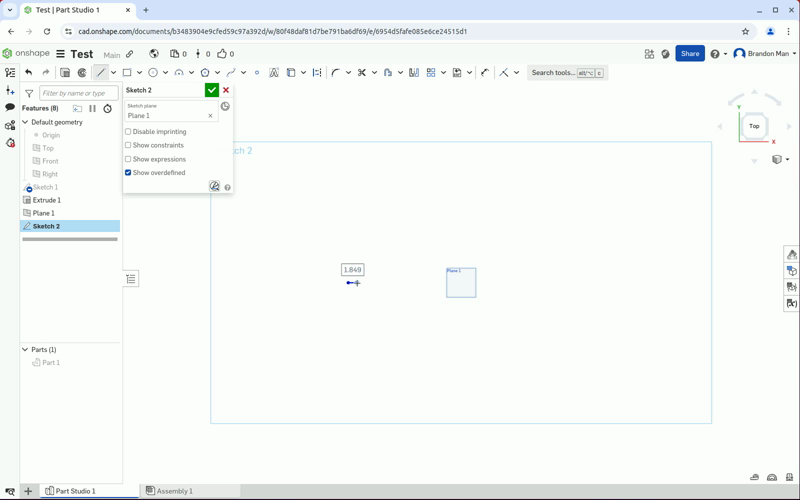
mouse_move(470, 282)
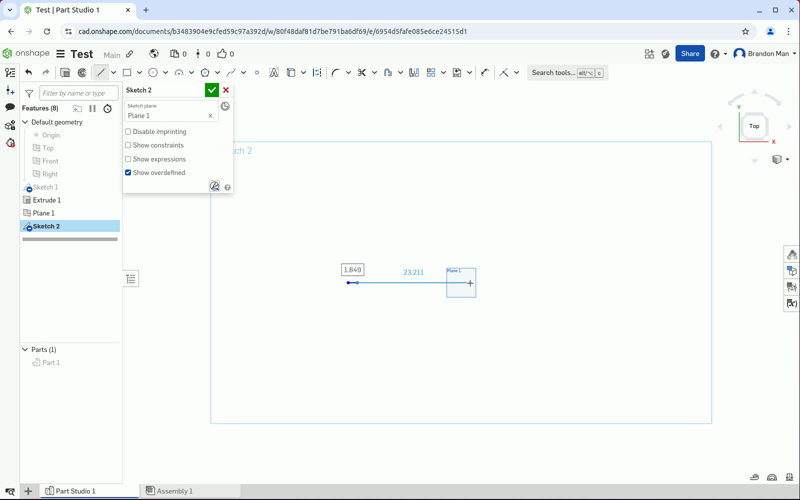
click(470, 282)
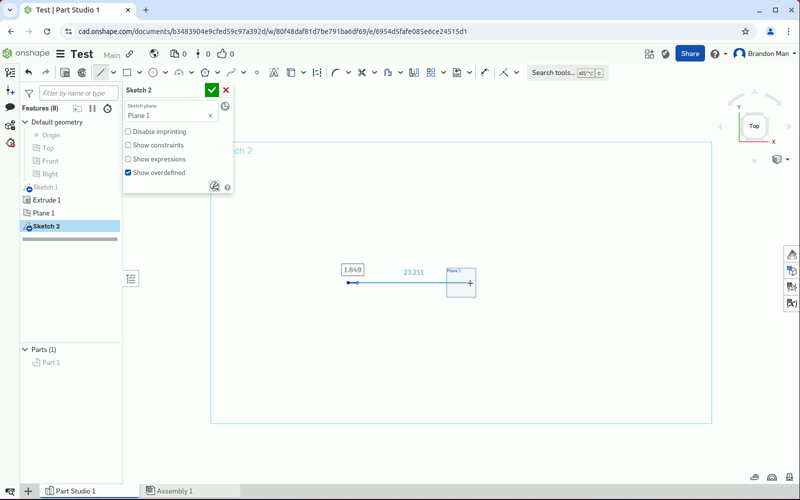
key_up(shift)
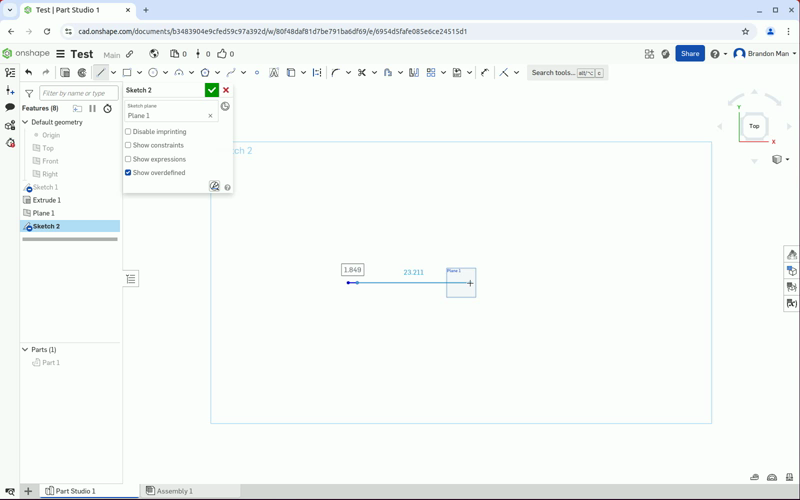
key_down(shift)
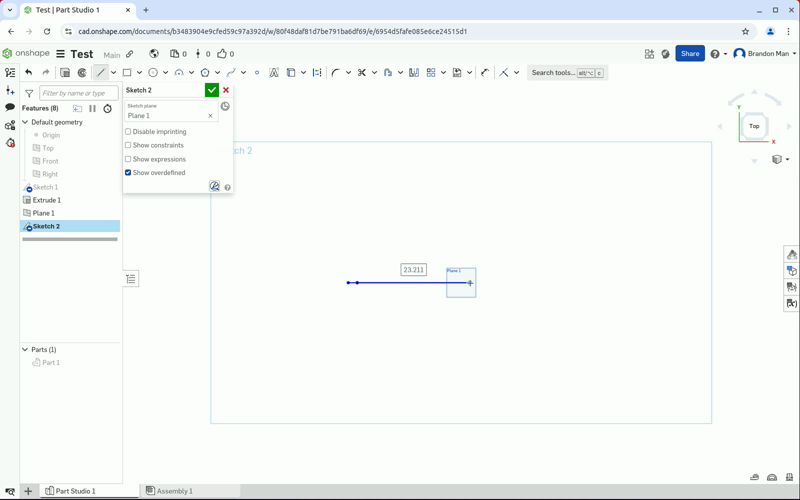
mouse_move(500, 282)
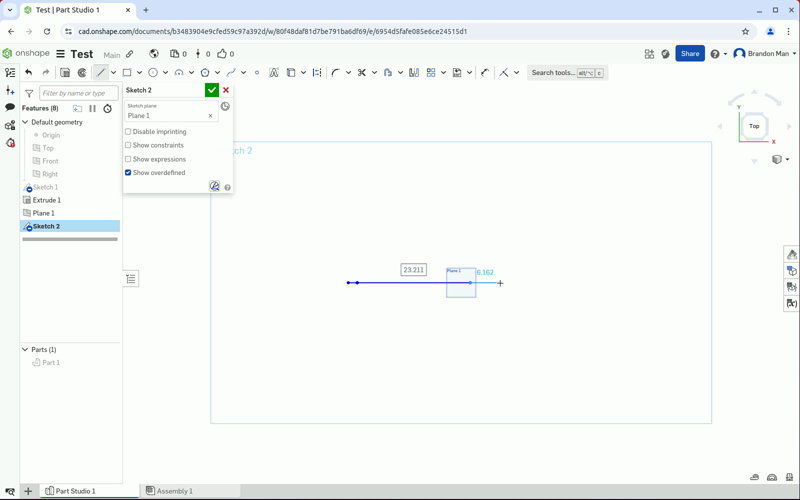
mouse_move(470, 279)
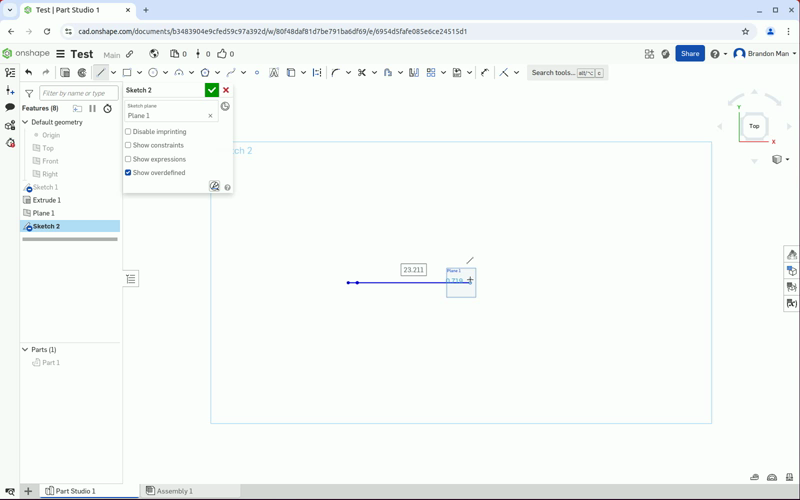
scroll(6)
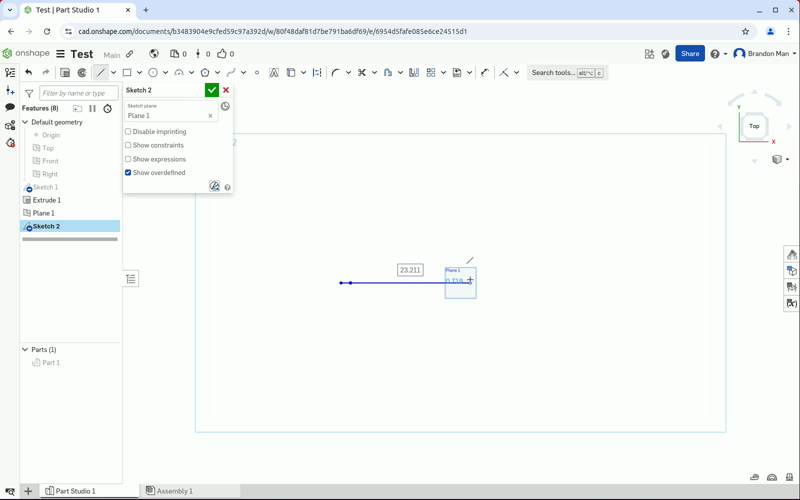
scroll(6)
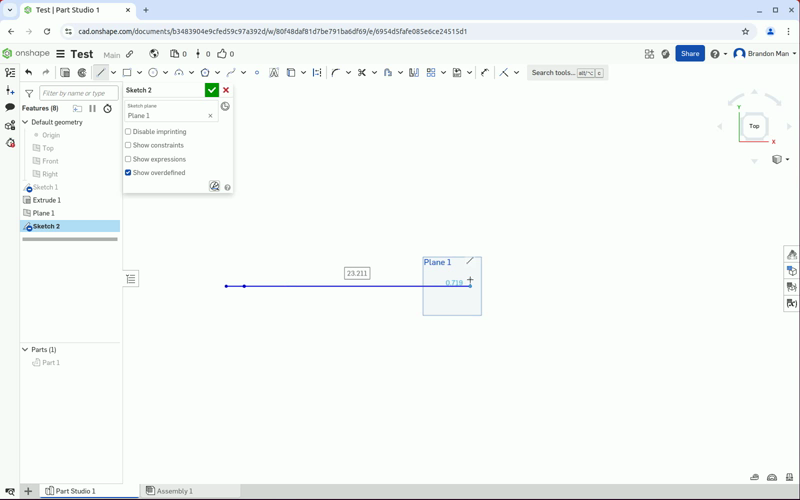
scroll(6)
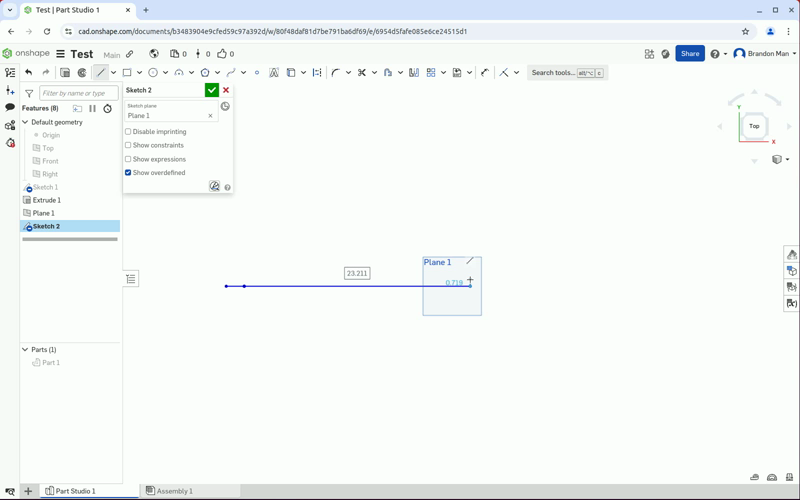
scroll(6)
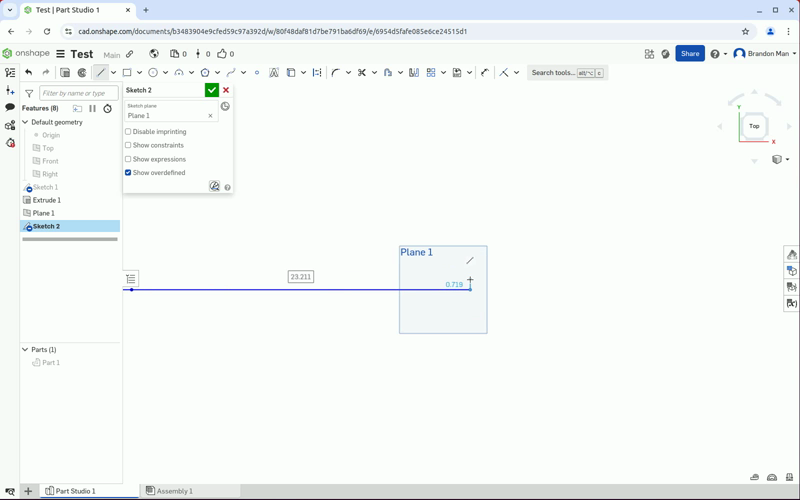
scroll(6)
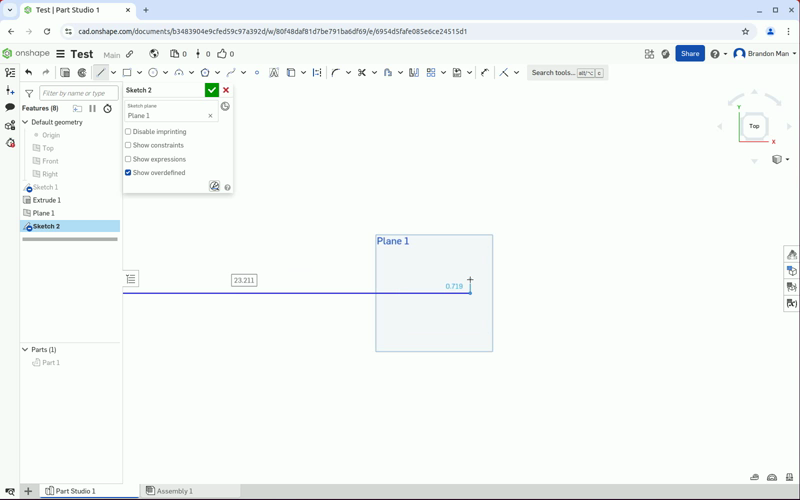
scroll(6)
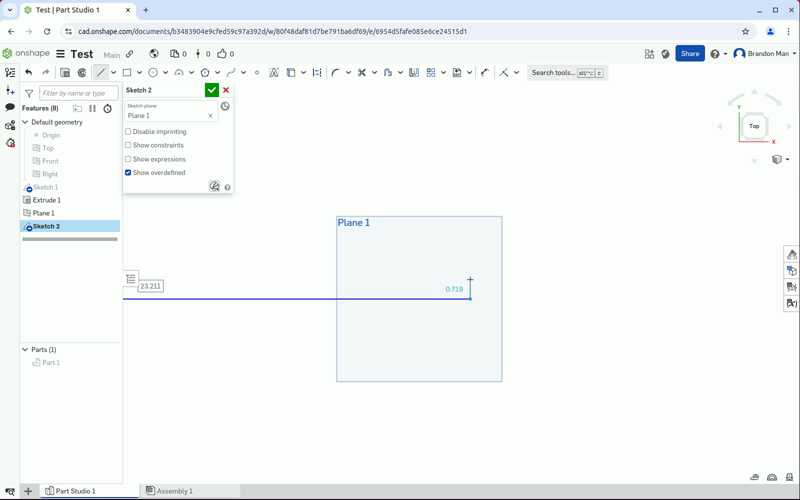
scroll(6)
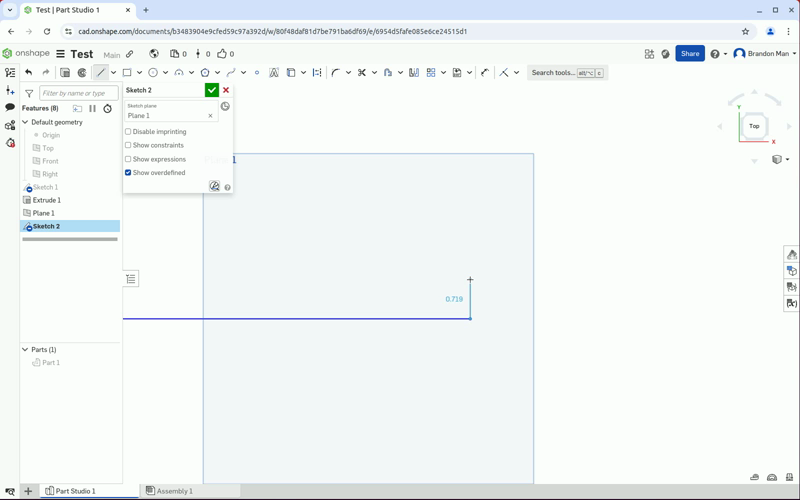
click(470, 279)
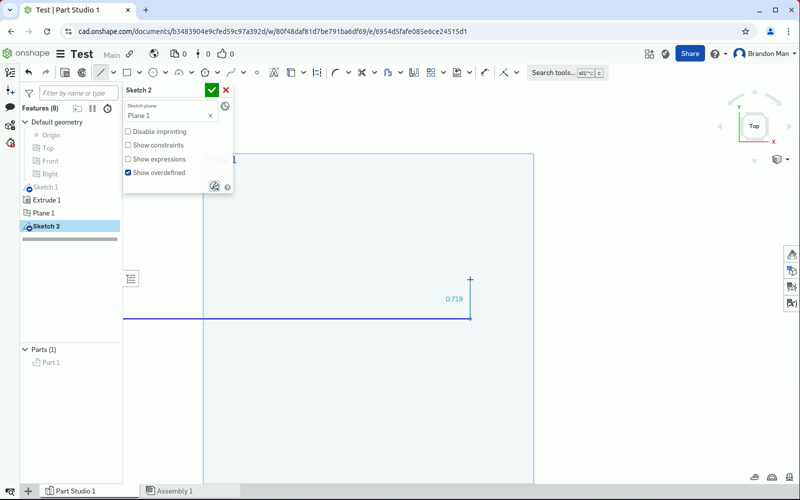
scroll(-6)
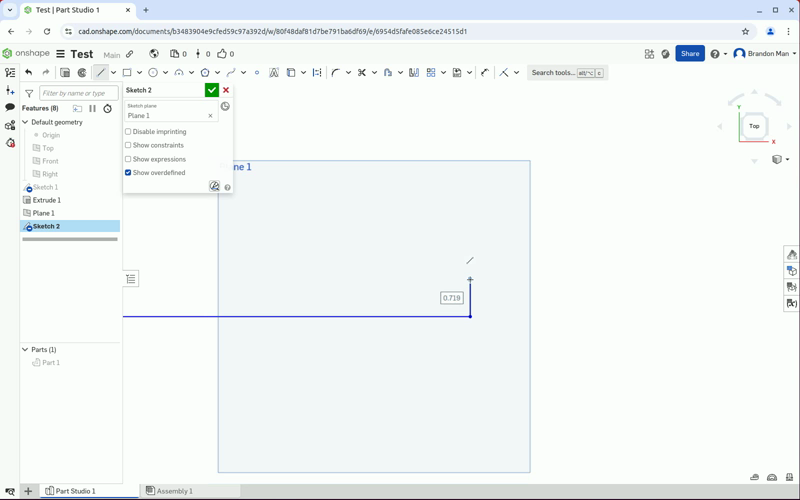
scroll(-6)
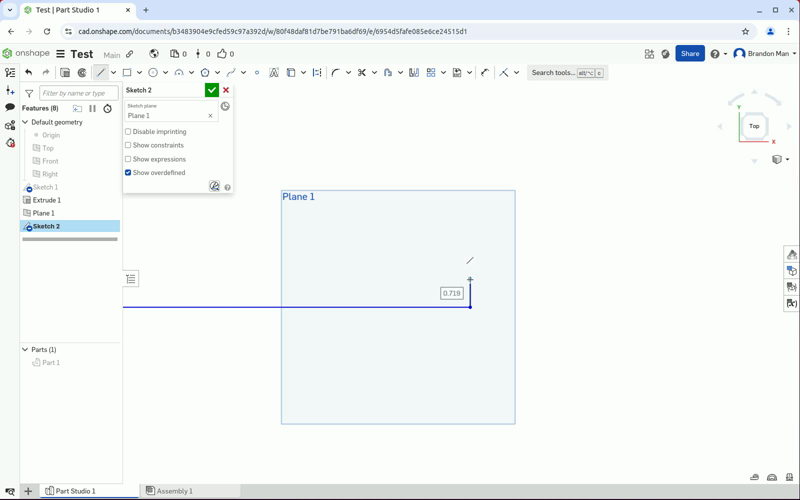
scroll(-6)
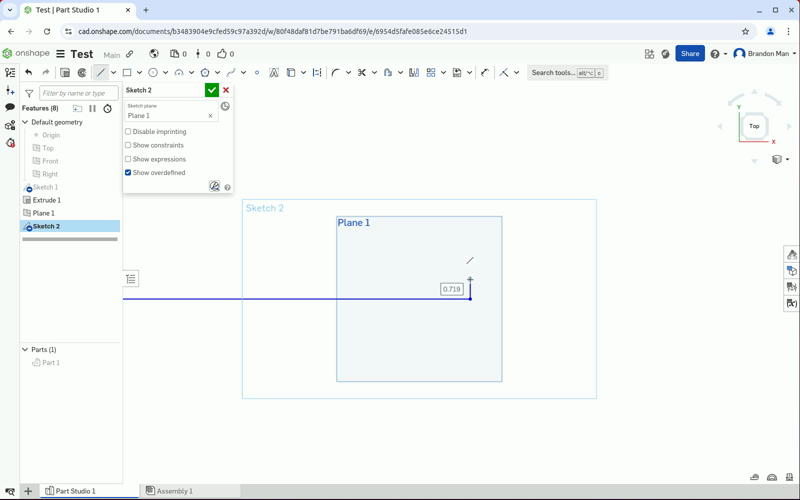
scroll(-6)
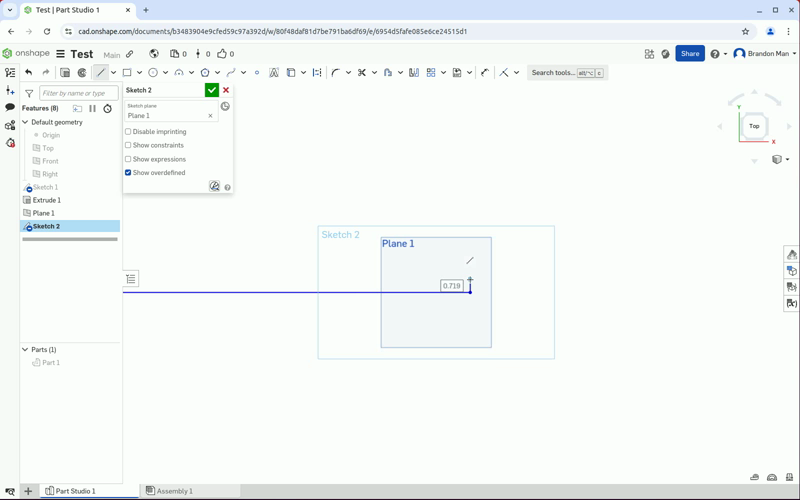
scroll(-6)
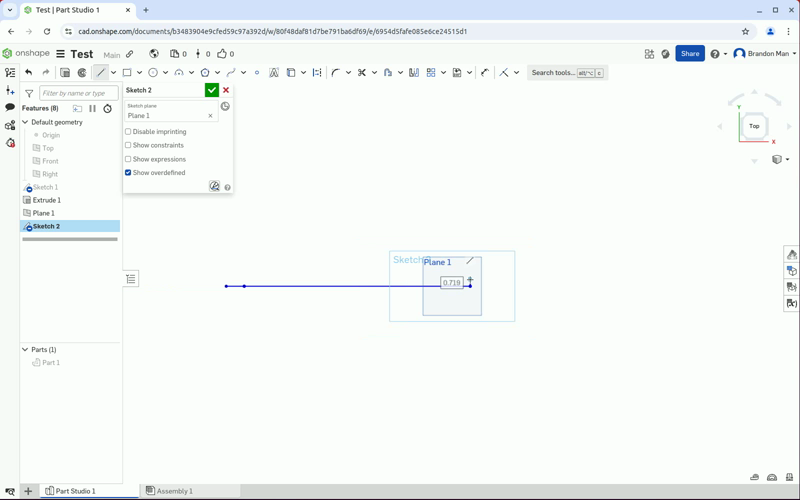
scroll(-6)
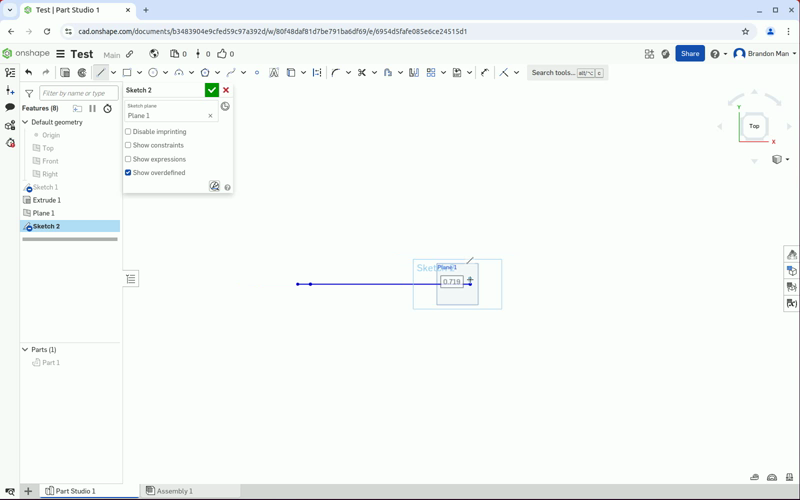
scroll(-6)
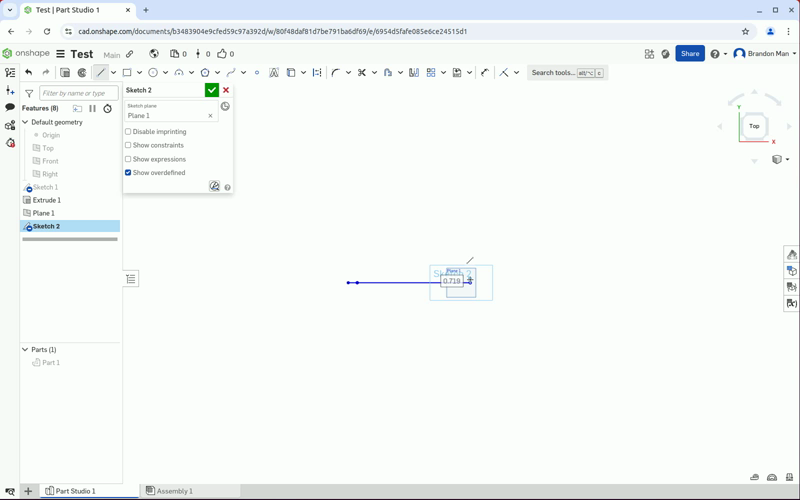
key_up(shift)
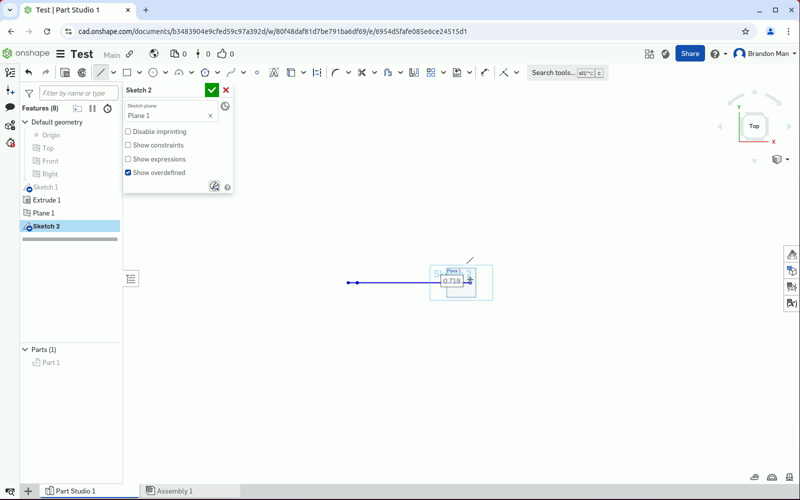
key_down(shift)
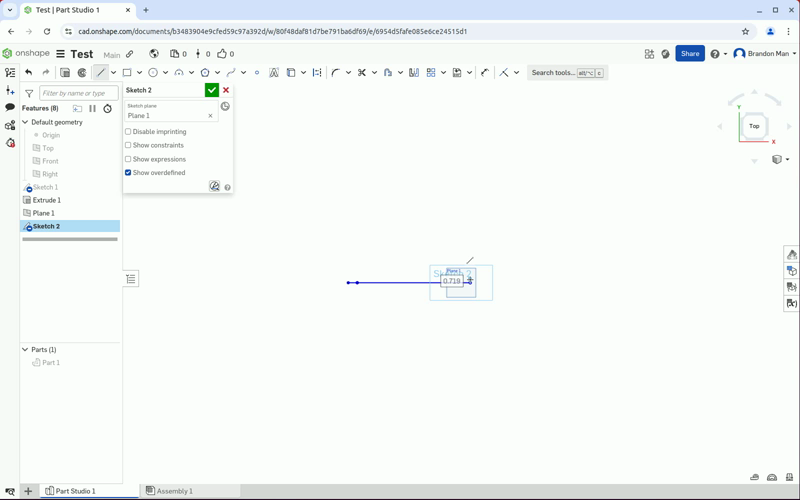
mouse_move(348, 279)
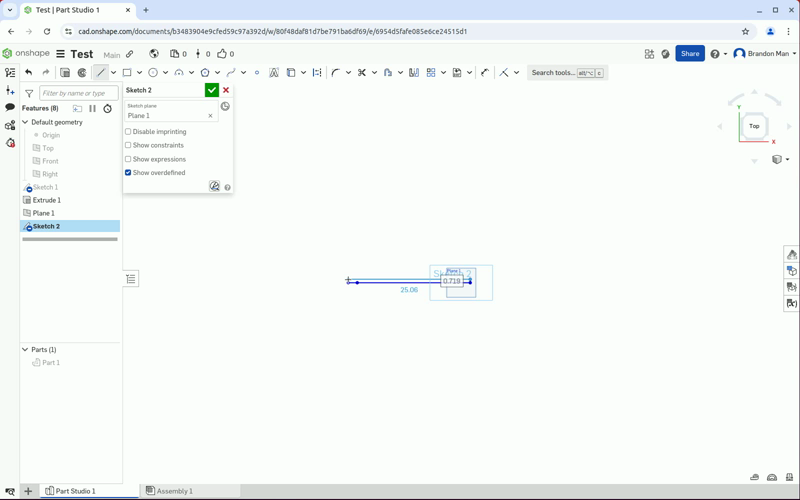
scroll(6)
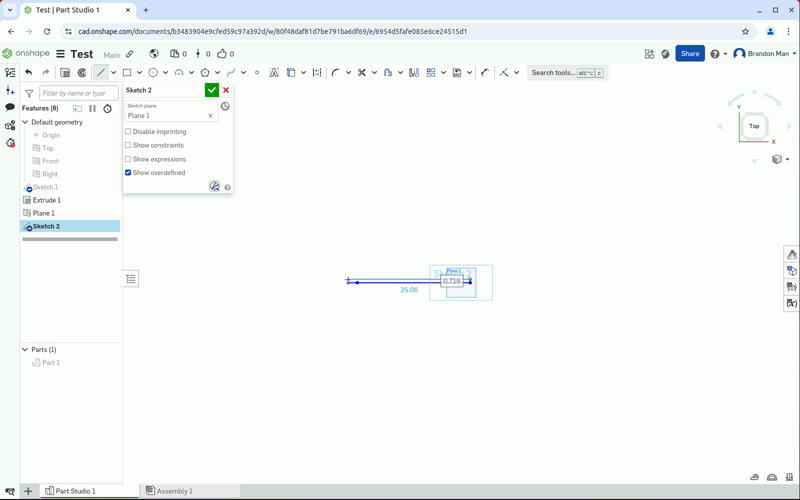
scroll(6)
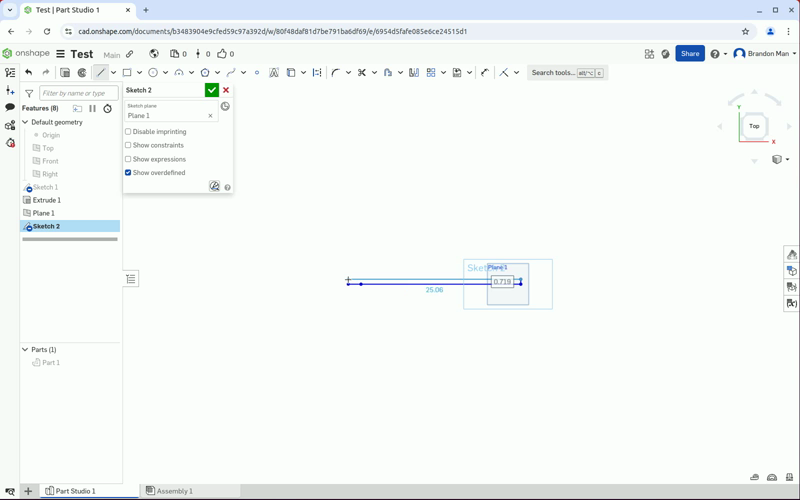
scroll(6)
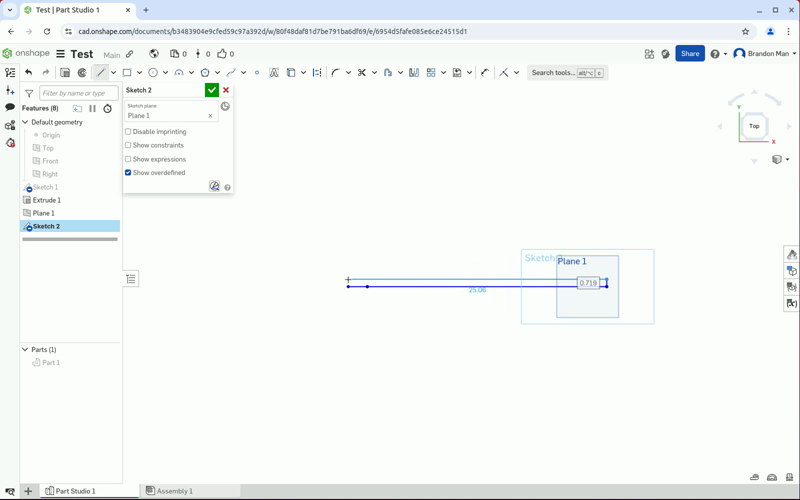
scroll(6)
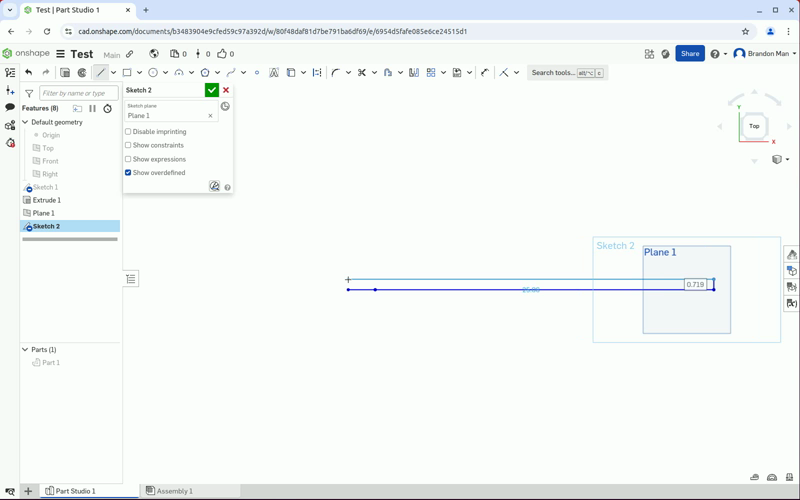
scroll(6)
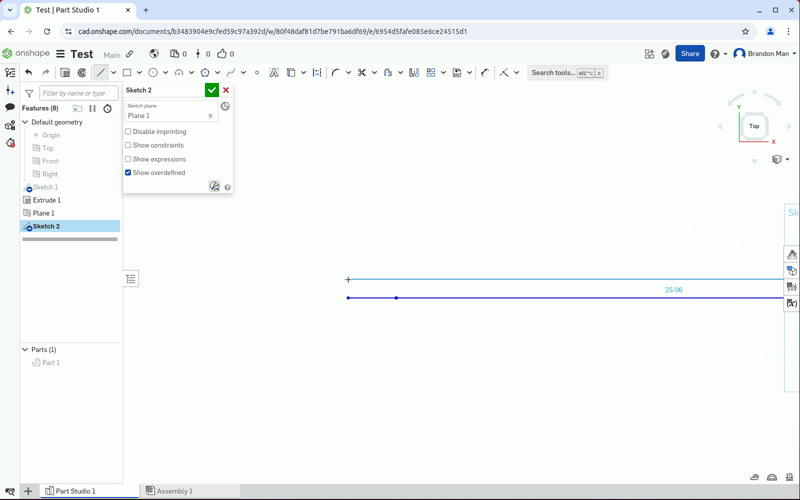
scroll(6)
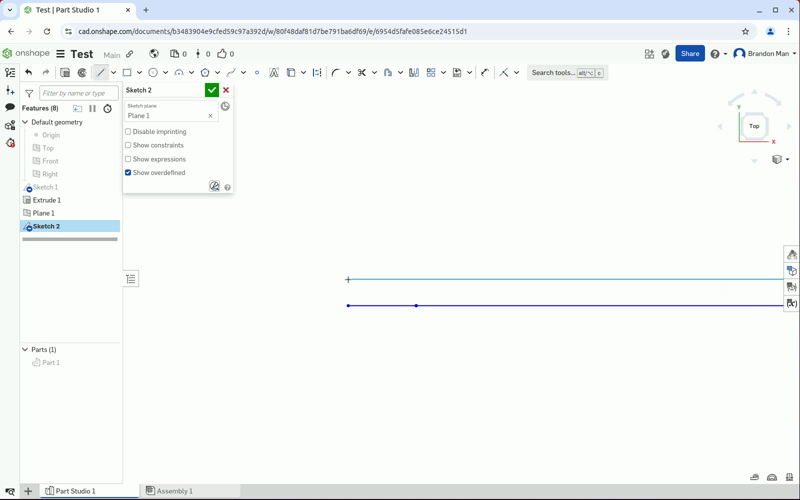
scroll(6)
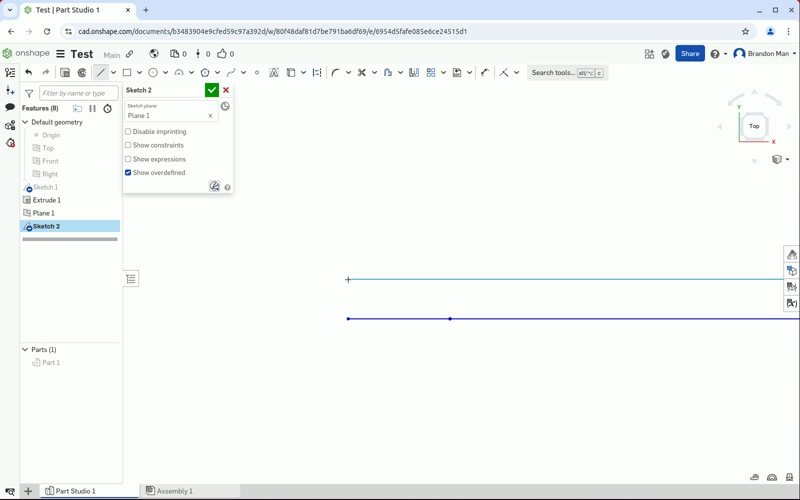
click(348, 279)
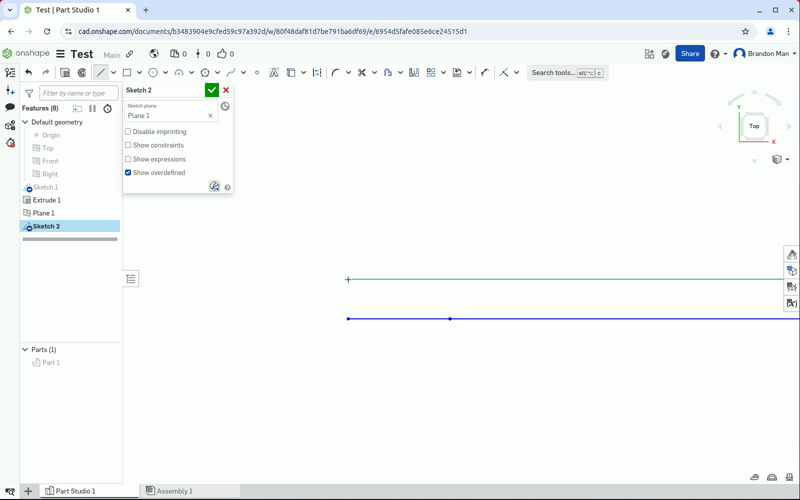
scroll(-6)
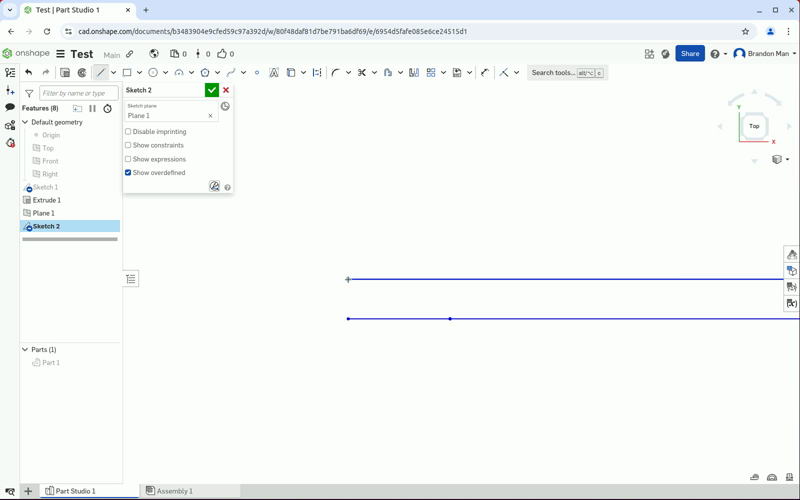
scroll(-6)
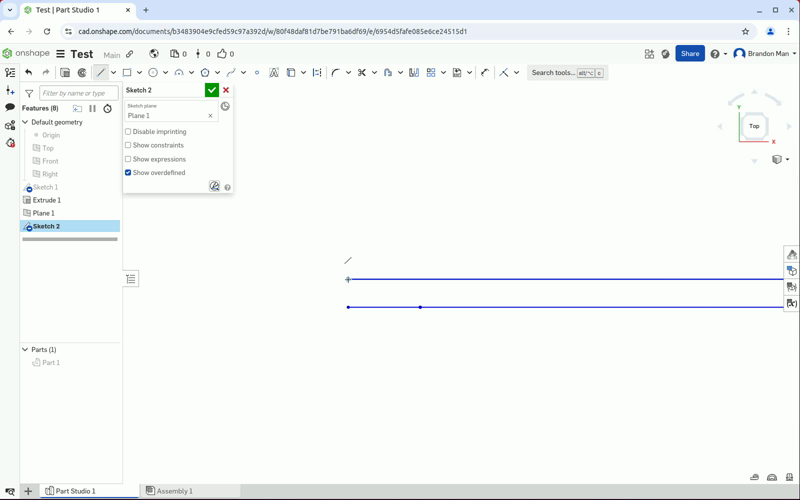
scroll(-6)
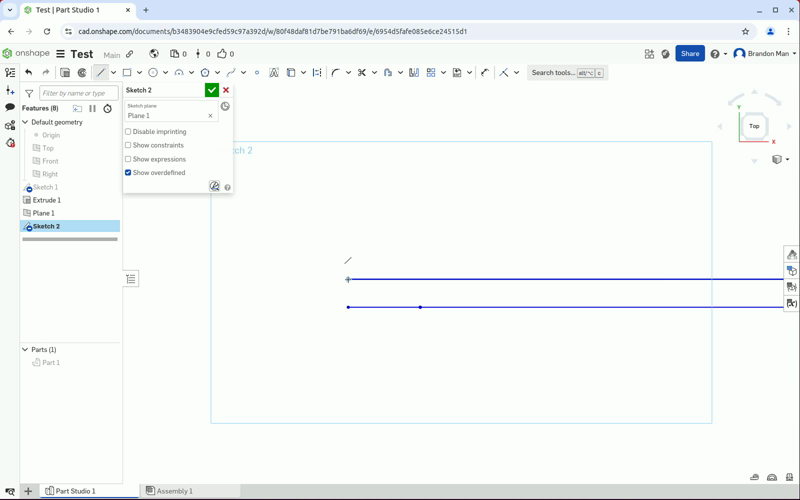
scroll(-6)
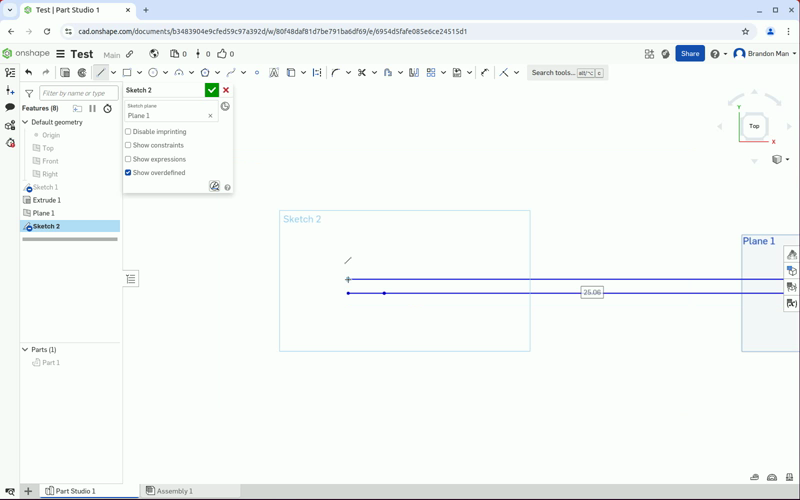
scroll(-6)
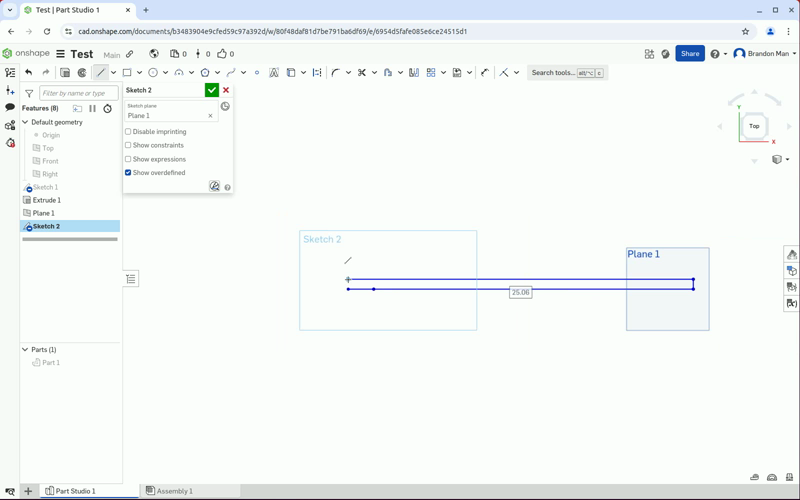
scroll(-6)
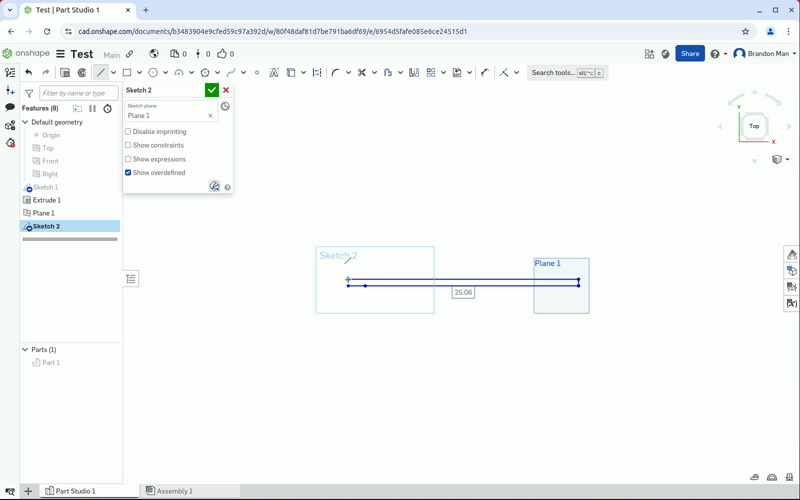
scroll(-6)
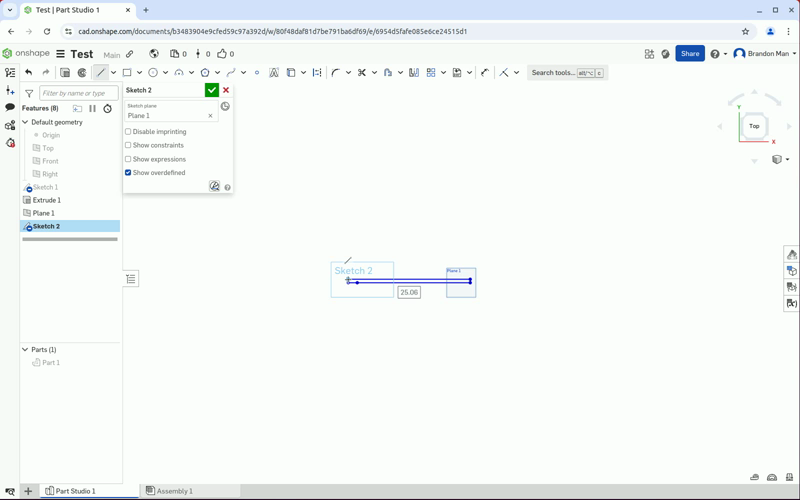
key_up(shift)
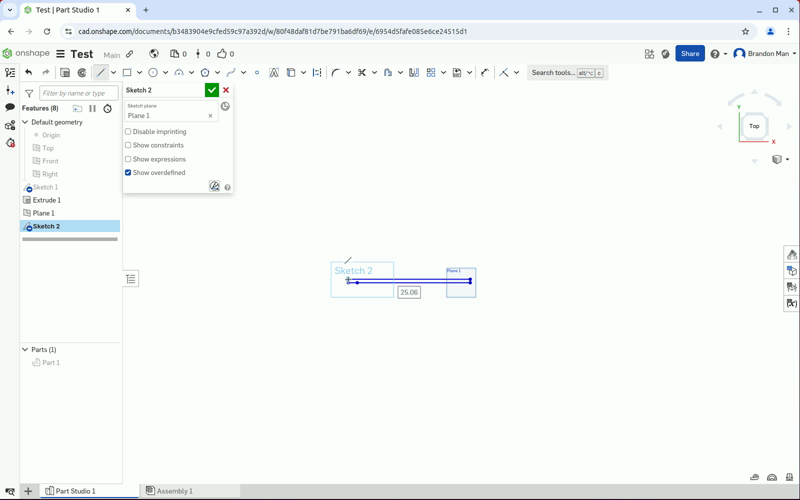
mouse_move(378, 279)
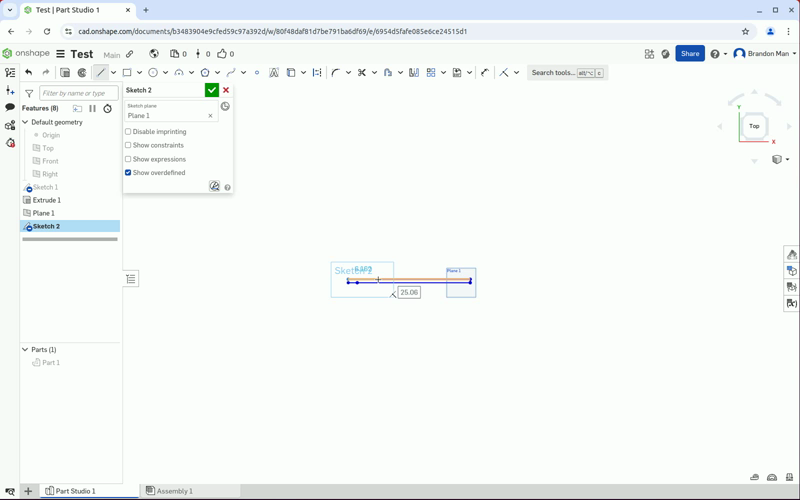
key_down(shift)
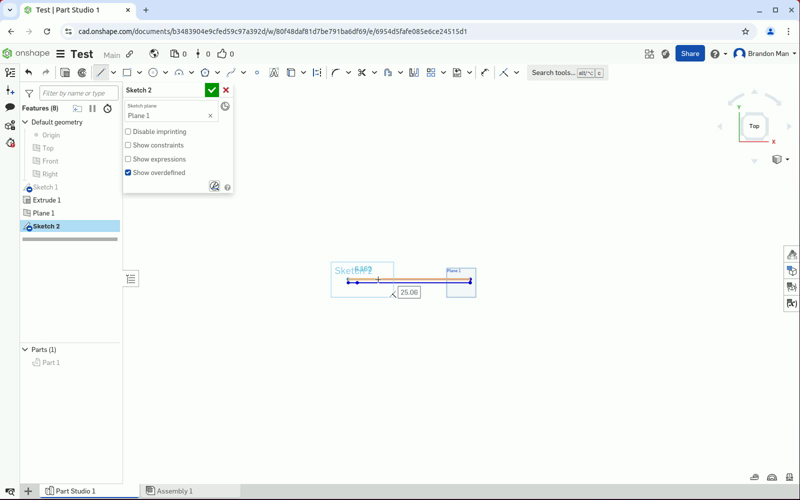
mouse_move(348, 282)
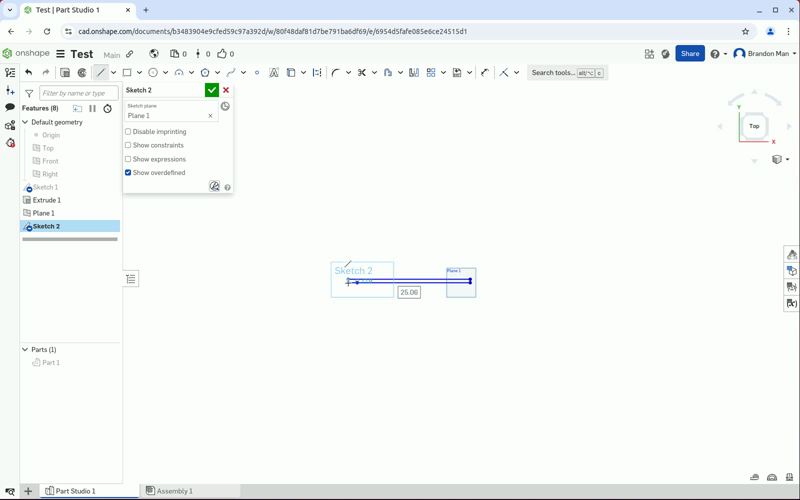
scroll(6)
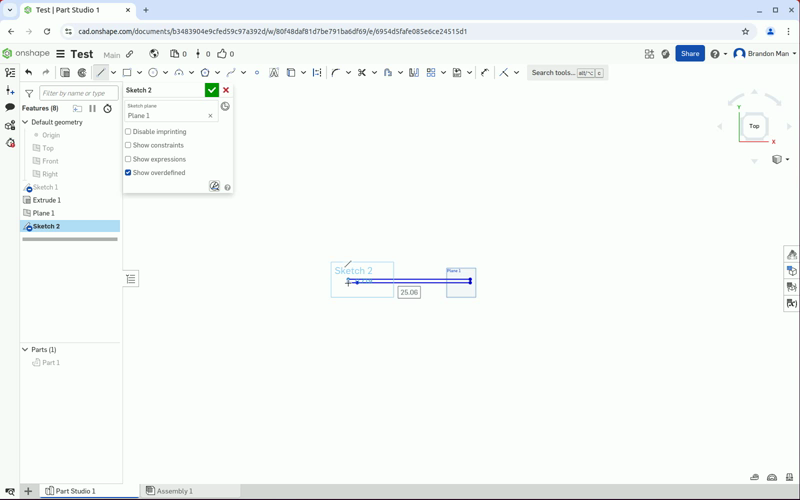
scroll(6)
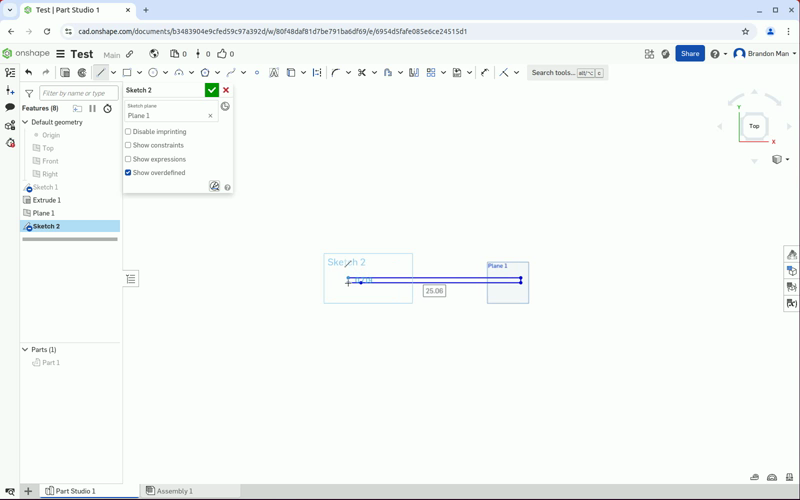
scroll(6)
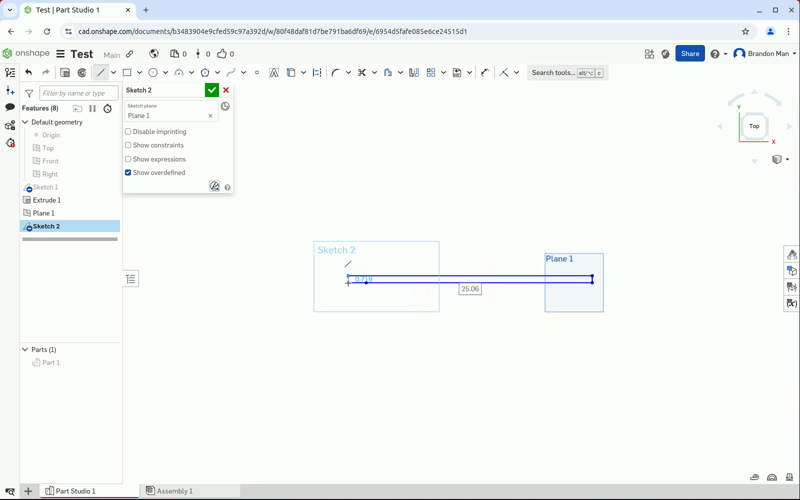
scroll(6)
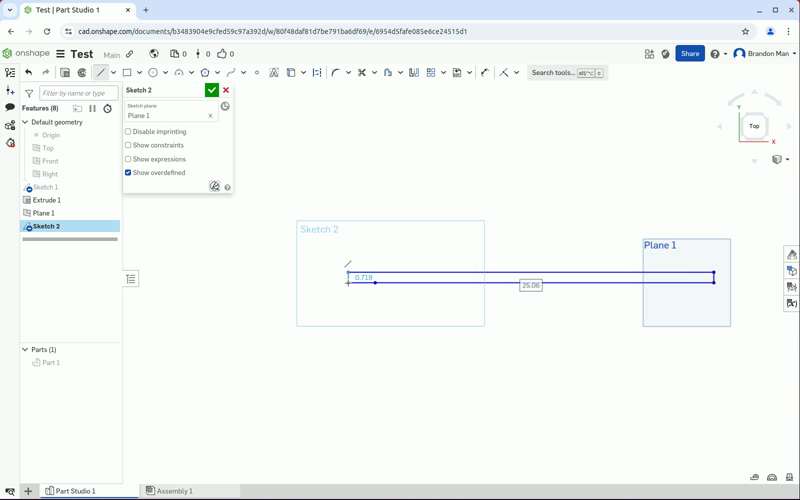
scroll(6)
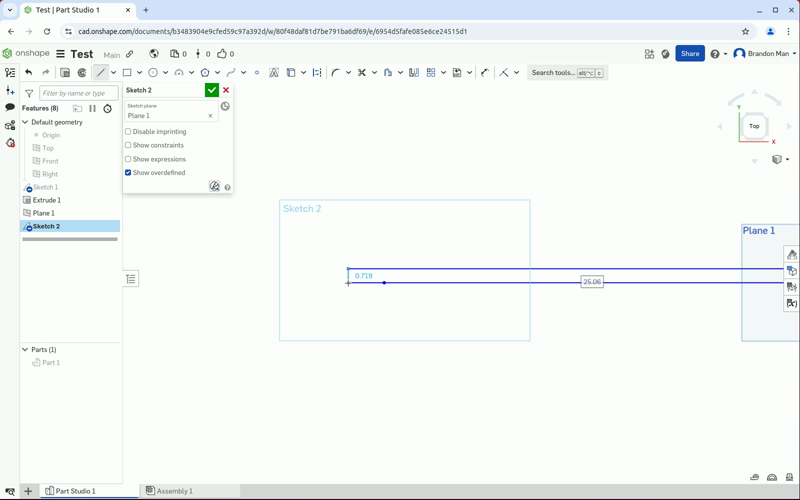
scroll(6)
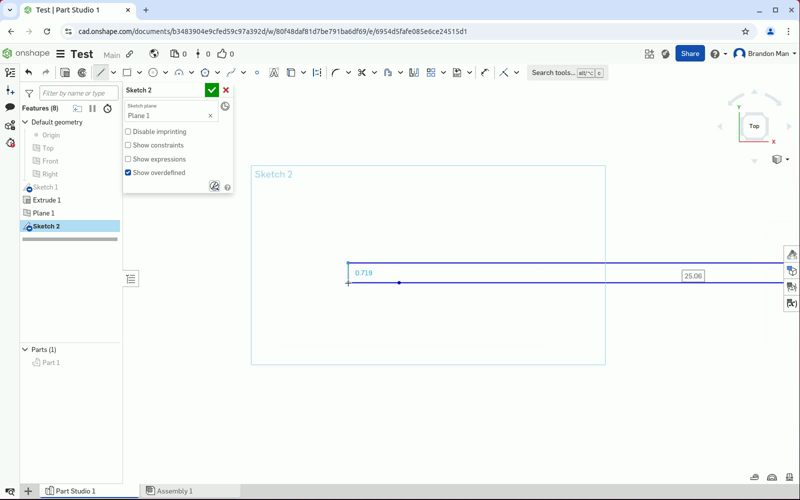
scroll(6)
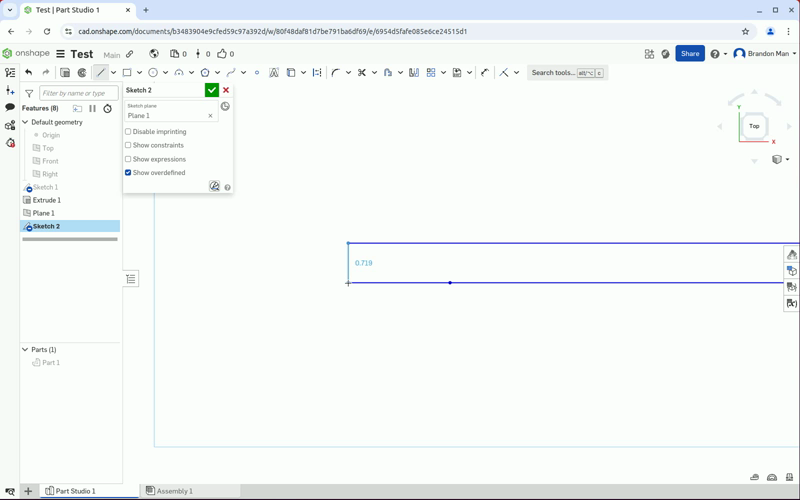
key_up(shift)
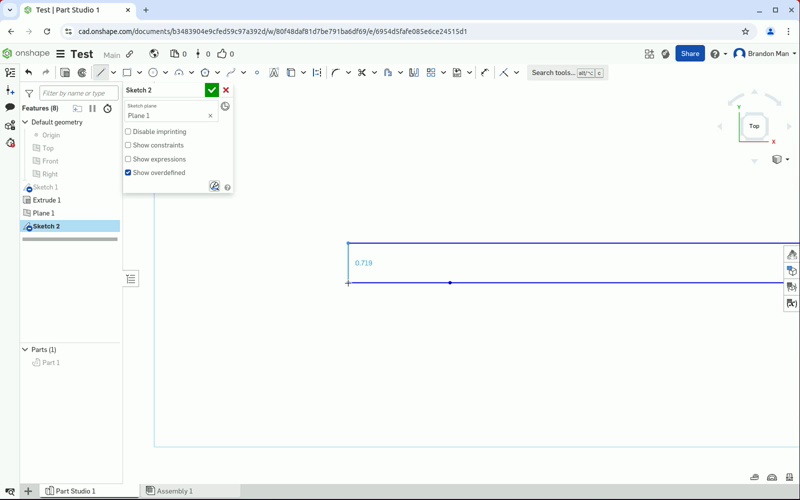
click(348, 282)
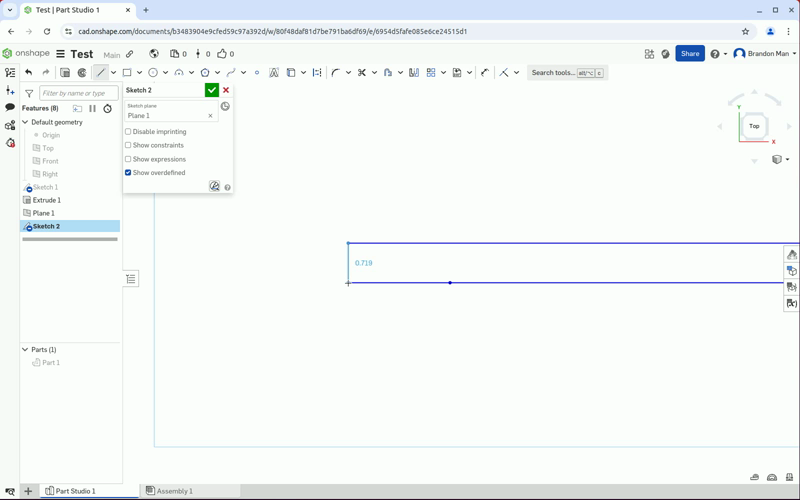
scroll(-6)
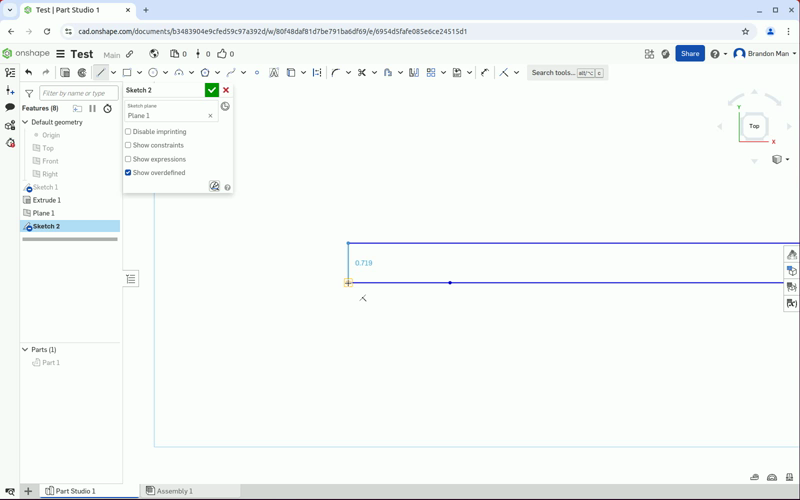
scroll(-6)
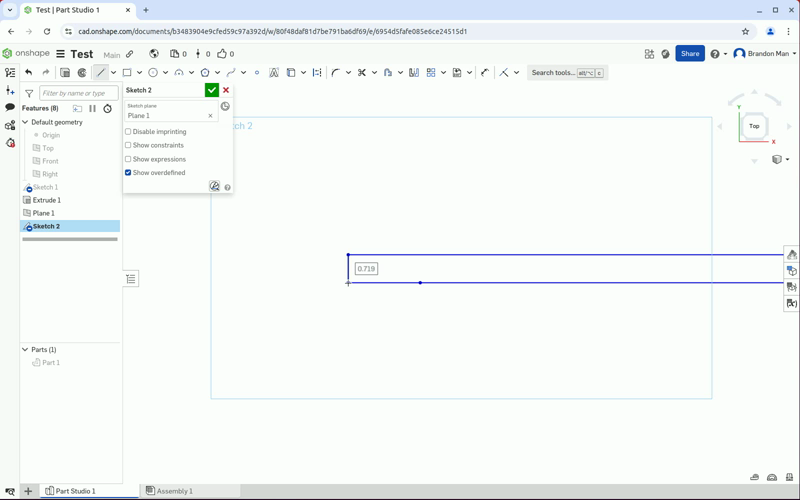
scroll(-6)
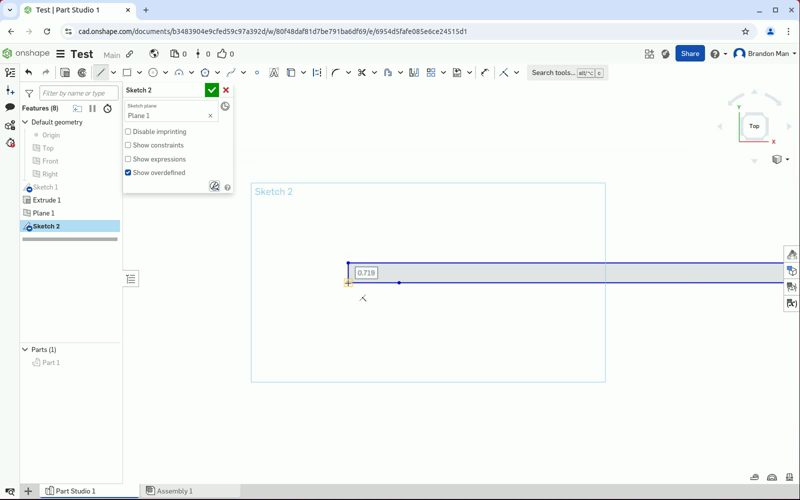
scroll(-6)
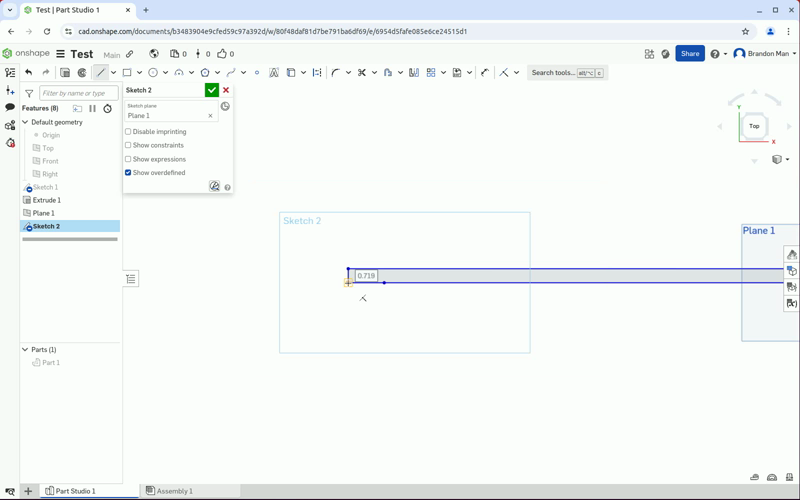
scroll(-6)
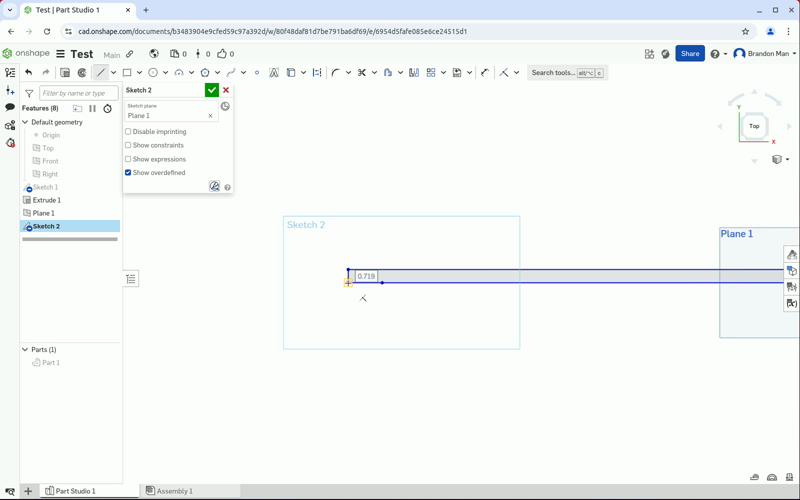
scroll(-6)
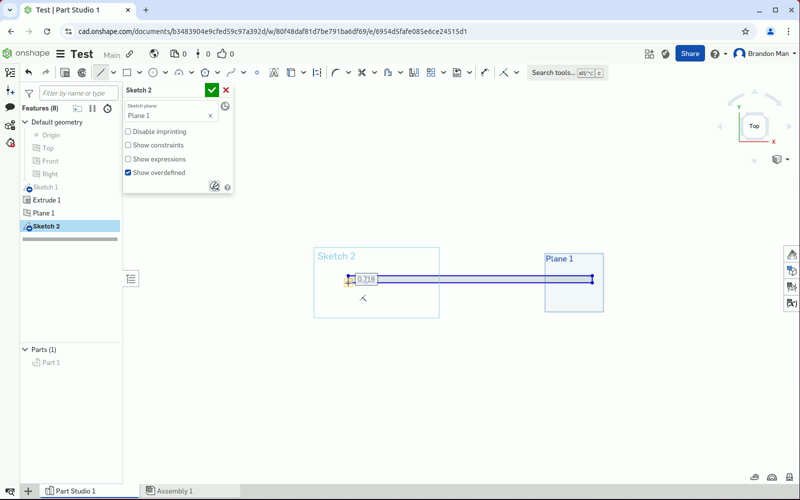
scroll(-6)
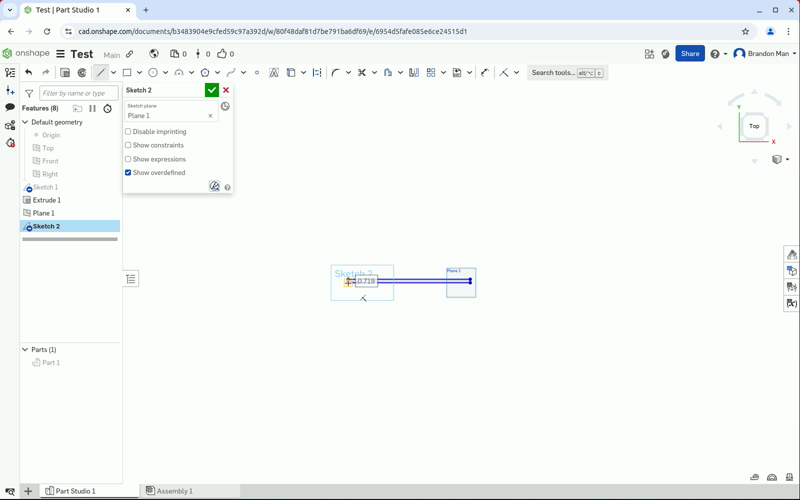
key(esc)
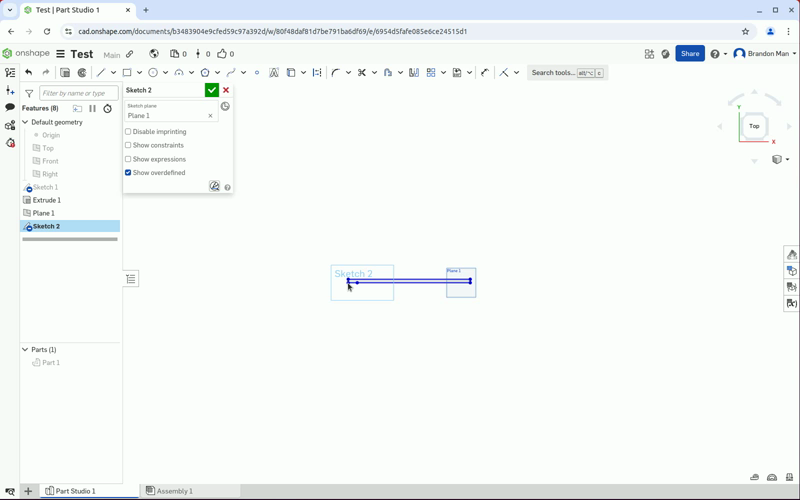
mouse_move(459, 281)
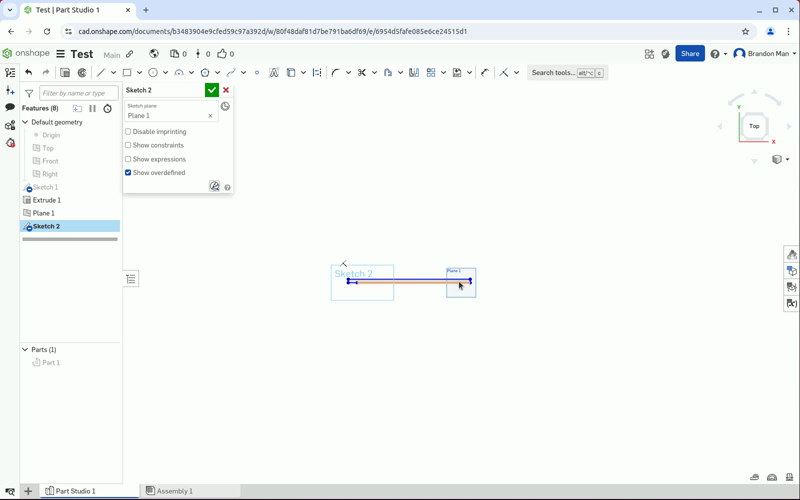
scroll(6)
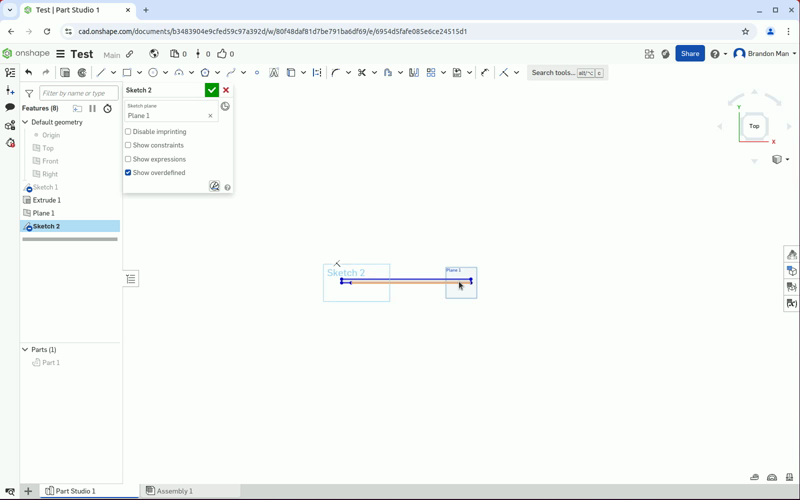
scroll(6)
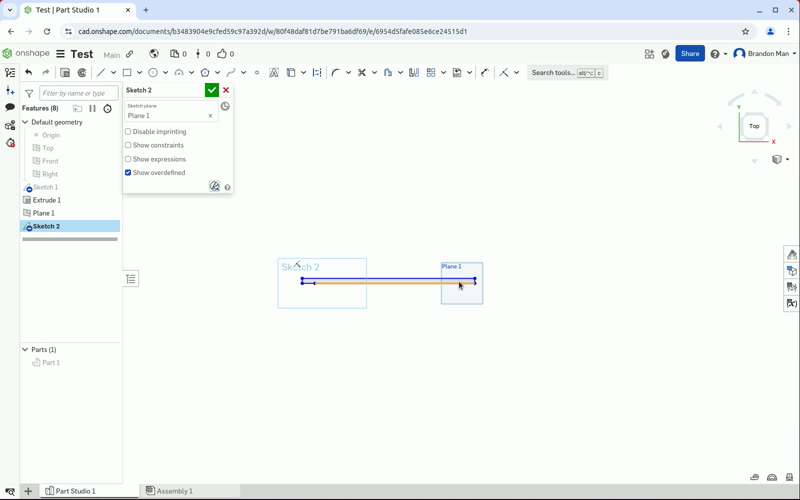
scroll(6)
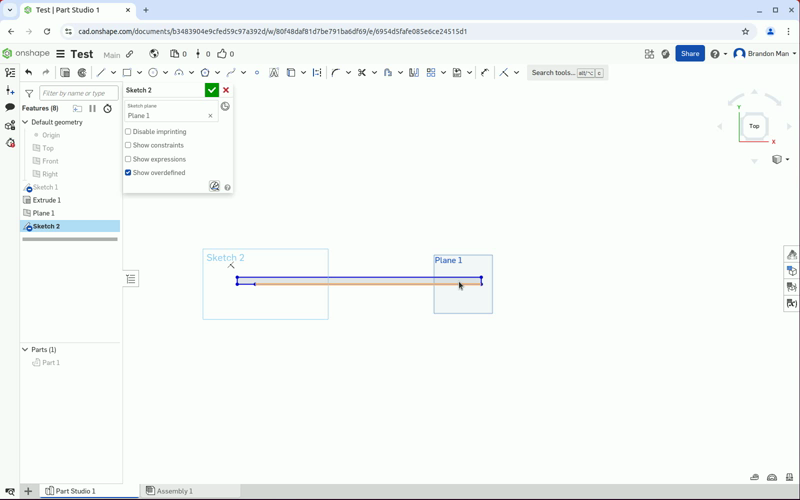
scroll(6)
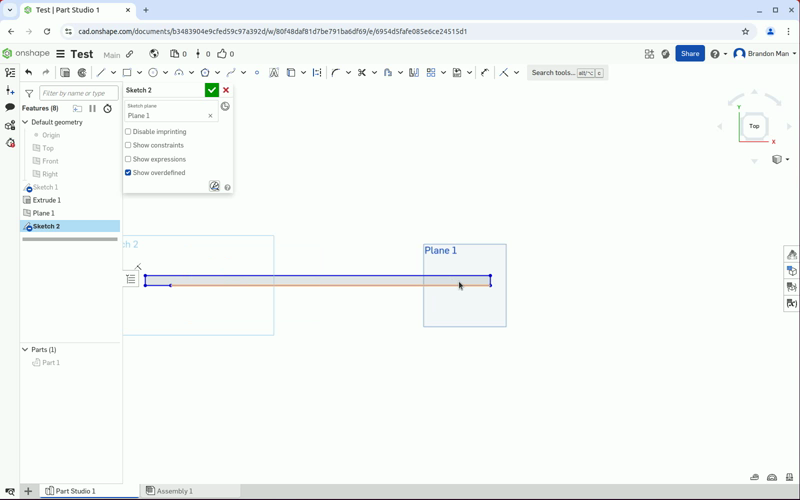
scroll(6)
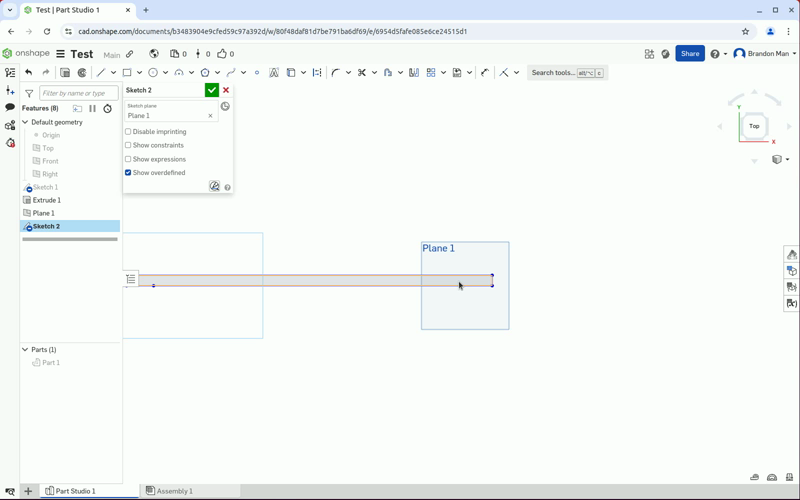
scroll(6)
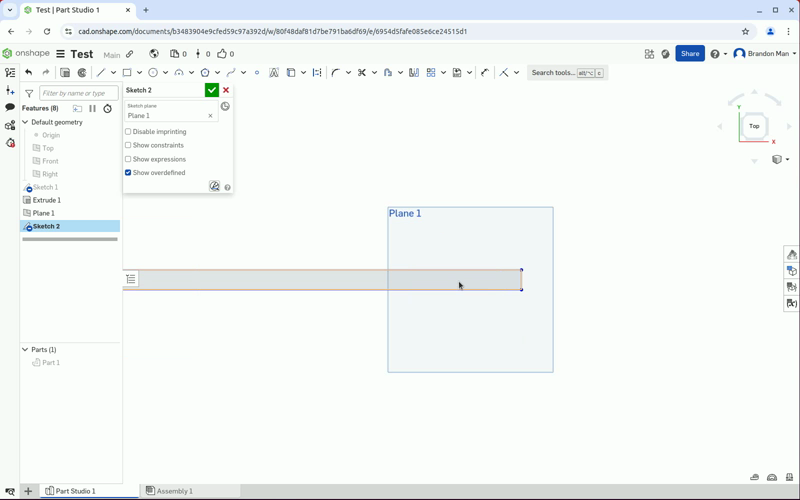
scroll(6)
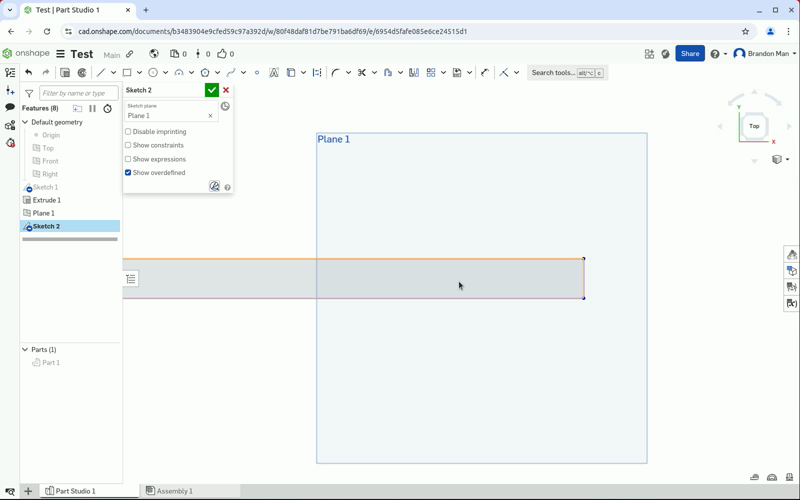
click(459, 281)
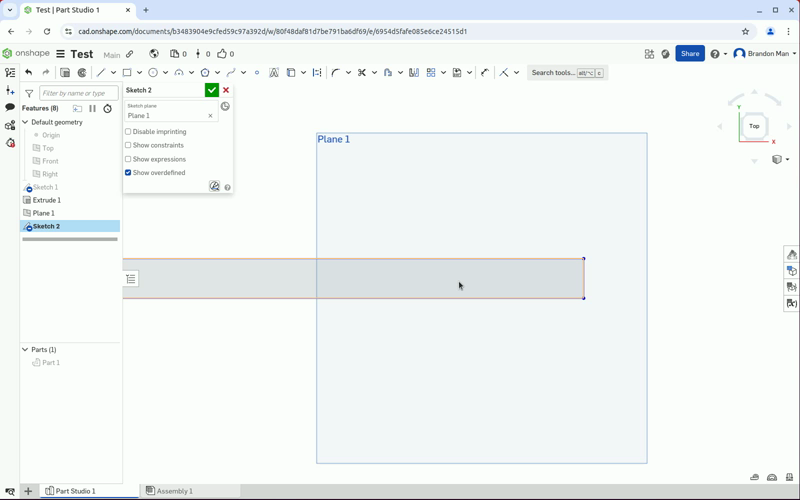
scroll(-6)
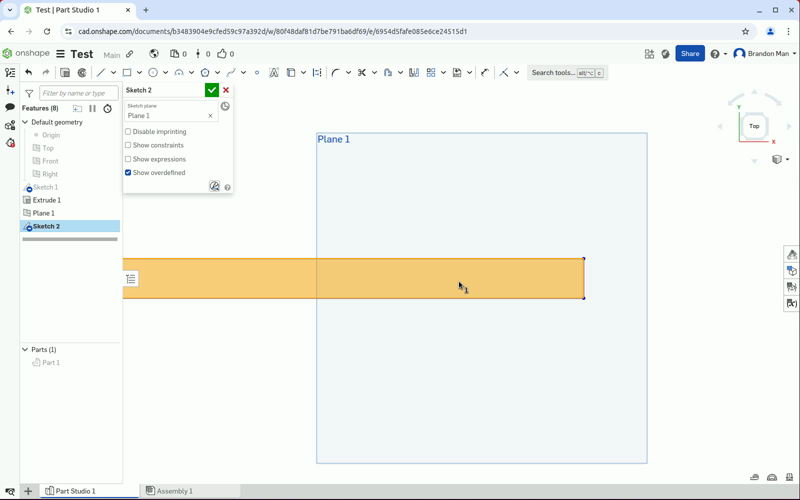
scroll(-6)
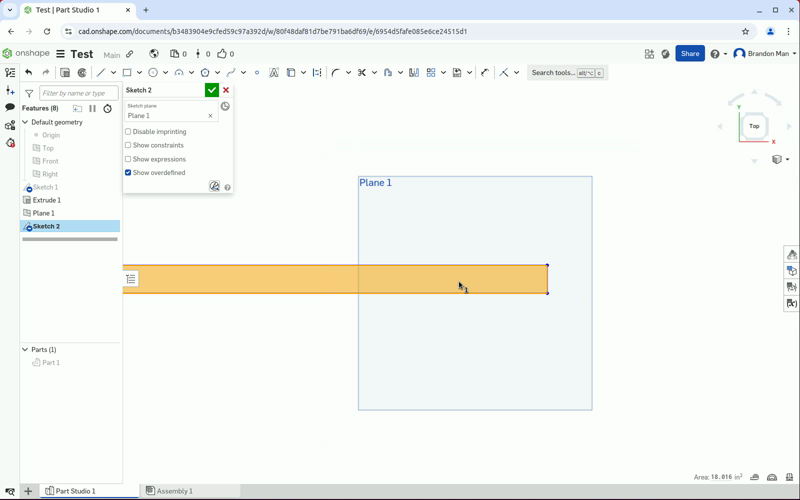
scroll(-6)
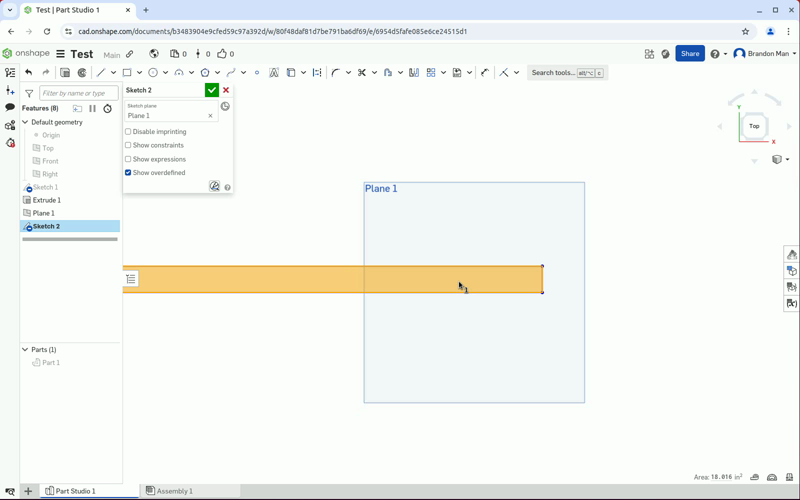
scroll(-6)
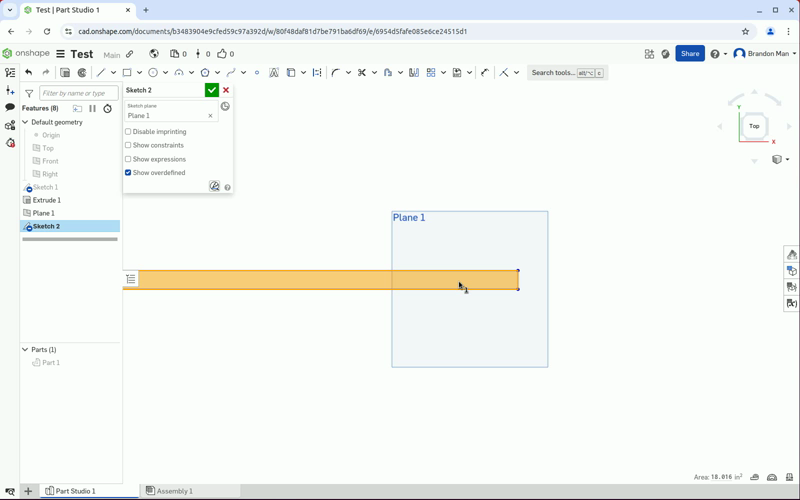
scroll(-6)
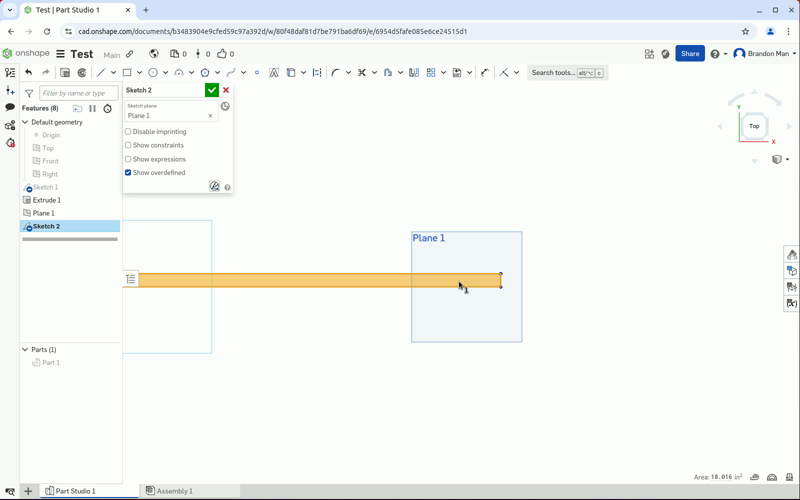
scroll(-6)
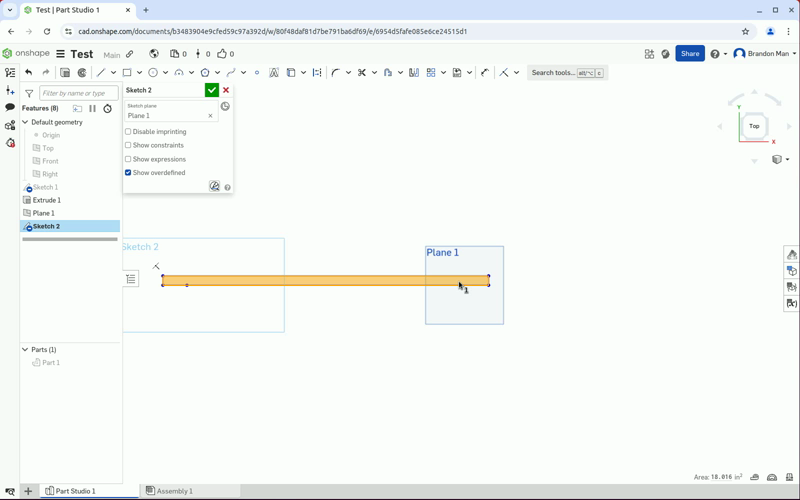
scroll(-6)
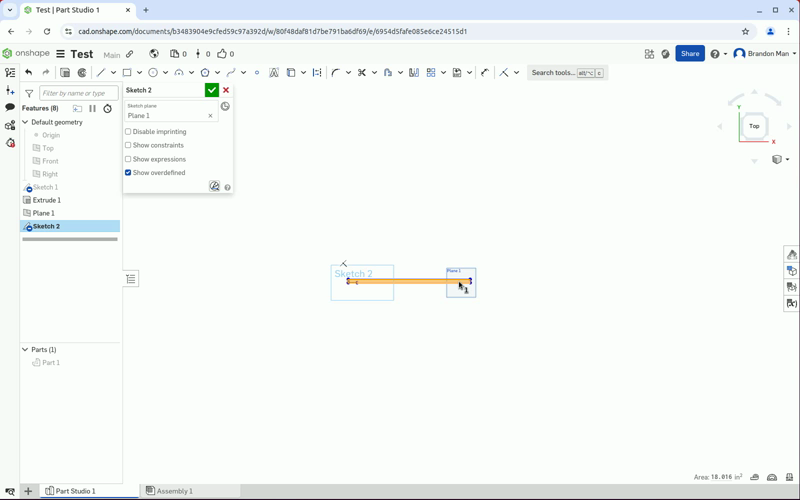
mouse_move(73, 352)
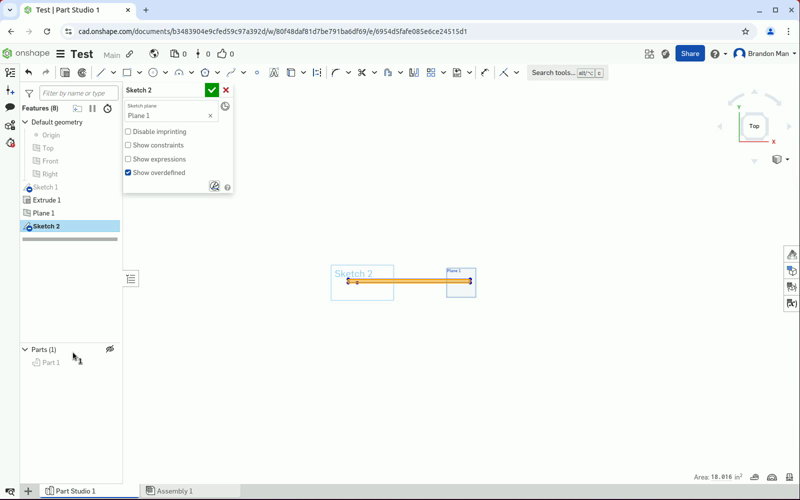
key(shift+y)
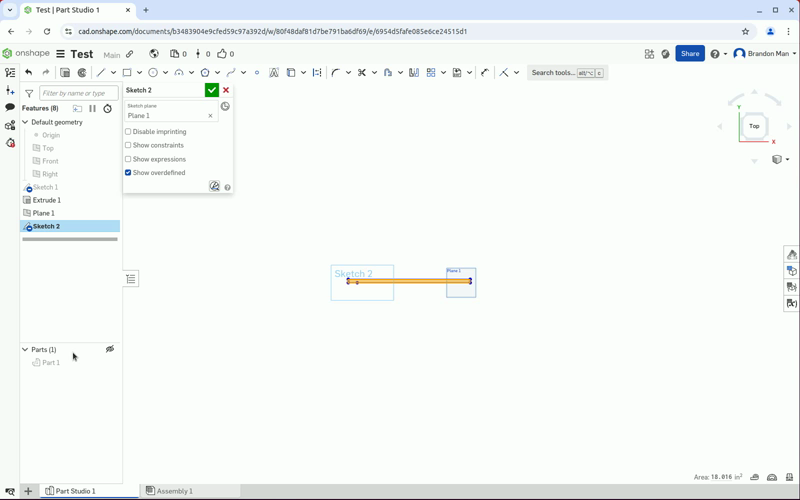
key(shift+e)
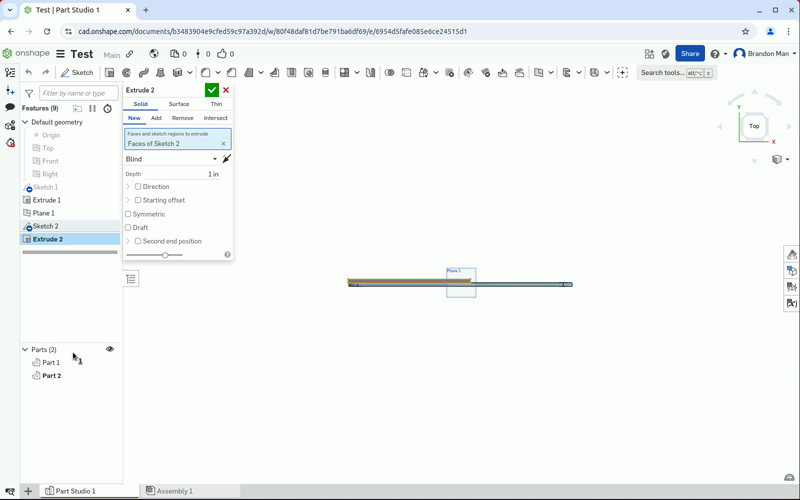
mouse_move(143, 106)
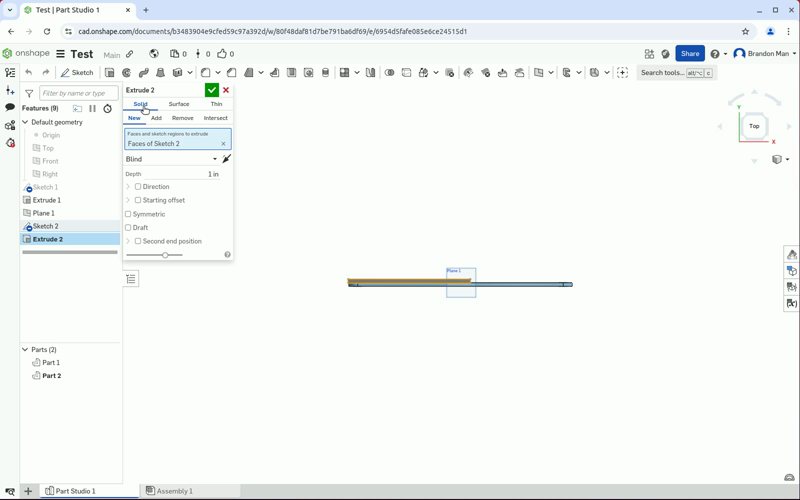
click(143, 106)
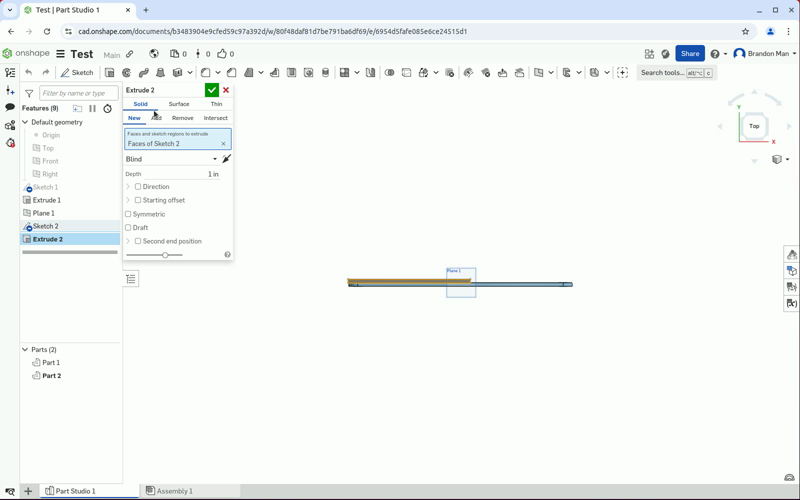
mouse_move(186, 120)
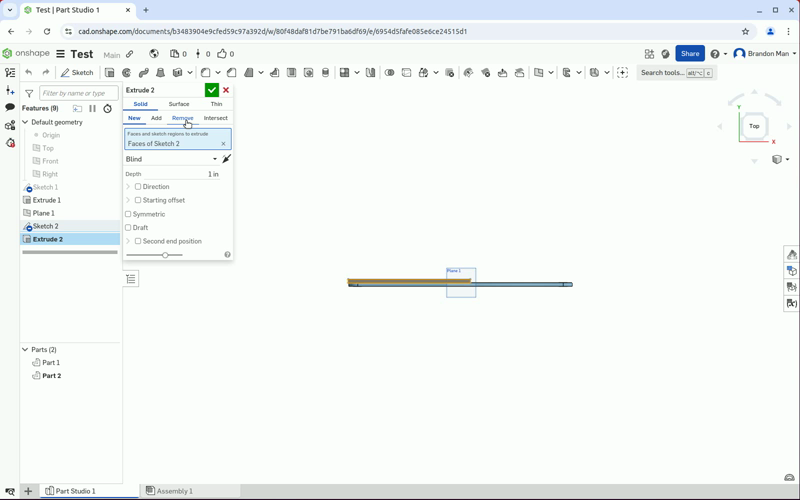
click(186, 120)
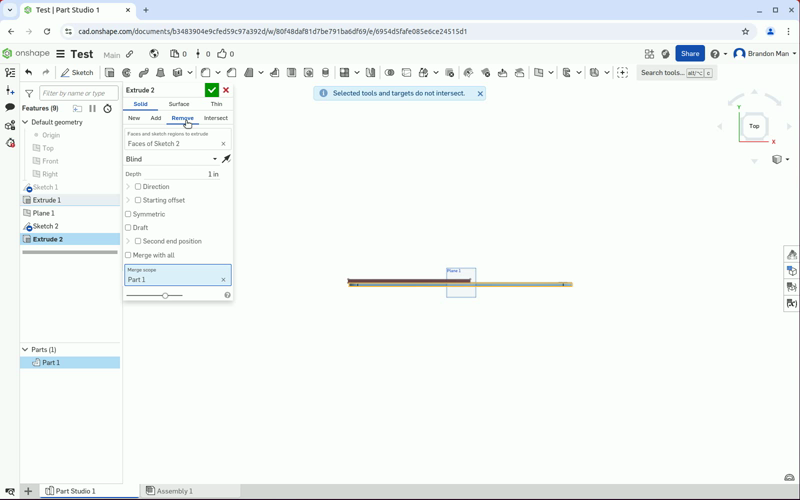
key(tab, 4)
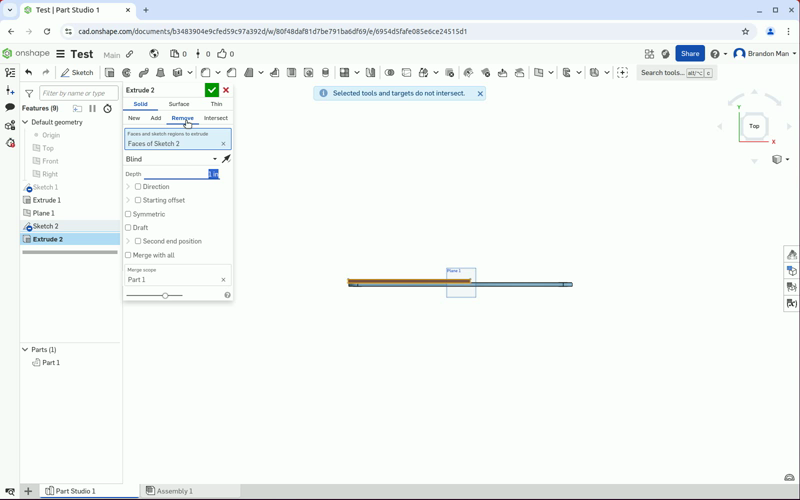
text(12.517)
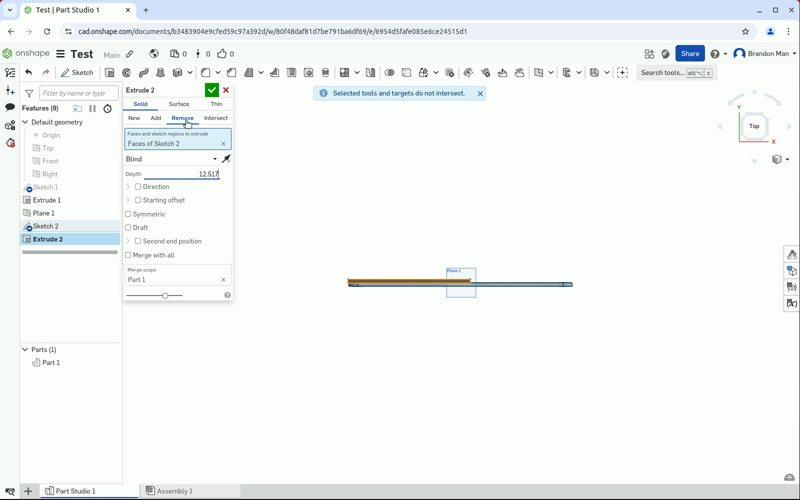
key(tab, 6)
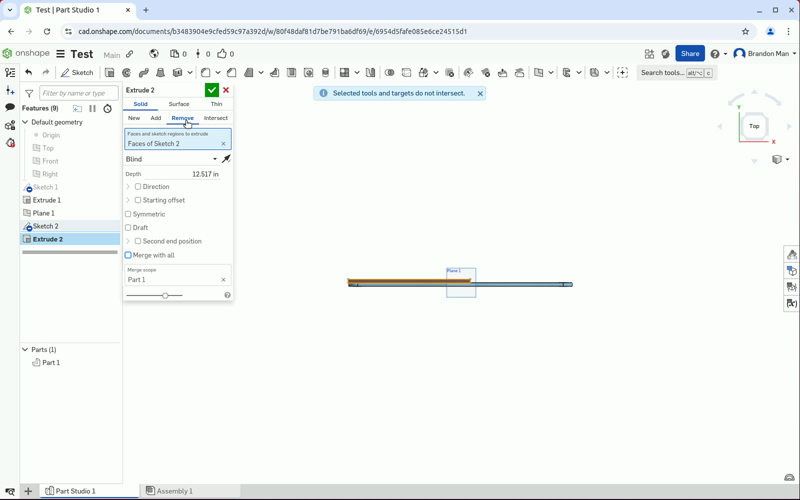
key(space)
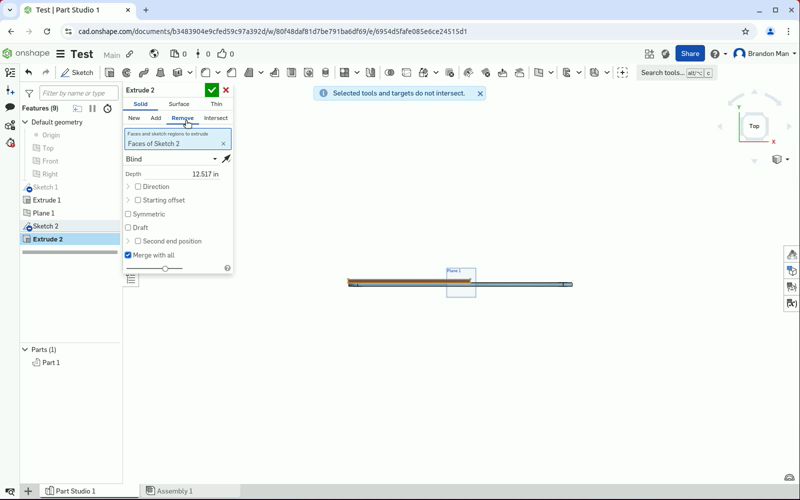
key(enter)
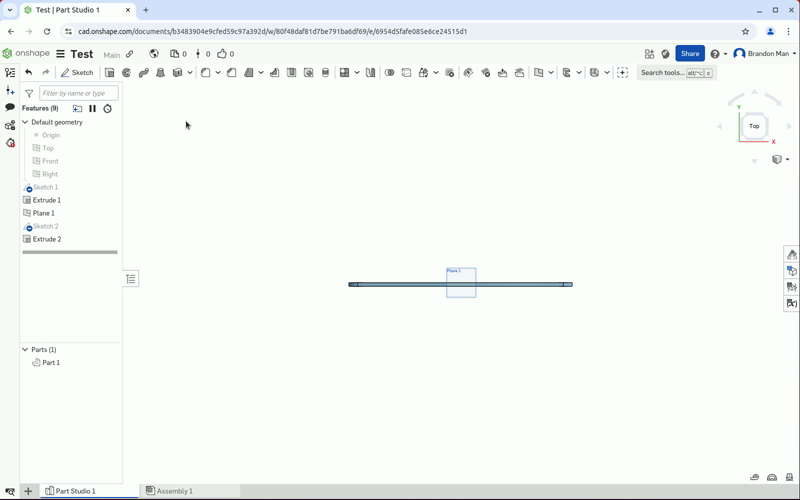
key(shift+h)
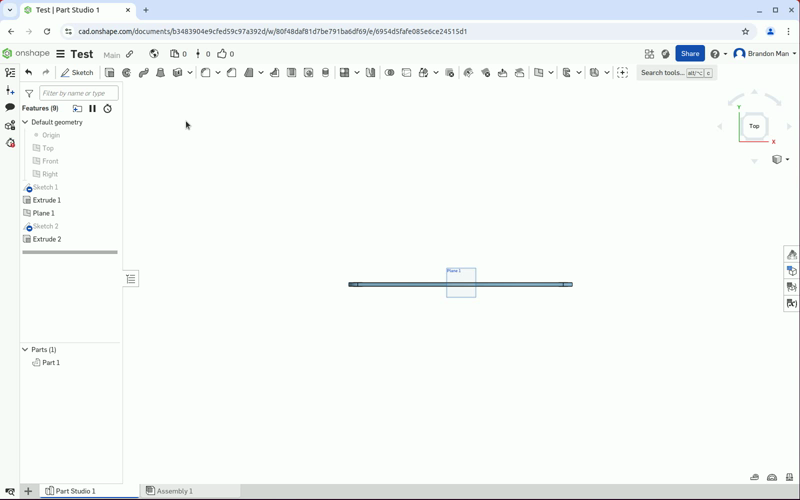
key(shift+h)
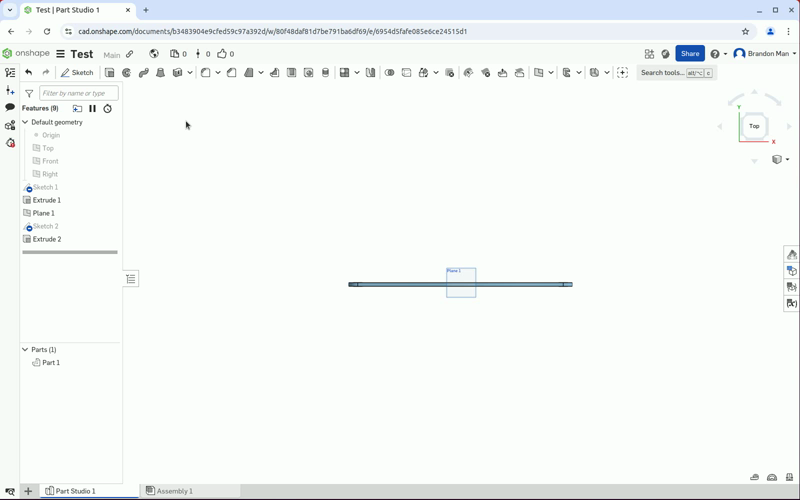
mouse_move(73, 189)
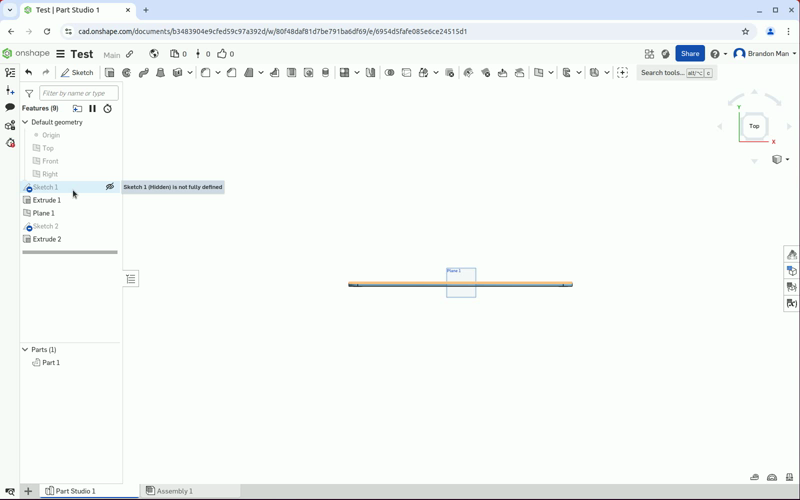
click(73, 189)
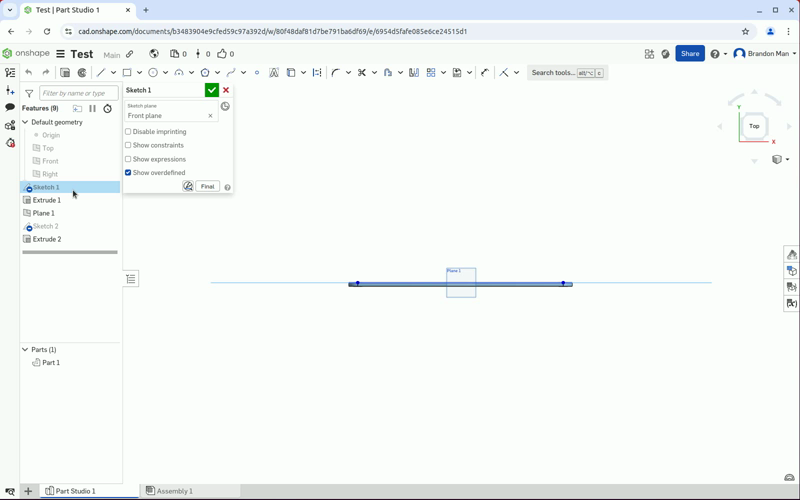
mouse_move(229, 92)
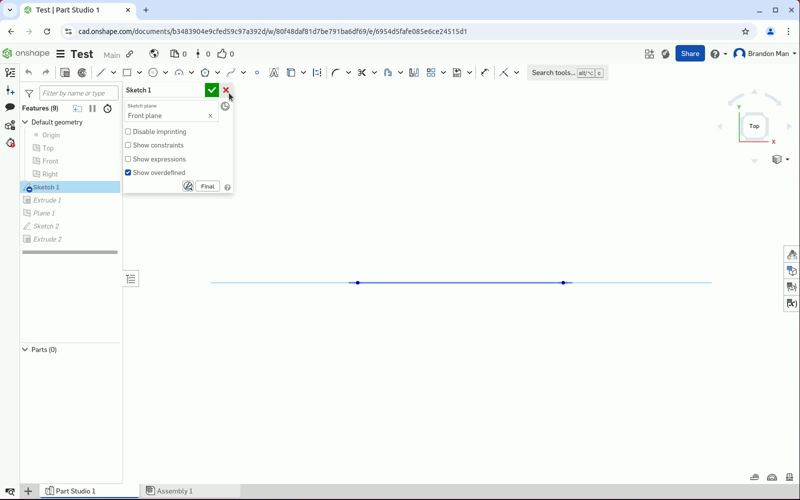
click(229, 92)
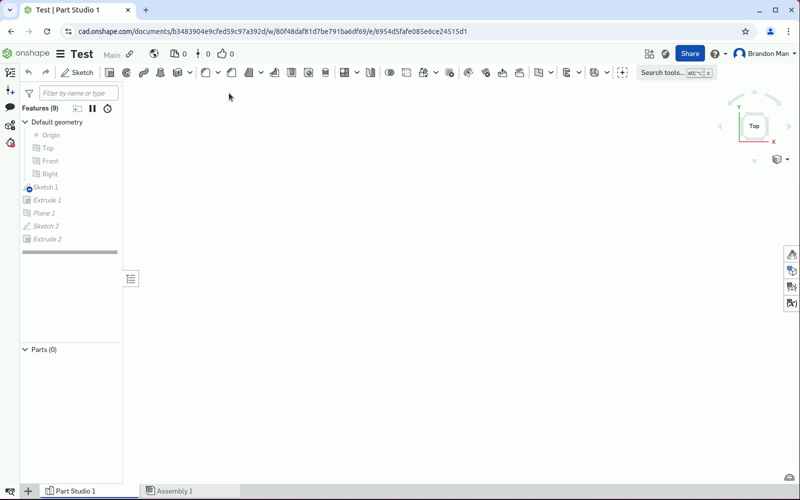
key(shift+s)
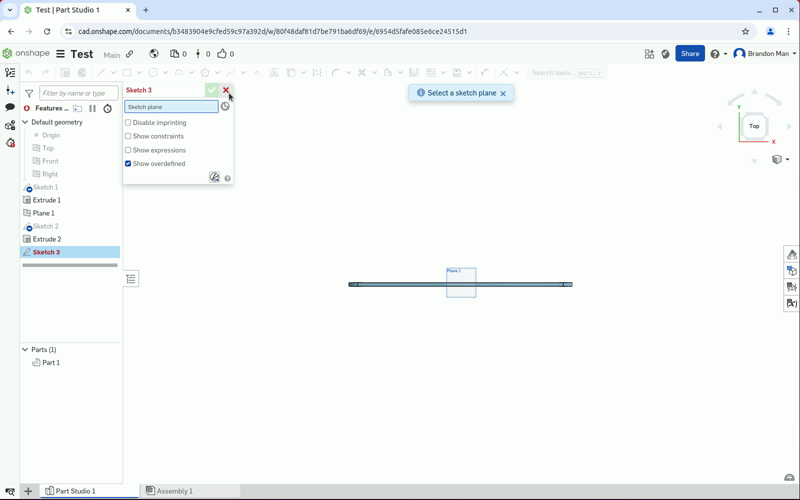
mouse_move(73, 215)
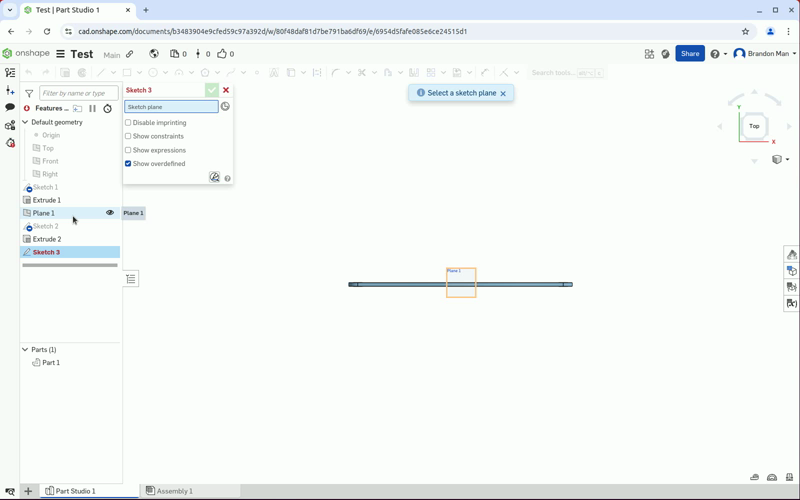
click(73, 215)
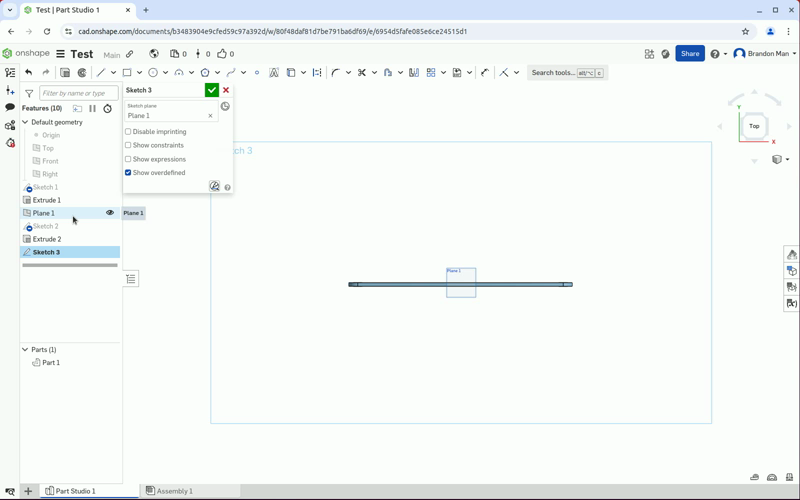
mouse_move(73, 352)
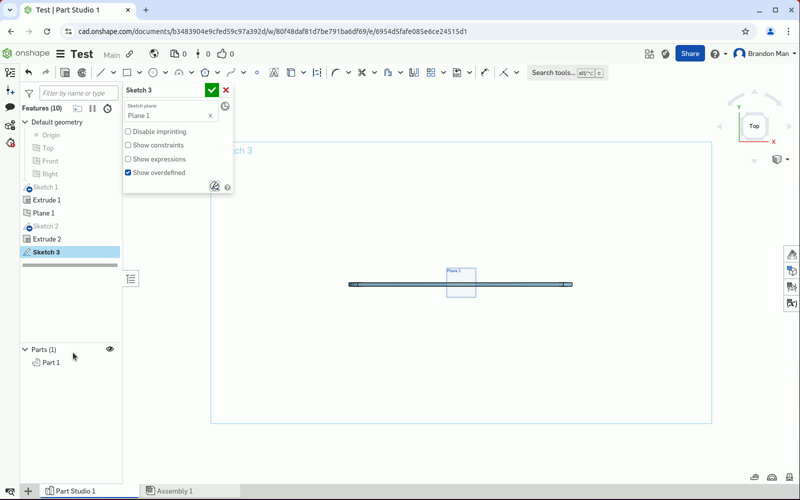
key(y)
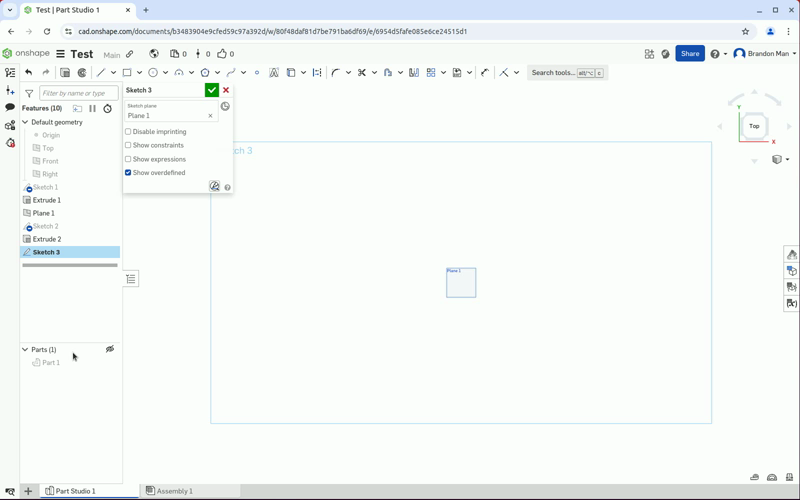
key(l)
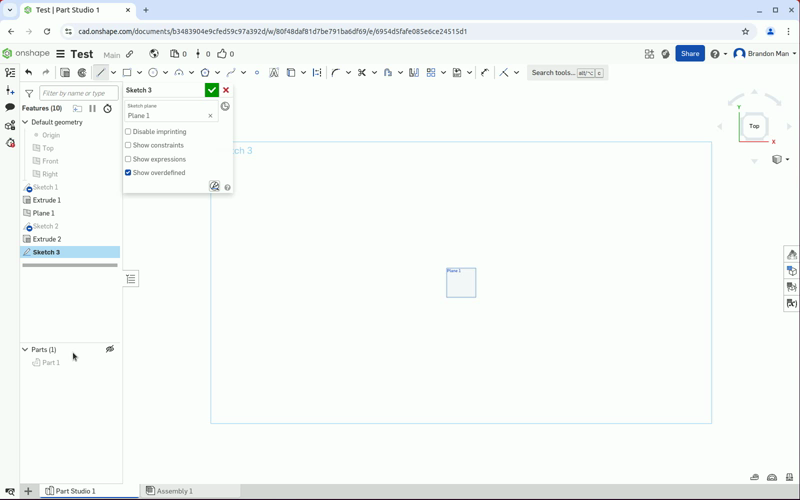
key_down(shift)
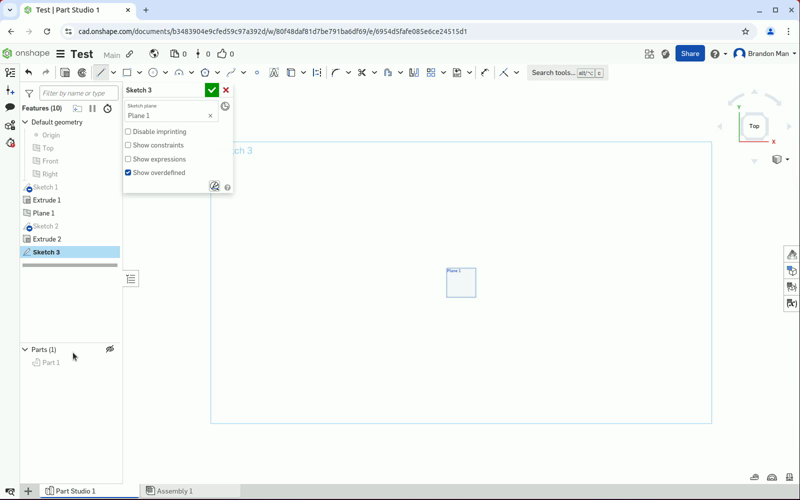
mouse_move(348, 285)
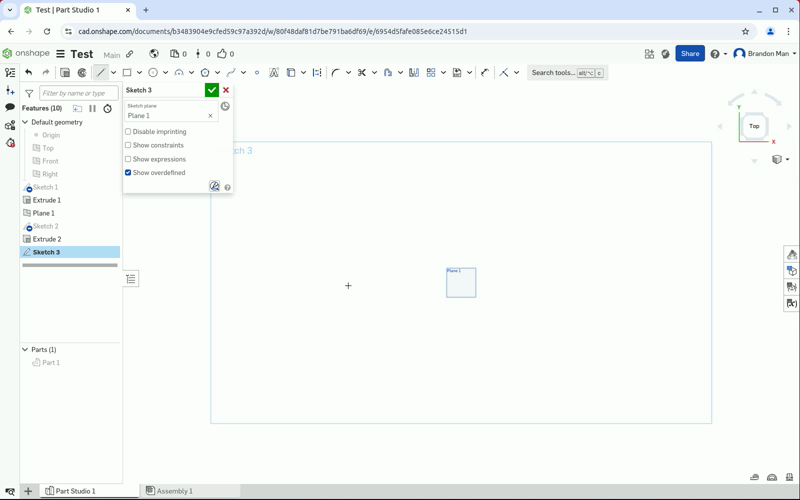
click(348, 285)
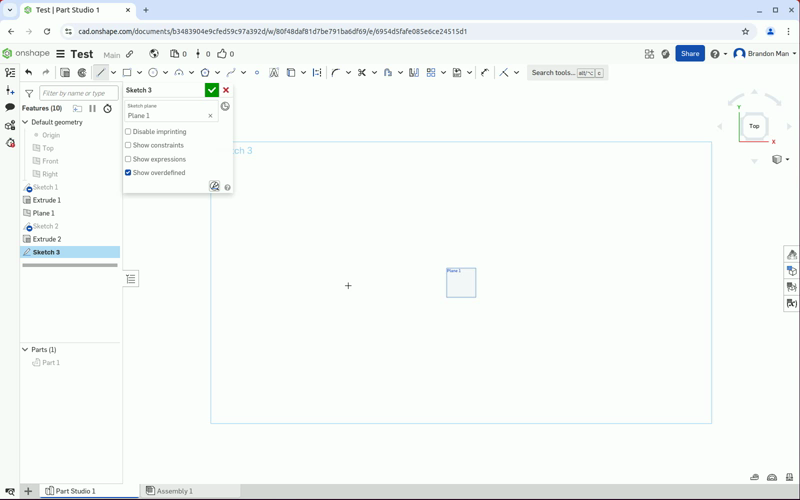
key_up(shift)
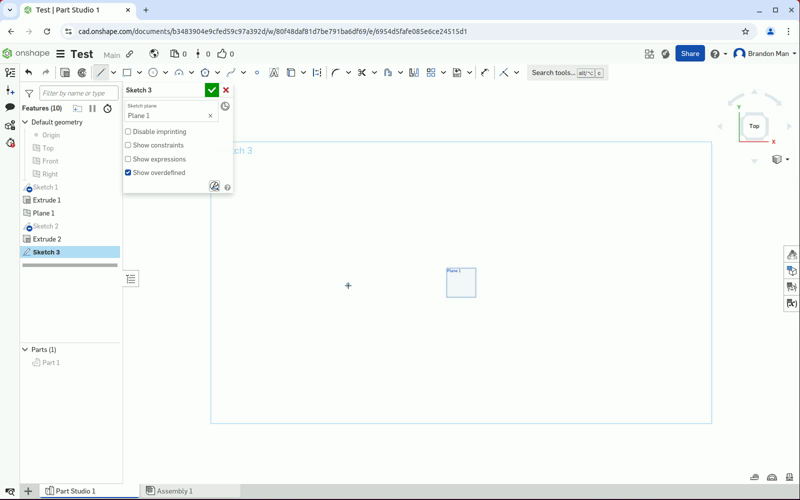
key_down(shift)
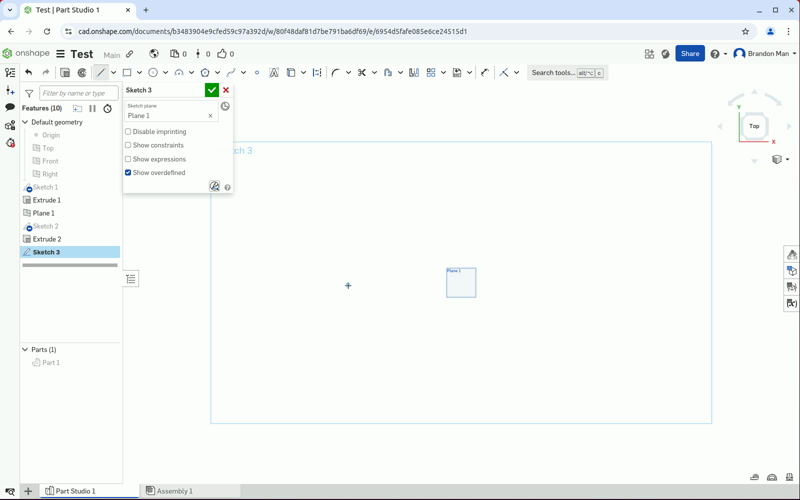
mouse_move(378, 285)
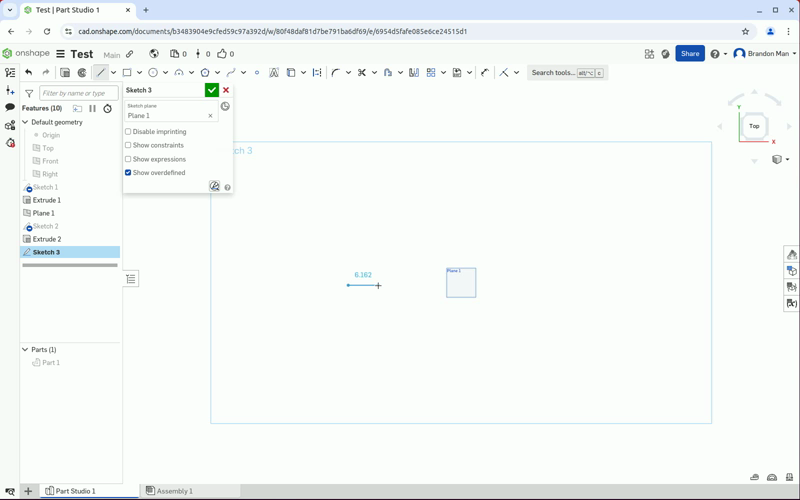
mouse_move(358, 285)
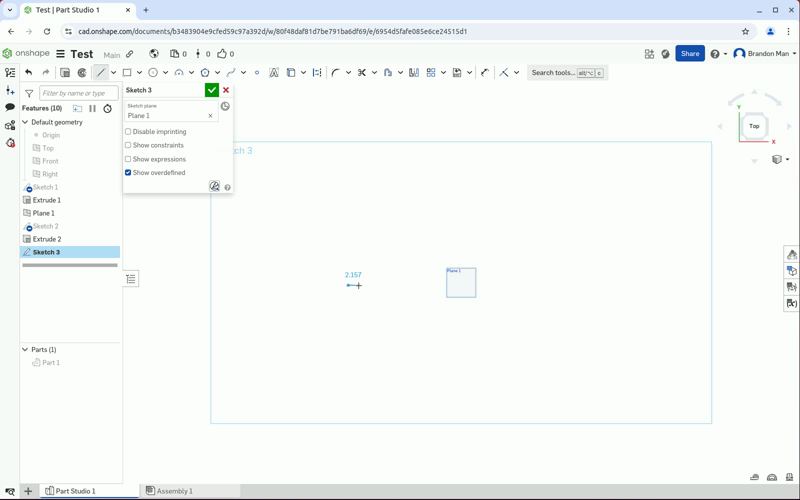
click(358, 285)
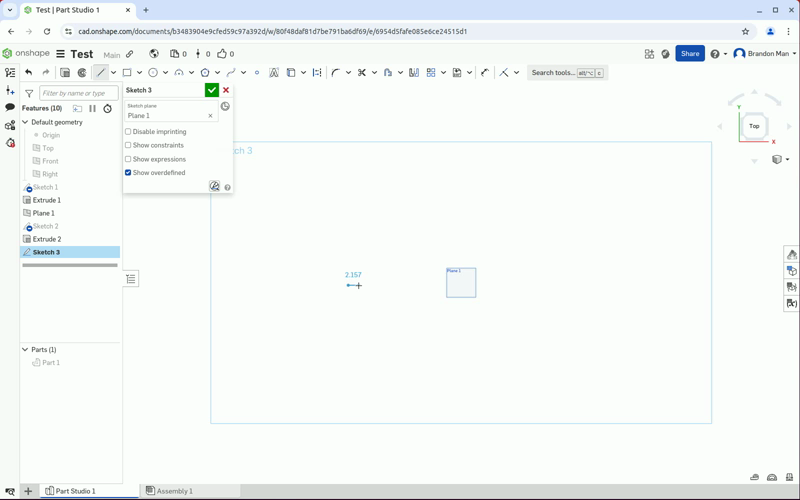
key_up(shift)
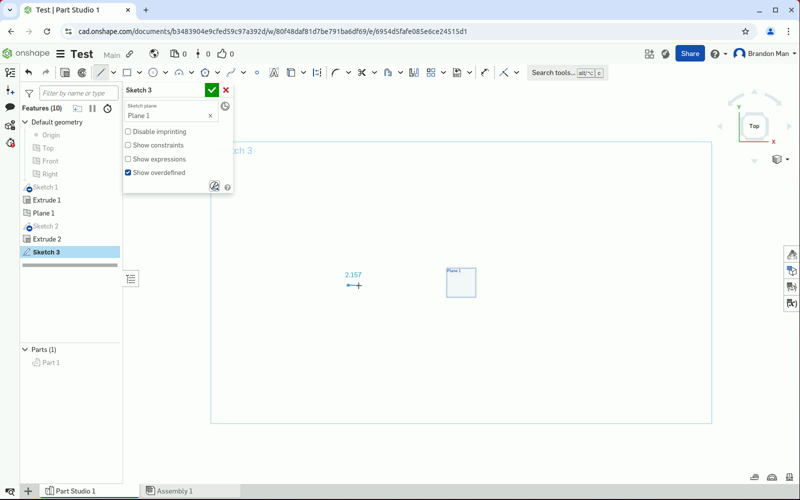
key_down(shift)
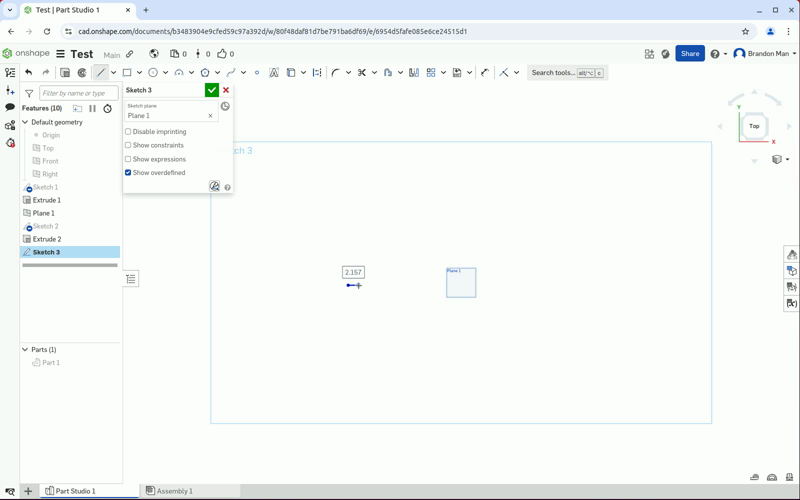
mouse_move(388, 285)
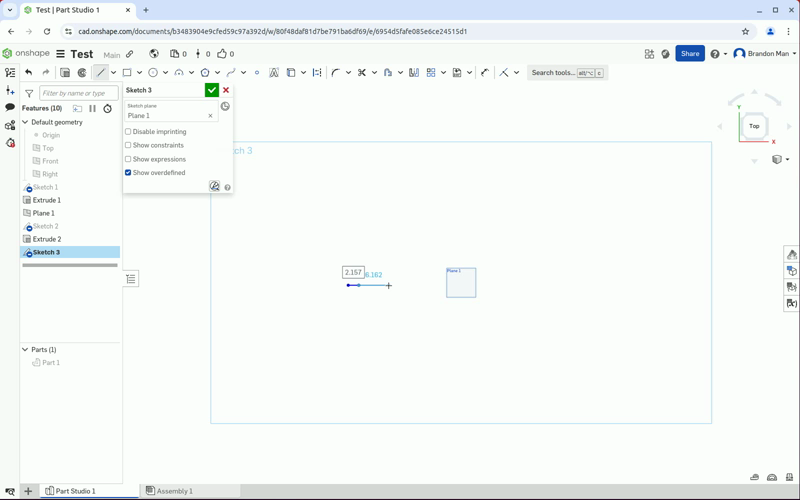
mouse_move(358, 282)
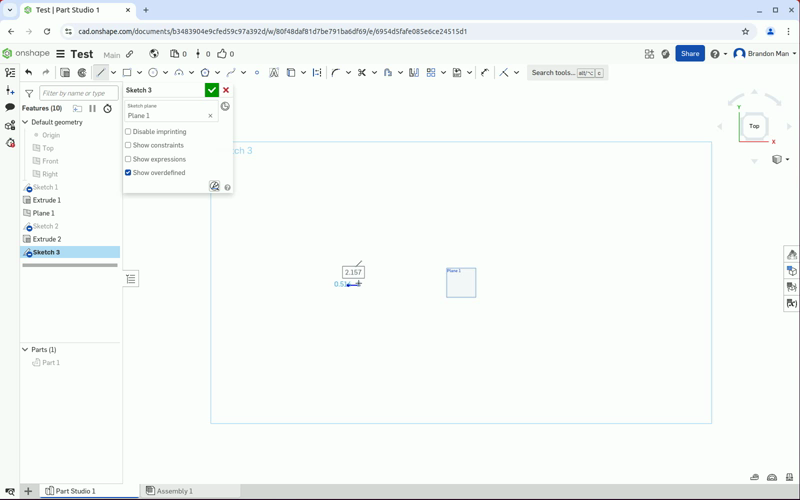
scroll(6)
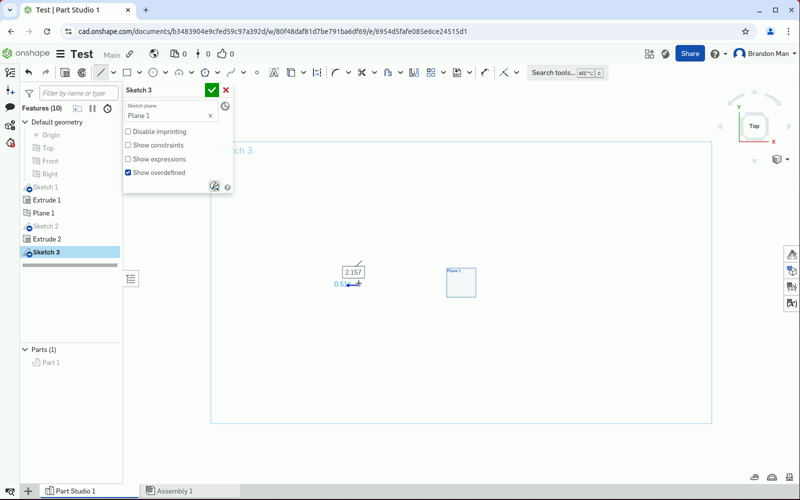
scroll(6)
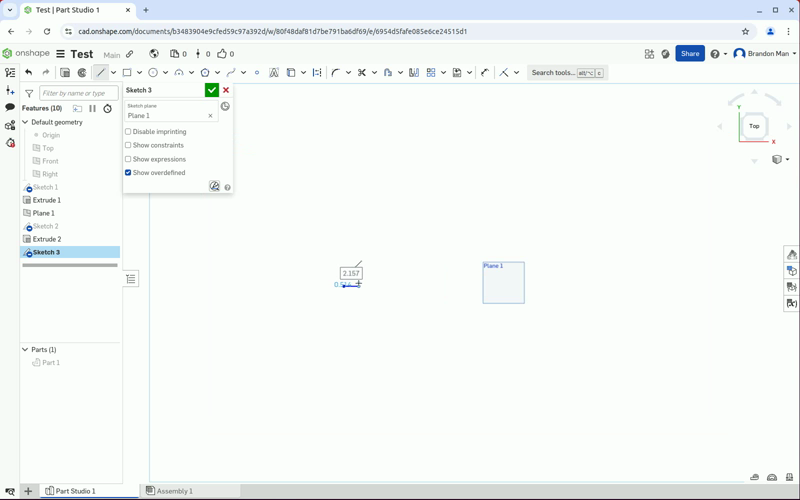
scroll(6)
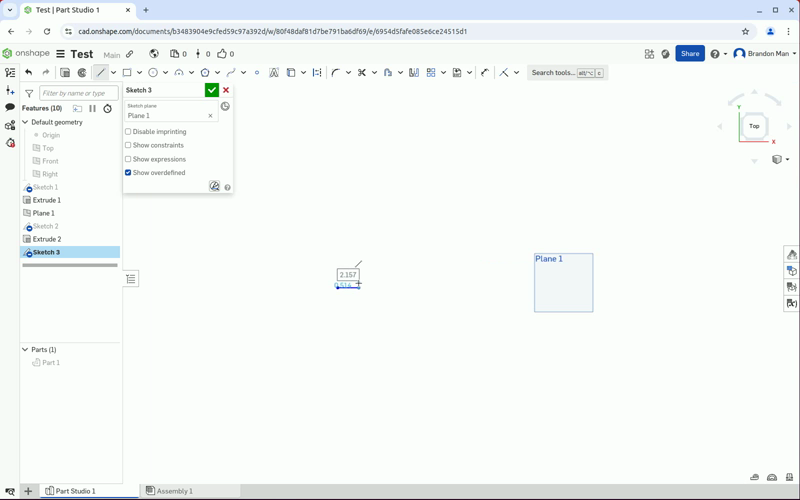
scroll(6)
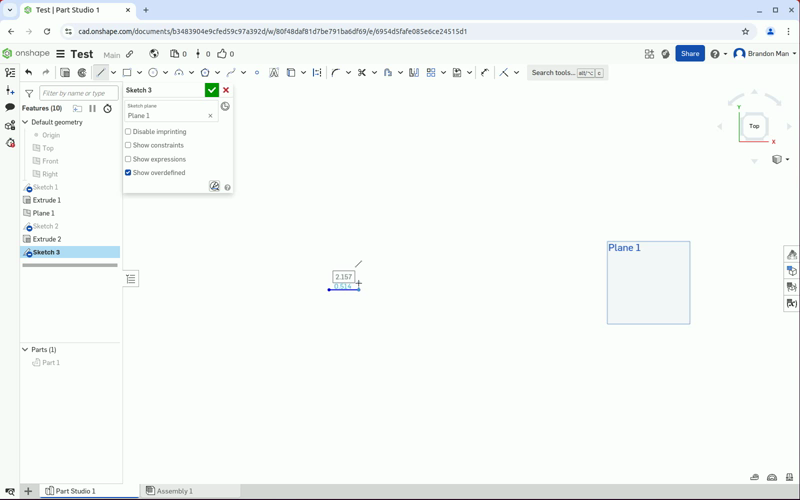
scroll(6)
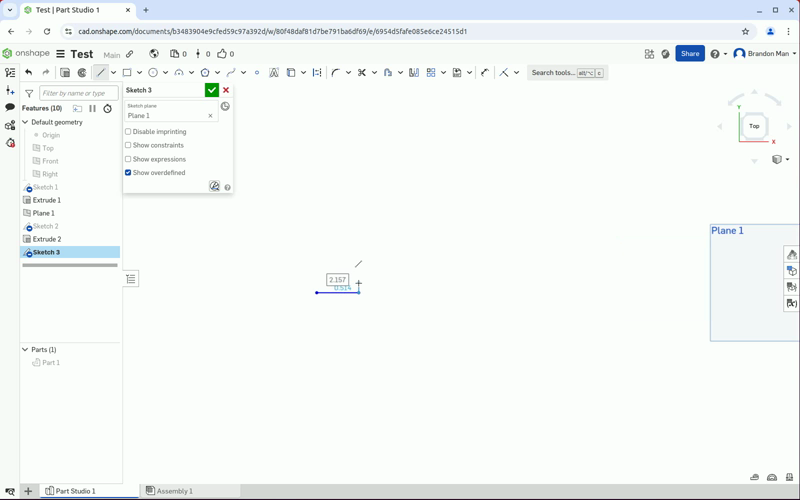
scroll(6)
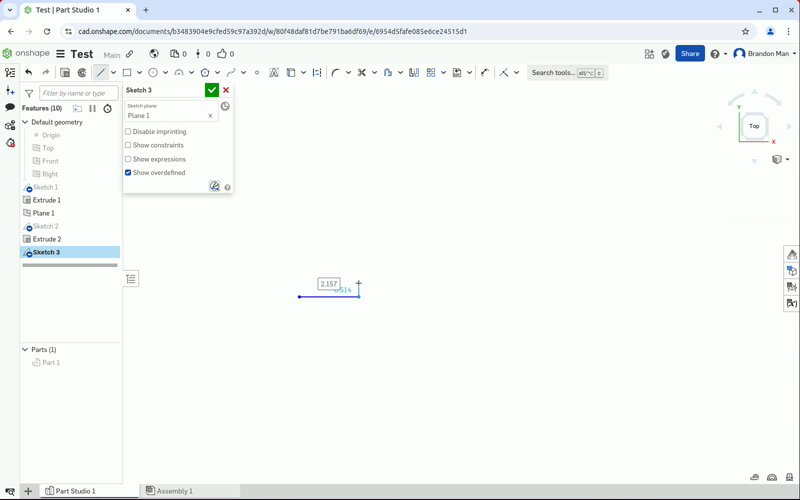
scroll(6)
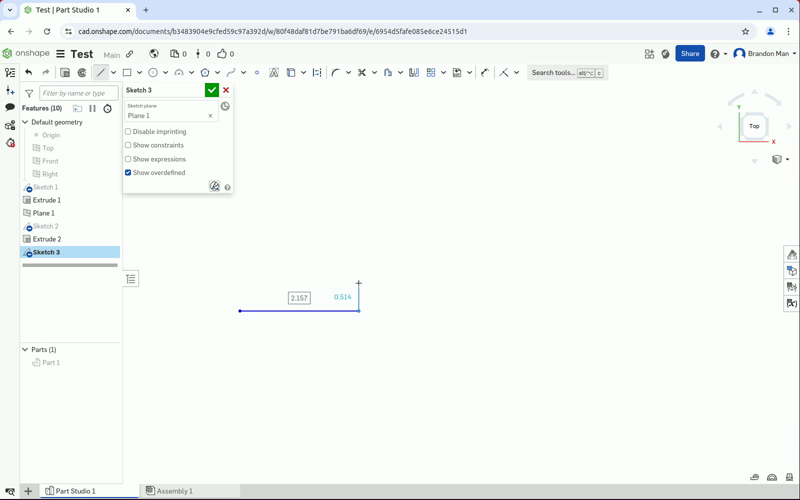
click(358, 282)
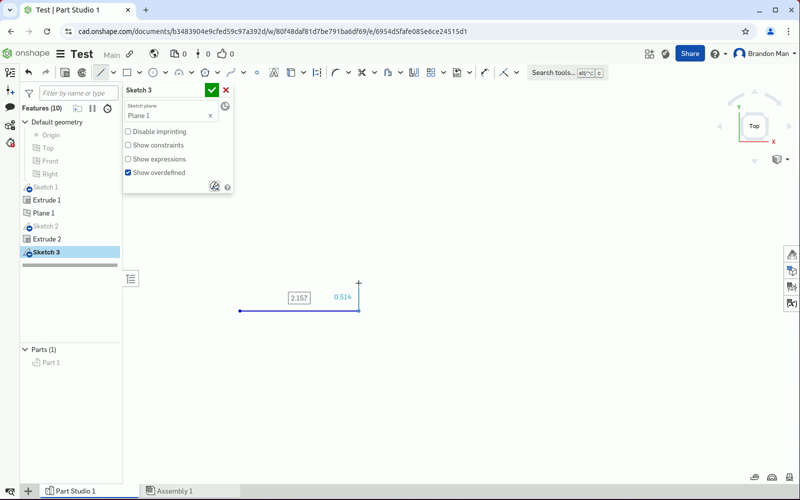
scroll(-6)
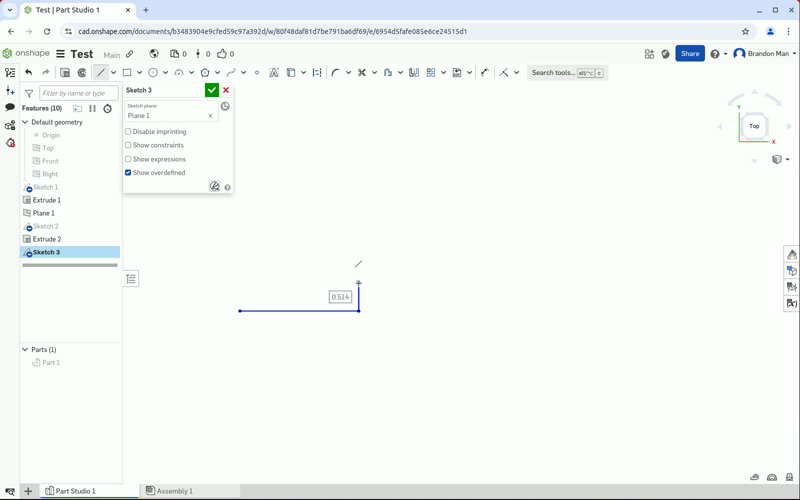
scroll(-6)
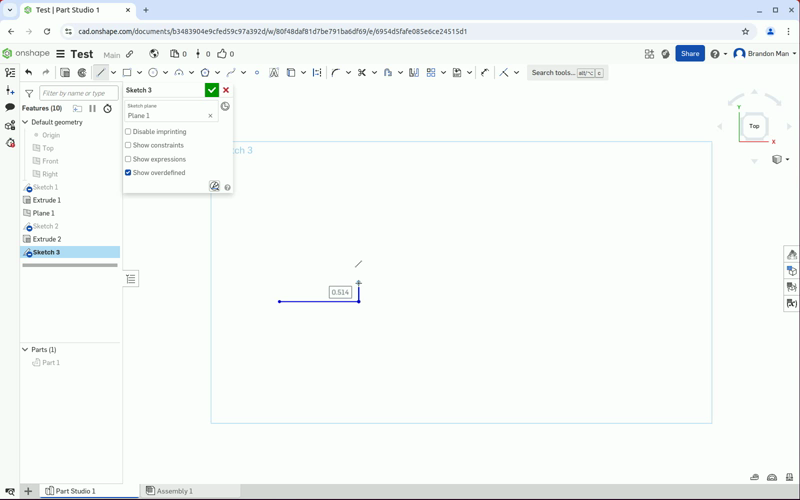
scroll(-6)
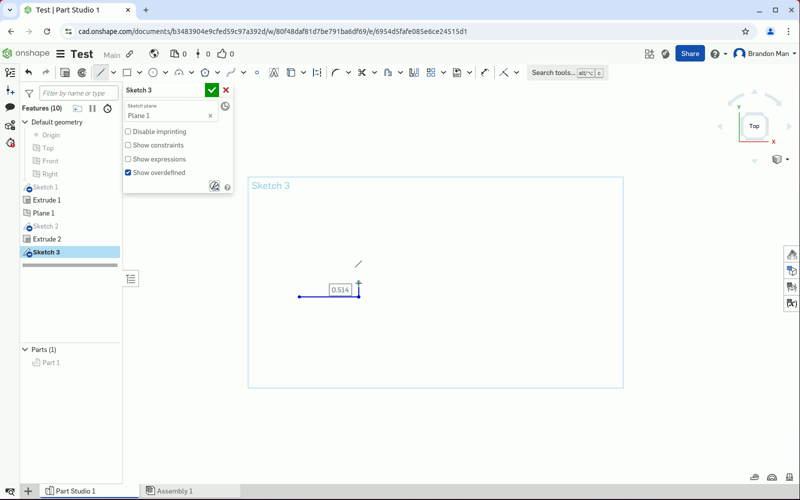
scroll(-6)
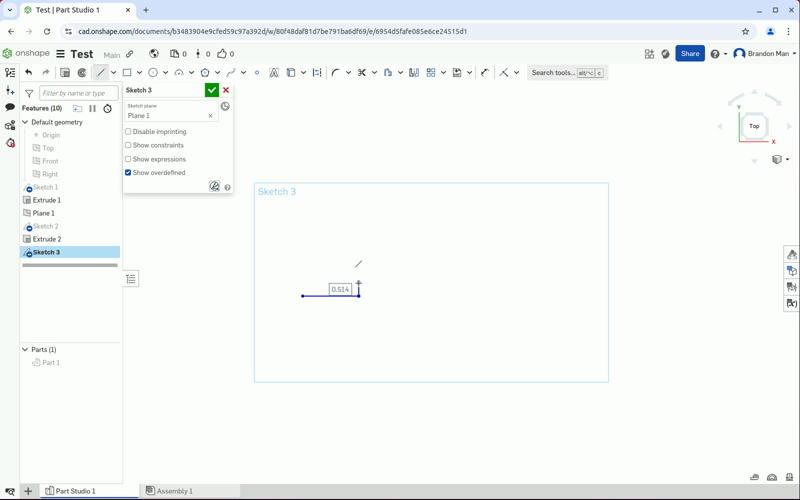
scroll(-6)
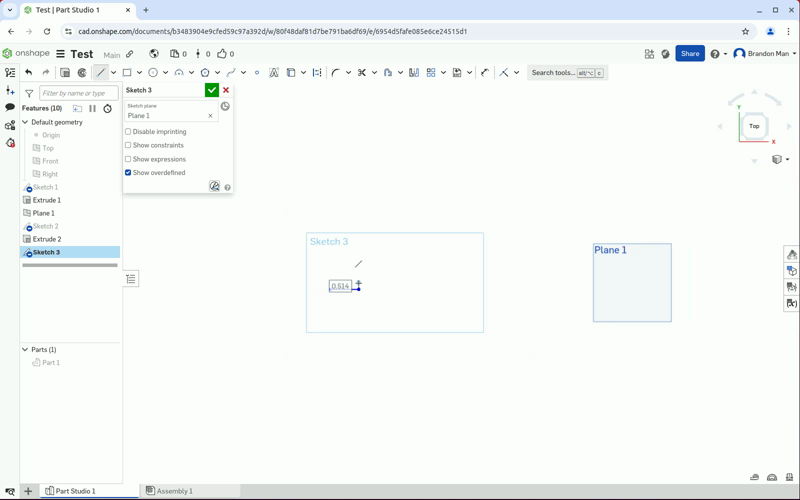
scroll(-6)
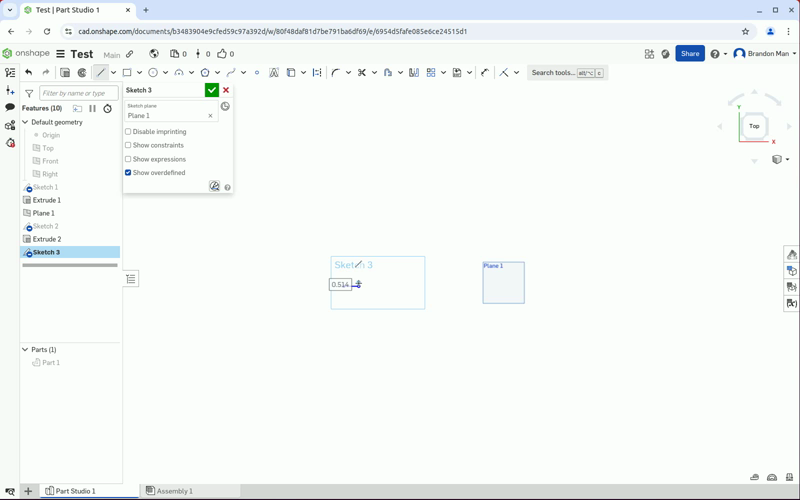
scroll(-6)
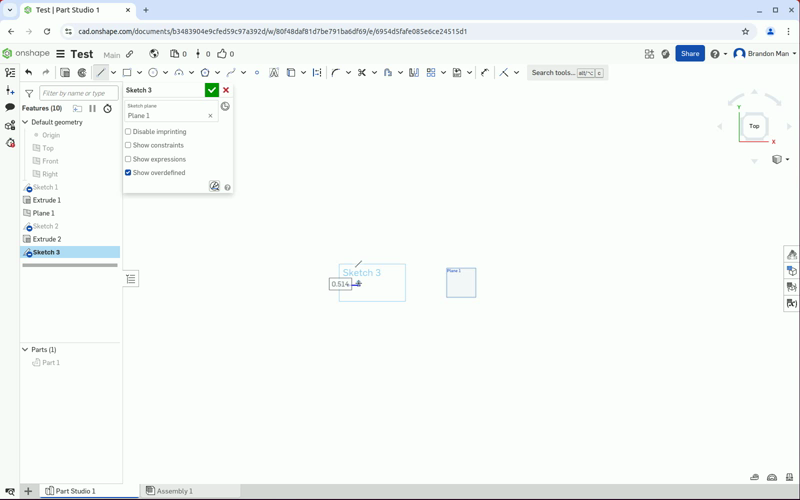
key_up(shift)
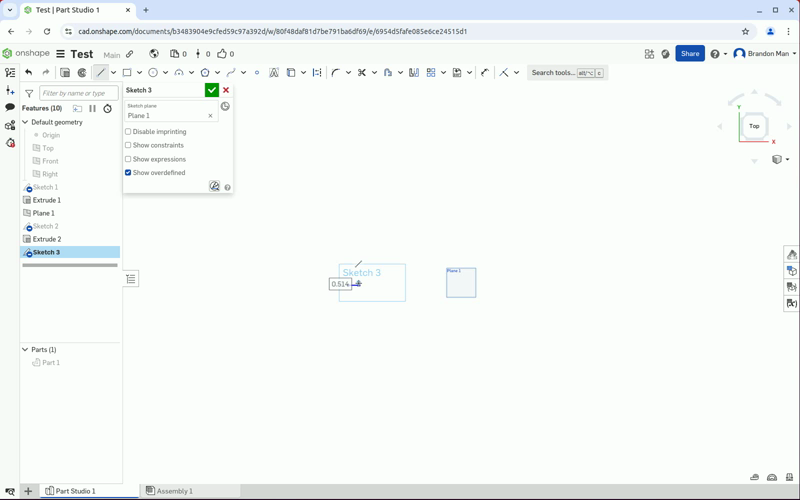
key_down(shift)
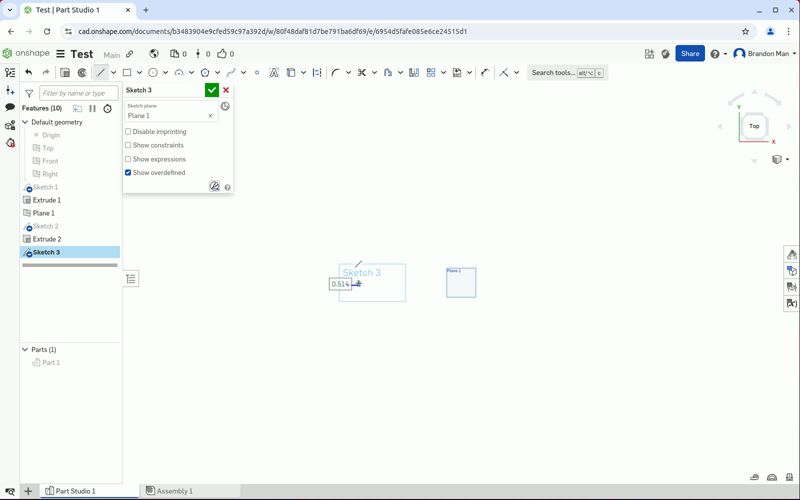
mouse_move(388, 282)
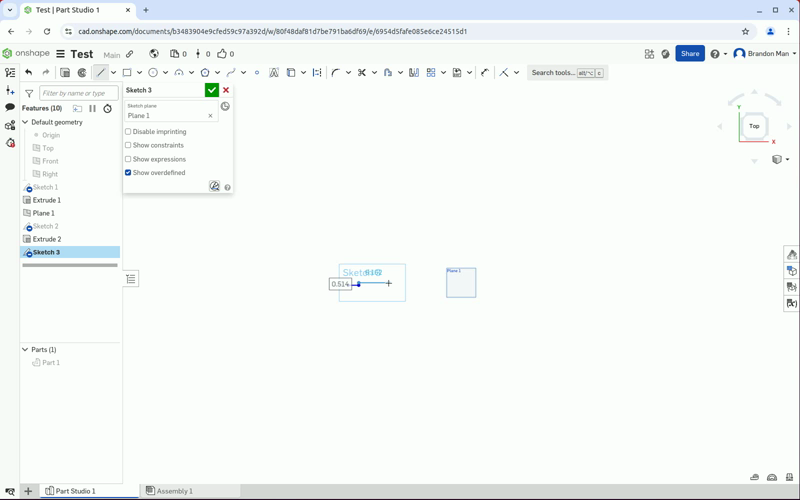
mouse_move(348, 282)
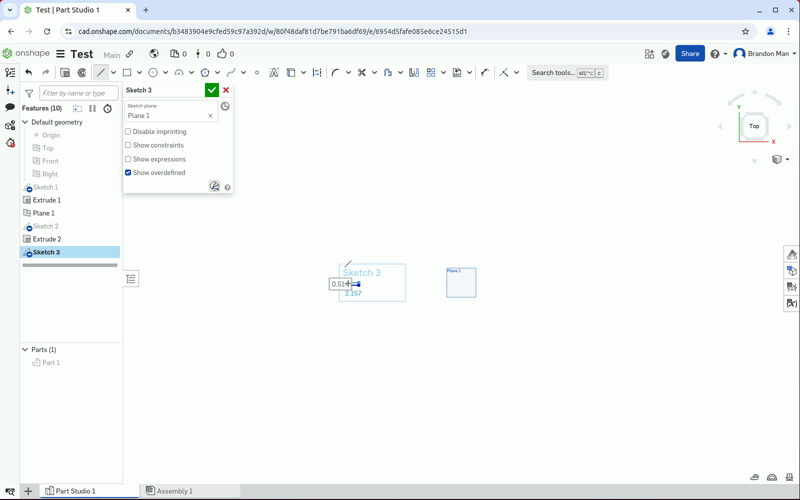
scroll(6)
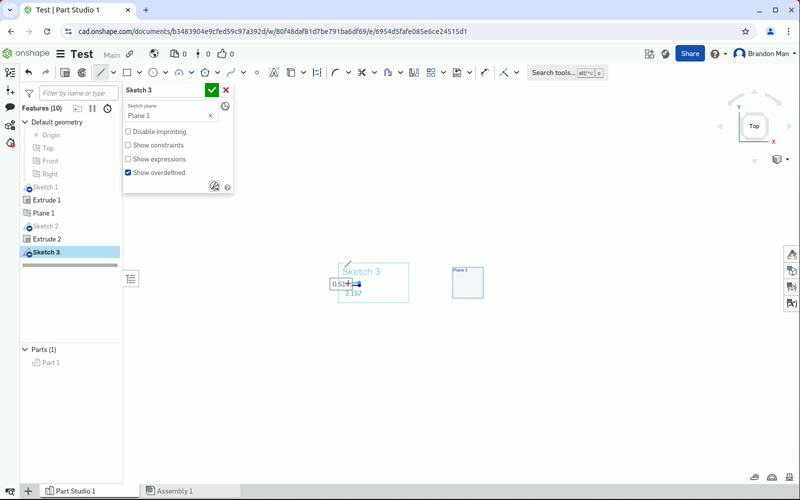
scroll(6)
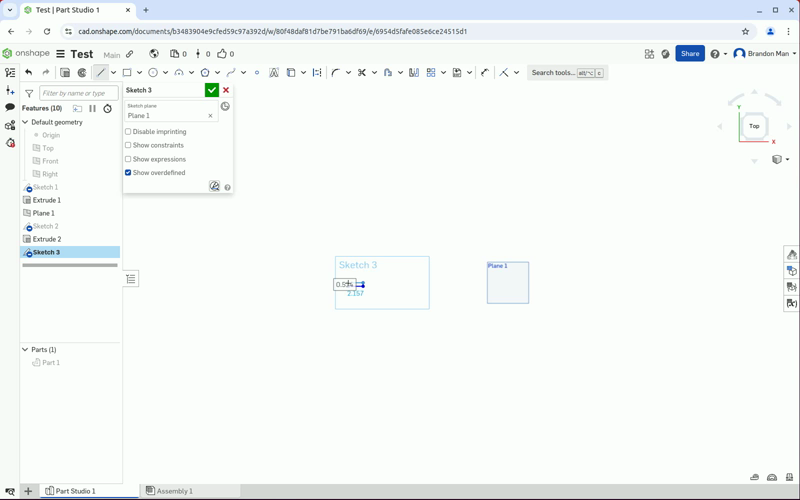
scroll(6)
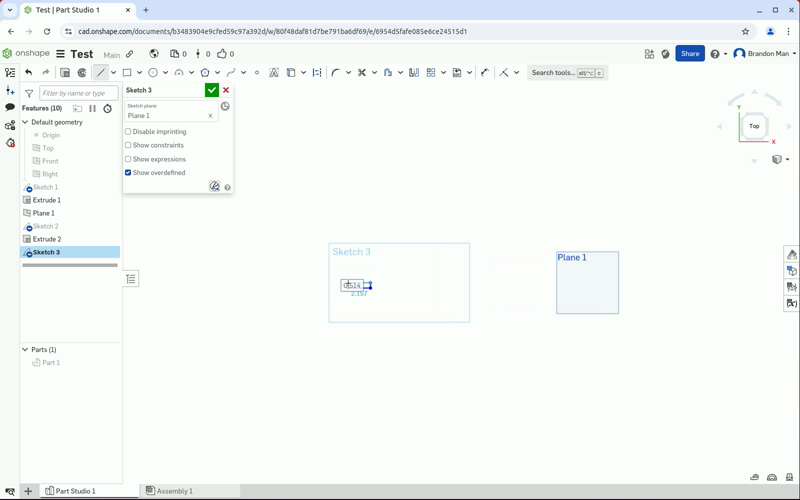
scroll(6)
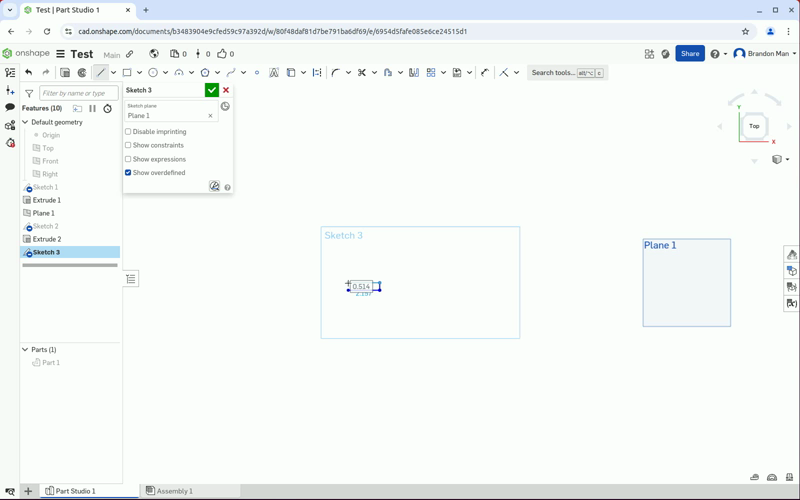
scroll(6)
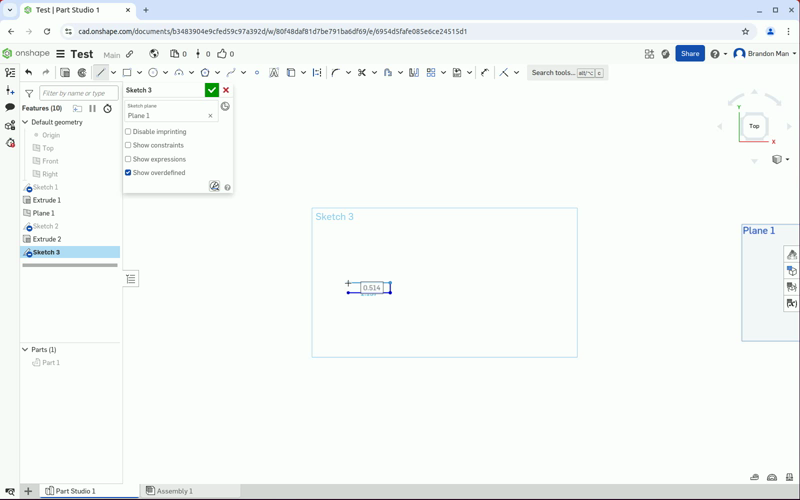
scroll(6)
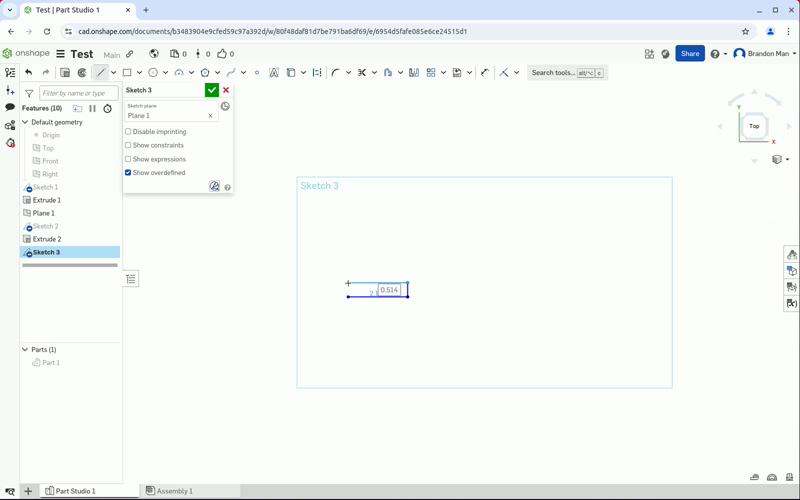
scroll(6)
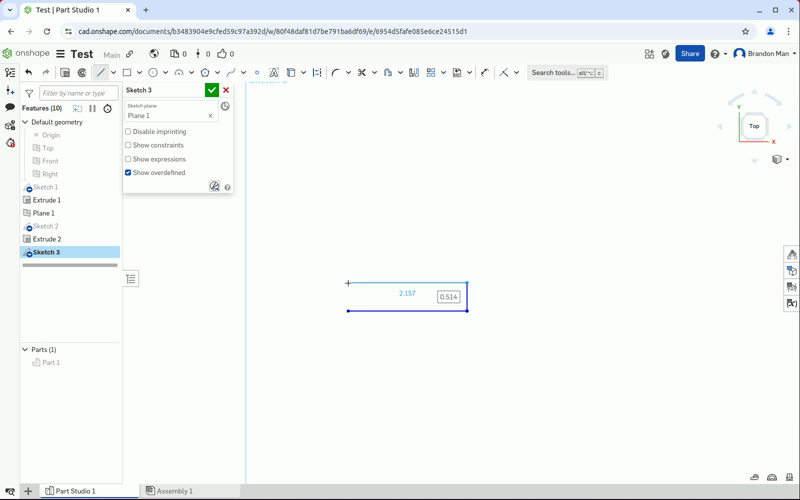
click(348, 282)
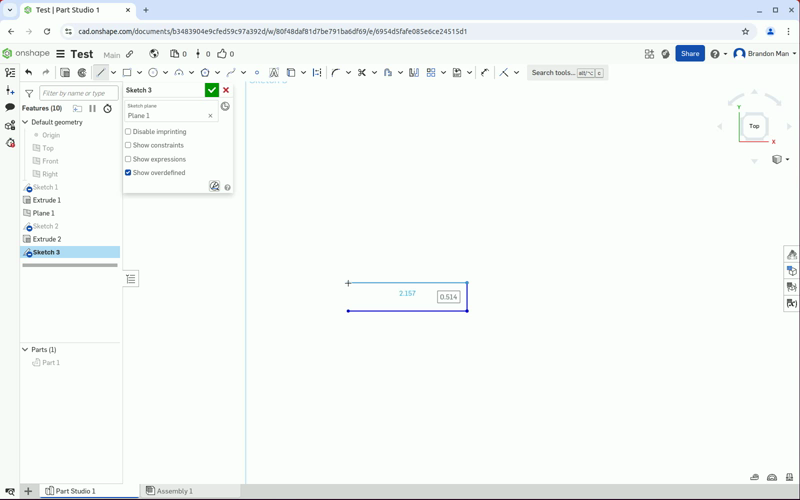
scroll(-6)
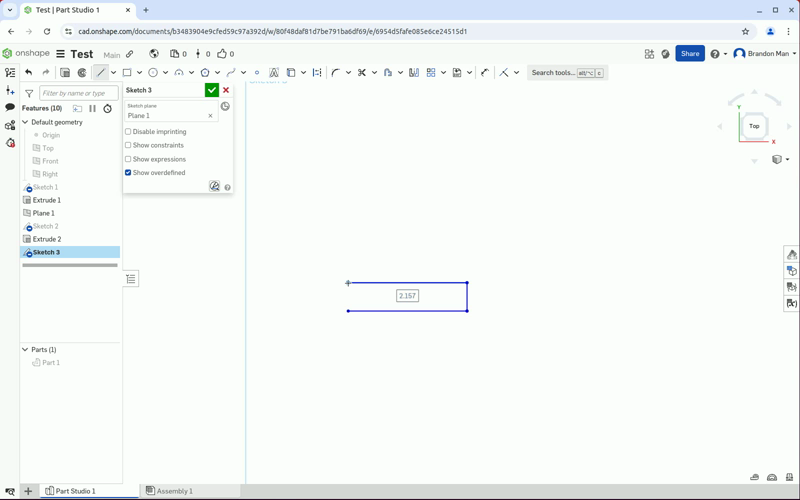
scroll(-6)
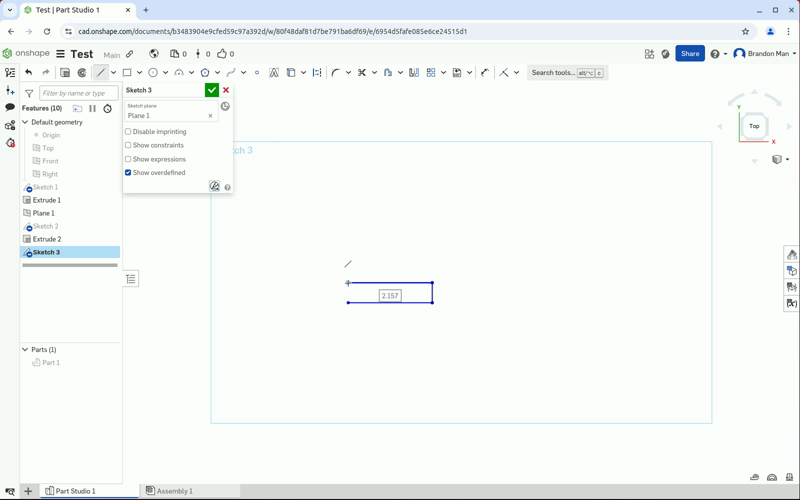
scroll(-6)
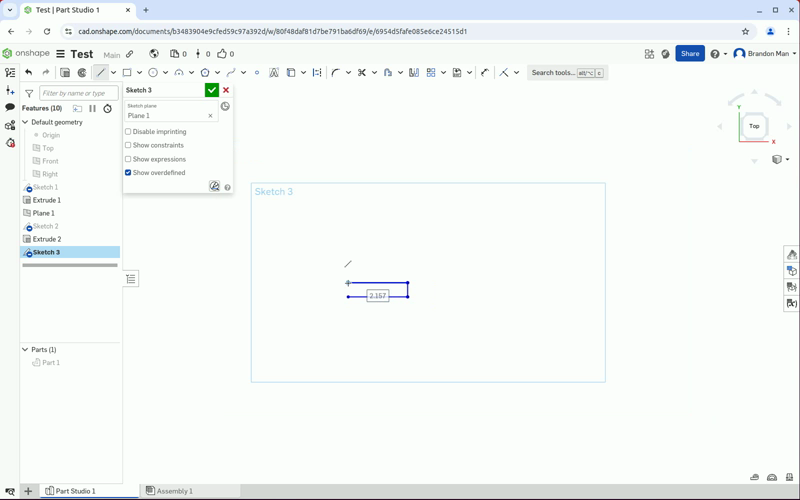
scroll(-6)
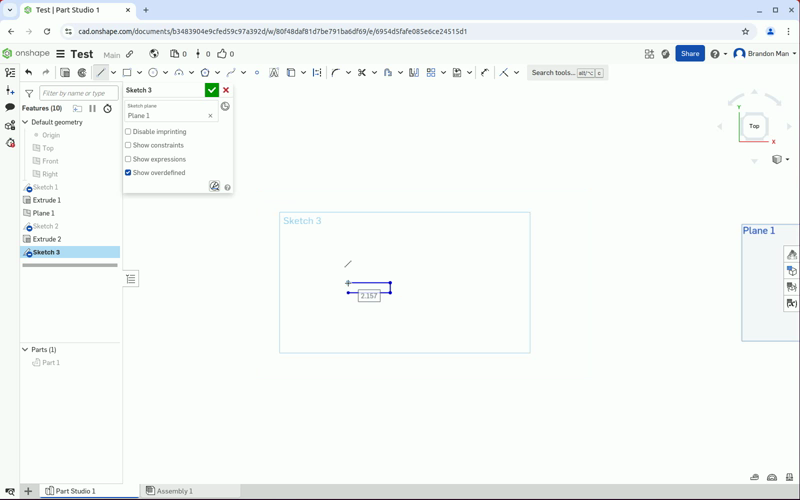
scroll(-6)
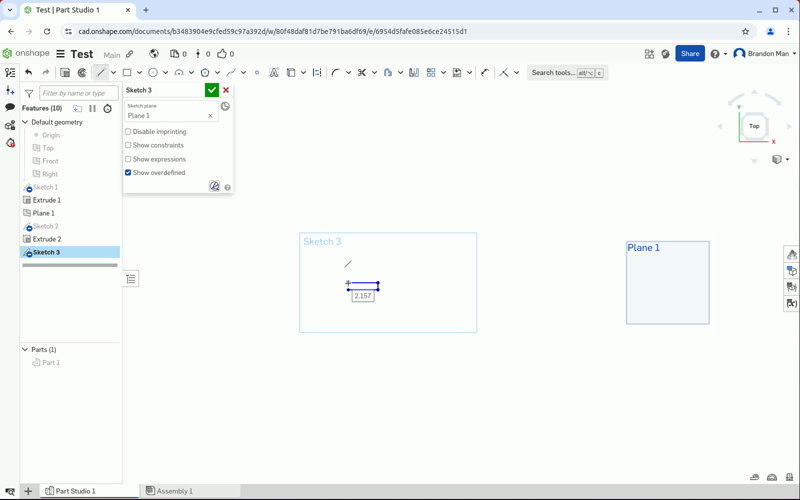
scroll(-6)
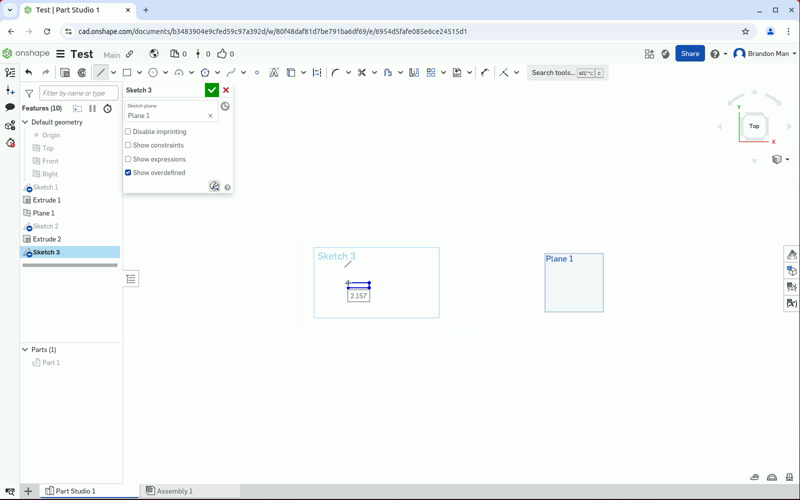
scroll(-6)
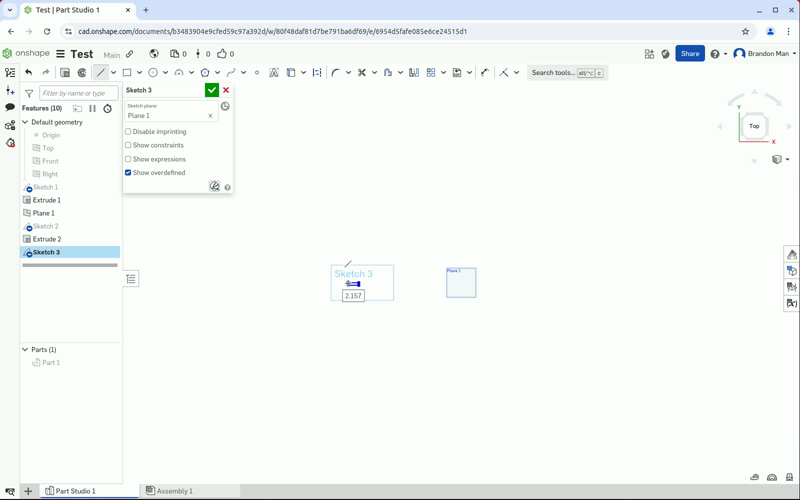
key_up(shift)
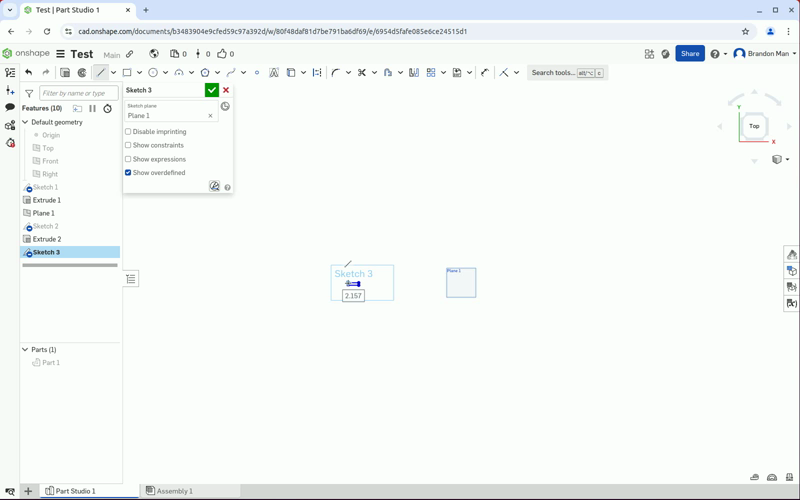
mouse_move(378, 282)
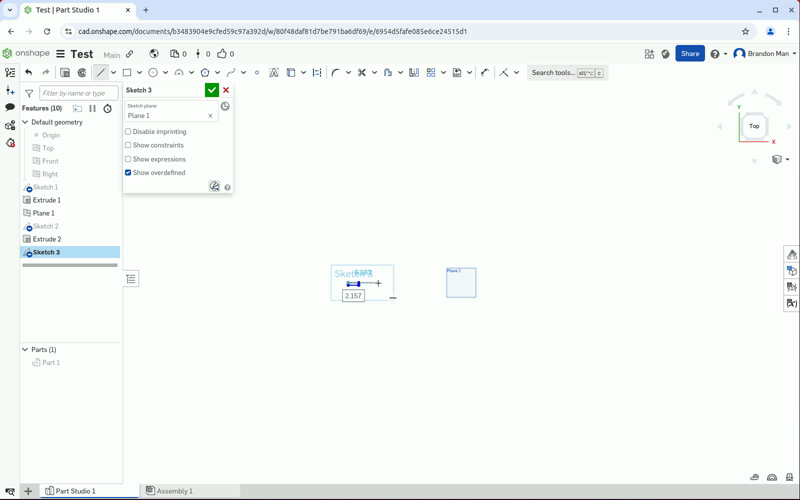
key_down(shift)
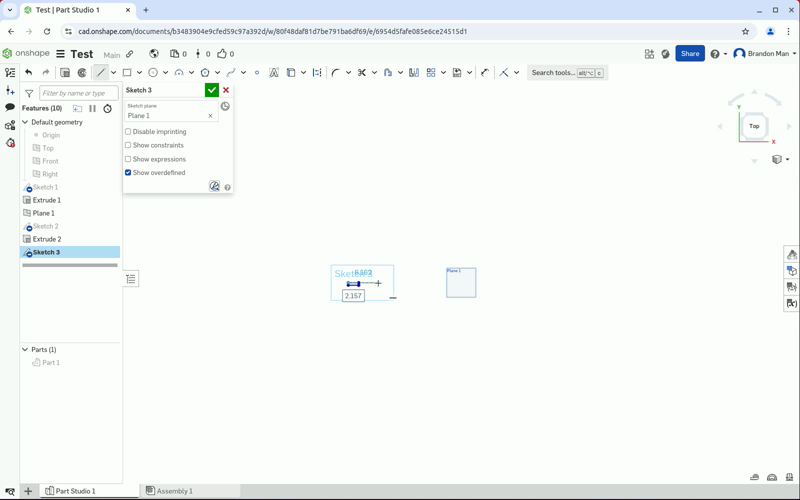
mouse_move(348, 285)
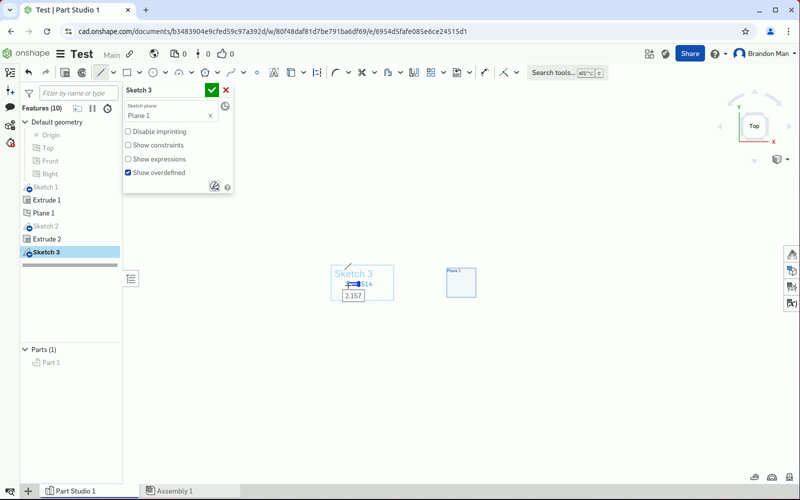
scroll(6)
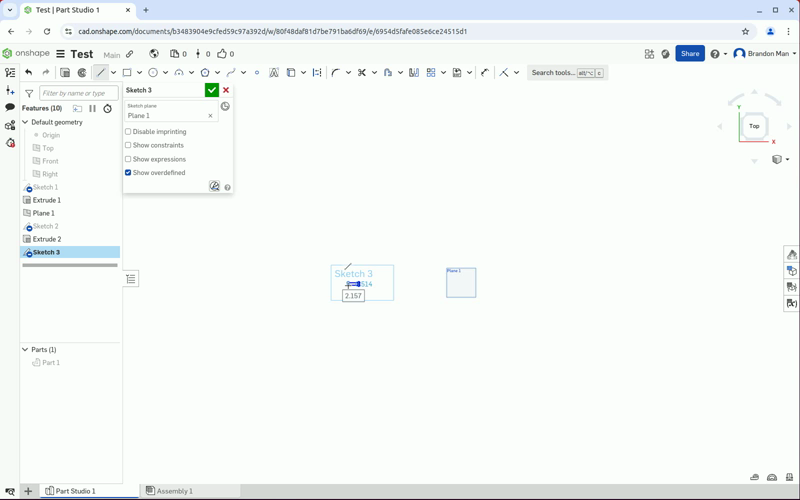
scroll(6)
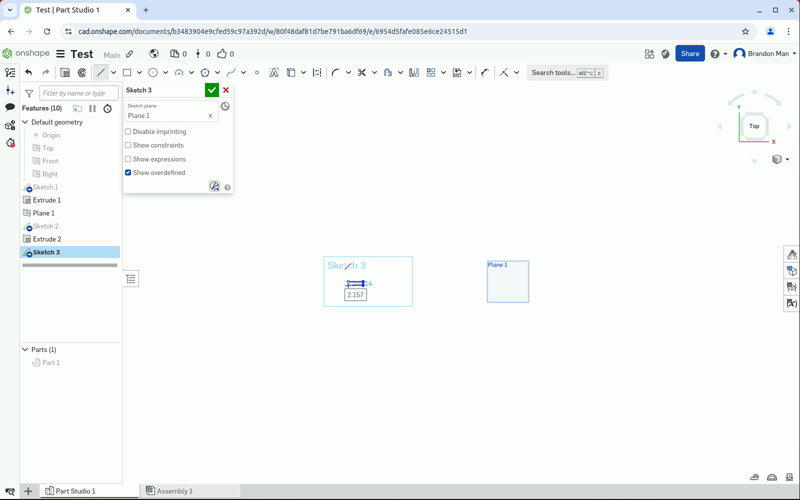
scroll(6)
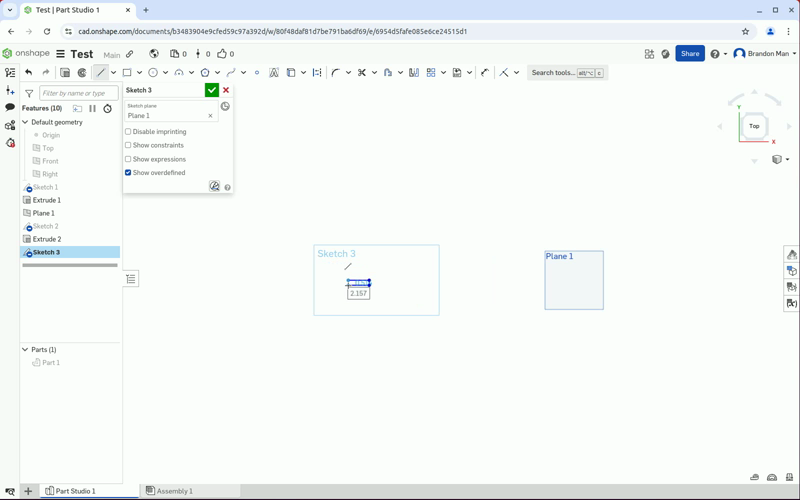
scroll(6)
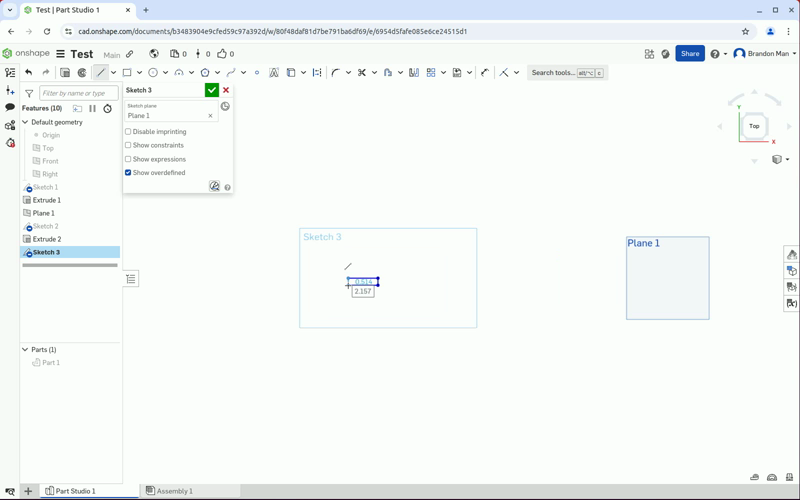
scroll(6)
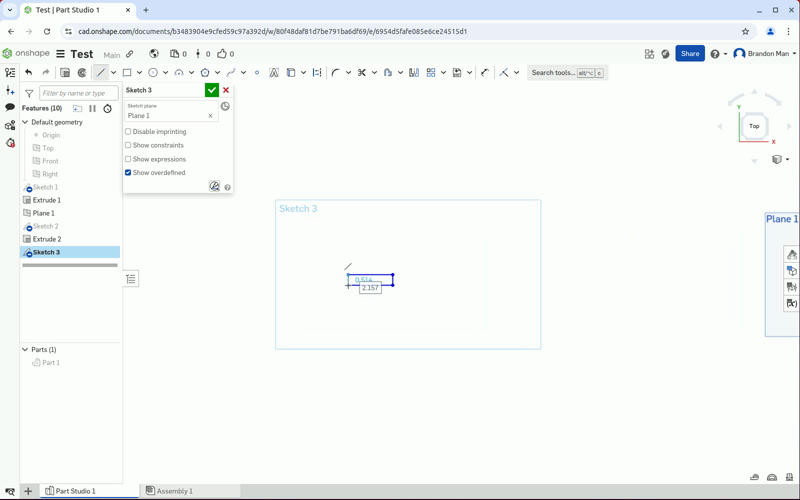
scroll(6)
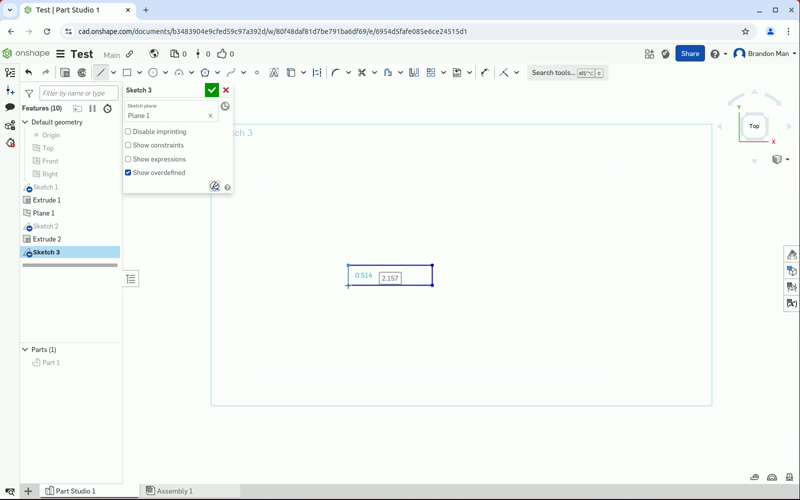
scroll(6)
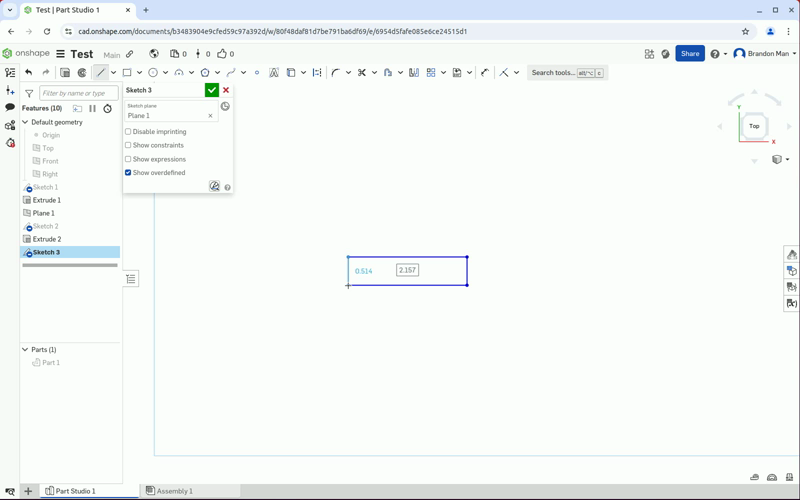
key_up(shift)
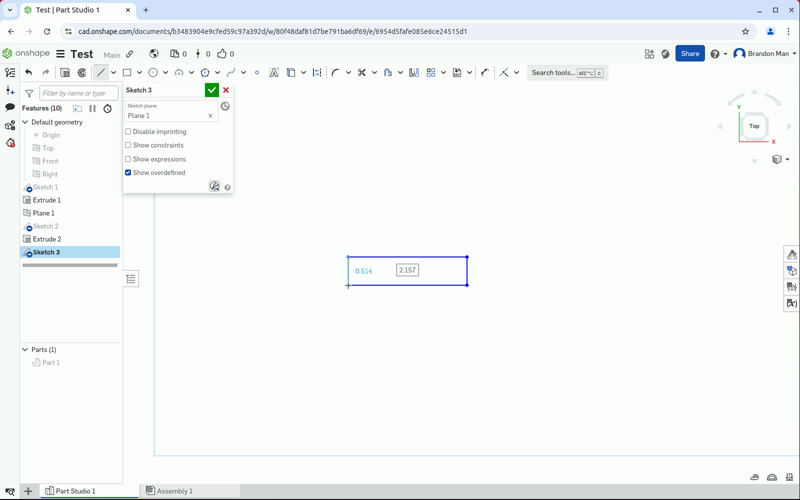
click(348, 285)
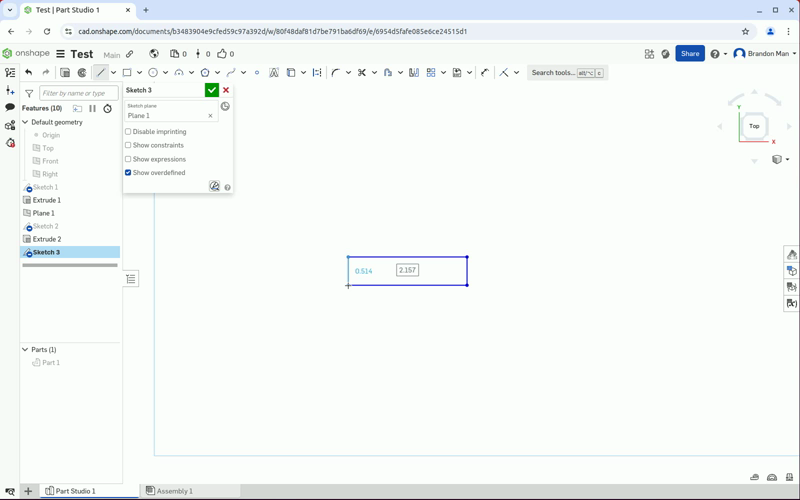
scroll(-6)
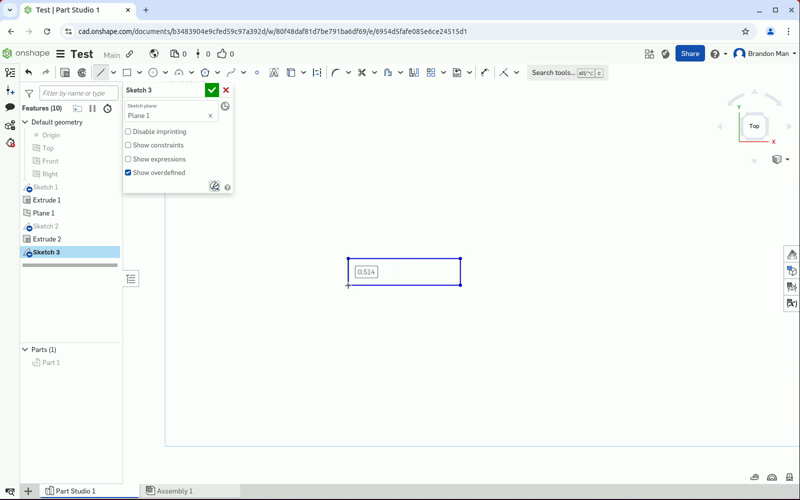
scroll(-6)
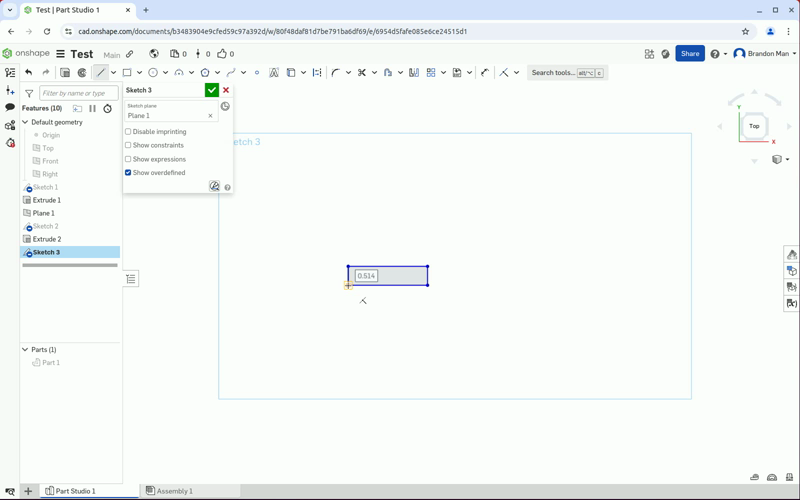
scroll(-6)
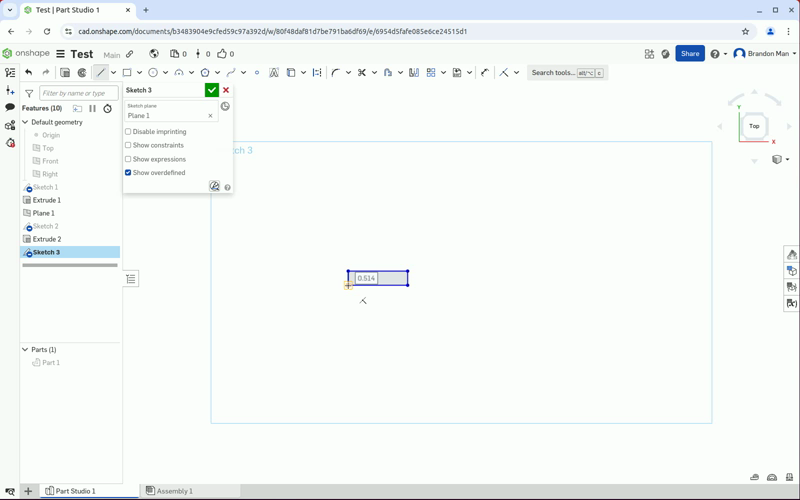
scroll(-6)
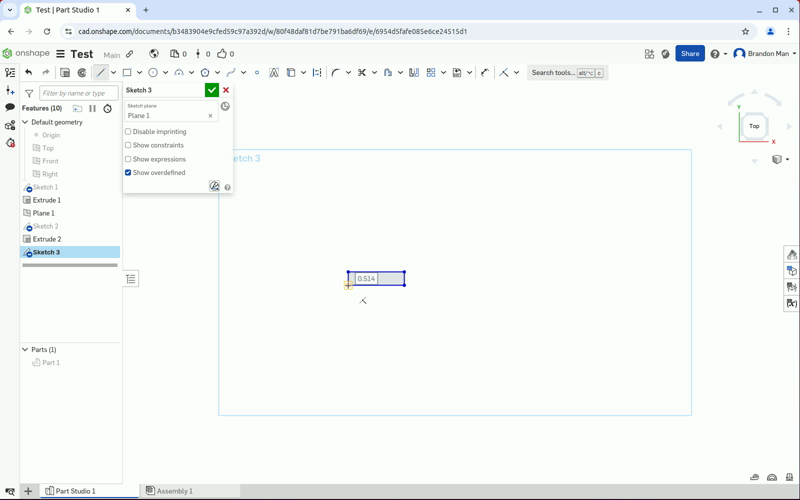
scroll(-6)
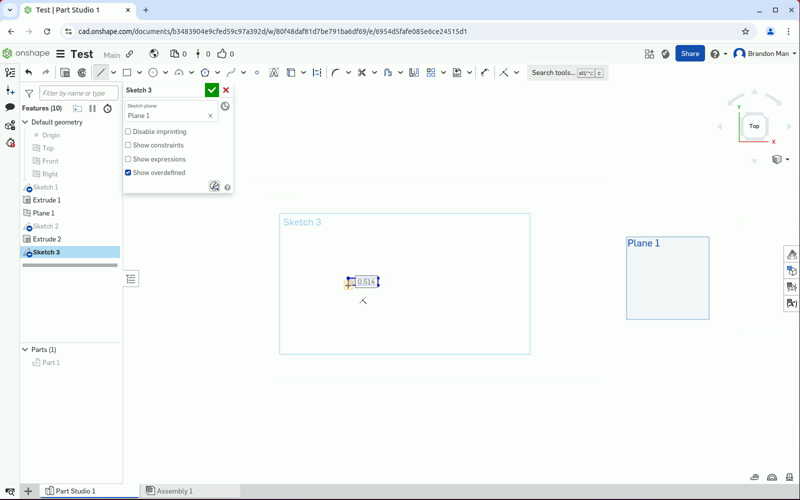
scroll(-6)
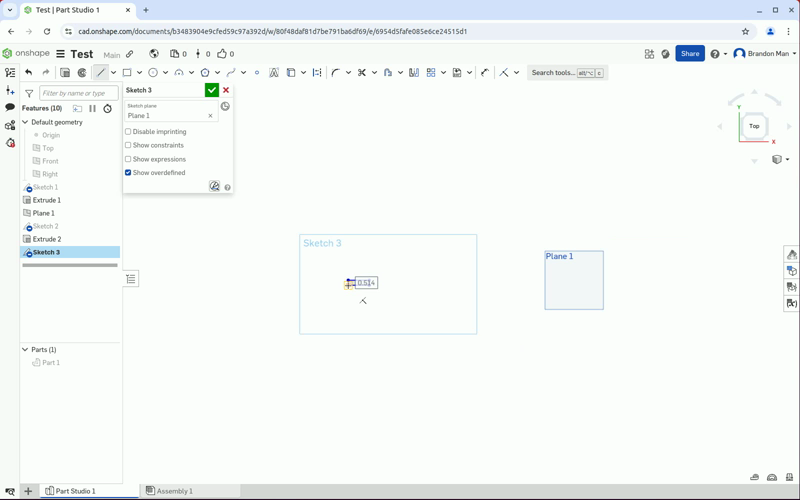
scroll(-6)
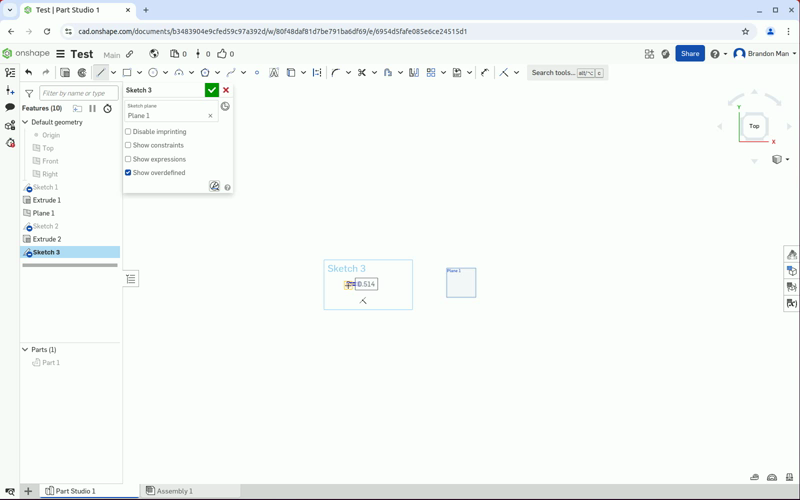
key(esc)
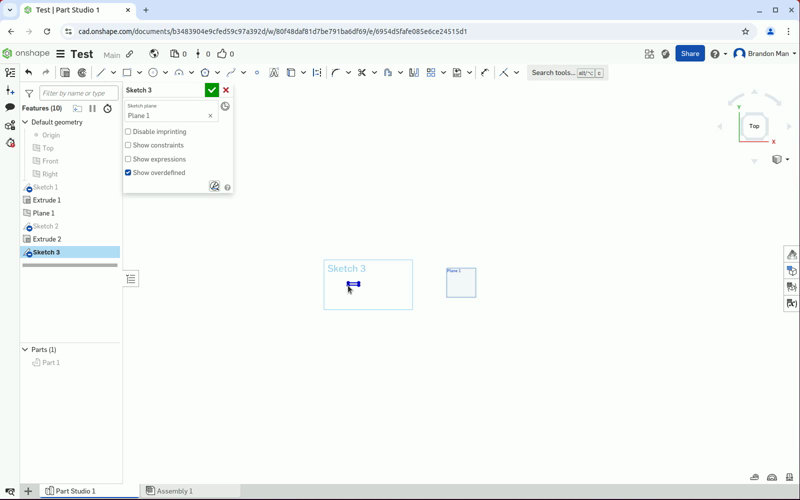
mouse_move(358, 284)
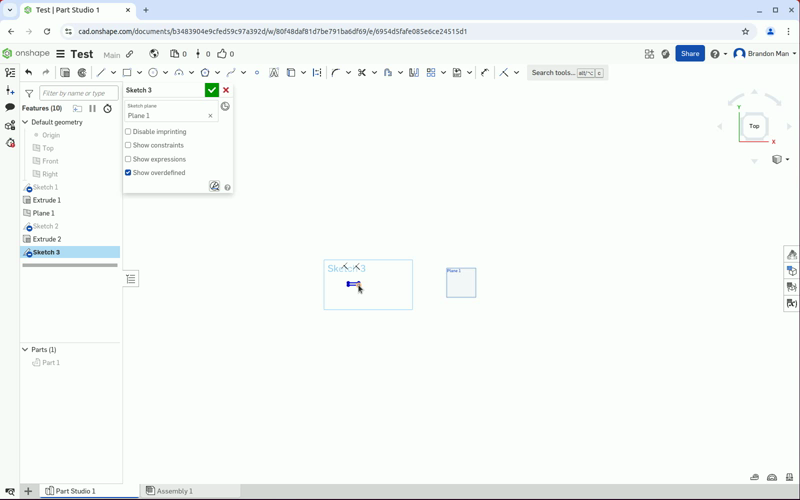
scroll(6)
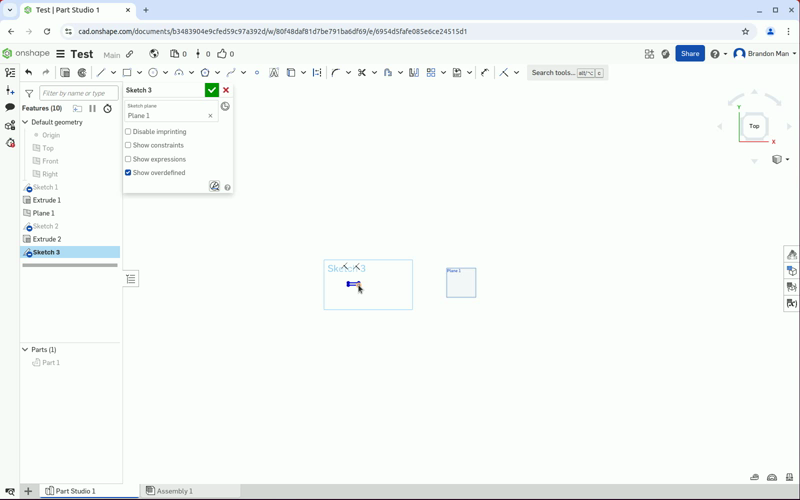
scroll(6)
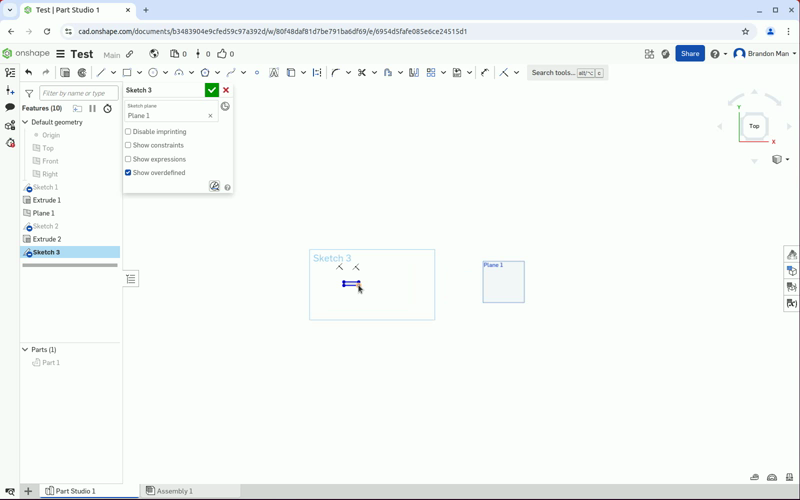
scroll(6)
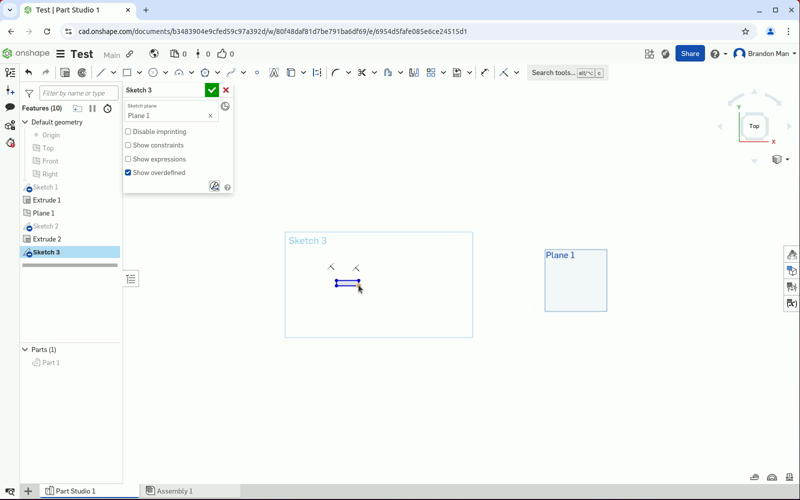
scroll(6)
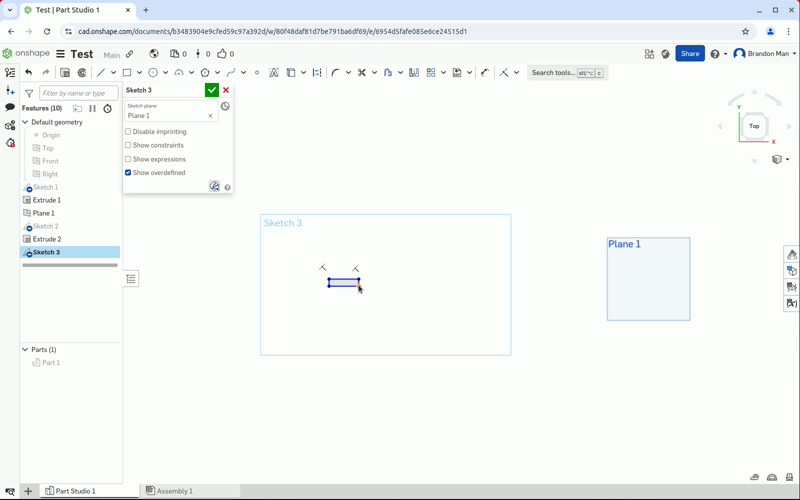
scroll(6)
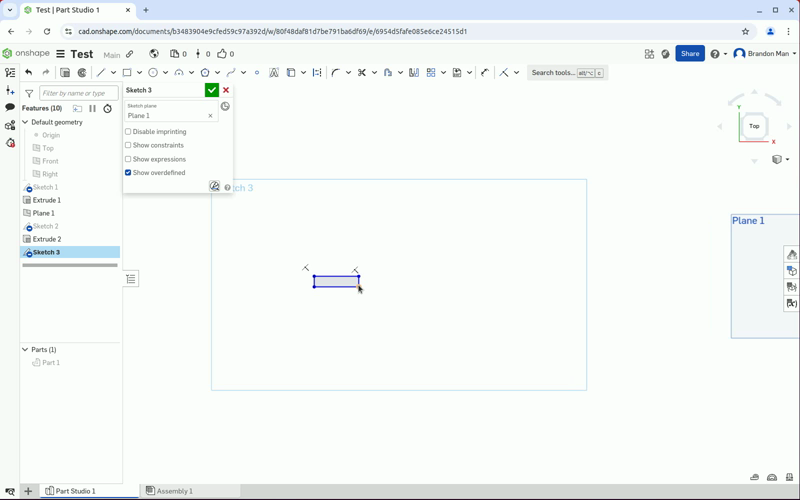
scroll(6)
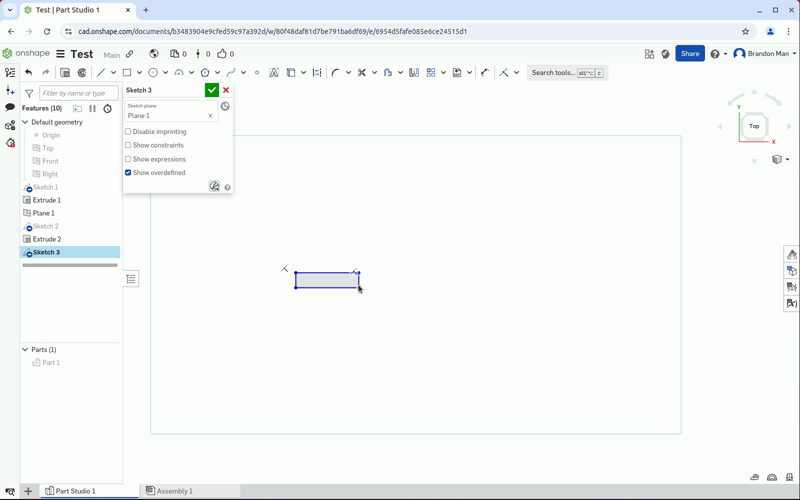
scroll(6)
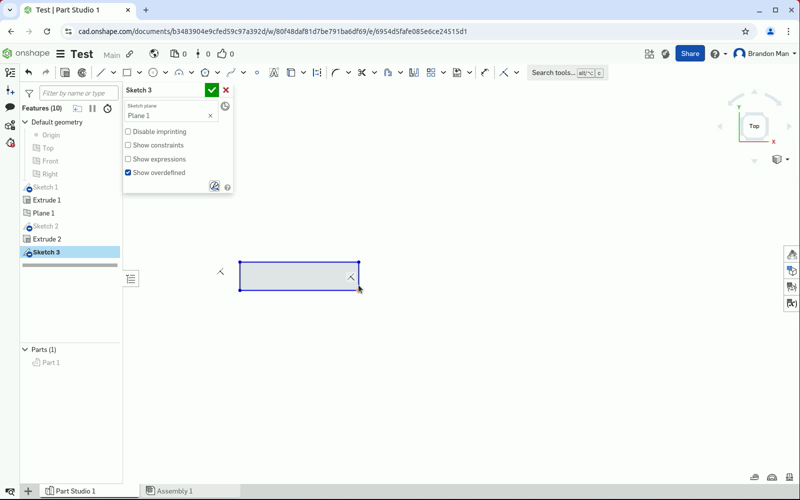
click(358, 284)
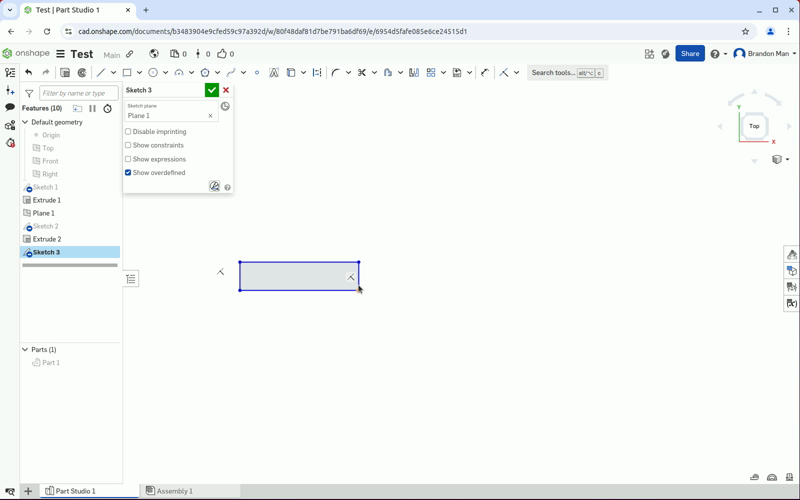
scroll(-6)
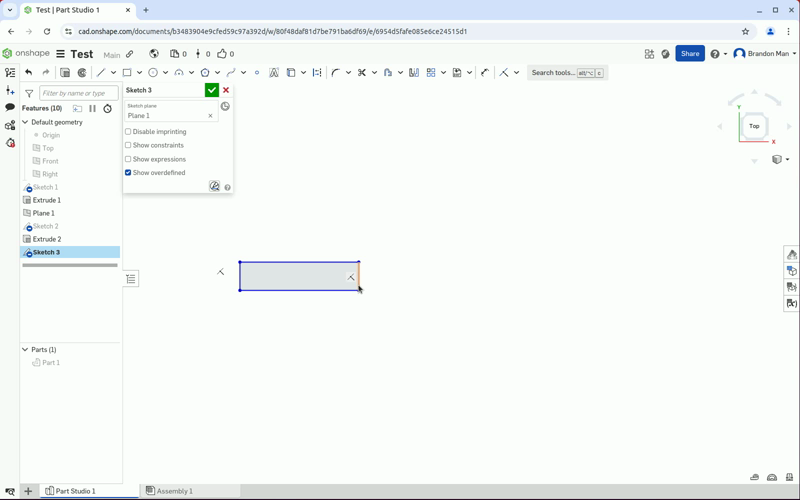
scroll(-6)
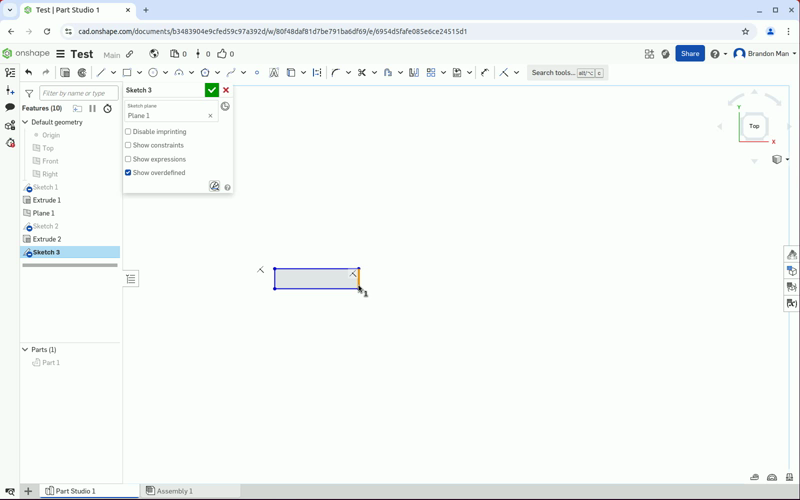
scroll(-6)
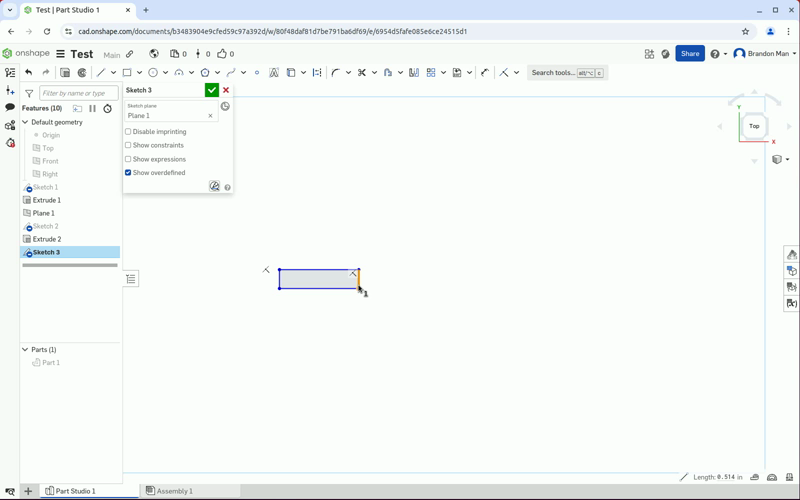
scroll(-6)
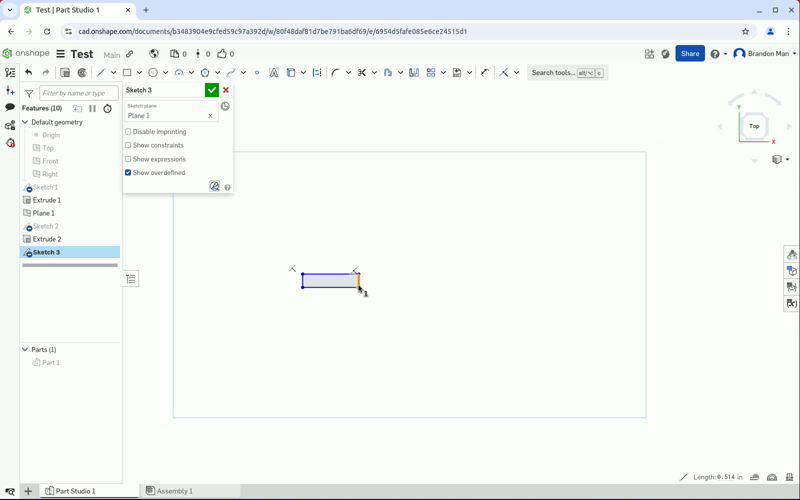
scroll(-6)
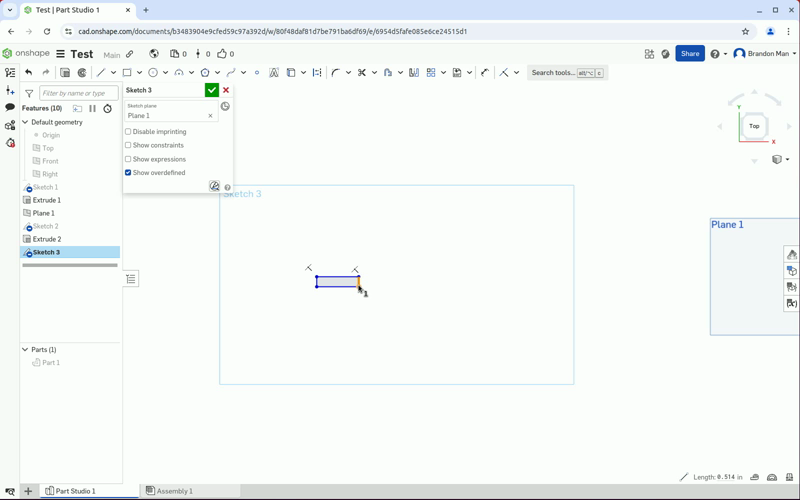
scroll(-6)
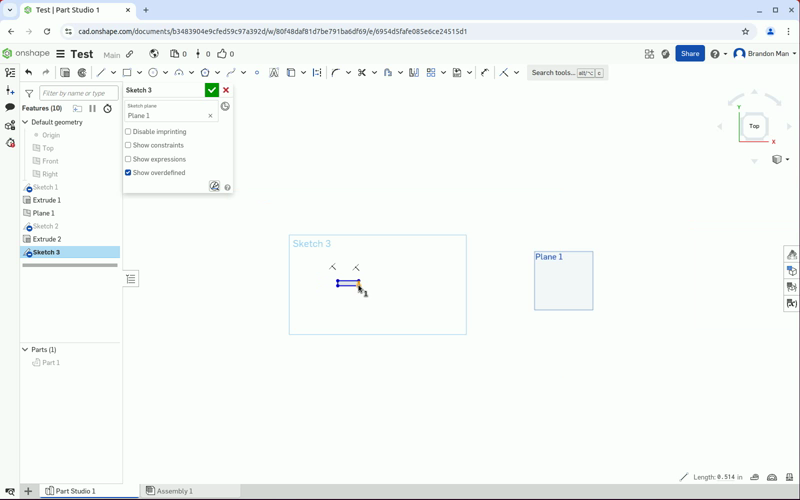
scroll(-6)
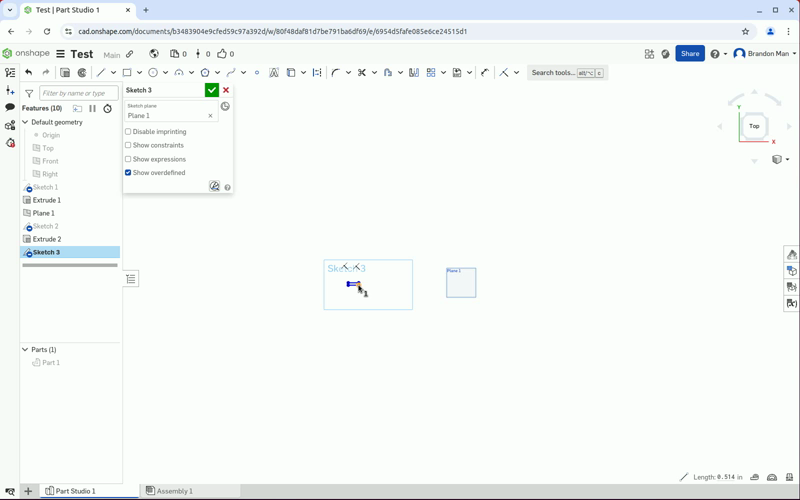
mouse_move(73, 352)
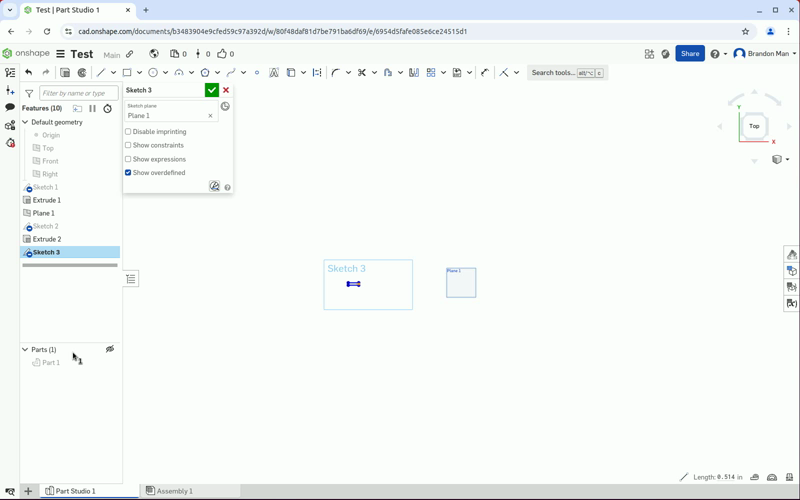
key(shift+y)
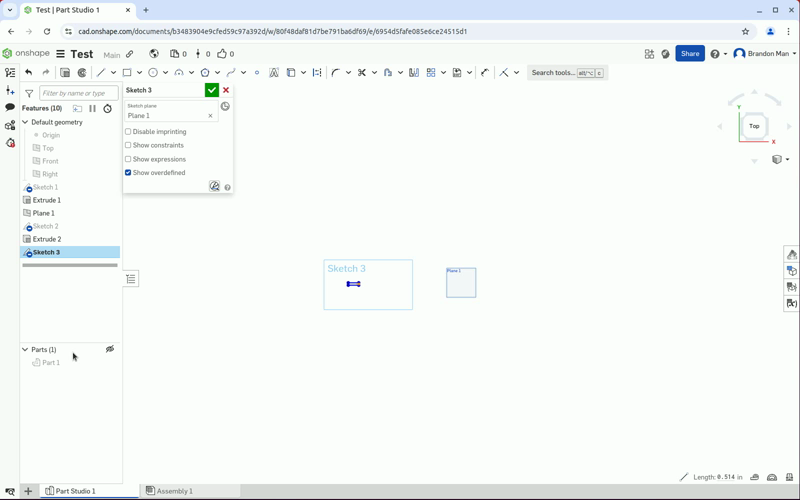
key(shift+e)
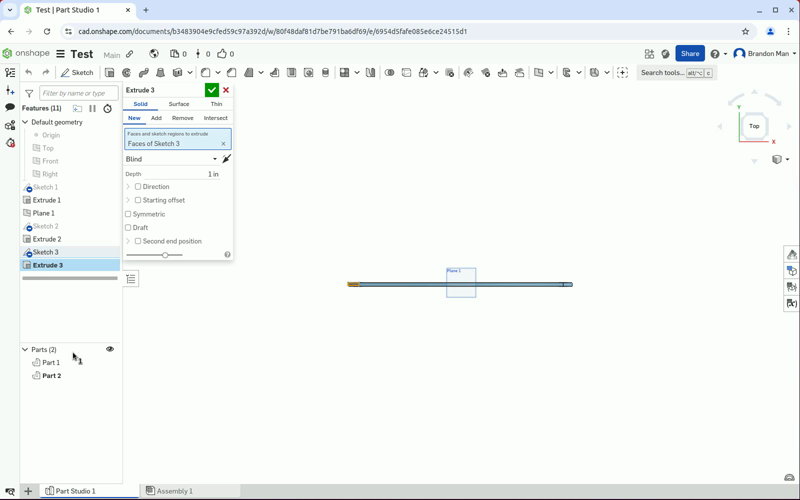
mouse_move(143, 106)
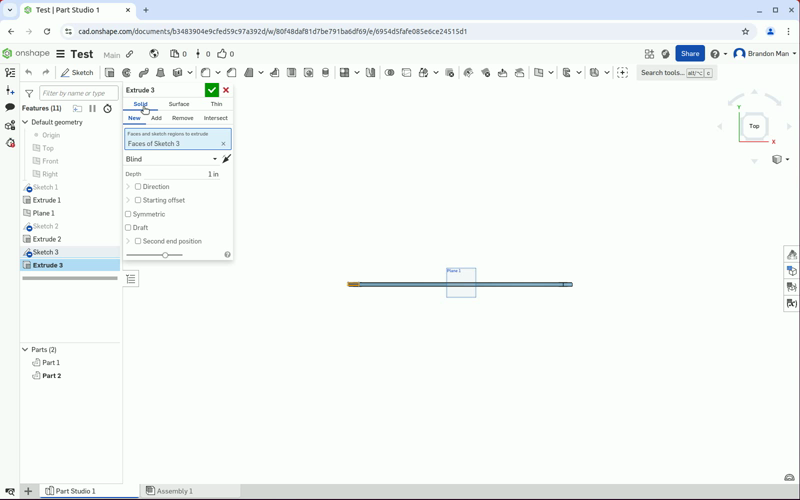
click(143, 106)
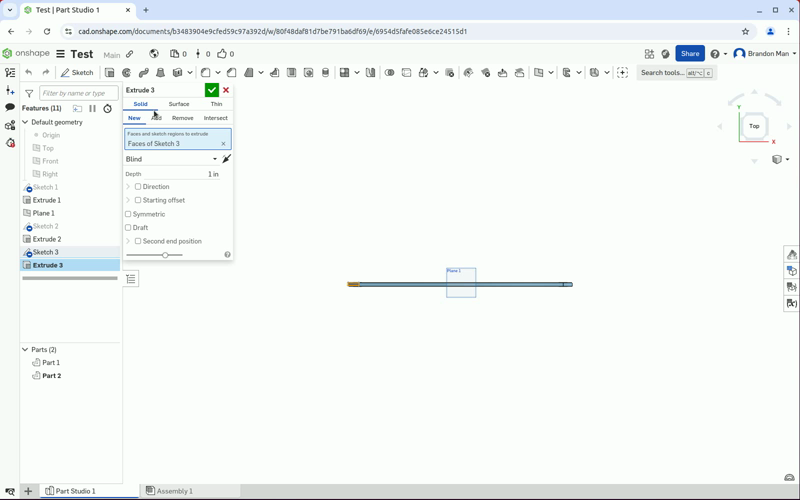
mouse_move(186, 120)
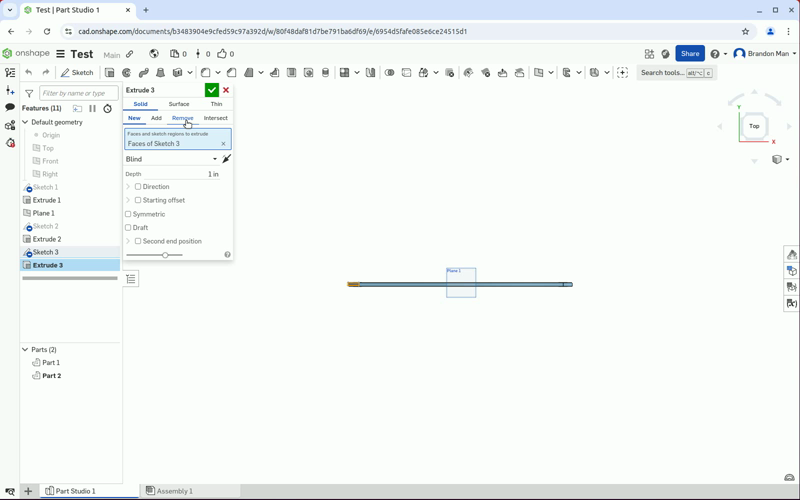
click(186, 120)
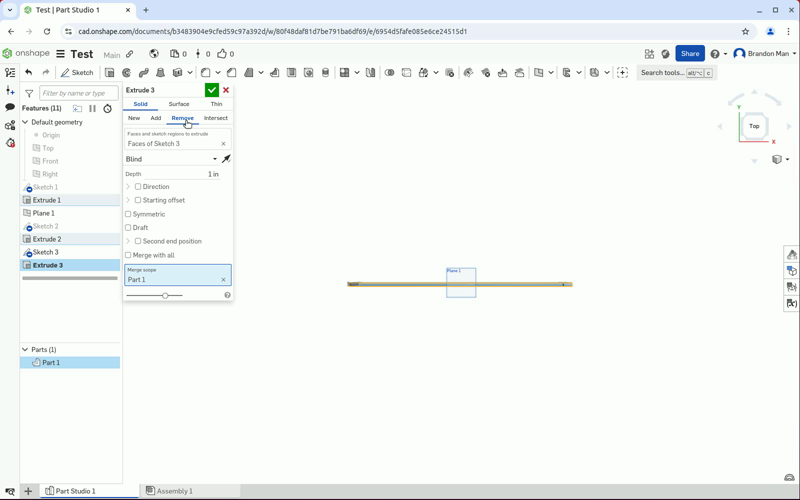
key(tab, 4)
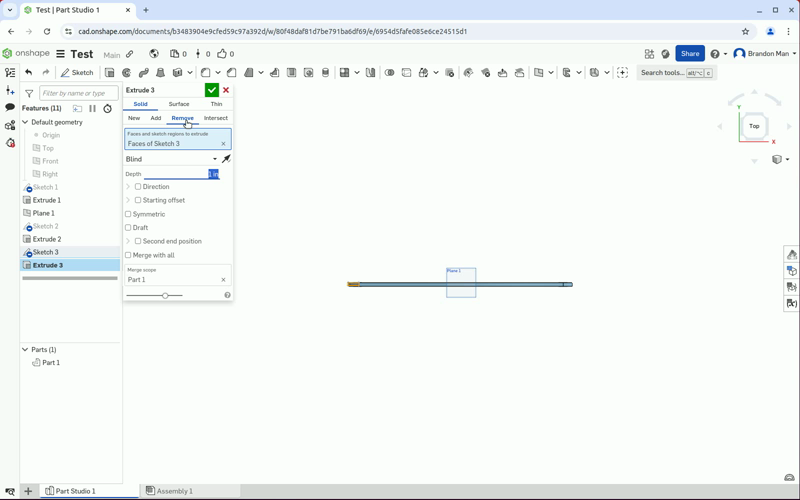
text(12.517)
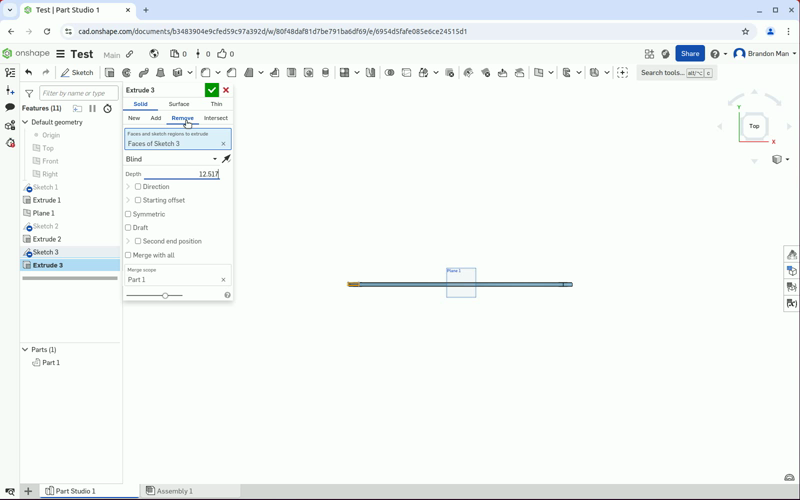
key(tab, 6)
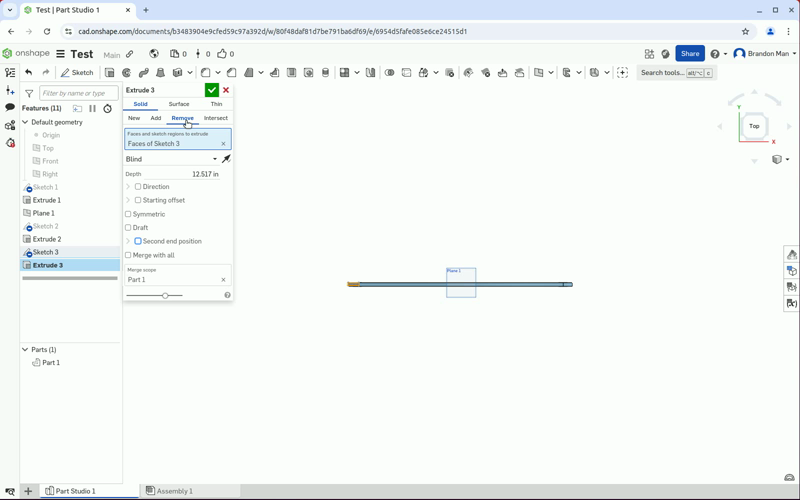
key(space)
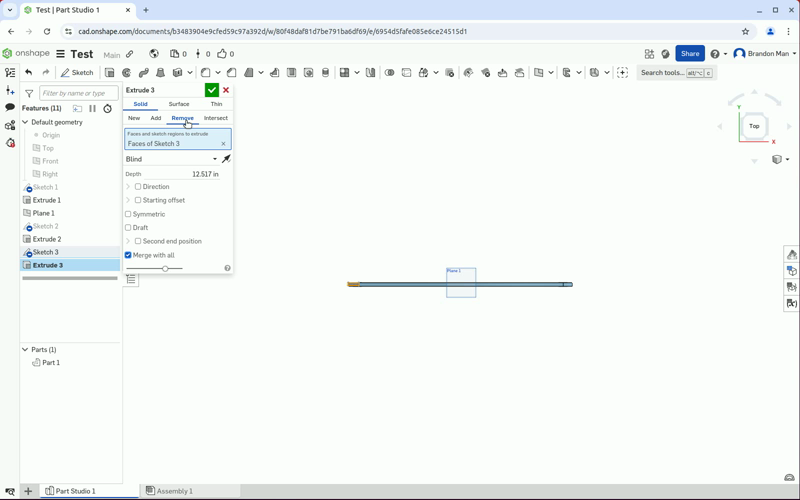
key(enter)
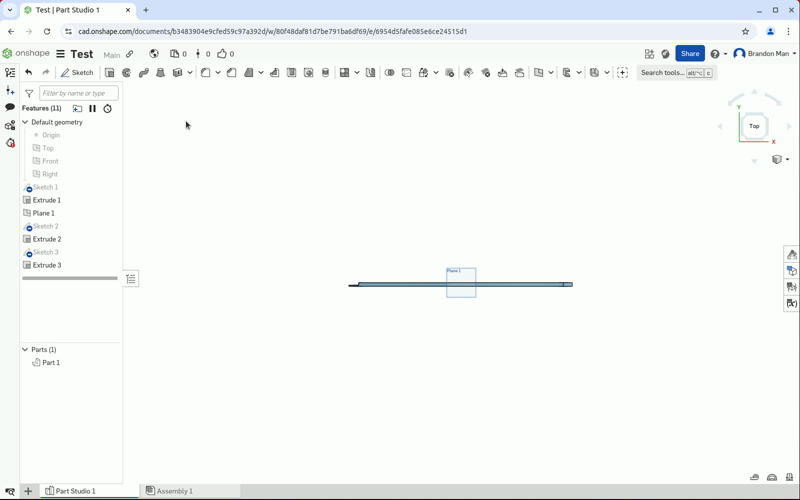
key(shift+h)
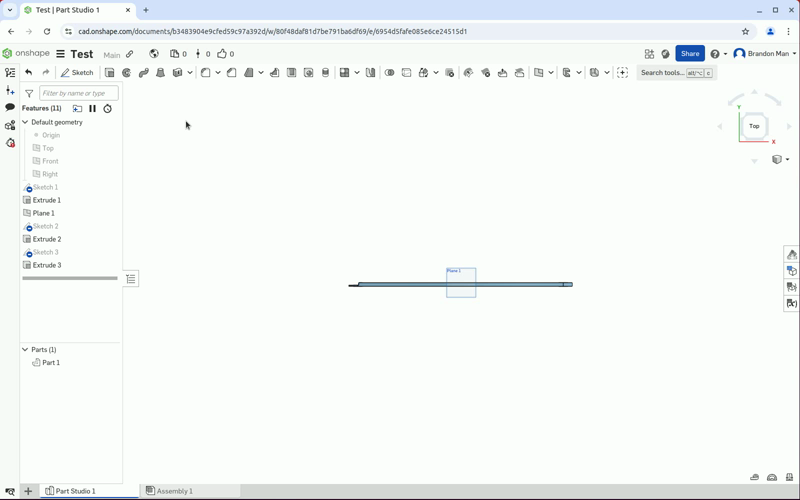
key(shift+h)
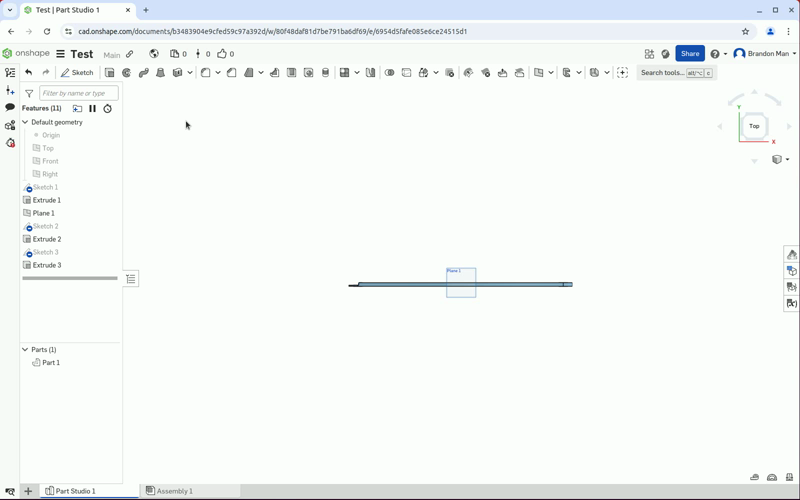
mouse_move(73, 189)
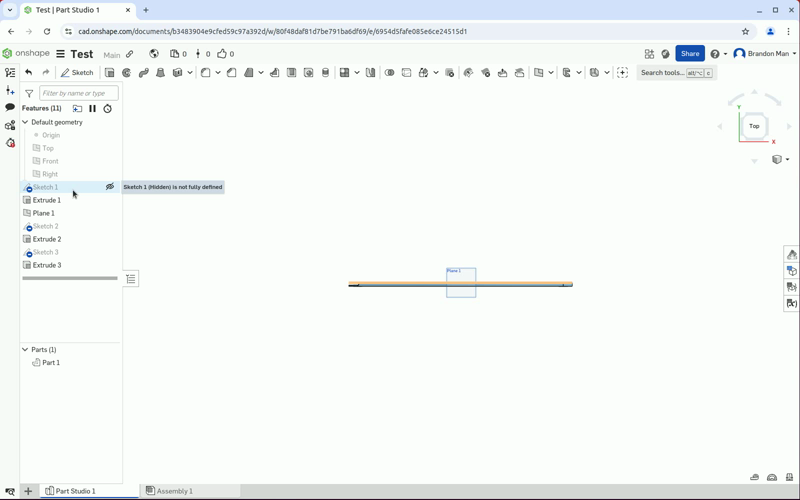
click(73, 189)
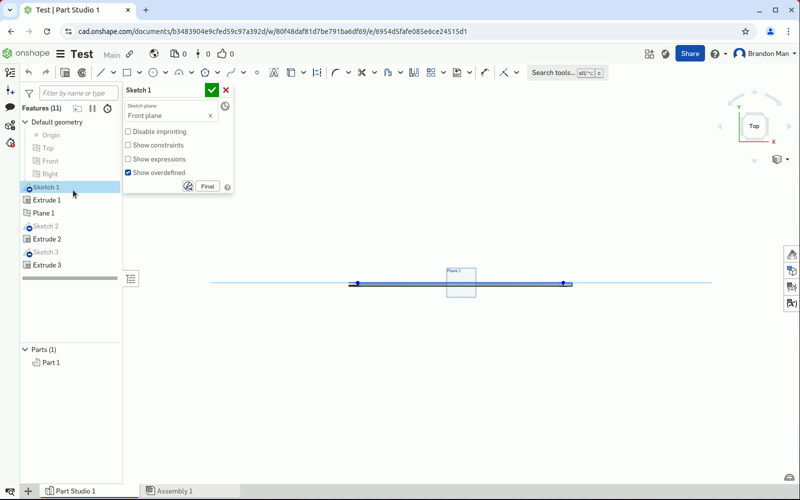
mouse_move(229, 92)
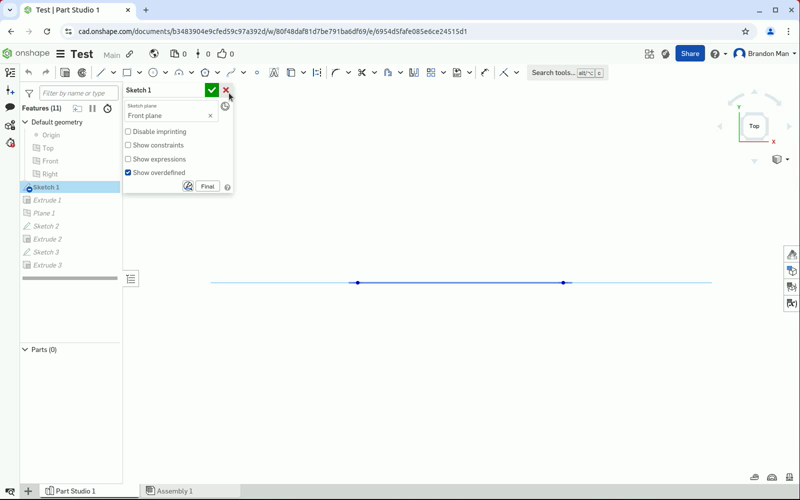
click(229, 92)
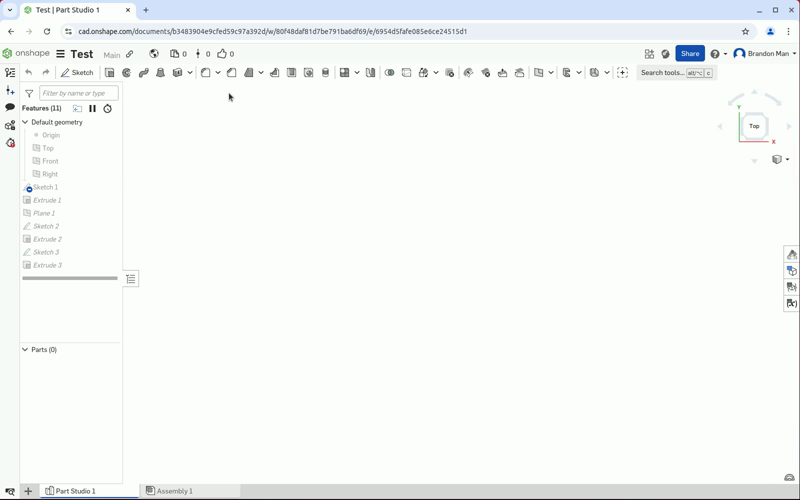
key(shift+s)
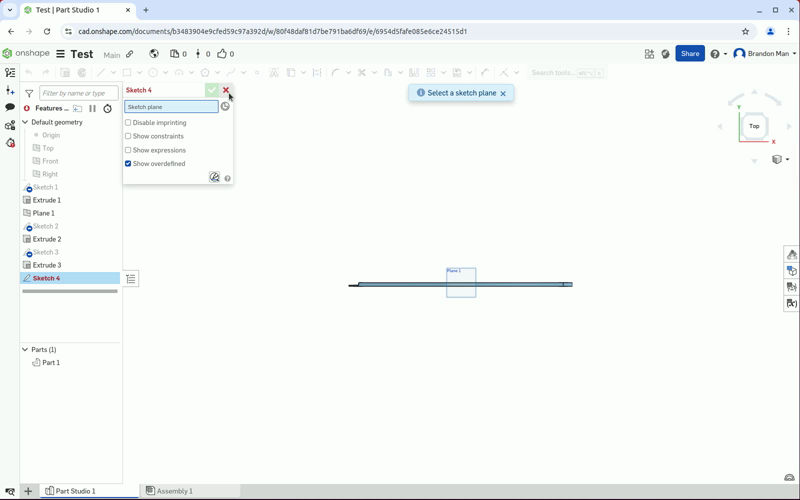
mouse_move(73, 215)
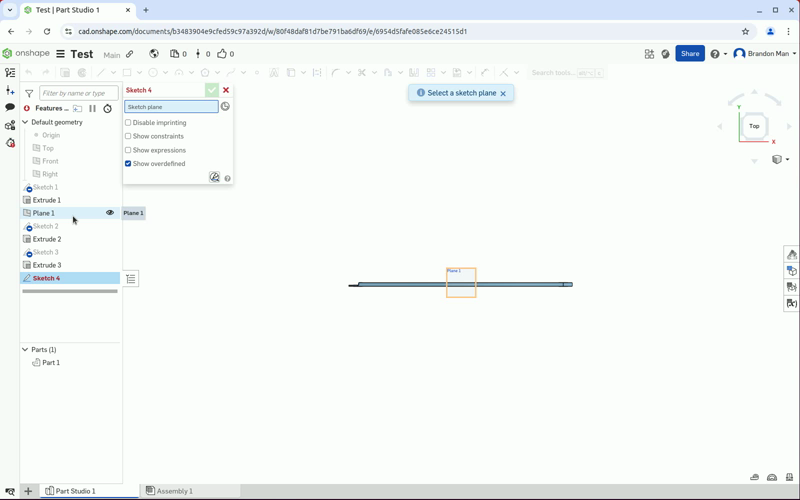
click(73, 215)
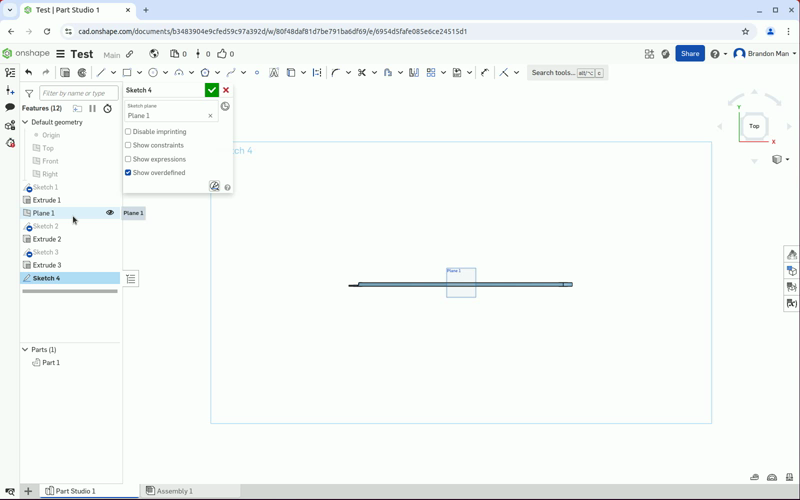
mouse_move(73, 352)
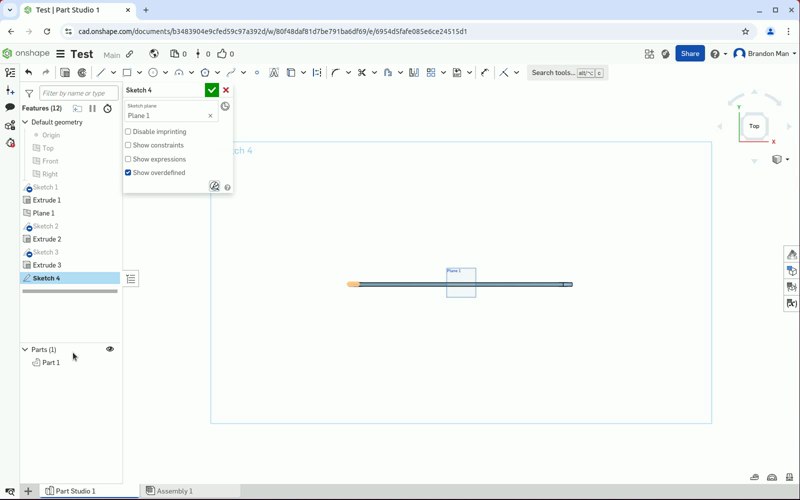
key(y)
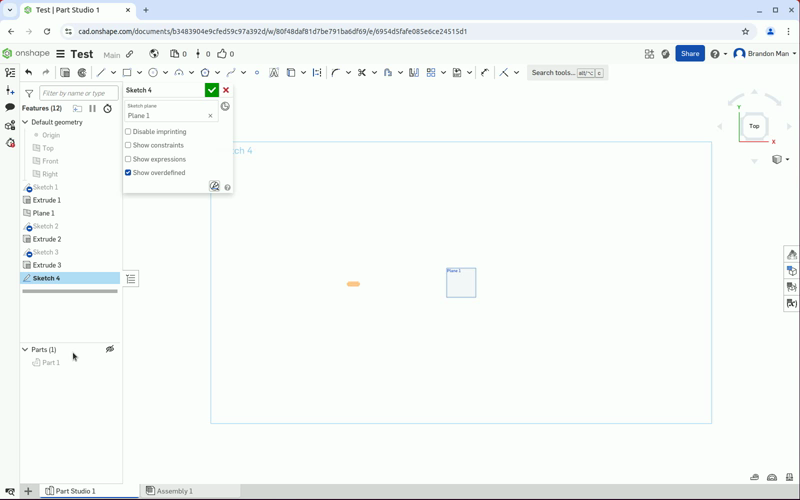
key(l)
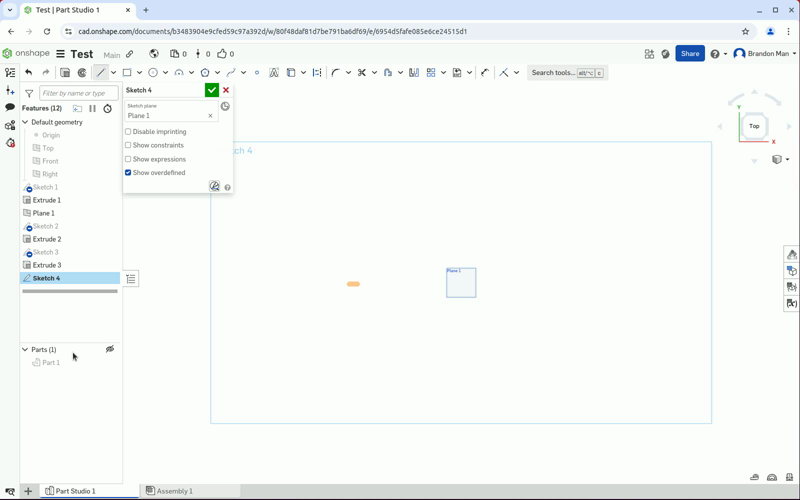
key_down(shift)
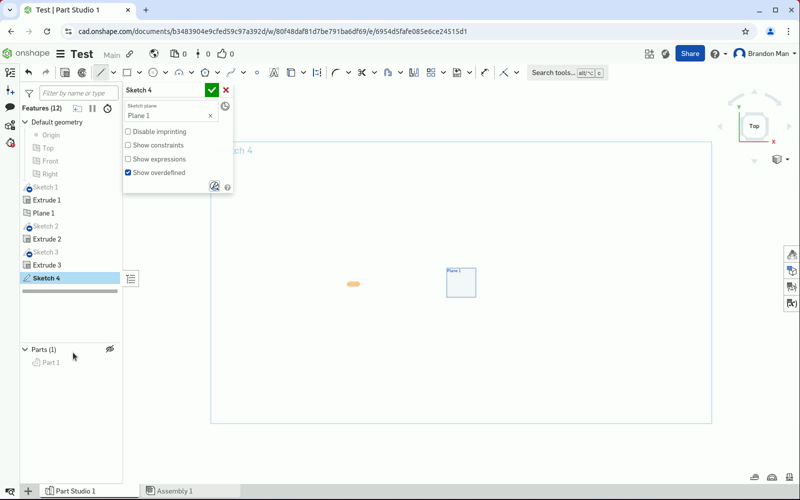
mouse_move(357, 285)
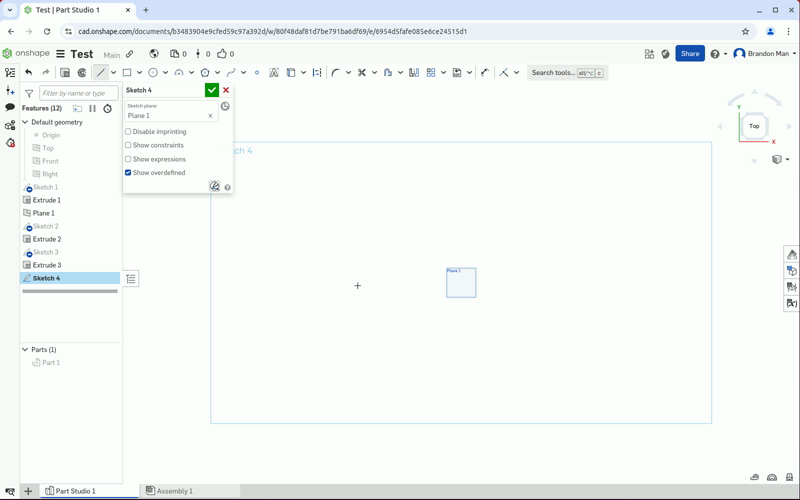
click(357, 285)
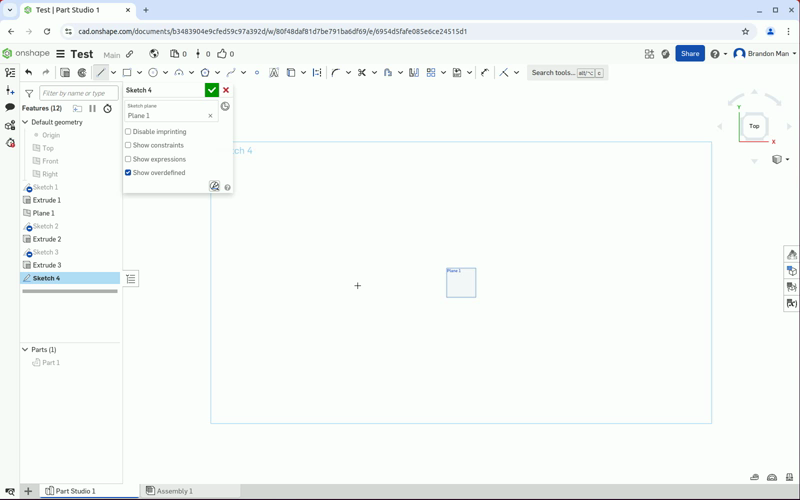
key_up(shift)
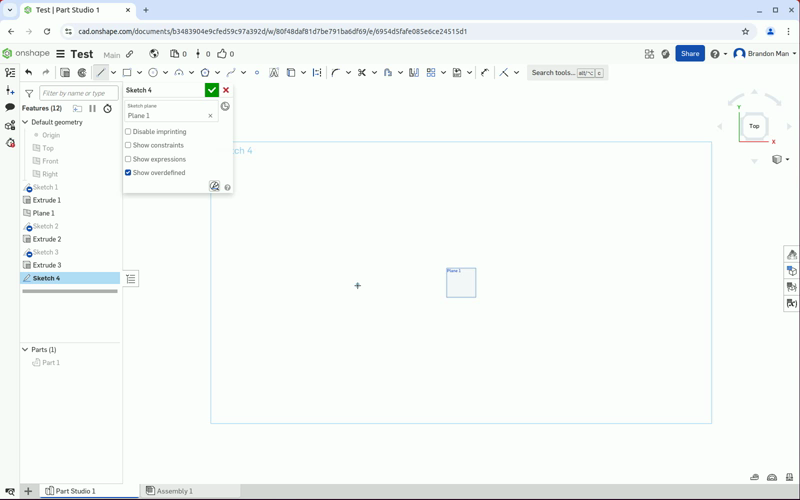
key_down(shift)
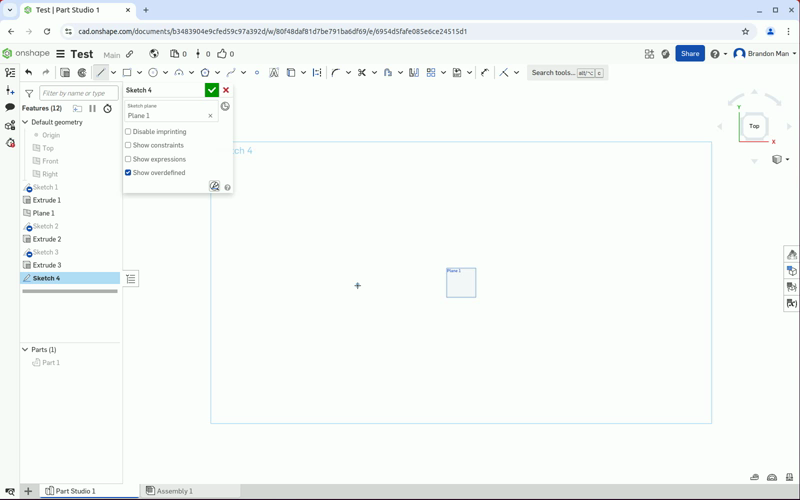
mouse_move(470, 285)
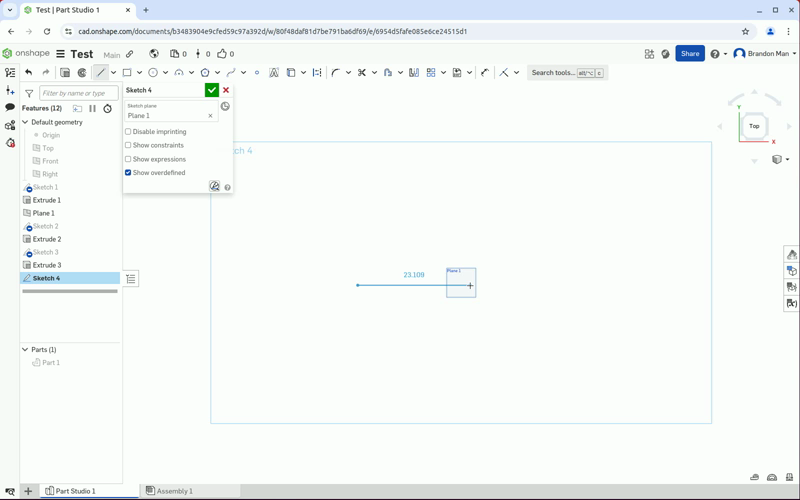
click(470, 285)
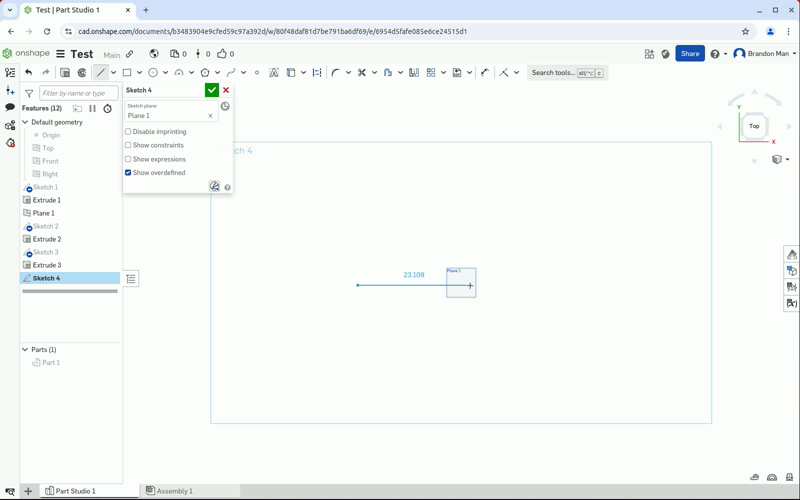
key_up(shift)
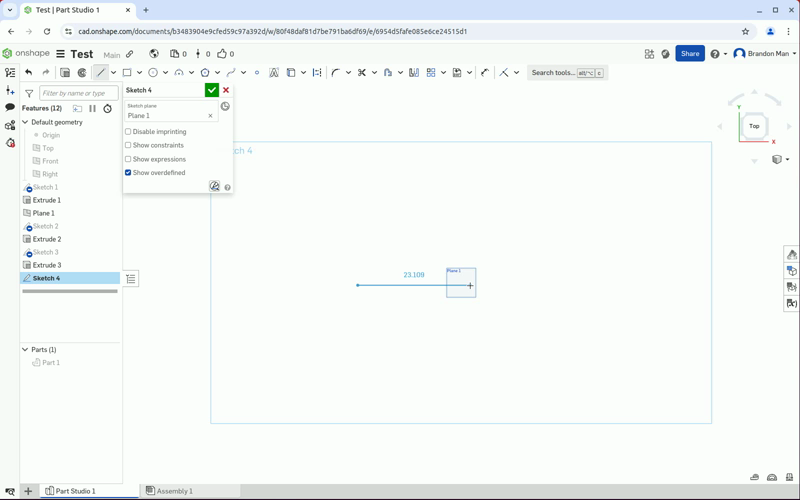
key_down(shift)
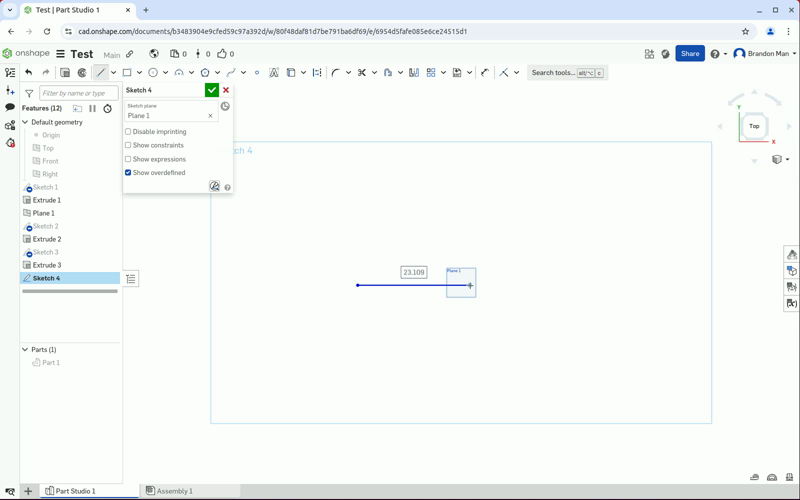
mouse_move(500, 285)
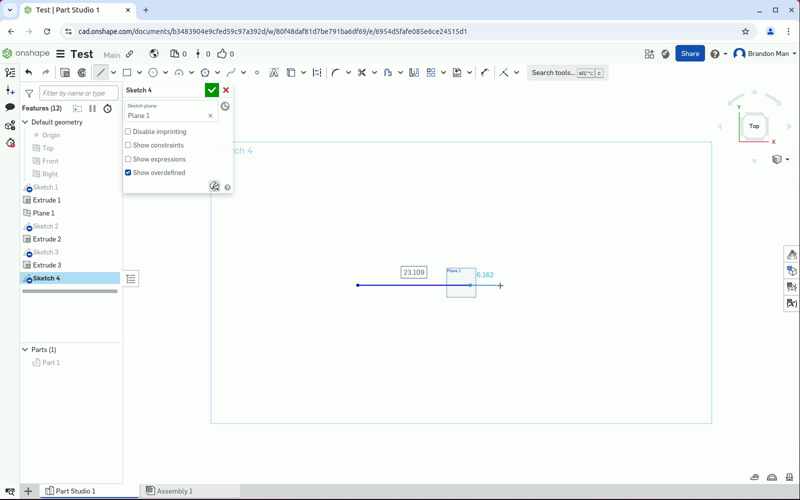
mouse_move(470, 282)
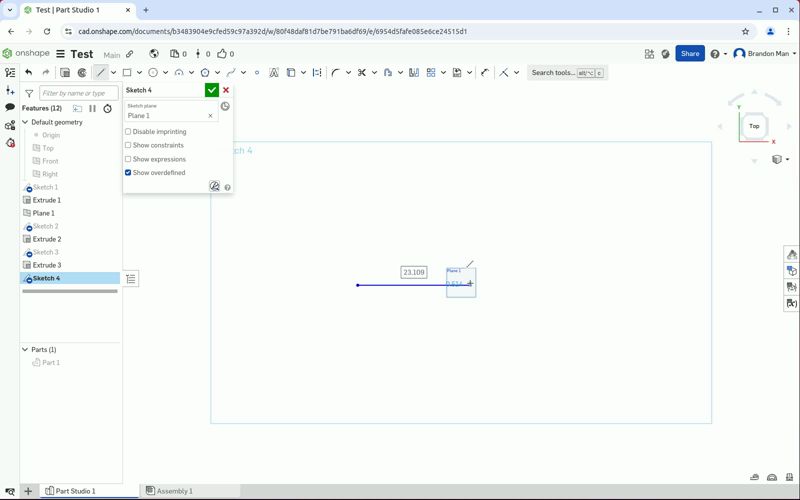
scroll(6)
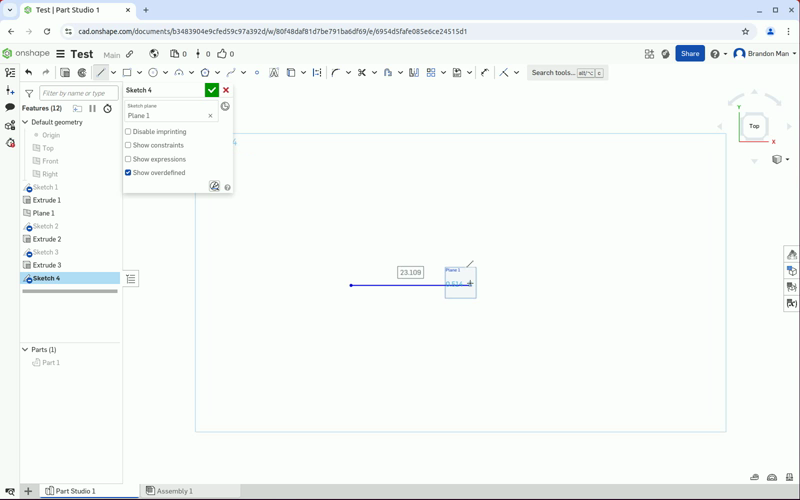
scroll(6)
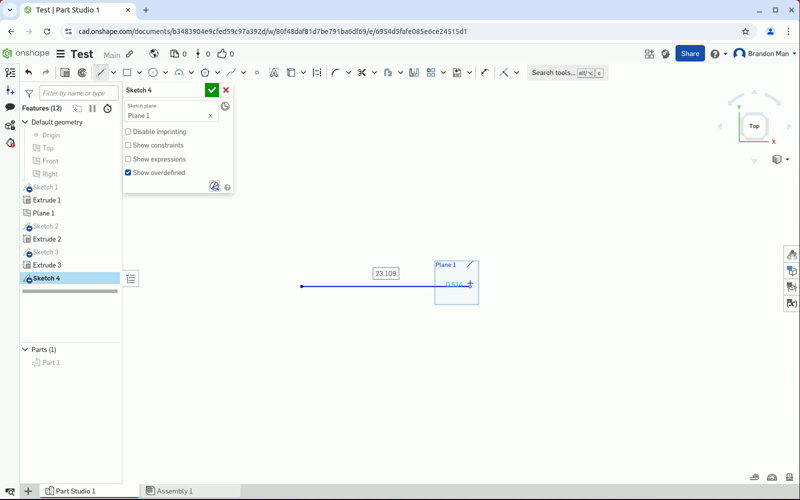
scroll(6)
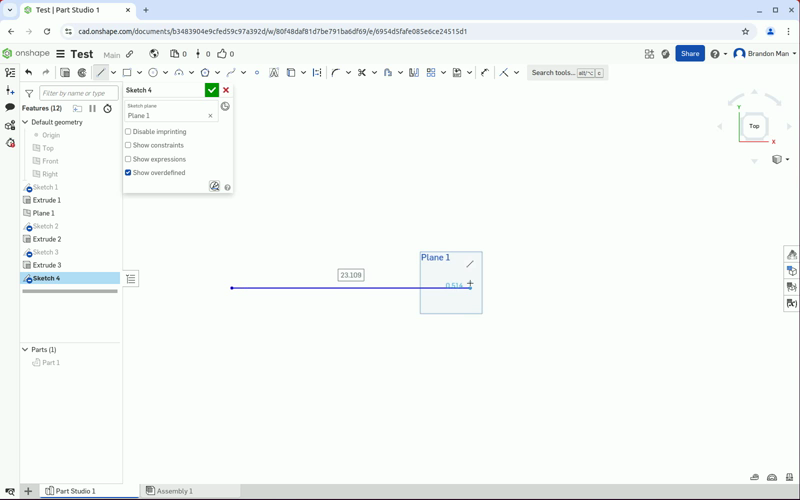
scroll(6)
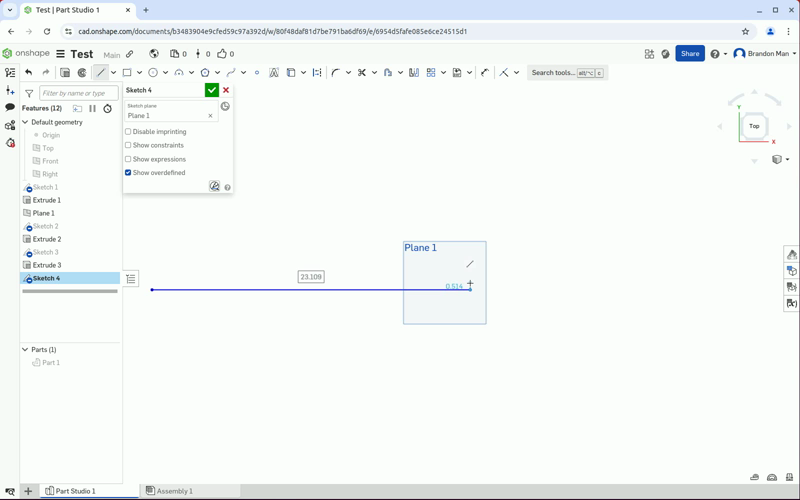
scroll(6)
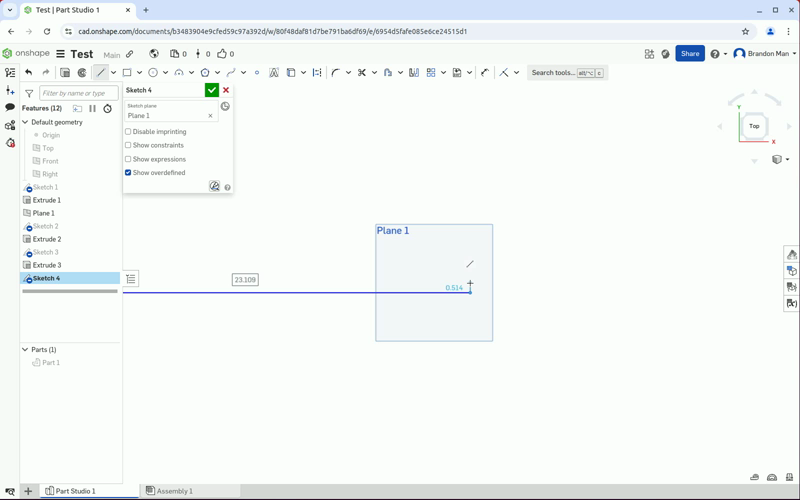
scroll(6)
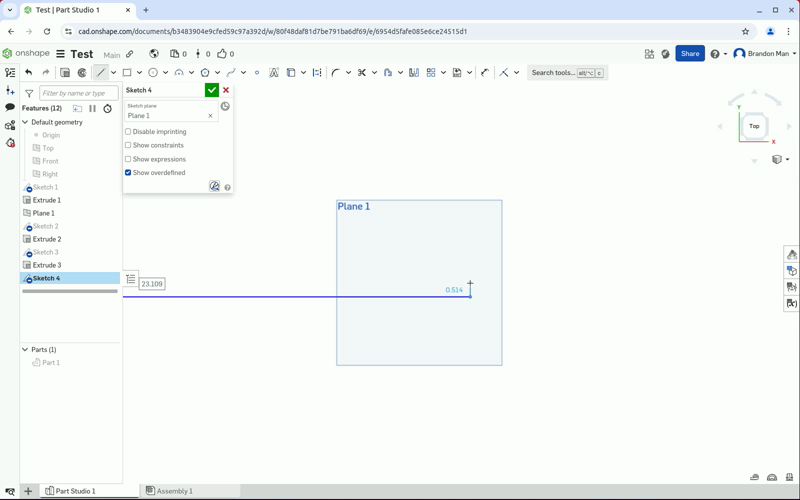
scroll(6)
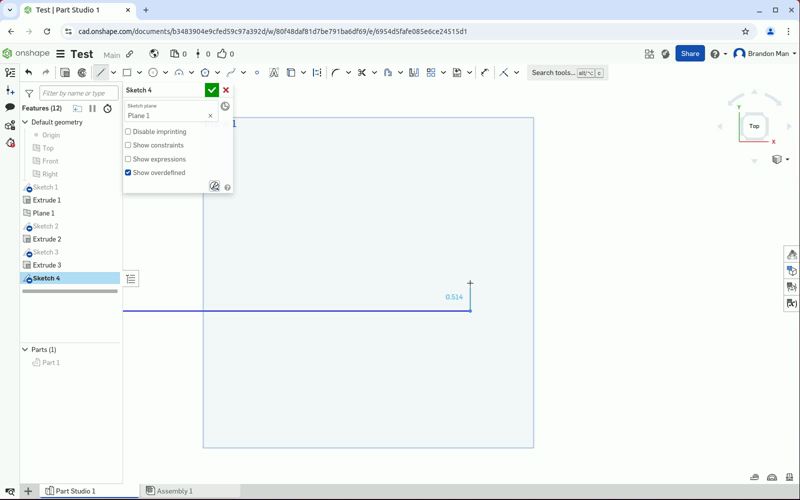
click(470, 282)
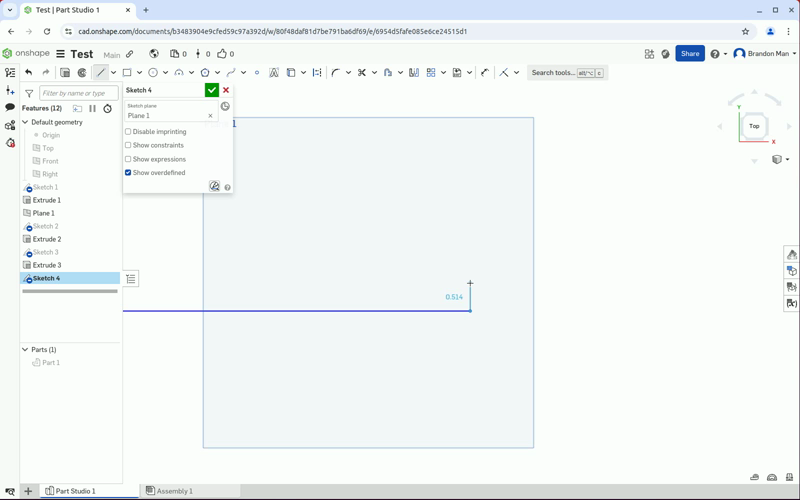
scroll(-6)
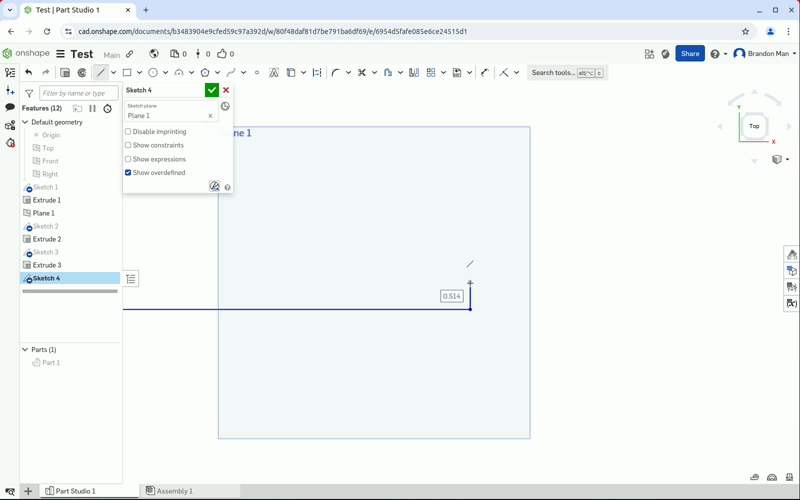
scroll(-6)
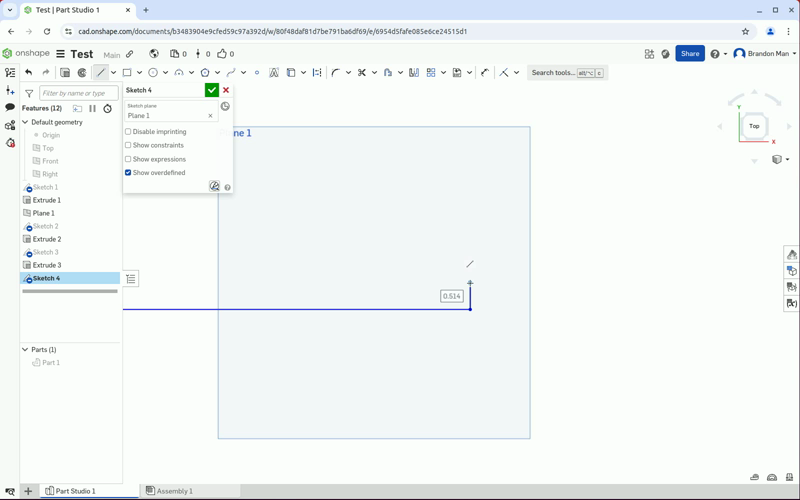
scroll(-6)
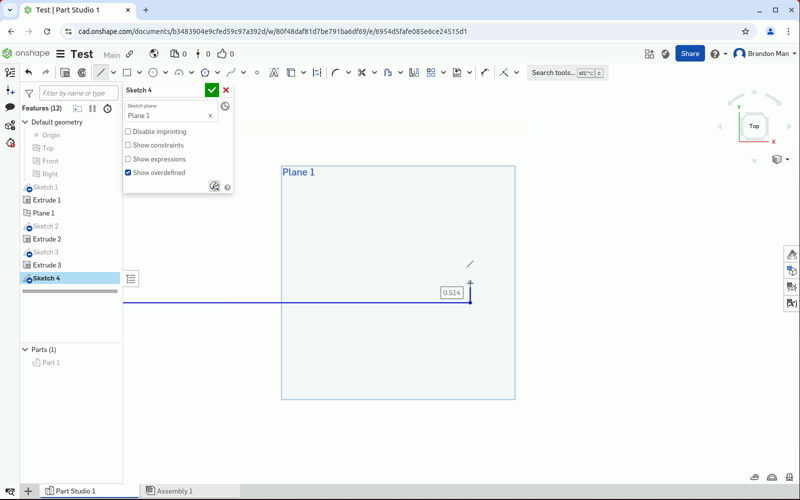
scroll(-6)
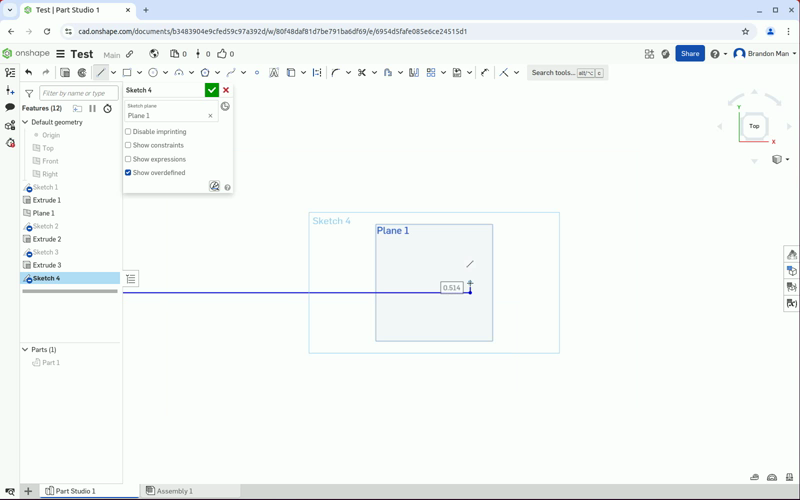
scroll(-6)
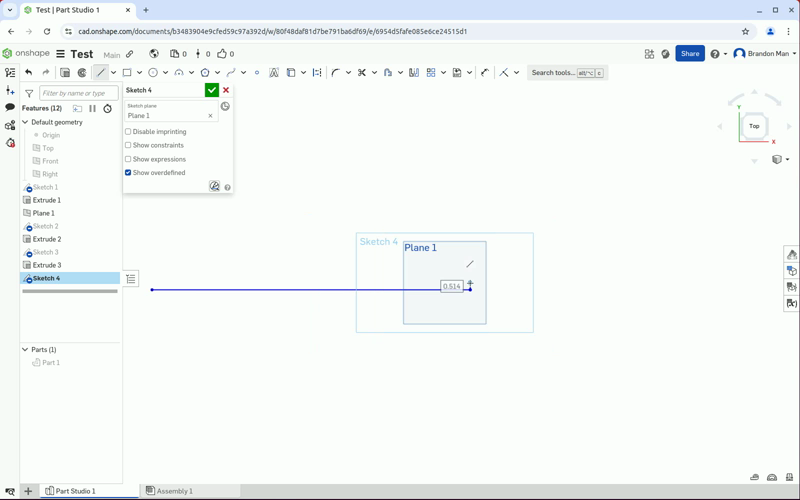
scroll(-6)
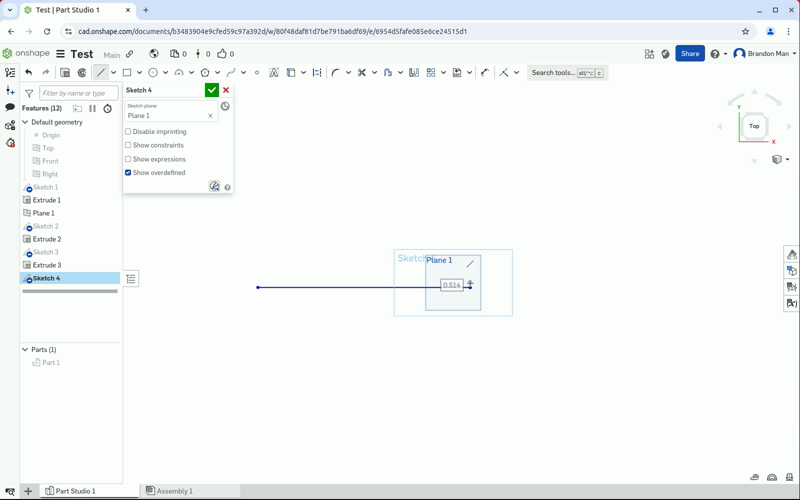
scroll(-6)
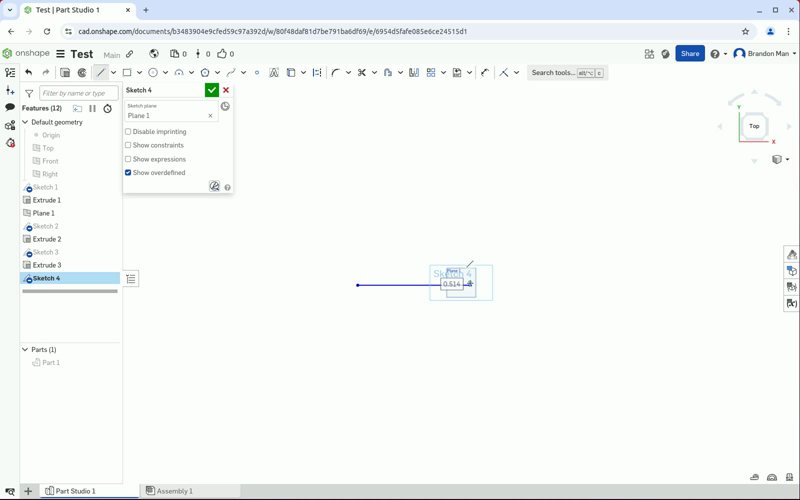
key_up(shift)
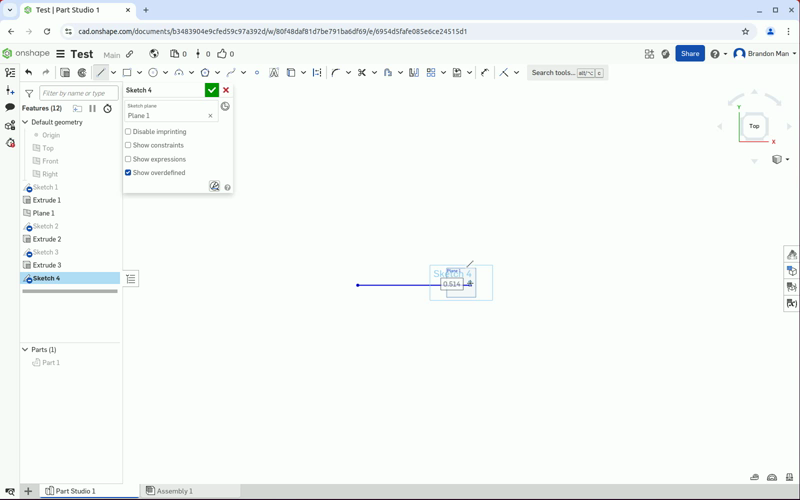
key_down(shift)
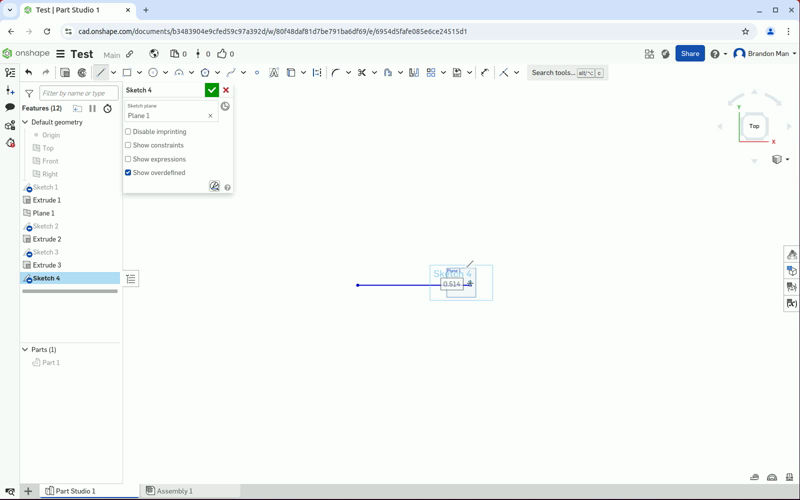
mouse_move(357, 282)
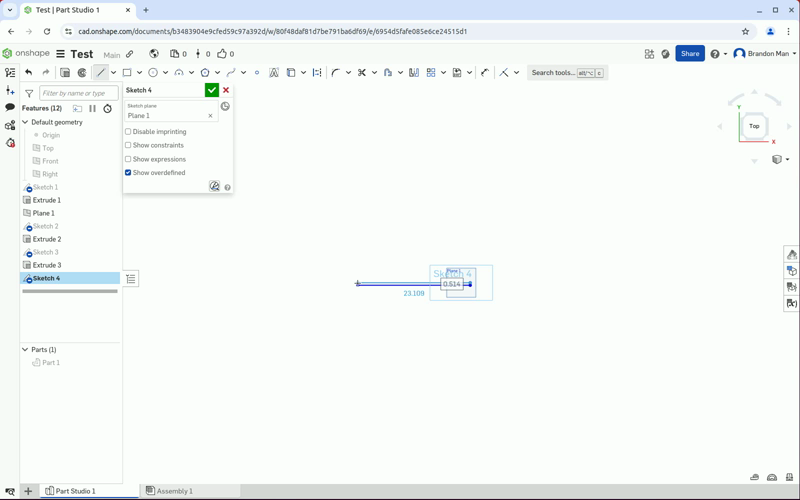
scroll(6)
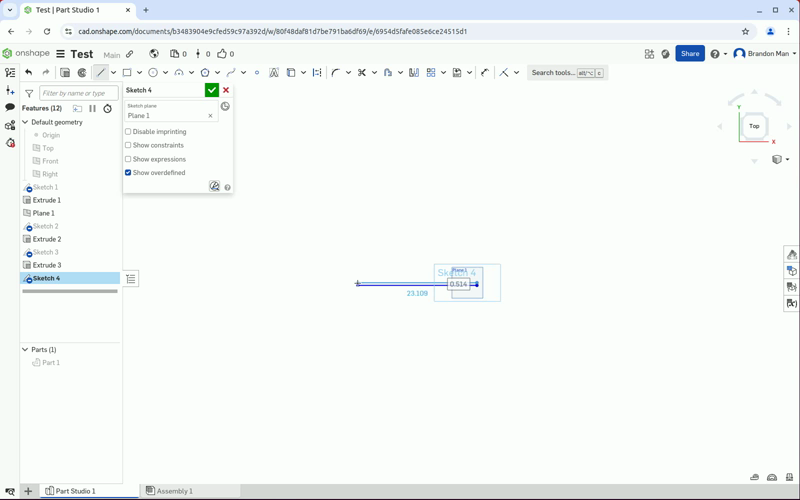
scroll(6)
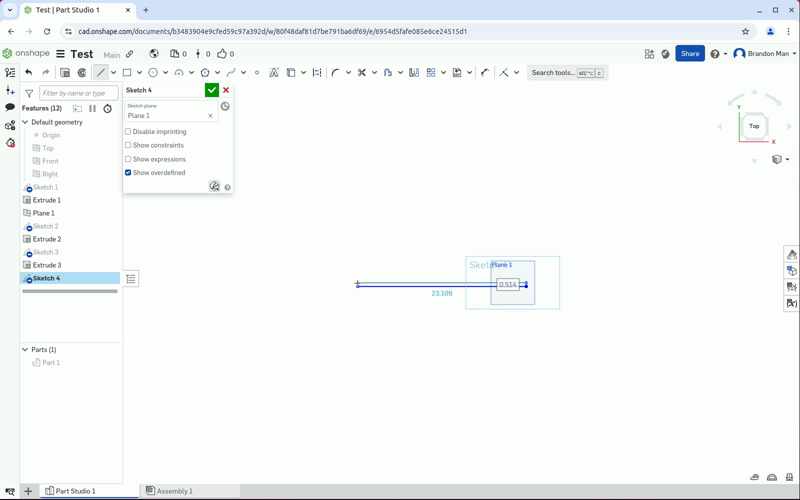
scroll(6)
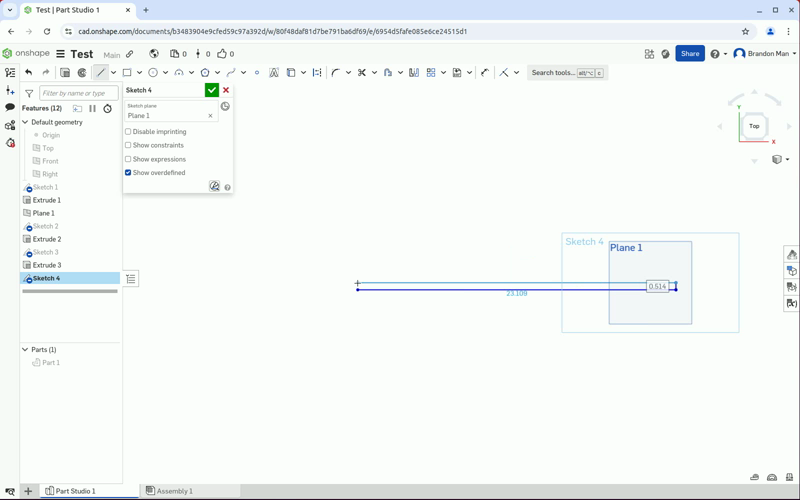
scroll(6)
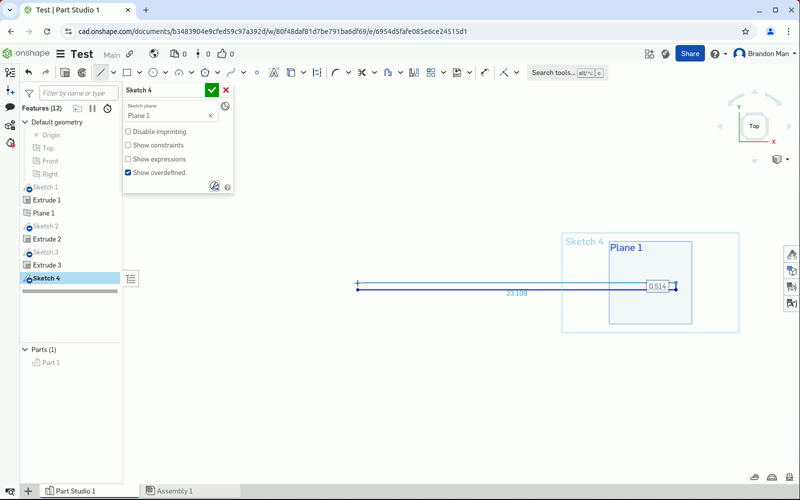
scroll(6)
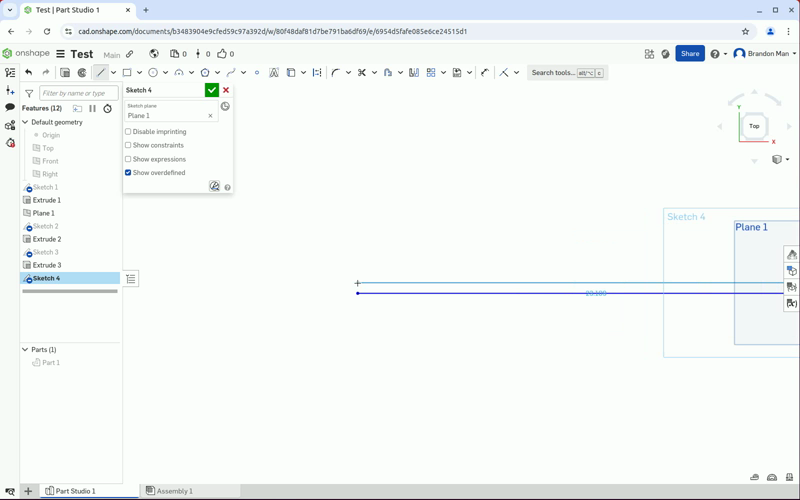
scroll(6)
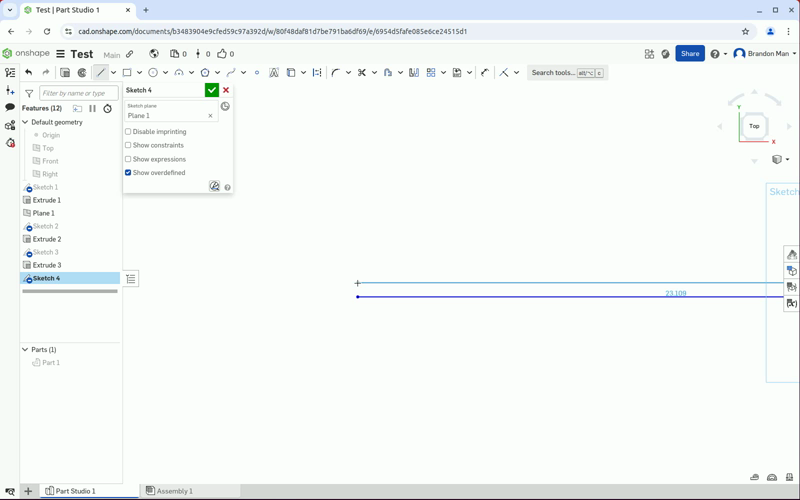
scroll(6)
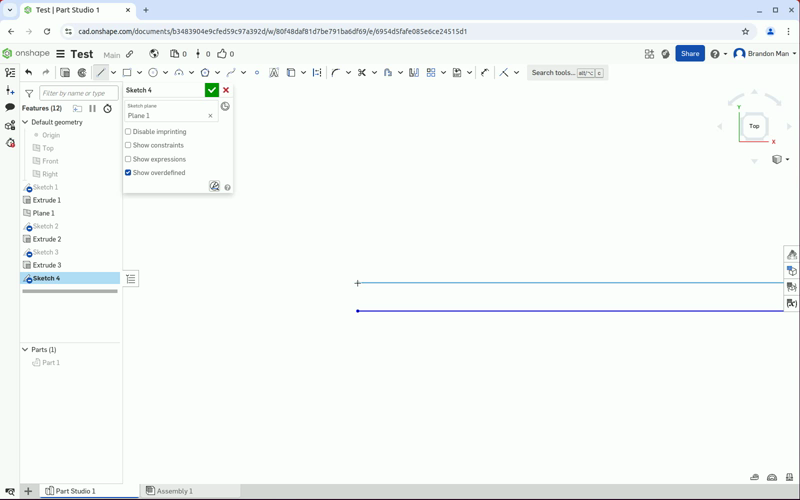
click(357, 282)
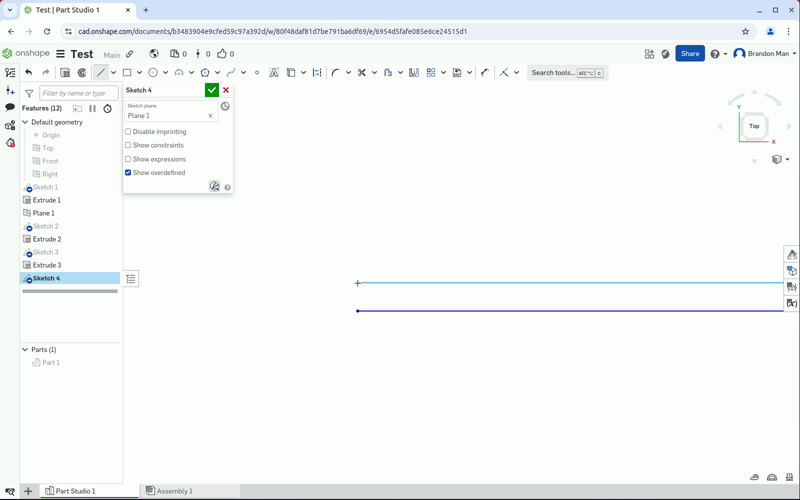
scroll(-6)
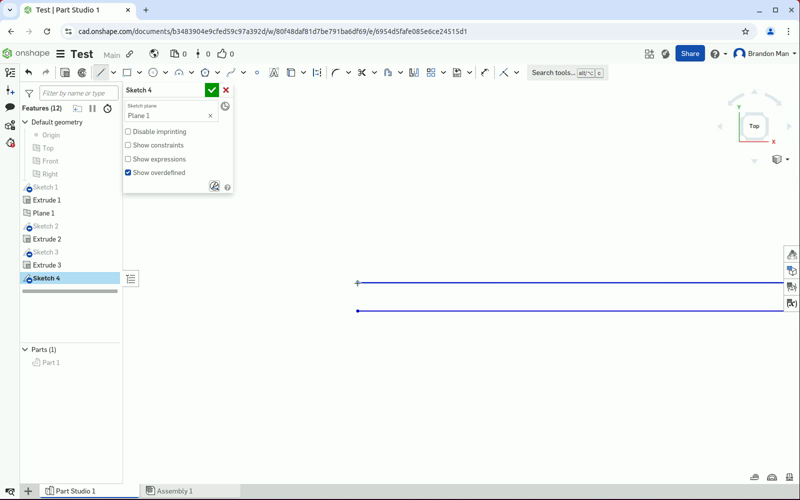
scroll(-6)
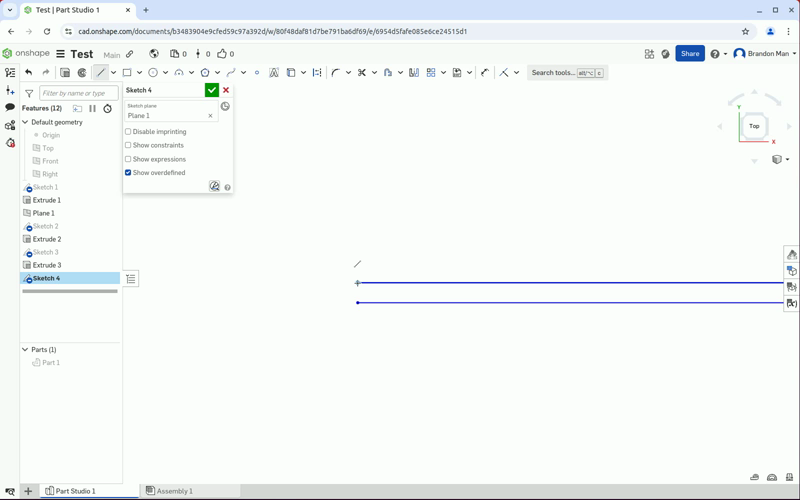
scroll(-6)
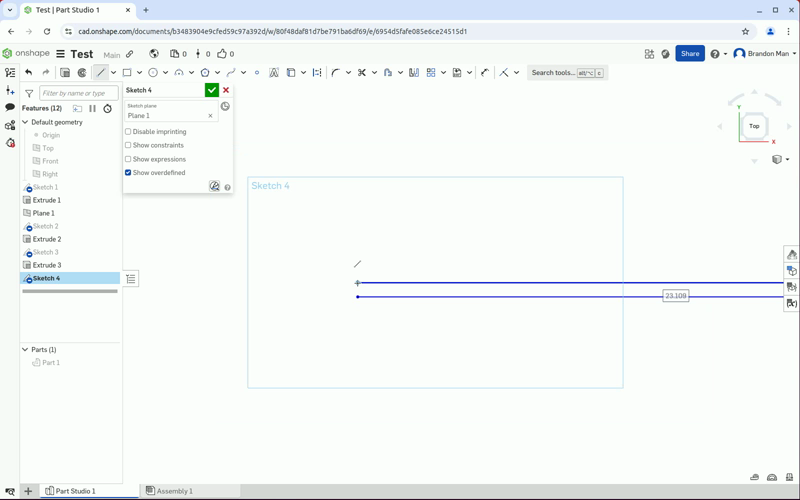
scroll(-6)
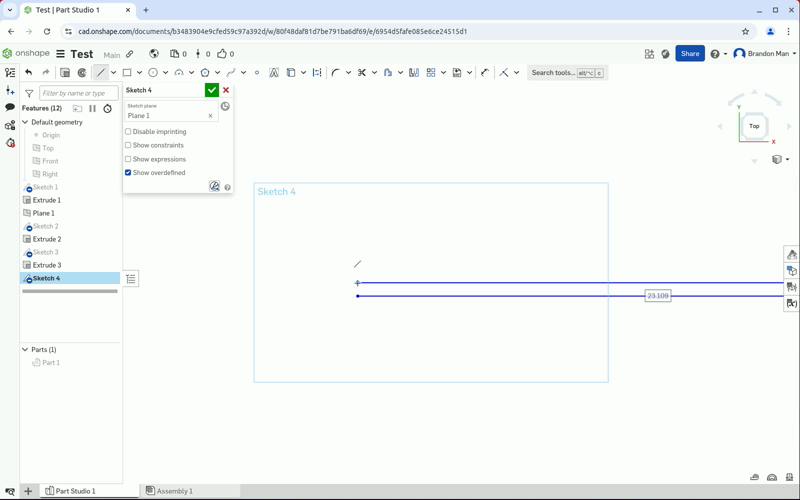
scroll(-6)
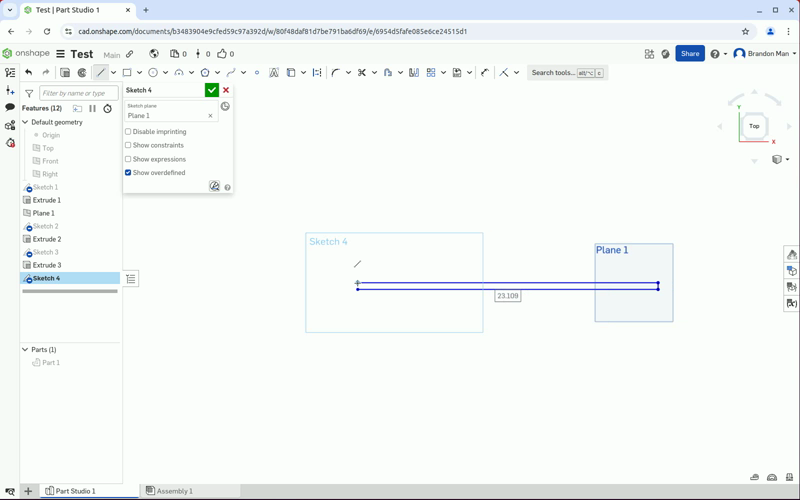
scroll(-6)
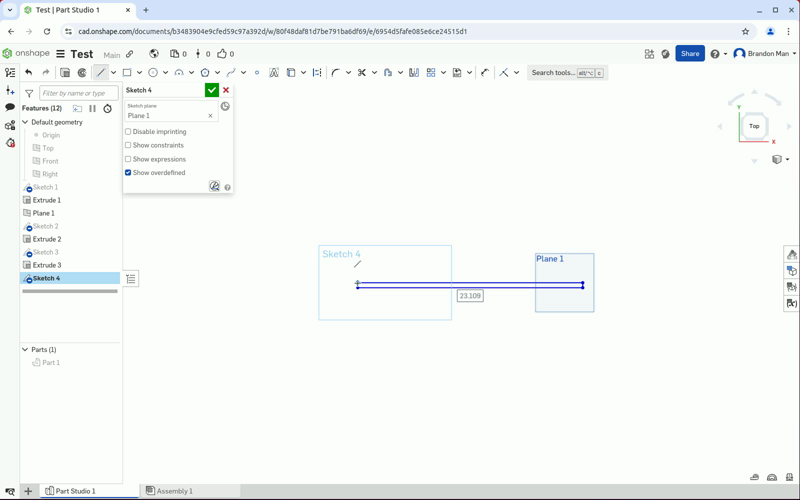
scroll(-6)
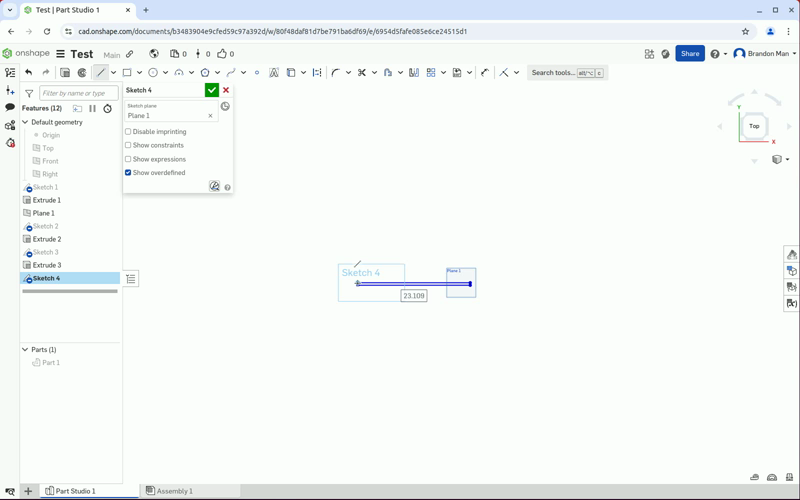
key_up(shift)
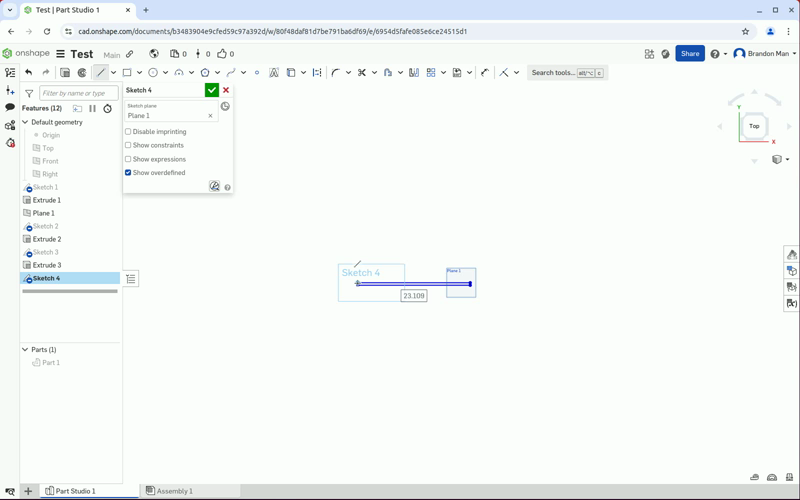
mouse_move(387, 282)
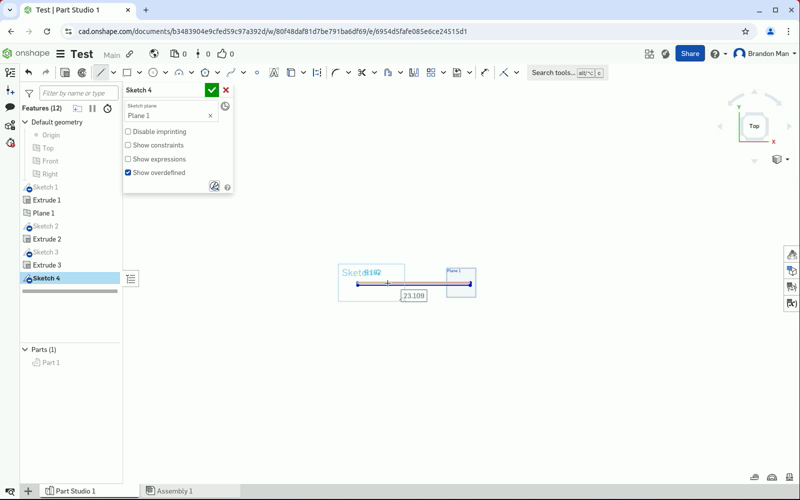
key_down(shift)
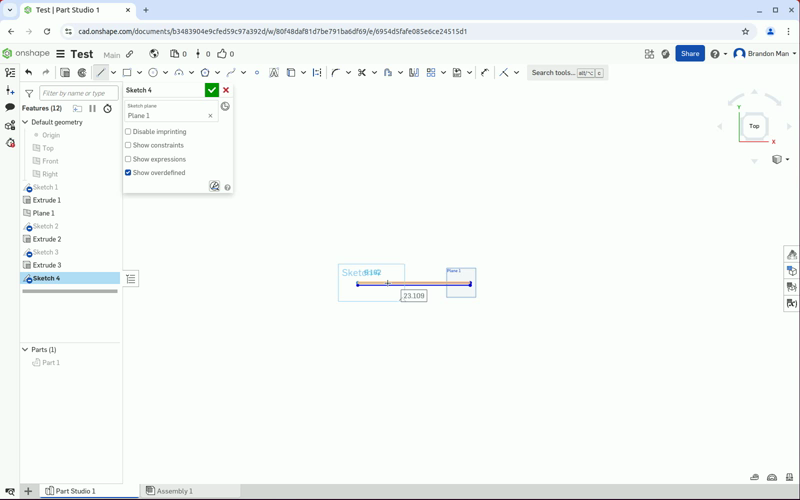
mouse_move(357, 285)
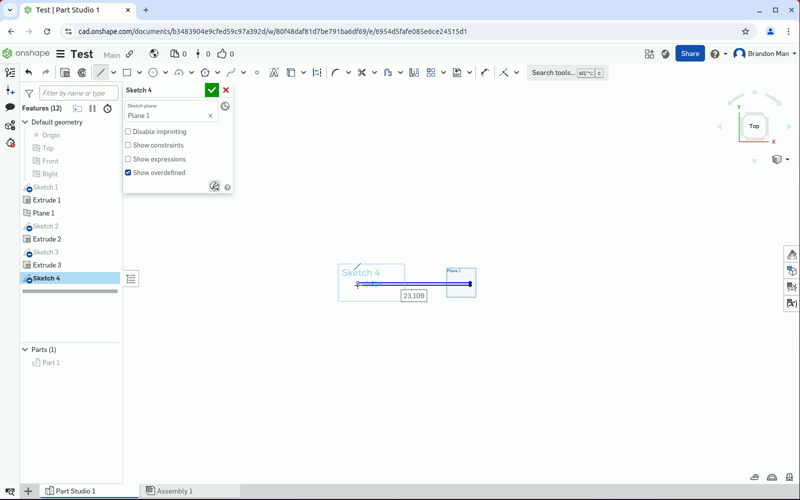
scroll(6)
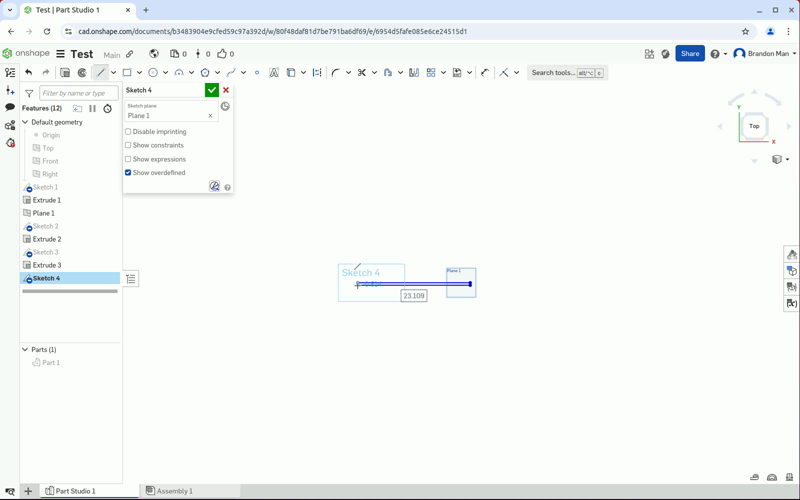
scroll(6)
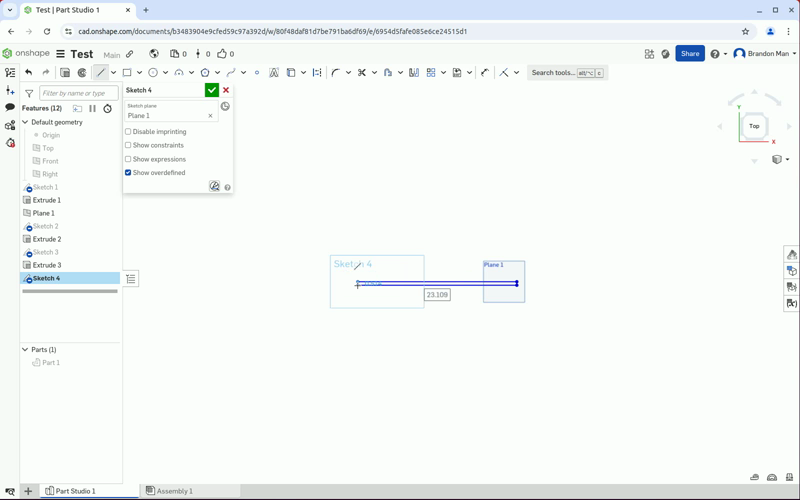
scroll(6)
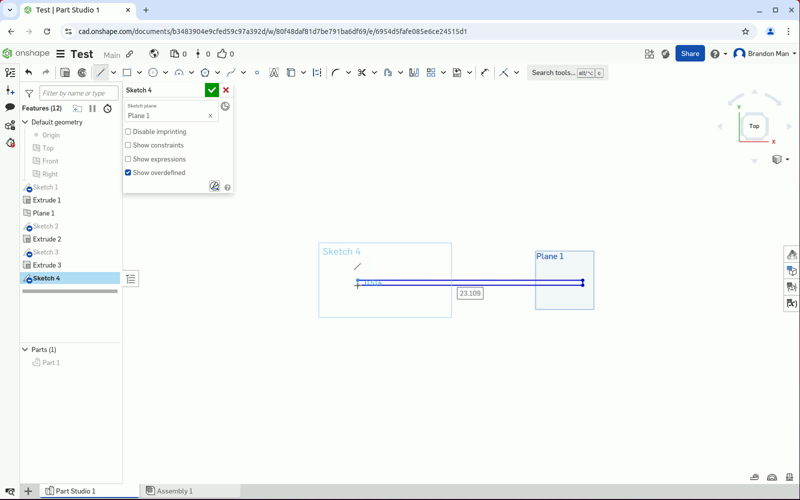
scroll(6)
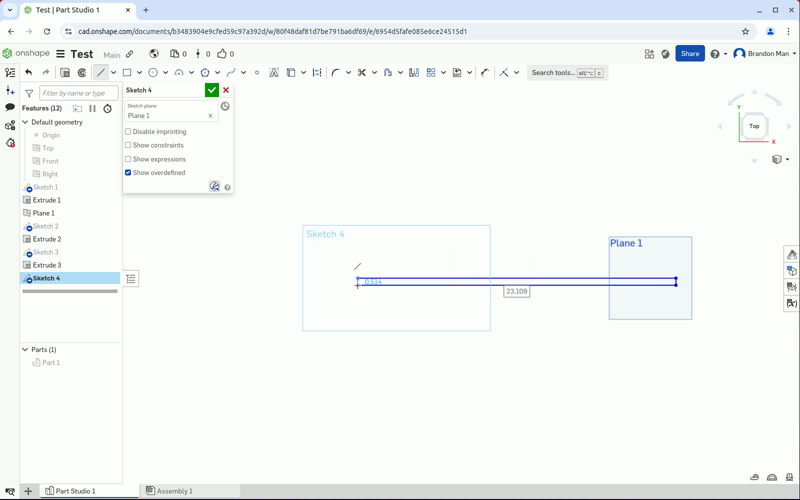
scroll(6)
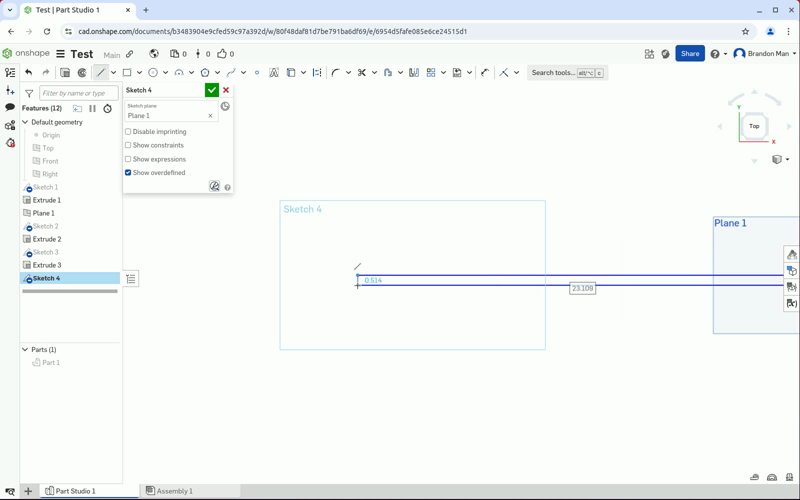
scroll(6)
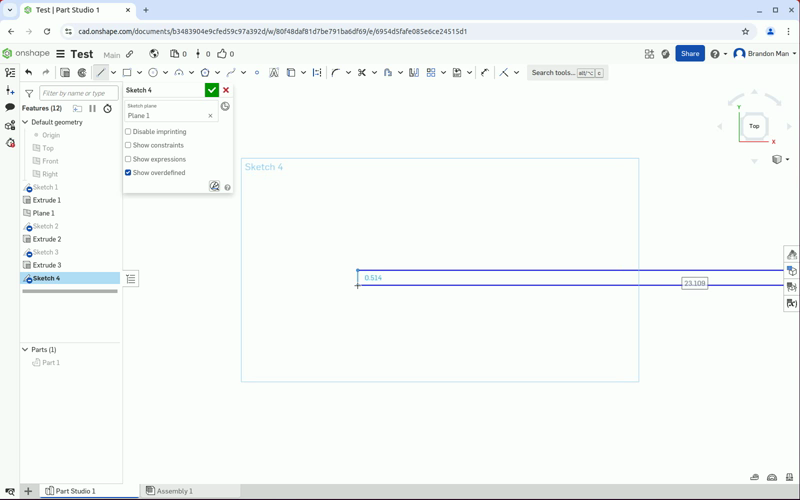
scroll(6)
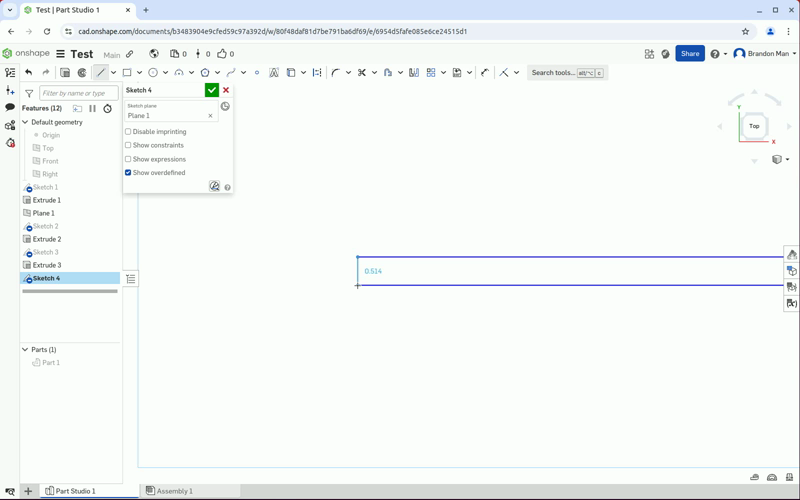
key_up(shift)
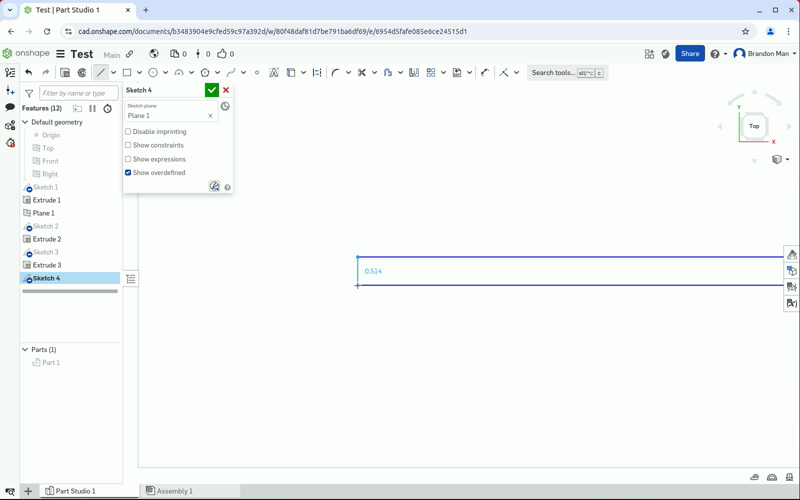
click(357, 285)
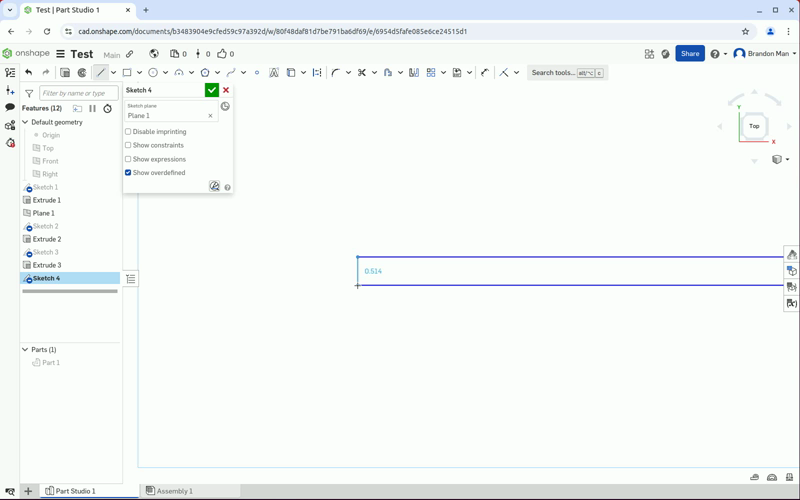
scroll(-6)
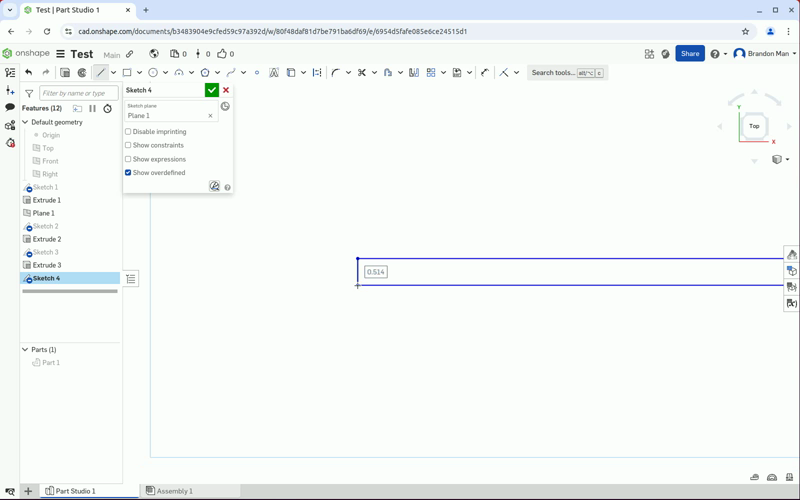
scroll(-6)
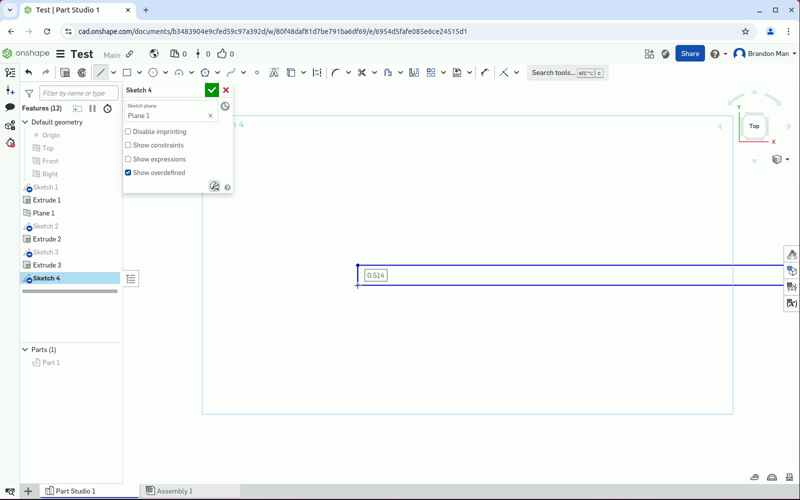
scroll(-6)
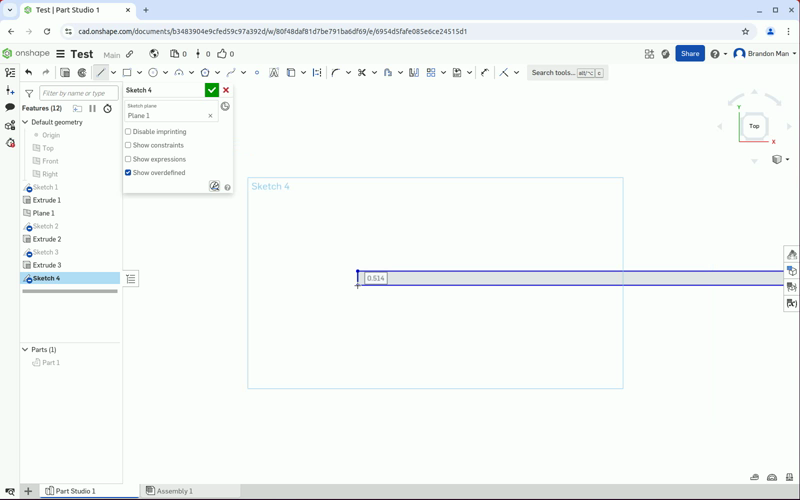
scroll(-6)
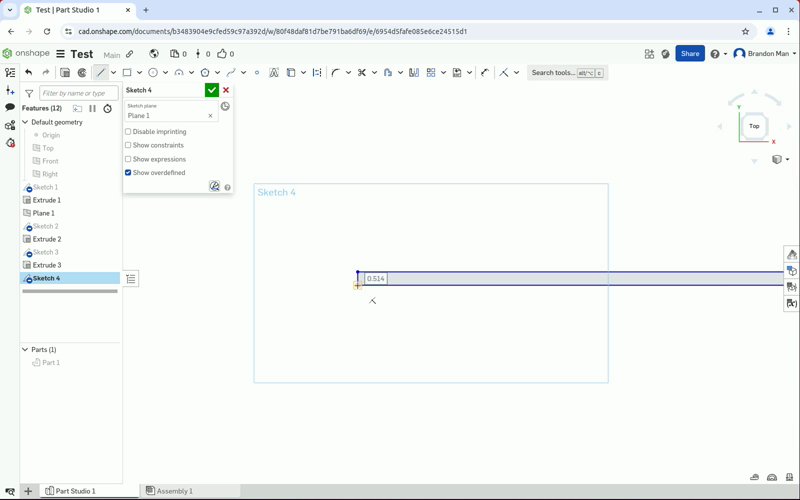
scroll(-6)
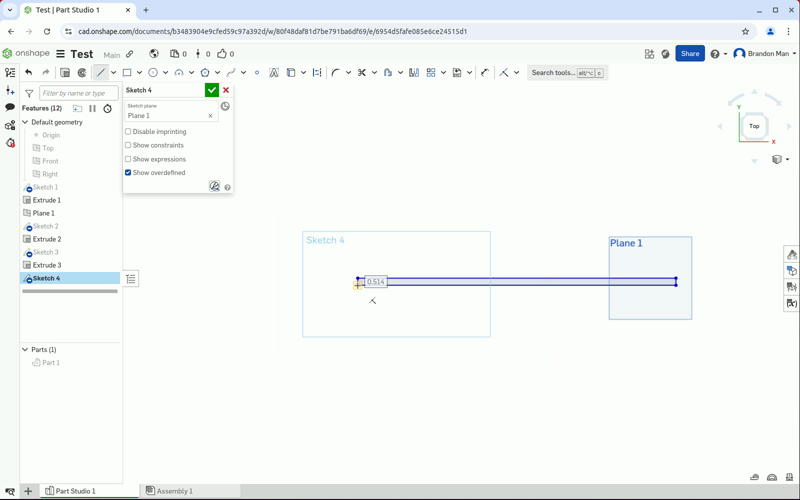
scroll(-6)
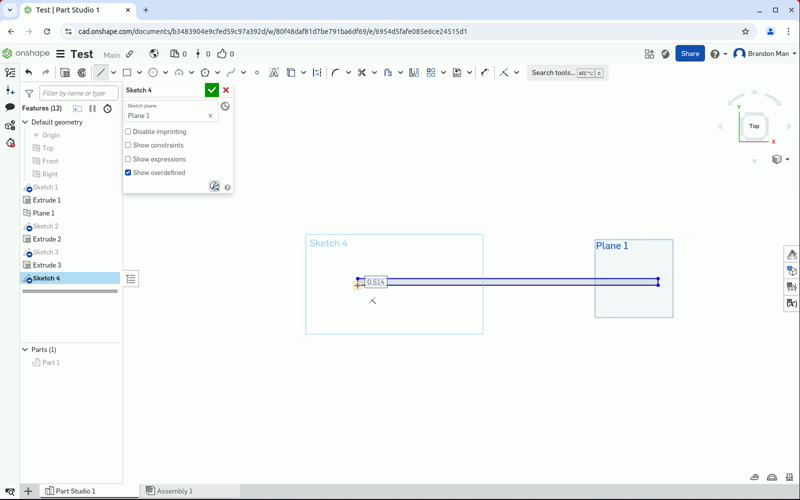
scroll(-6)
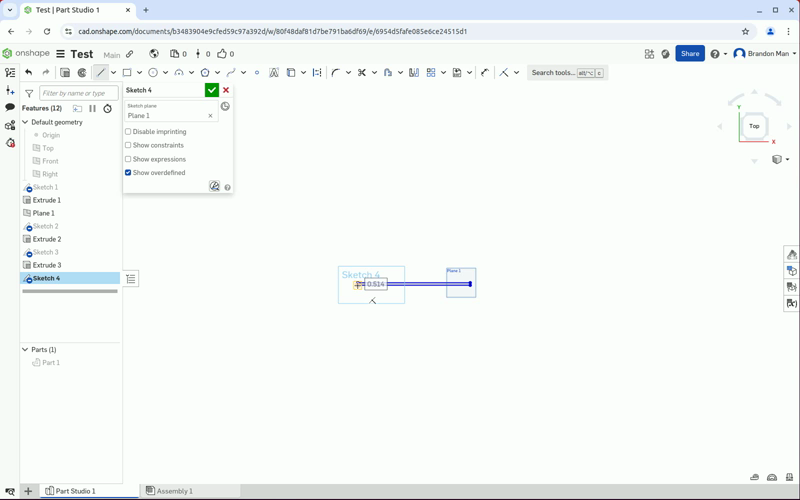
key(esc)
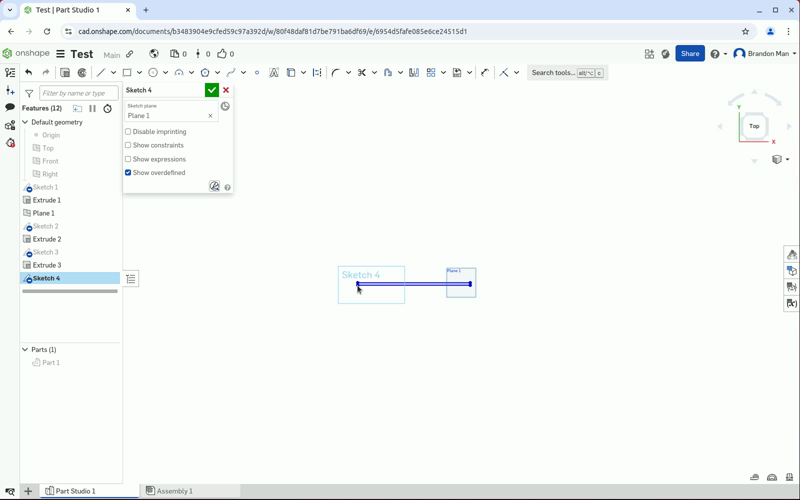
mouse_move(405, 283)
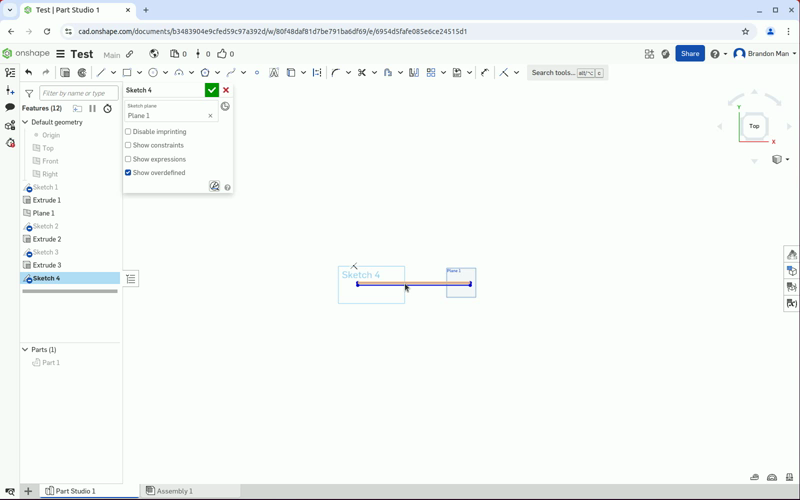
scroll(6)
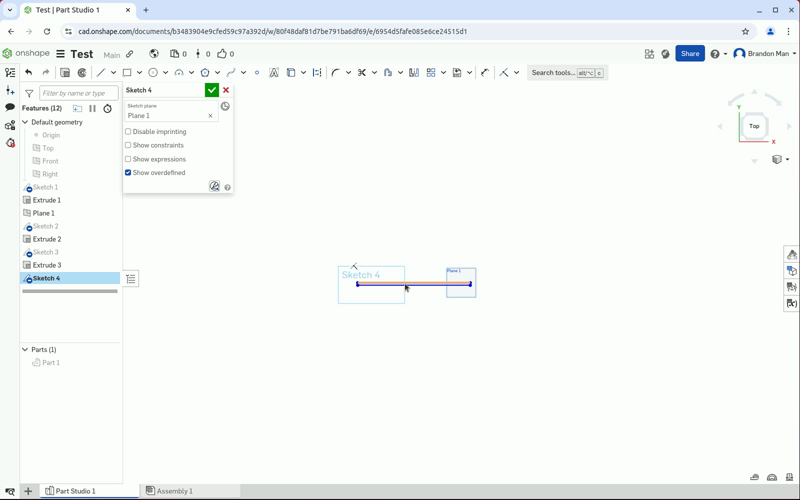
scroll(6)
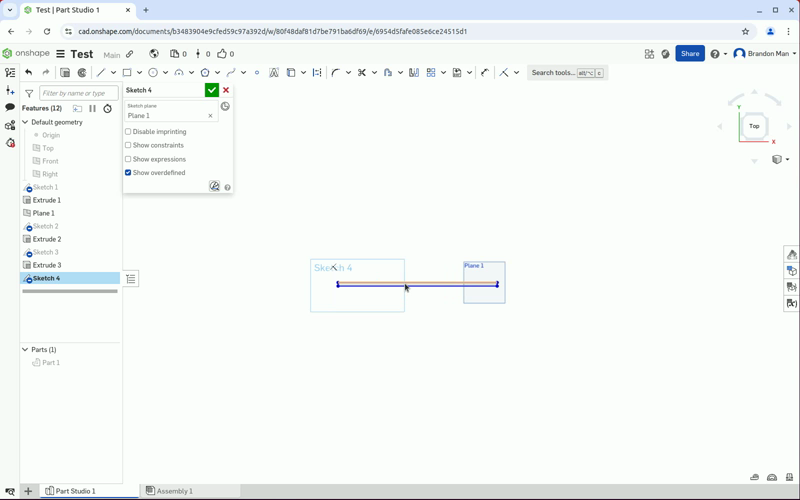
scroll(6)
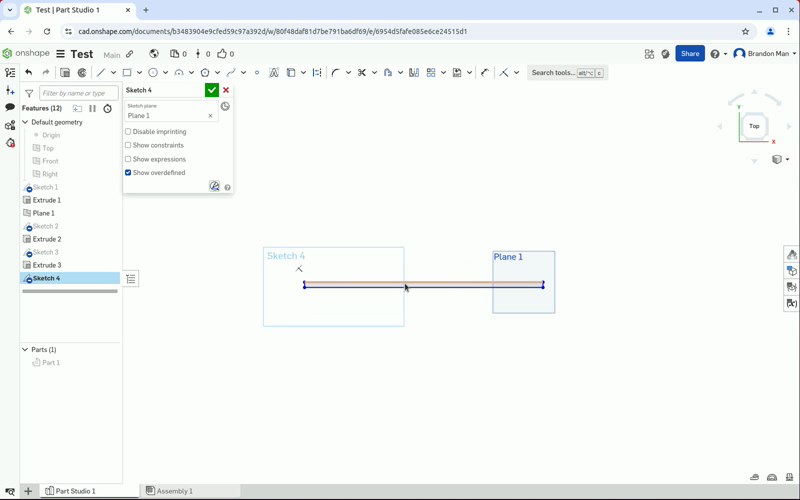
scroll(6)
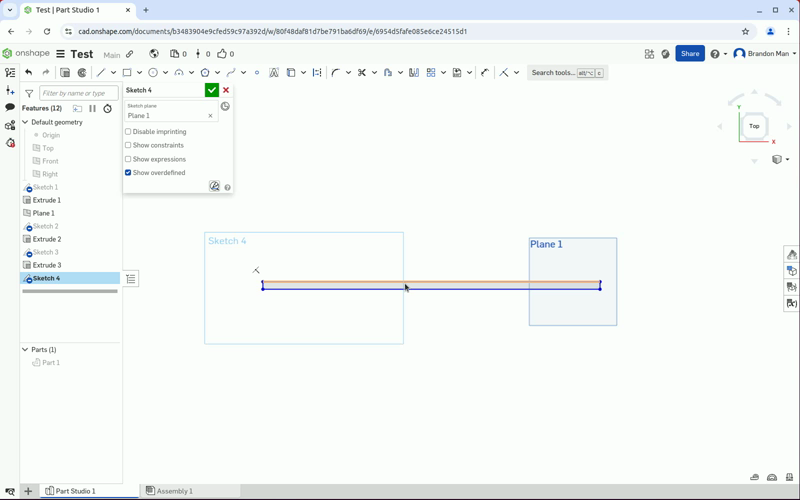
scroll(6)
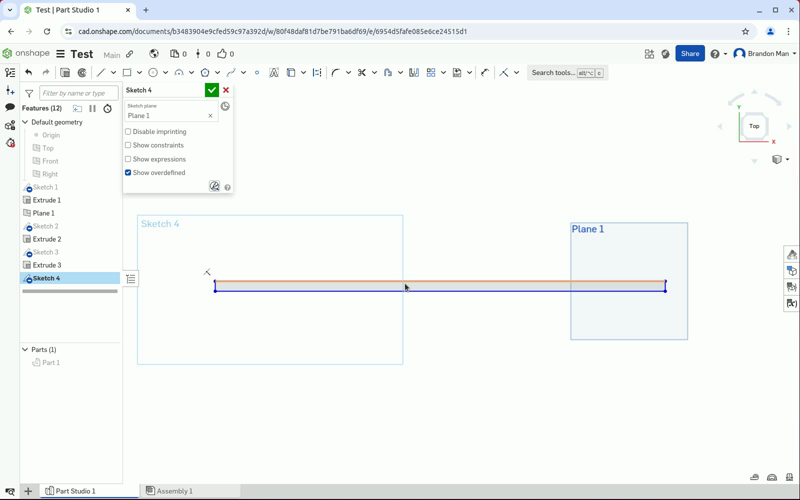
scroll(6)
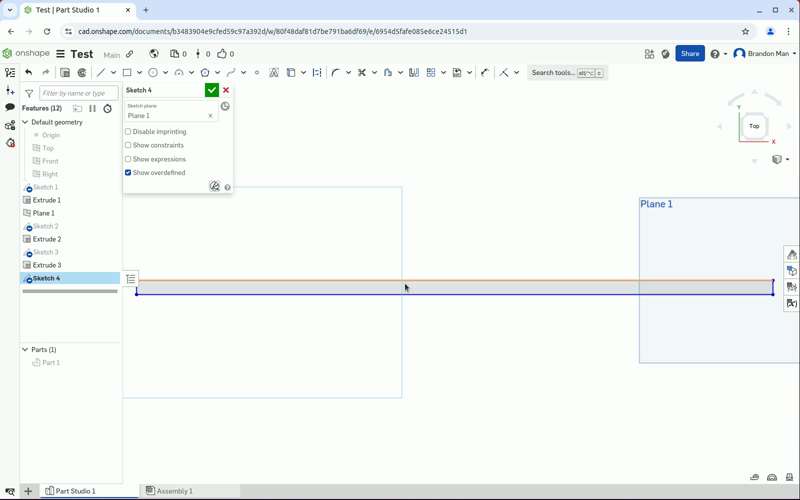
scroll(6)
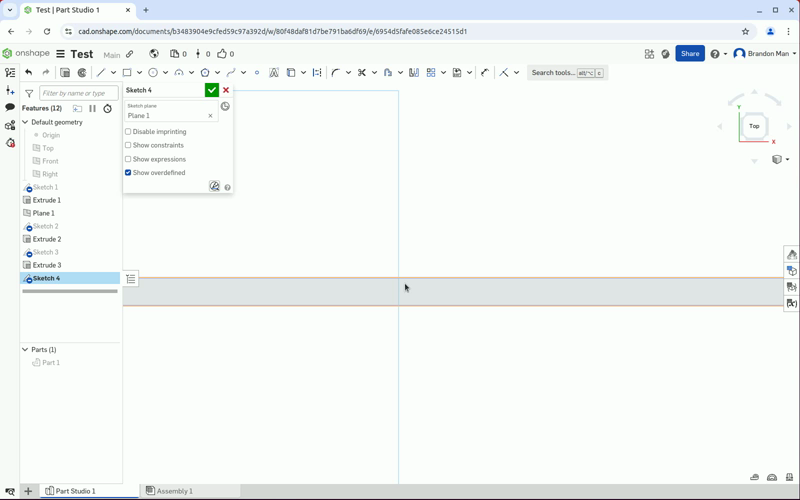
click(405, 283)
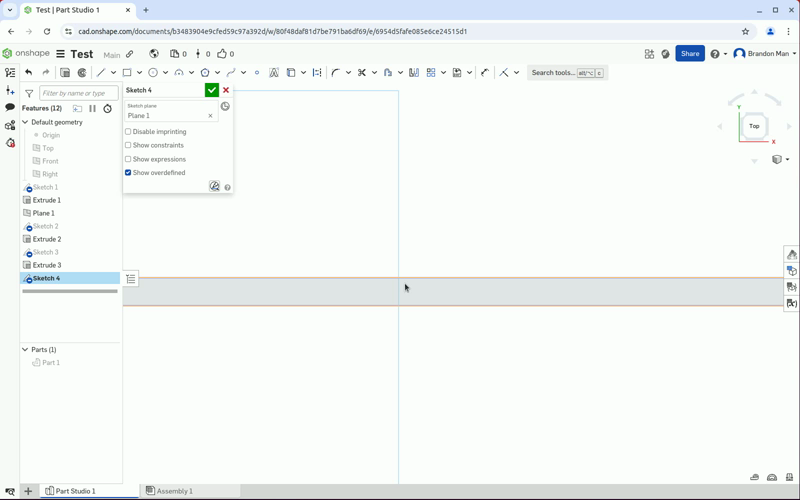
scroll(-6)
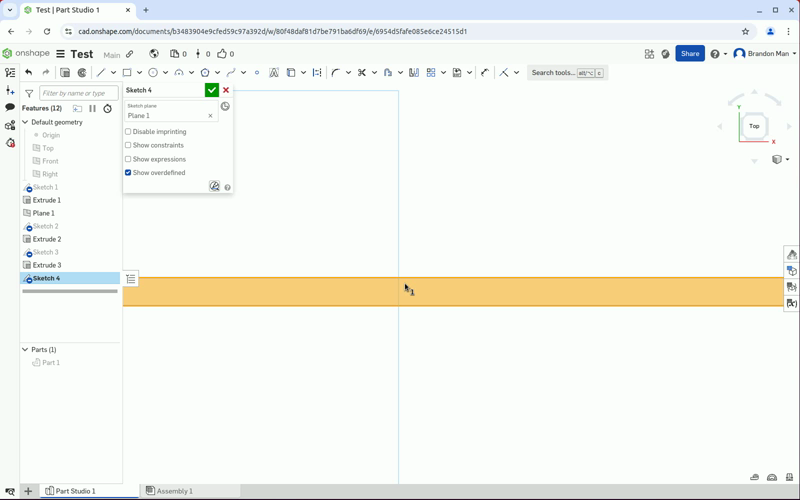
scroll(-6)
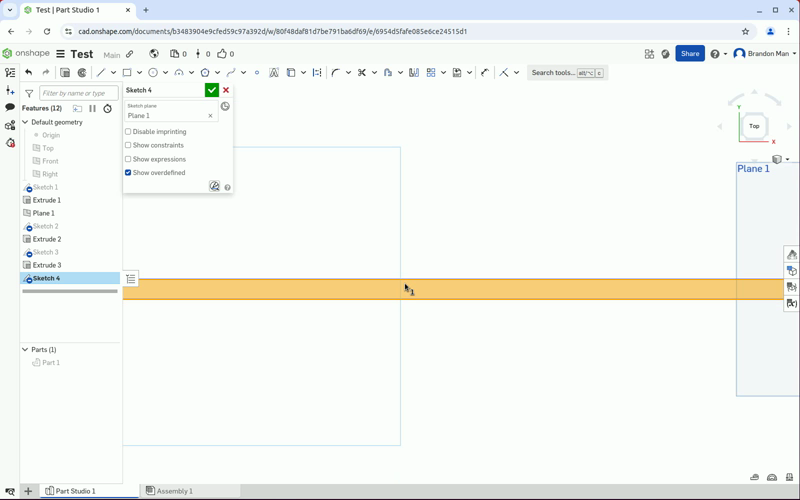
scroll(-6)
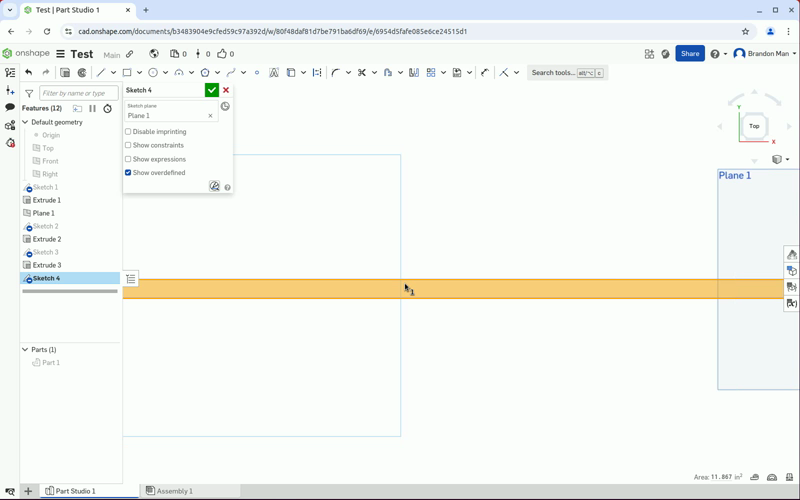
scroll(-6)
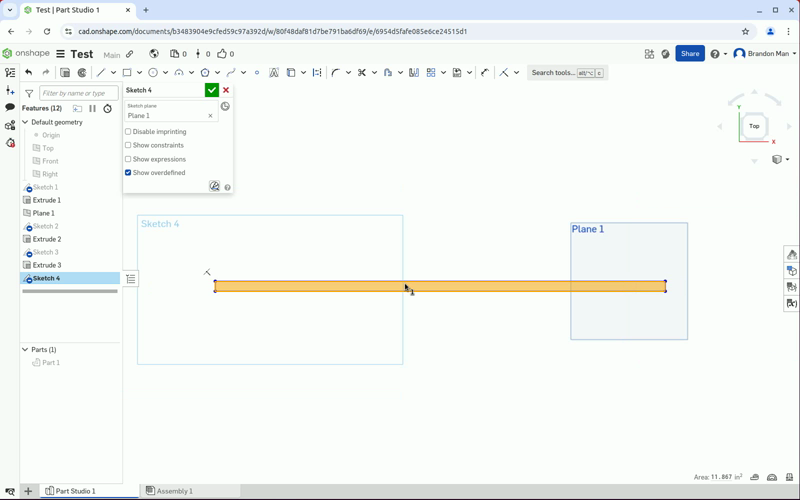
scroll(-6)
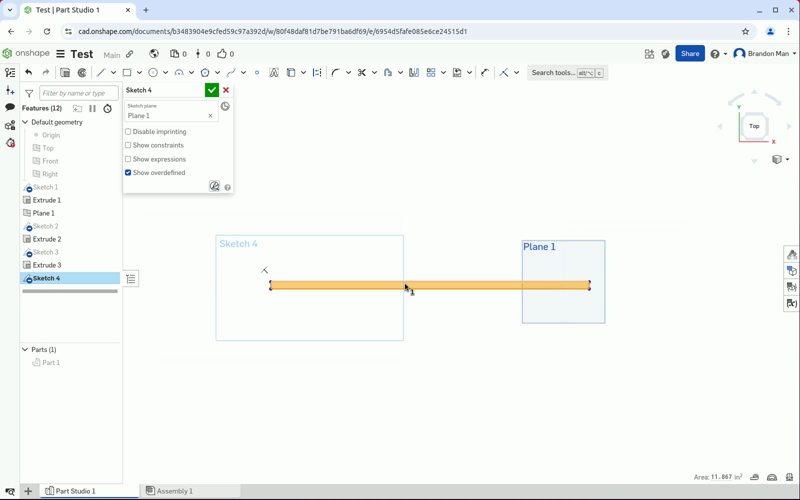
scroll(-6)
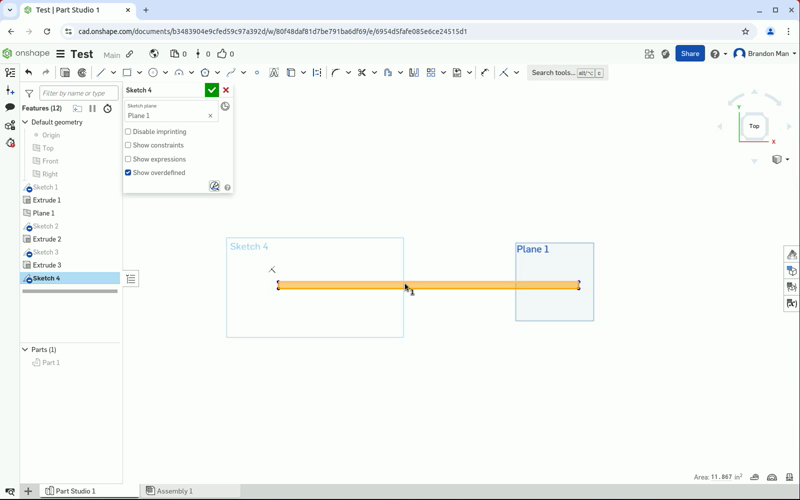
scroll(-6)
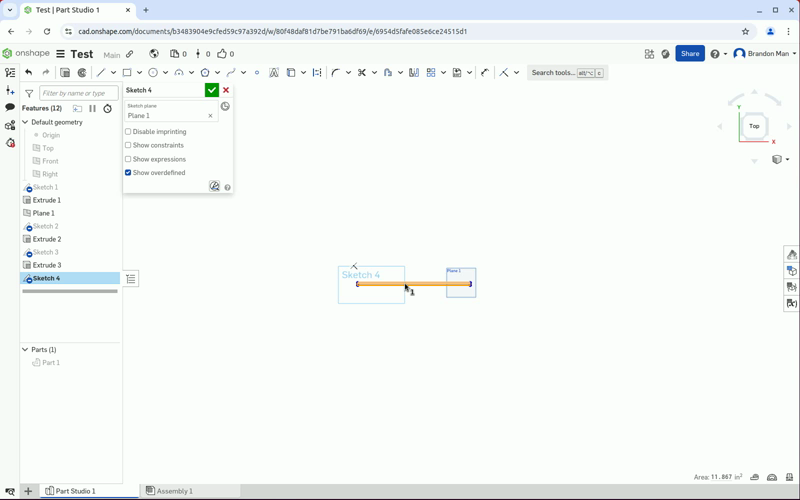
mouse_move(73, 352)
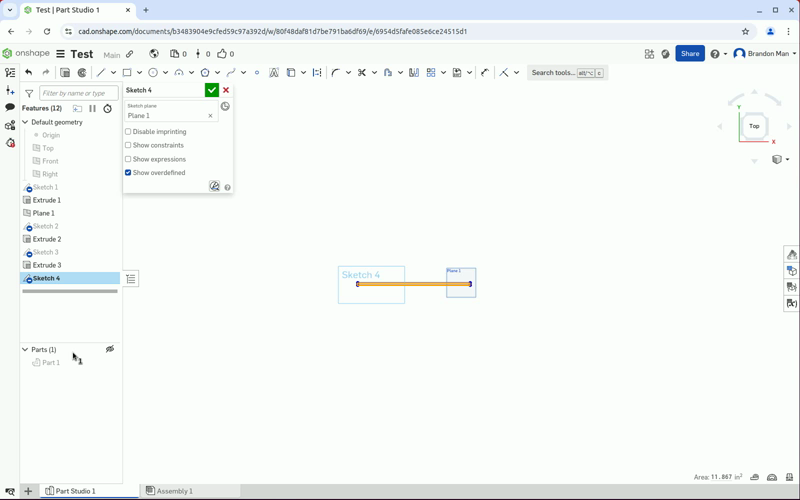
key(shift+y)
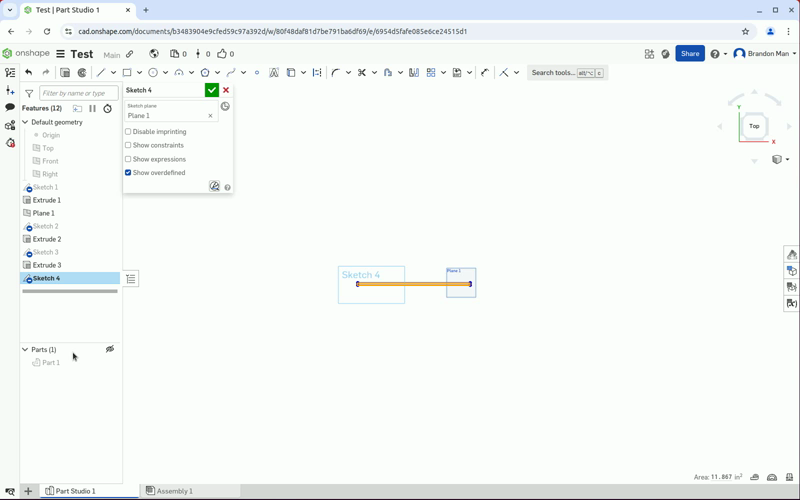
key(shift+e)
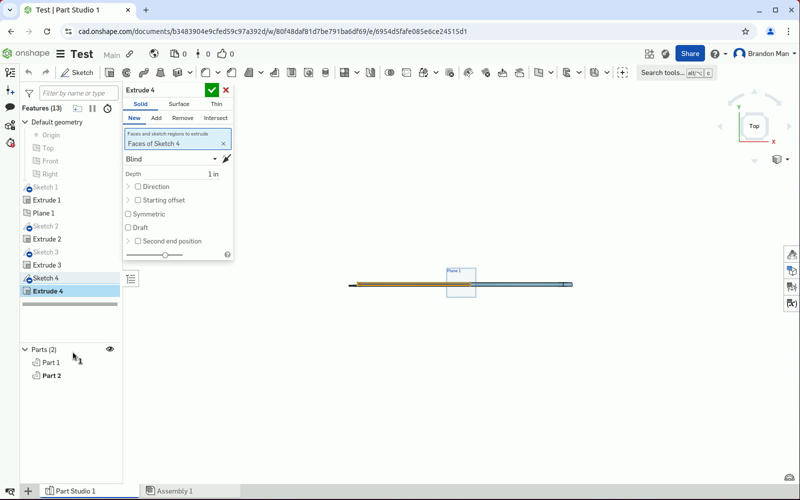
mouse_move(143, 106)
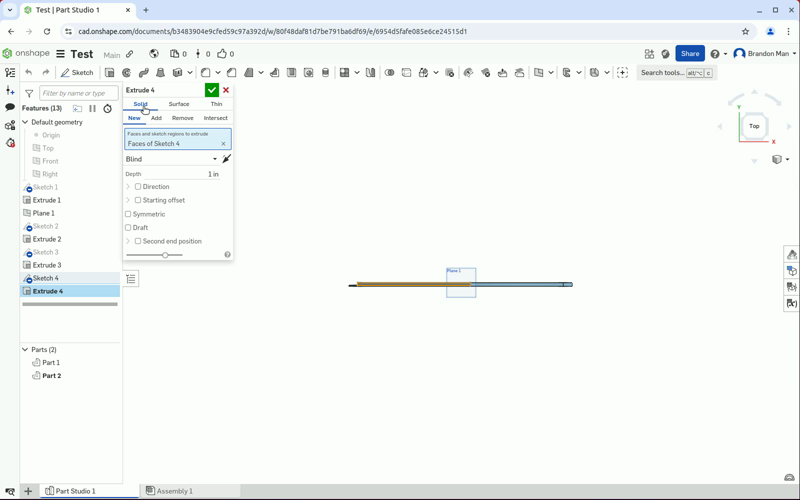
click(143, 106)
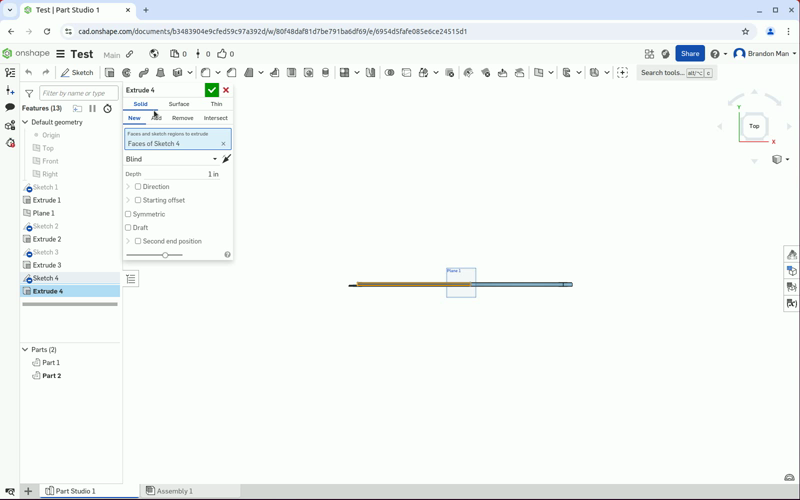
mouse_move(186, 120)
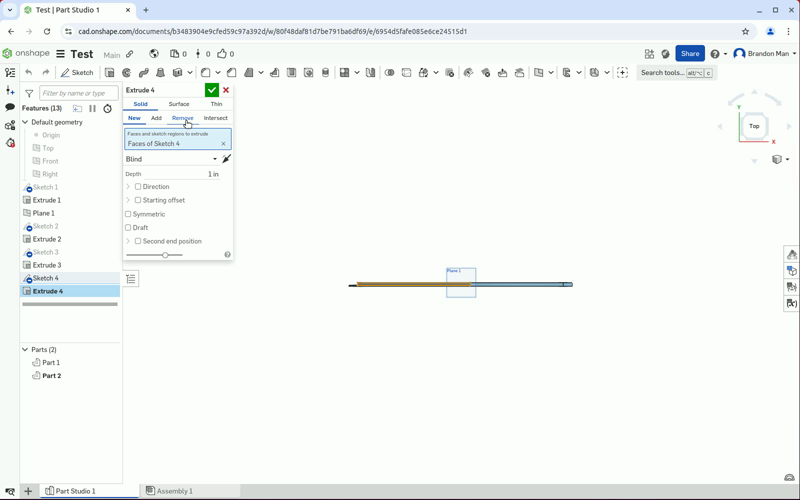
click(186, 120)
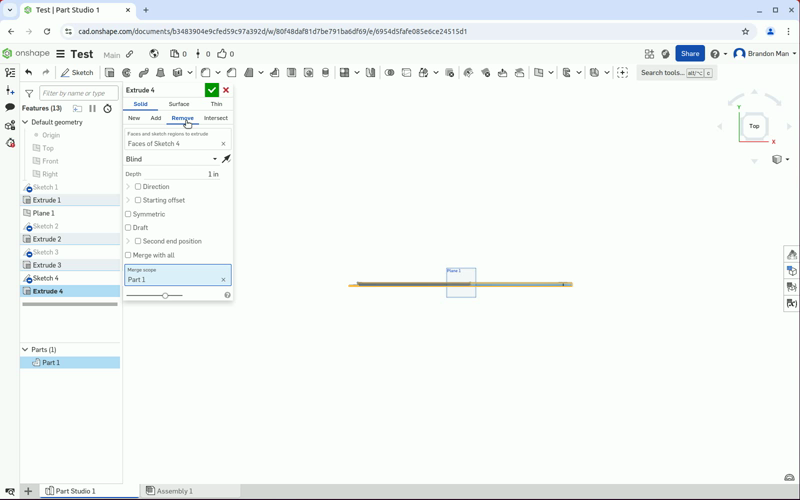
key(tab, 4)
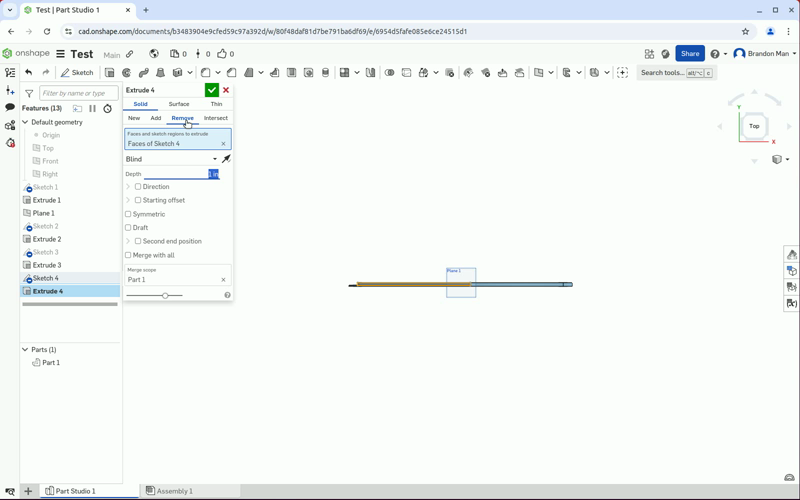
text(12.517)
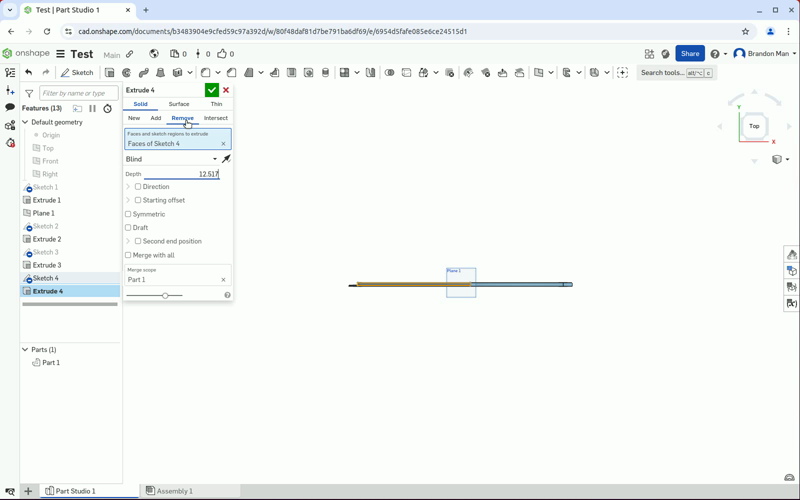
key(tab, 6)
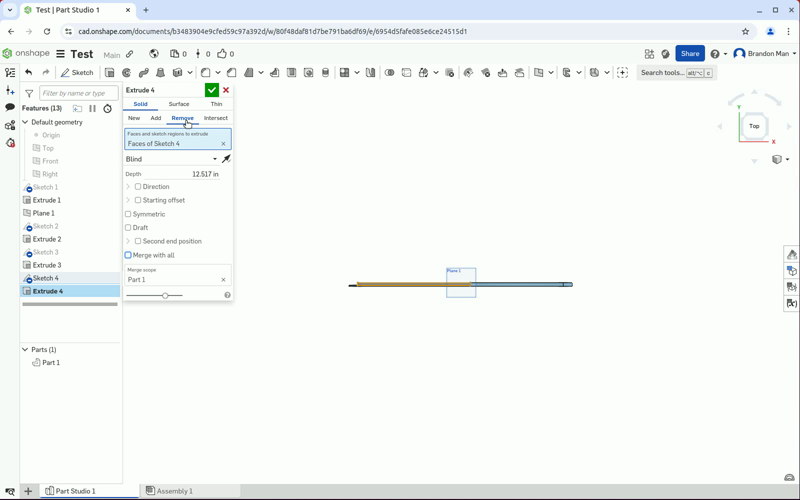
key(space)
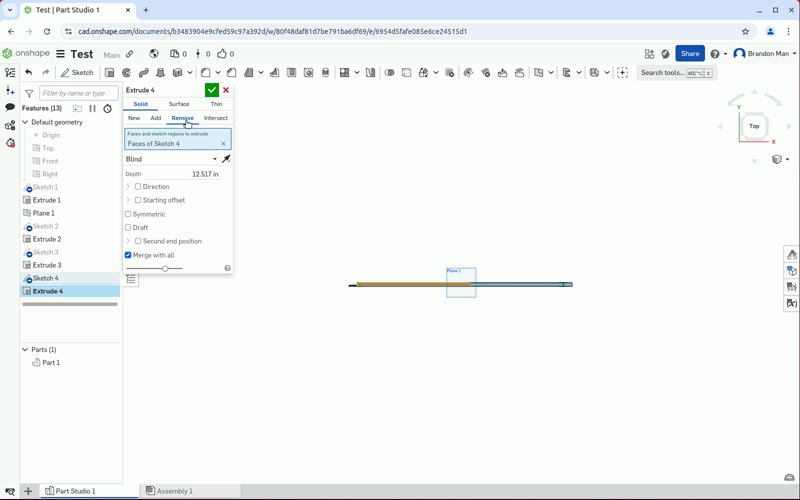
key(enter)
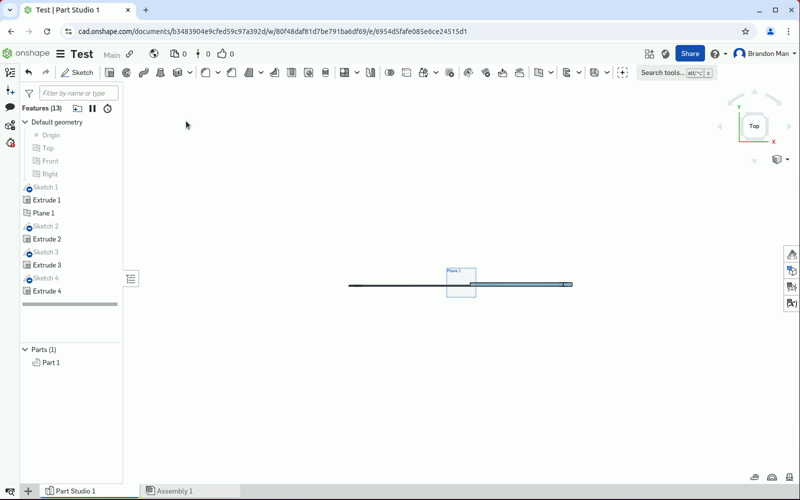
key(shift+h)
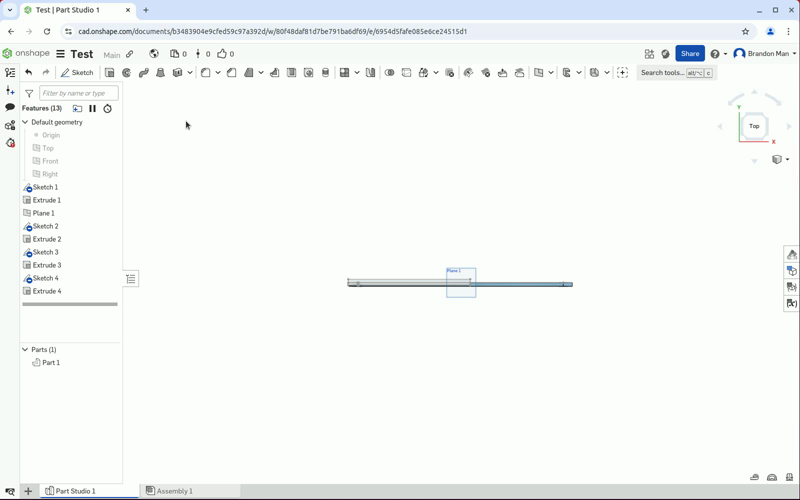
key(shift+h)
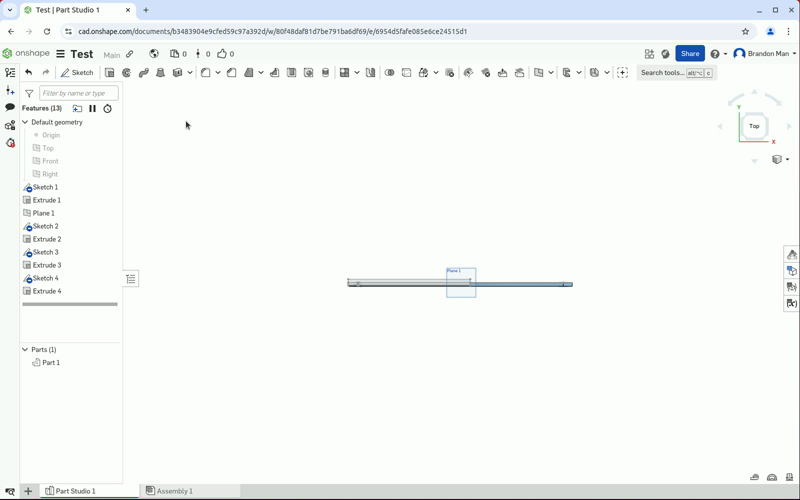
key(shift+7)
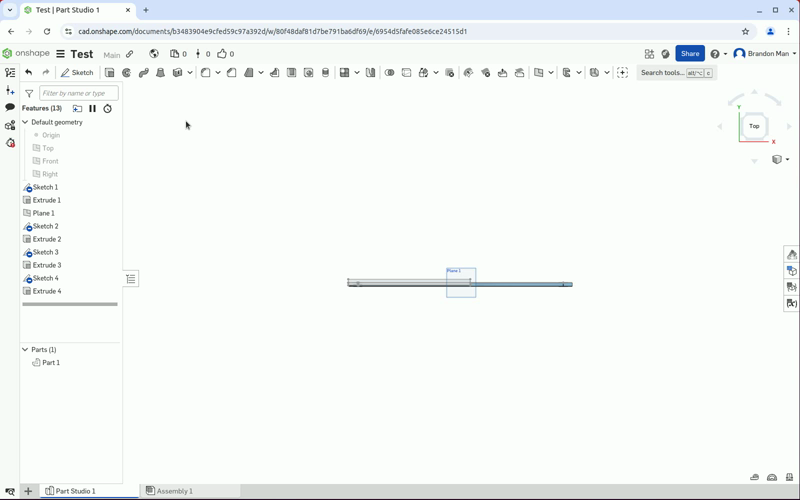
key(up, 3)
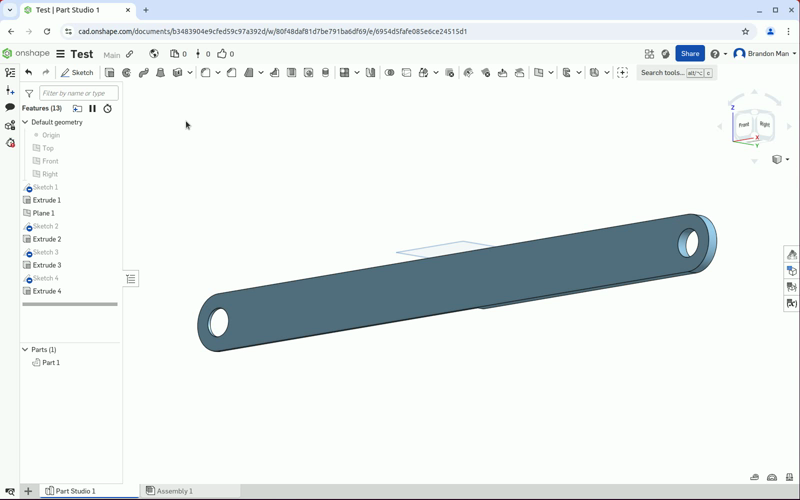
key(left, 3)
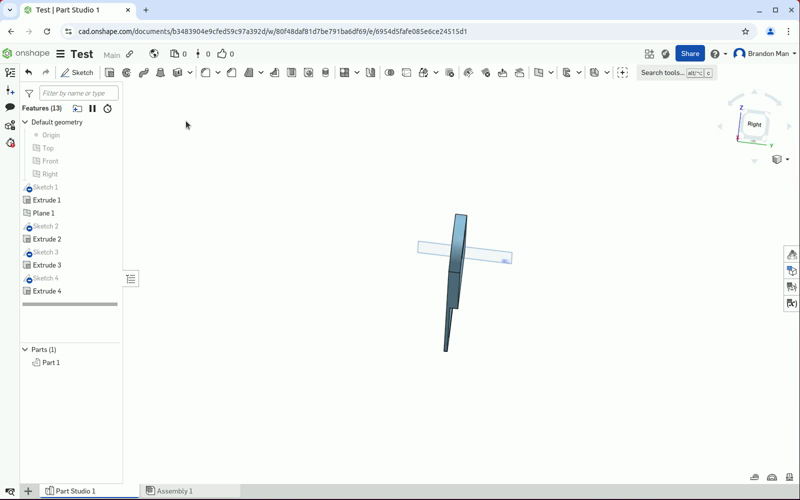
key(right, 3)
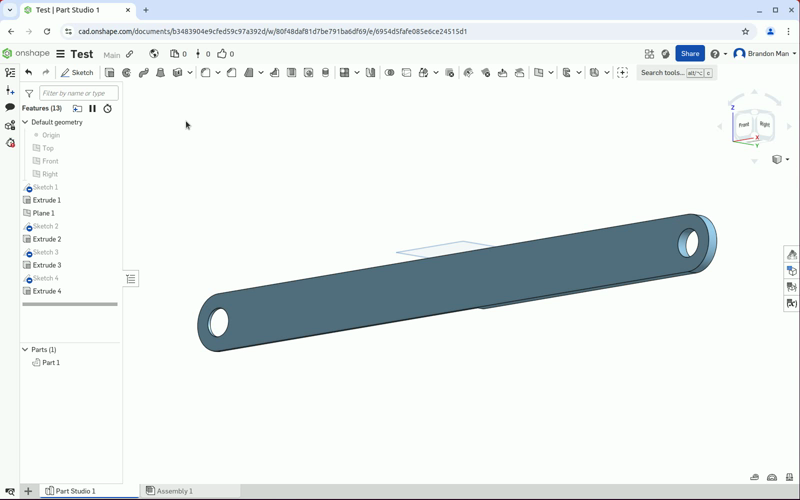
key(down, 3)
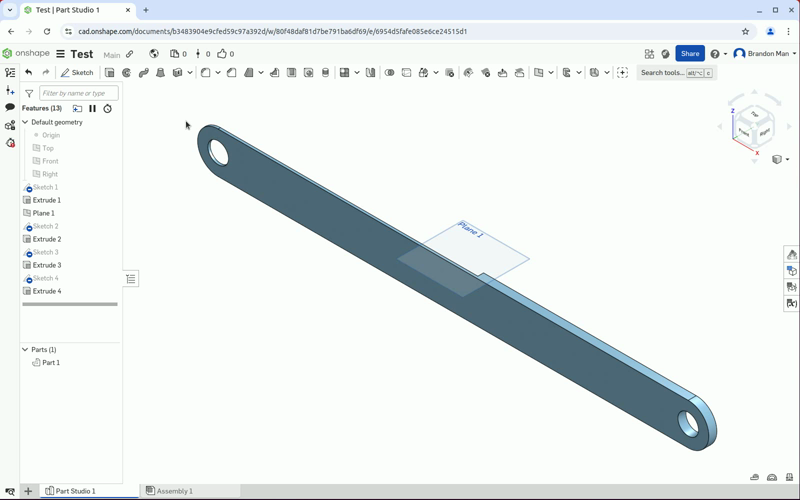
mouse_move(73, 189)
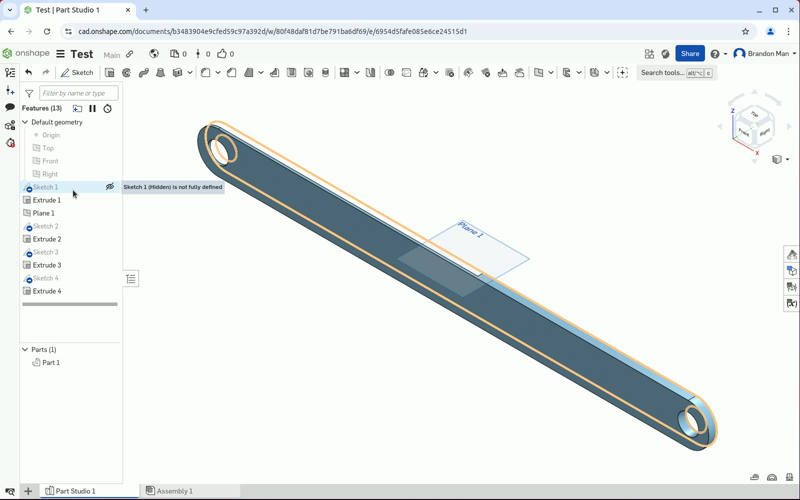
click(73, 189)